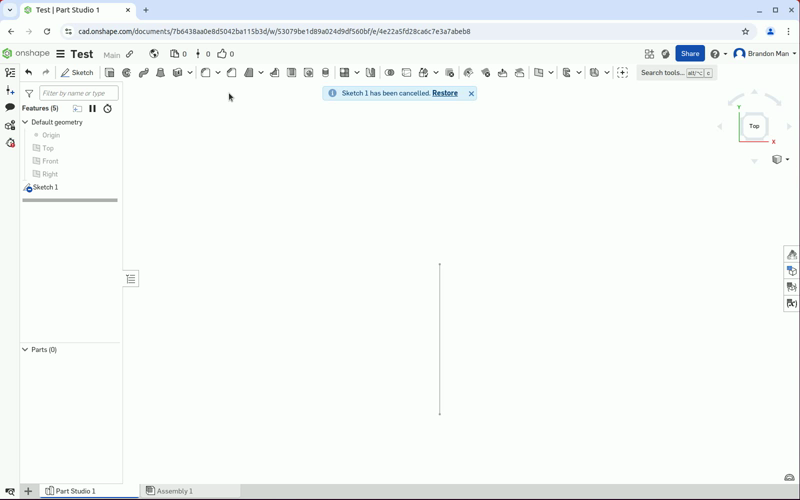
key(shift+h)
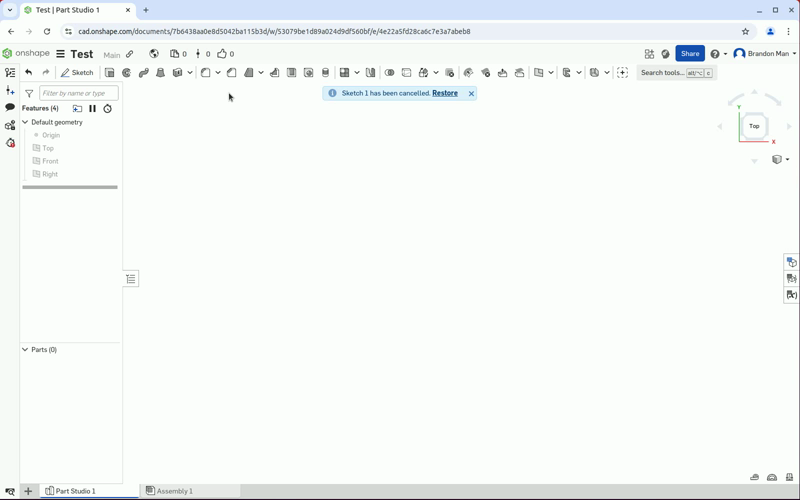
mouse_move(73, 352)
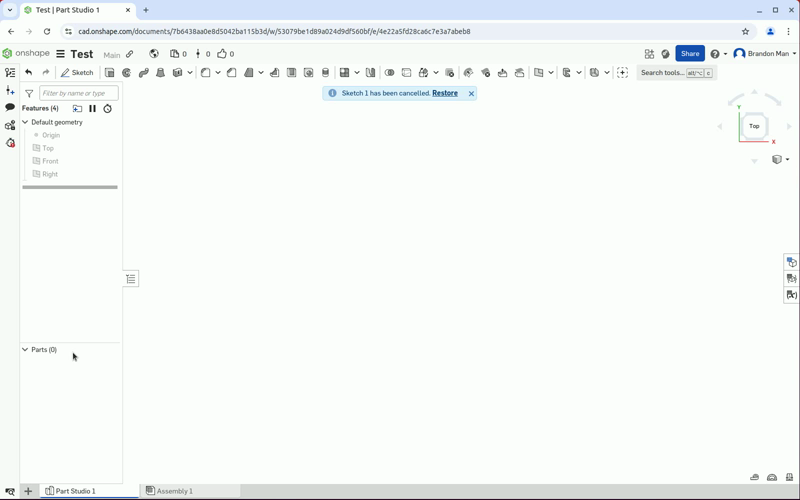
key(y)
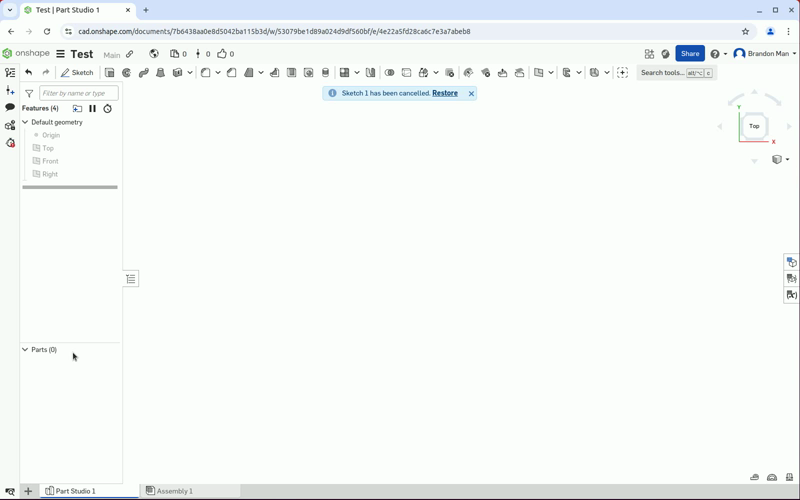
key(shift+p)
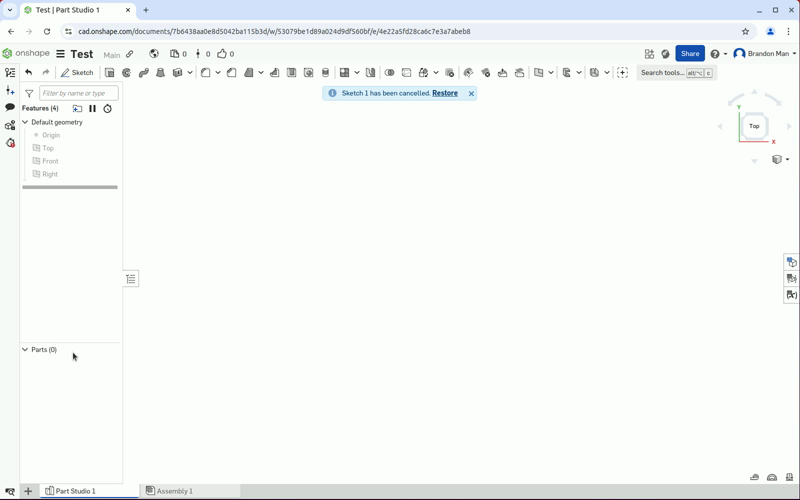
key(space)
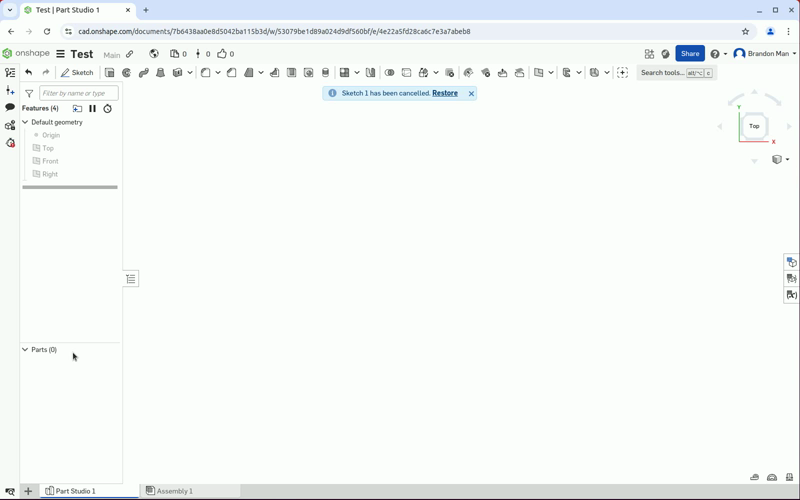
key_down(shift)
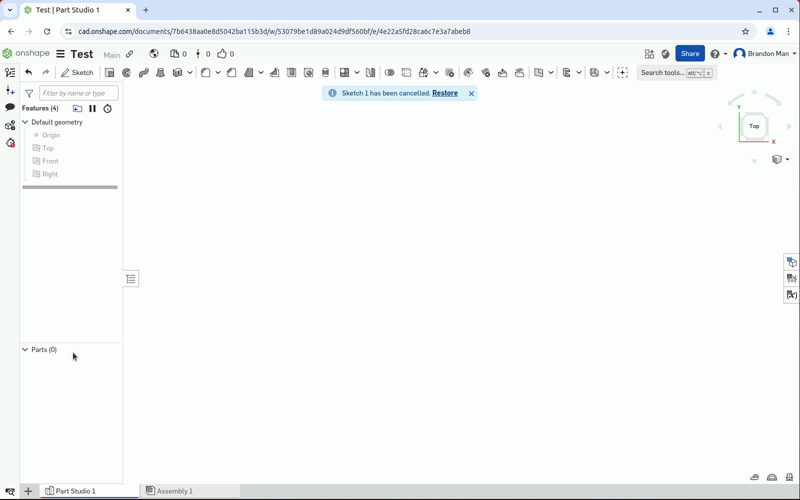
key(up)
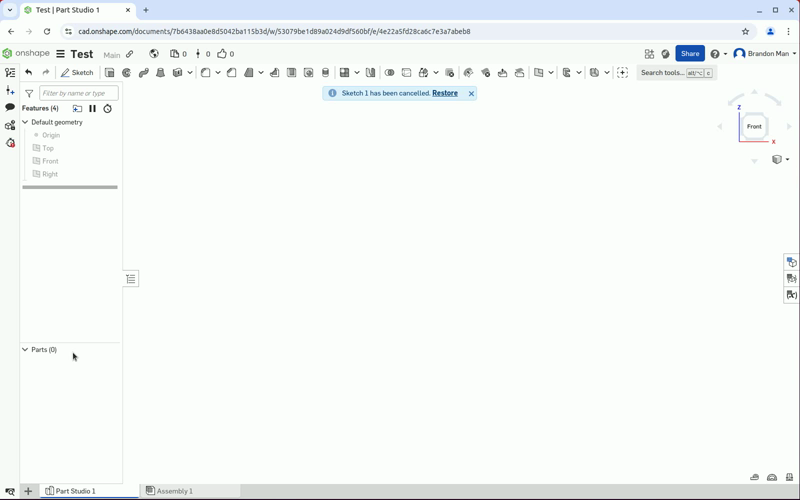
key_up(shift)
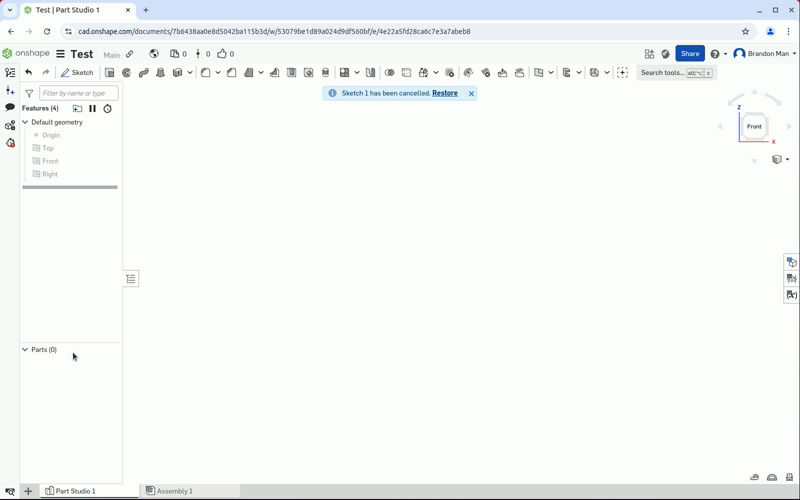
key(space)
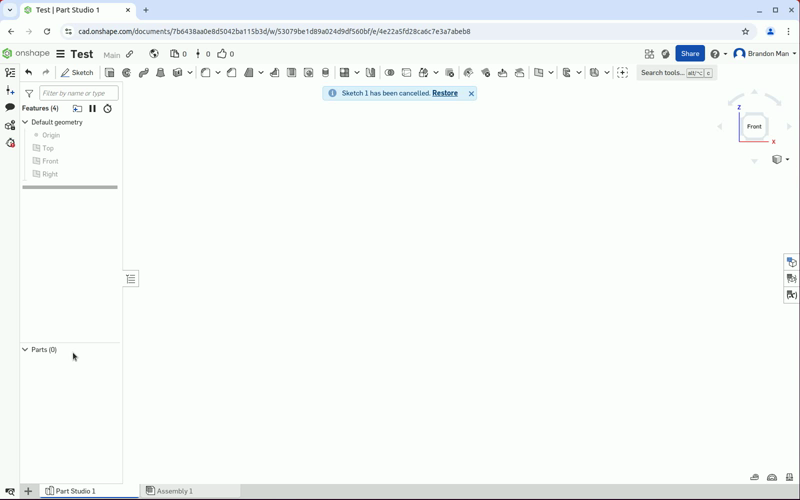
key_down(shift)
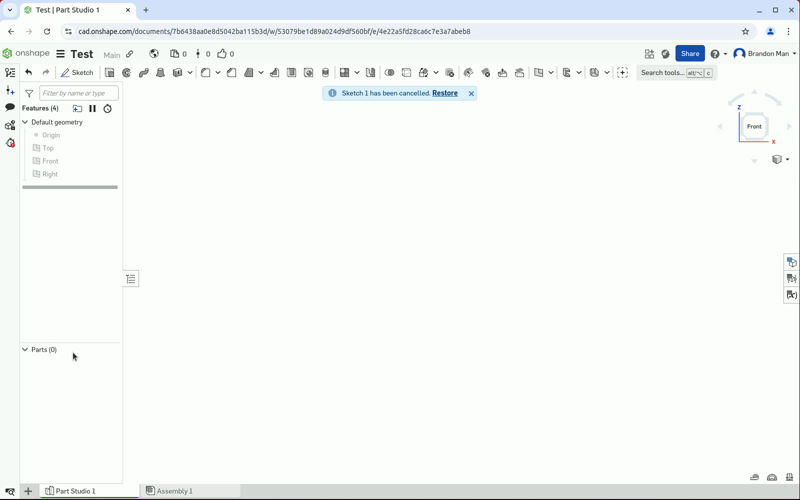
key(left)
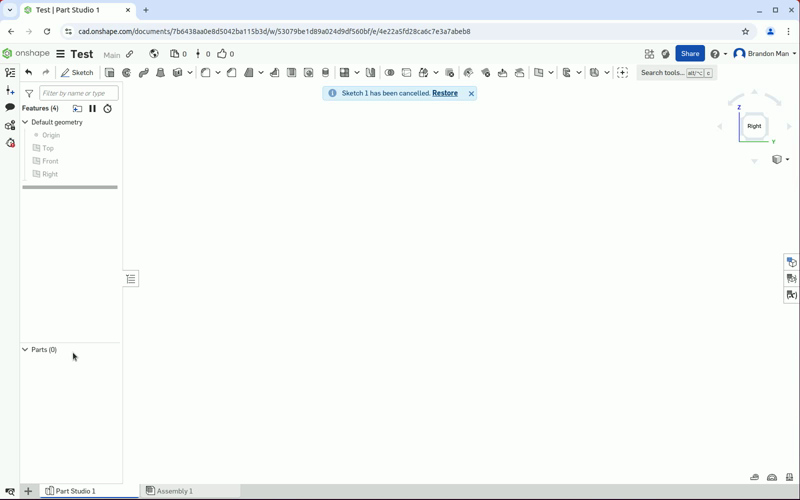
key_up(shift)
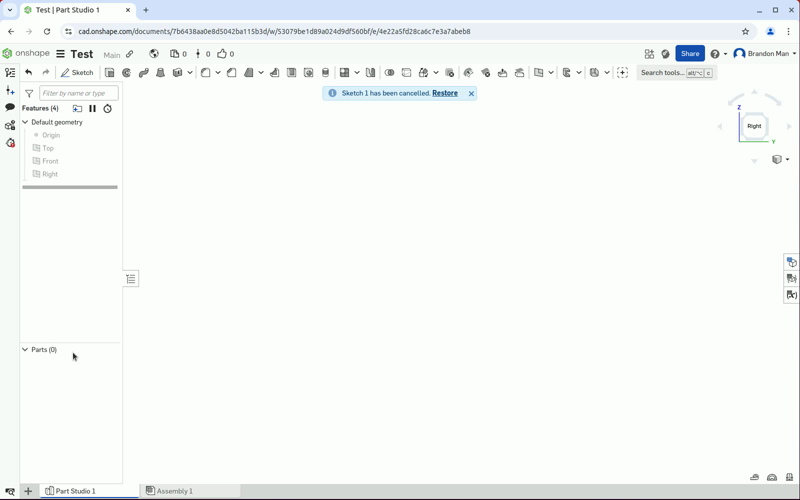
mouse_move(73, 352)
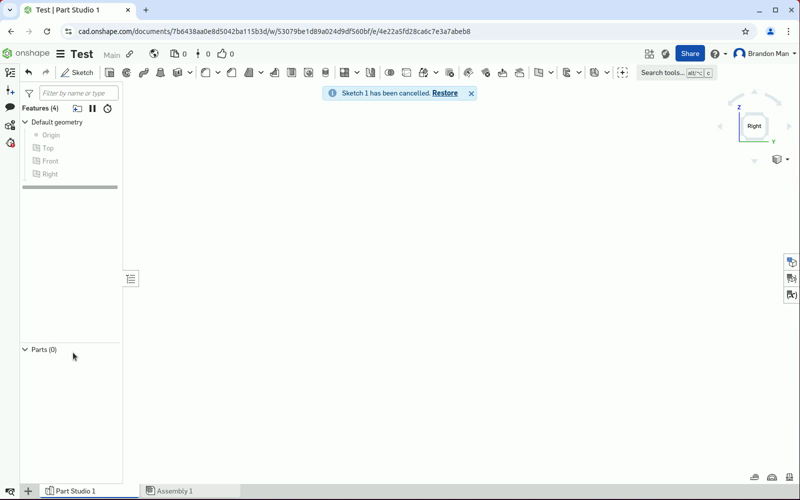
key(shift+y)
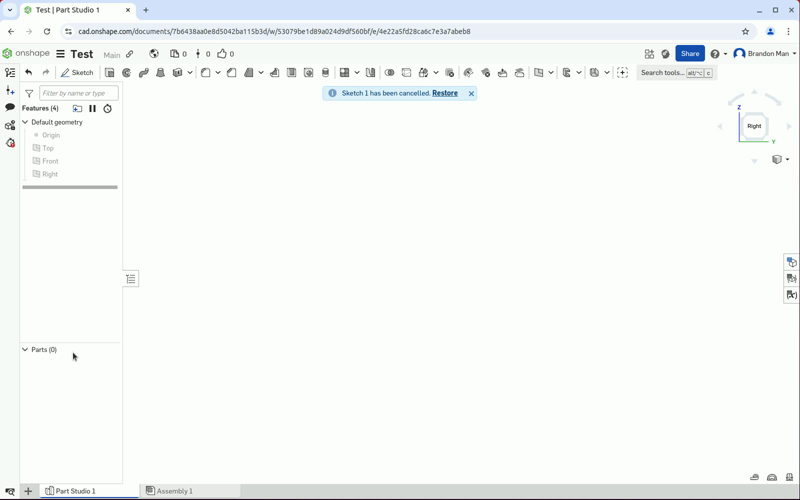
key(shift+s)
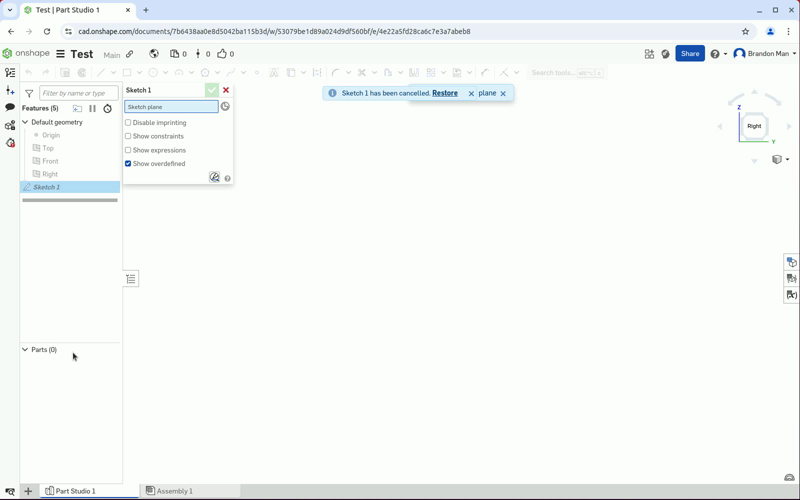
mouse_move(73, 176)
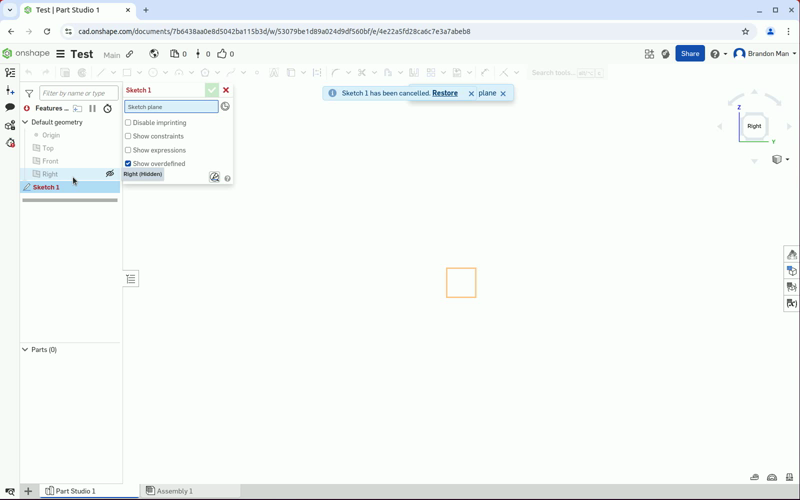
click(73, 176)
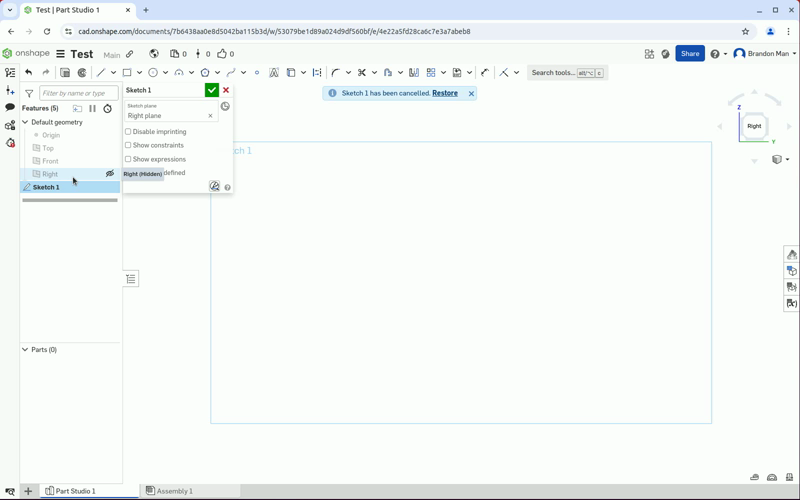
mouse_move(73, 352)
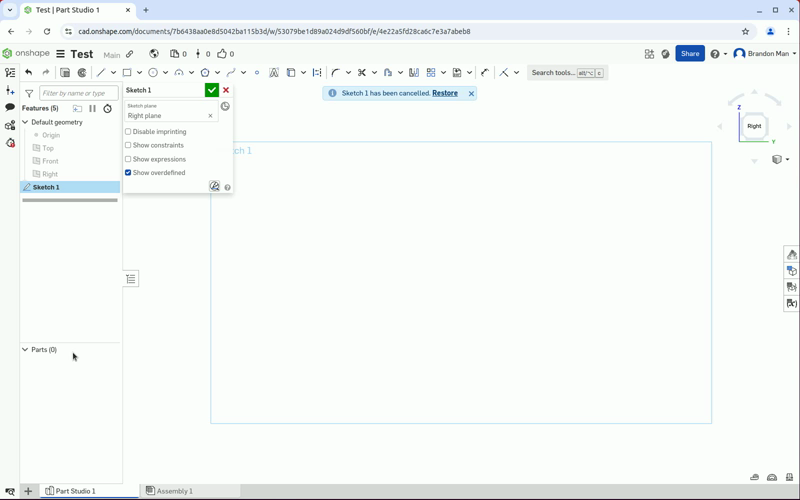
key(y)
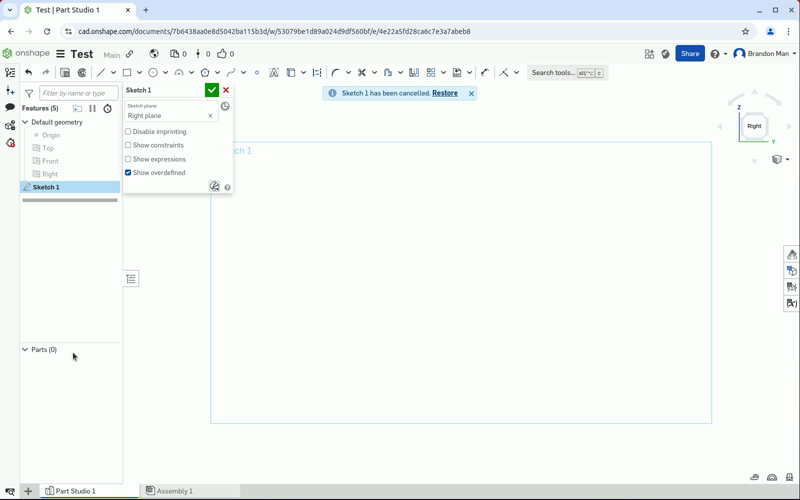
key(c)
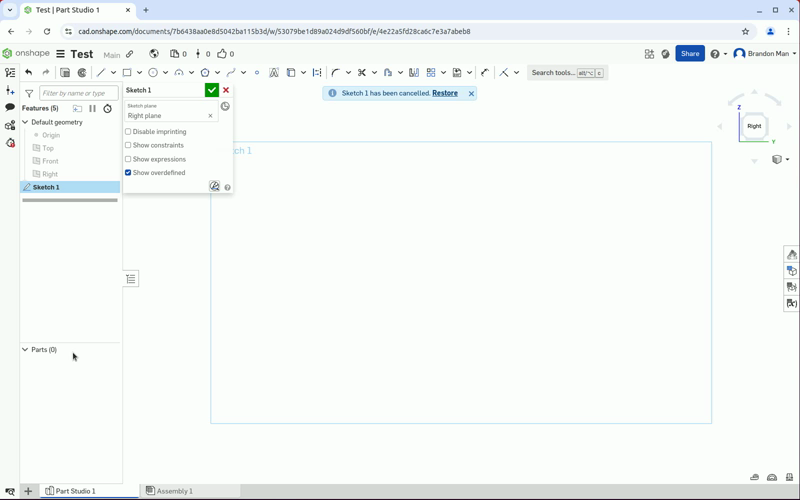
key_down(shift)
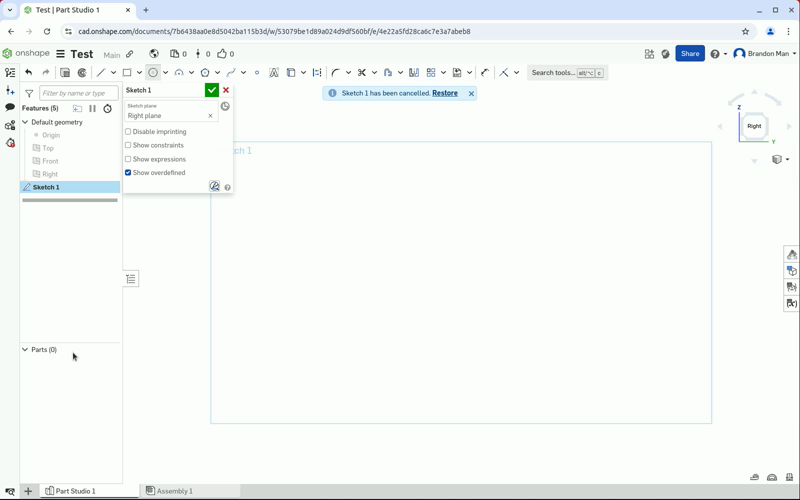
mouse_move(461, 282)
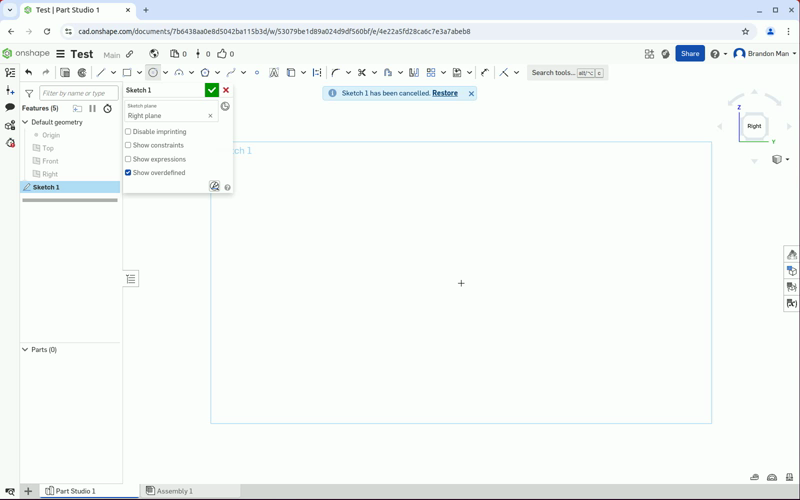
click(461, 282)
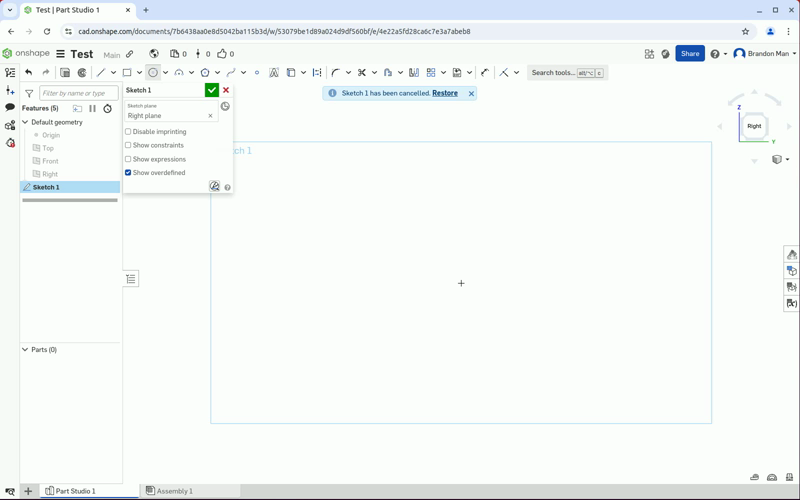
key_up(shift)
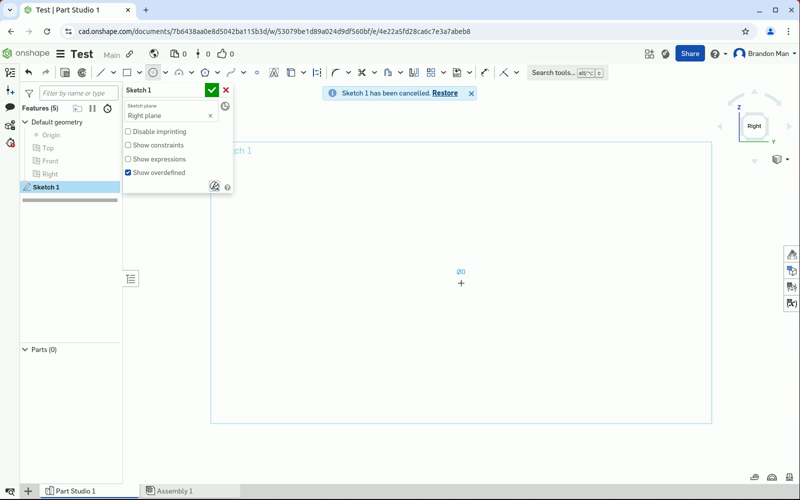
mouse_move(471, 282)
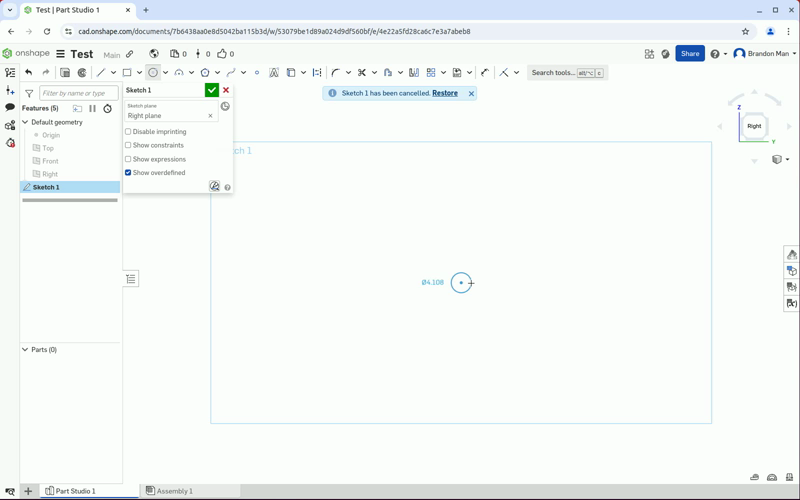
click(471, 282)
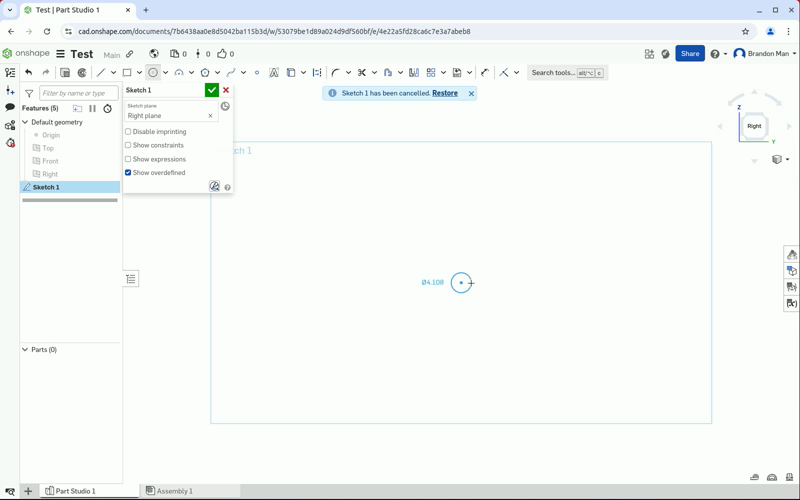
key(esc)
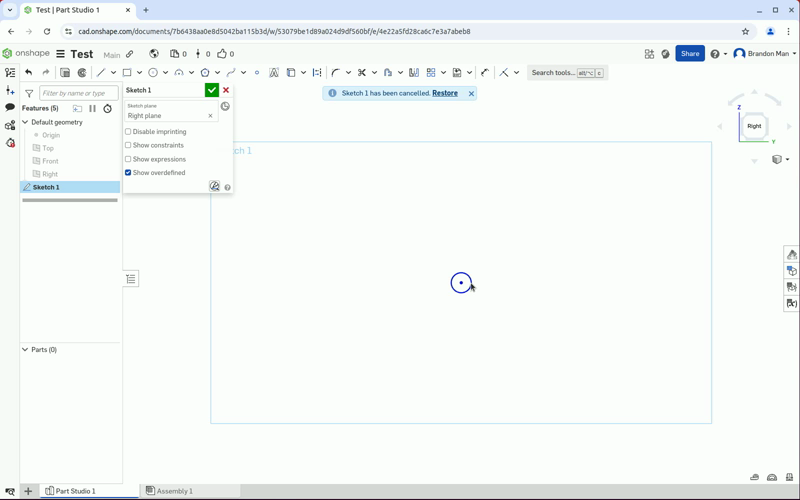
key(l)
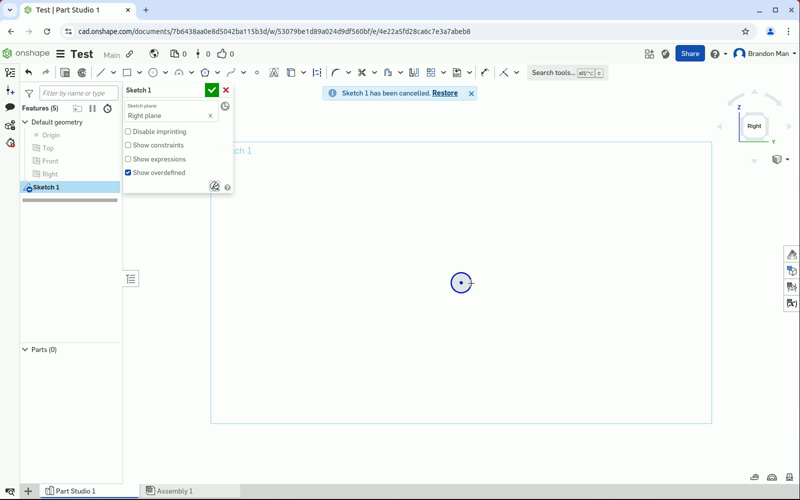
key_down(shift)
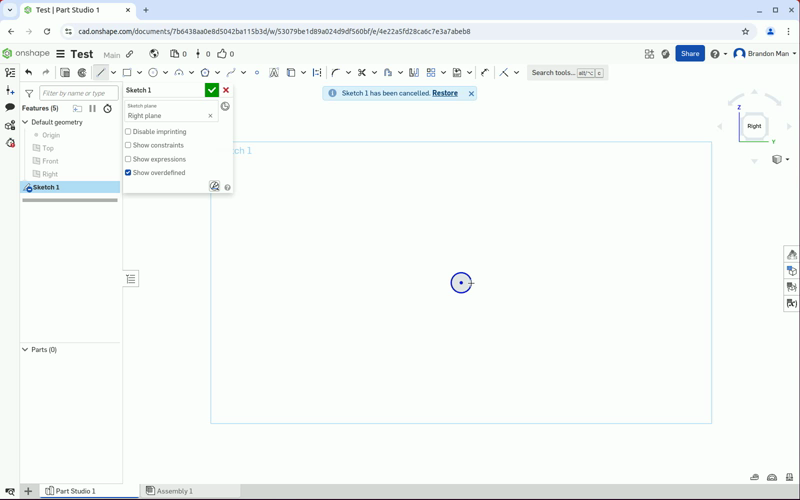
mouse_move(456, 281)
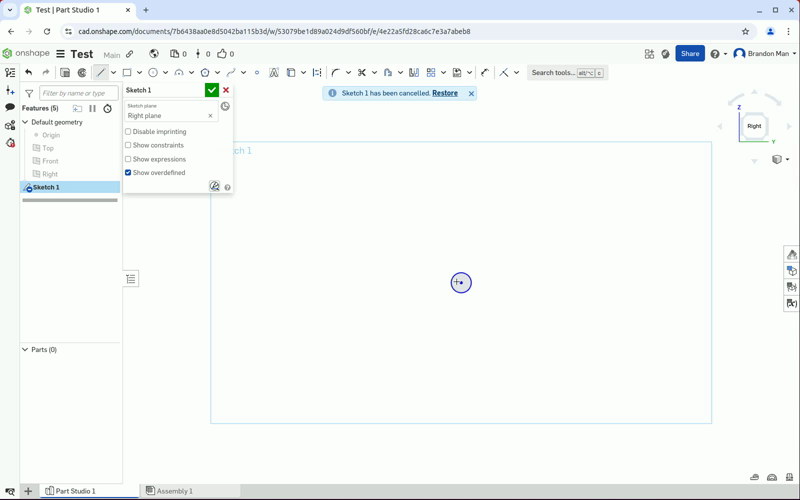
click(456, 281)
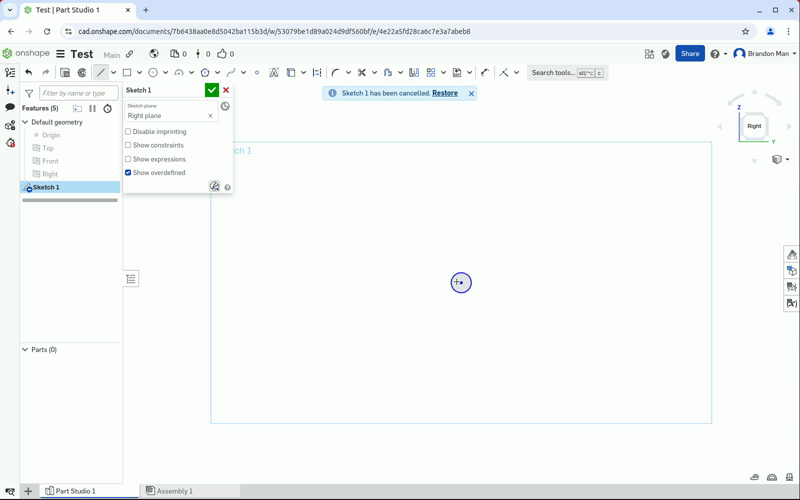
key_up(shift)
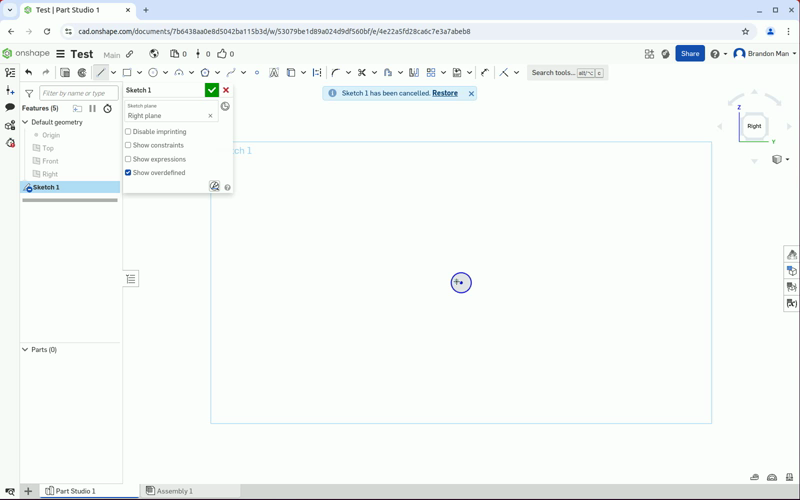
key_down(shift)
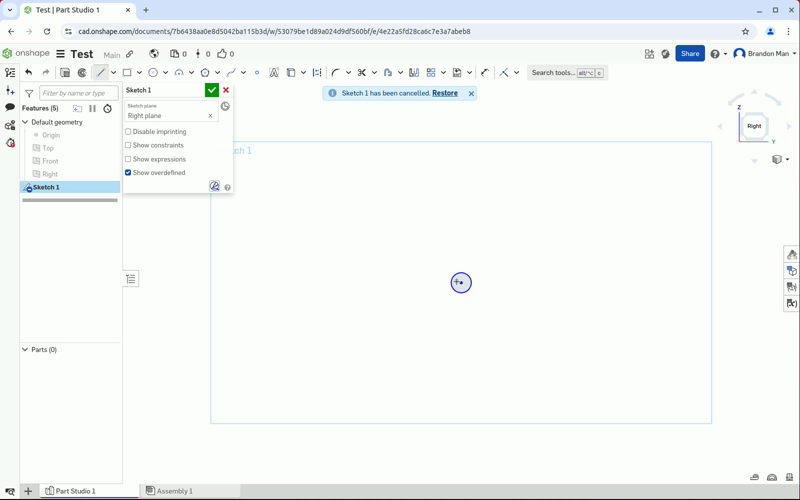
mouse_move(486, 281)
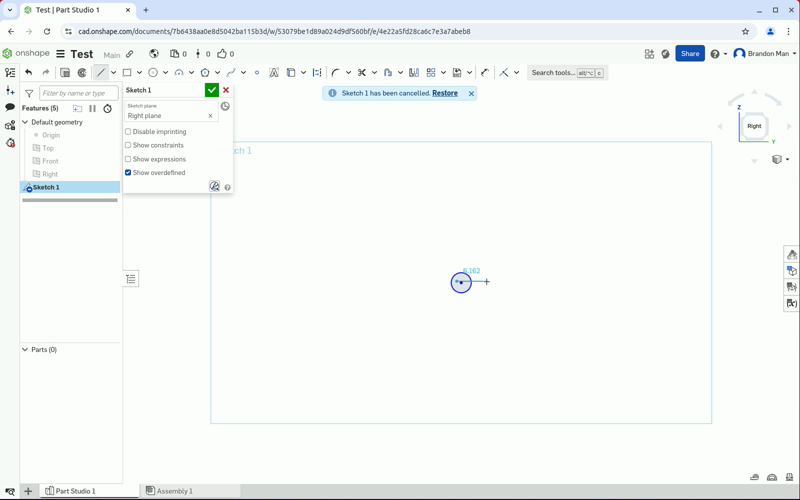
mouse_move(457, 286)
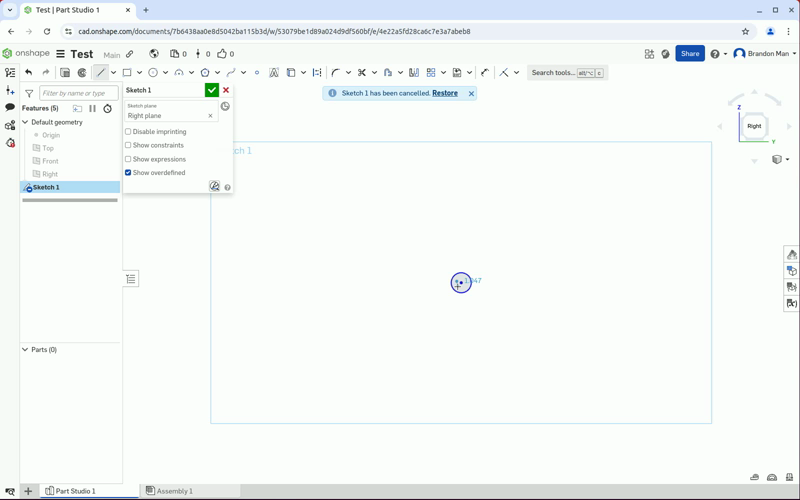
scroll(6)
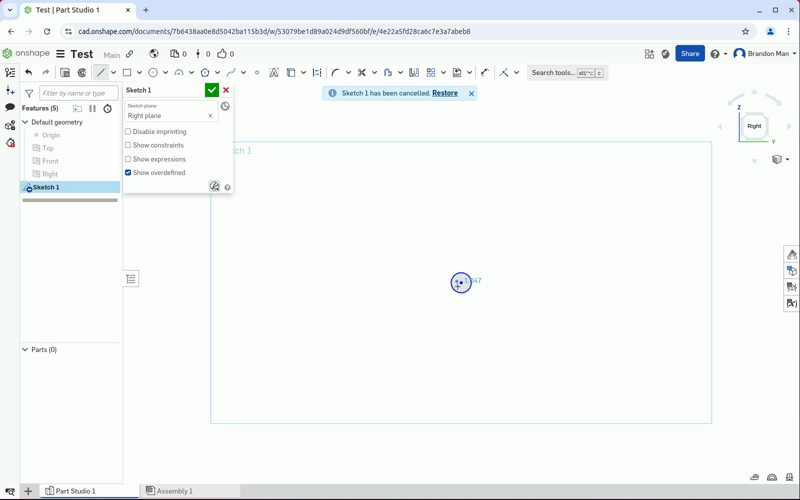
scroll(6)
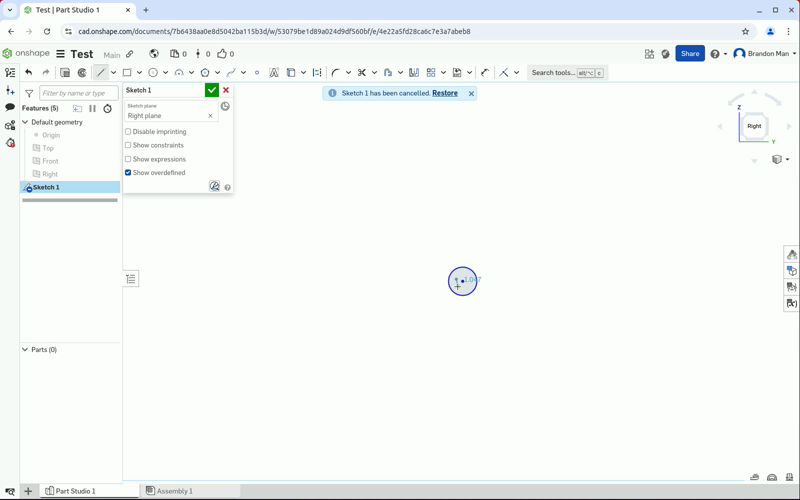
scroll(6)
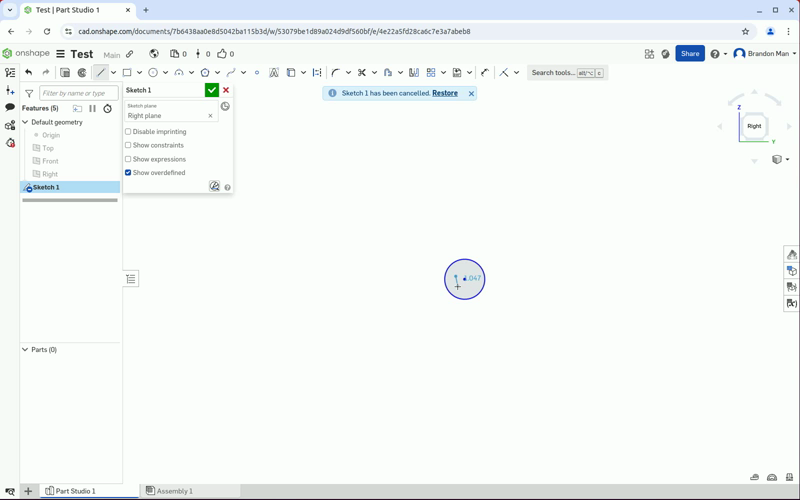
scroll(6)
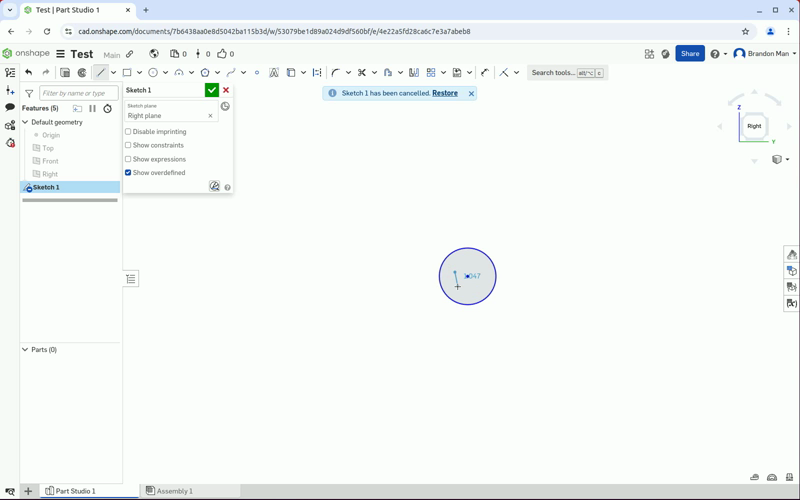
scroll(6)
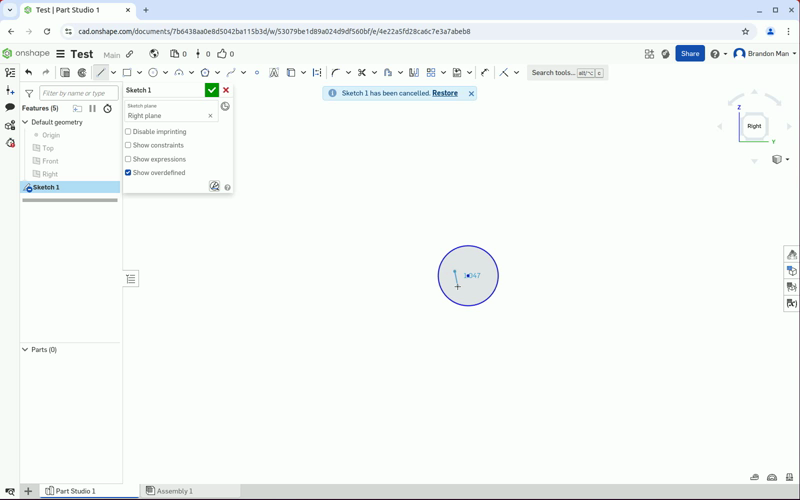
scroll(6)
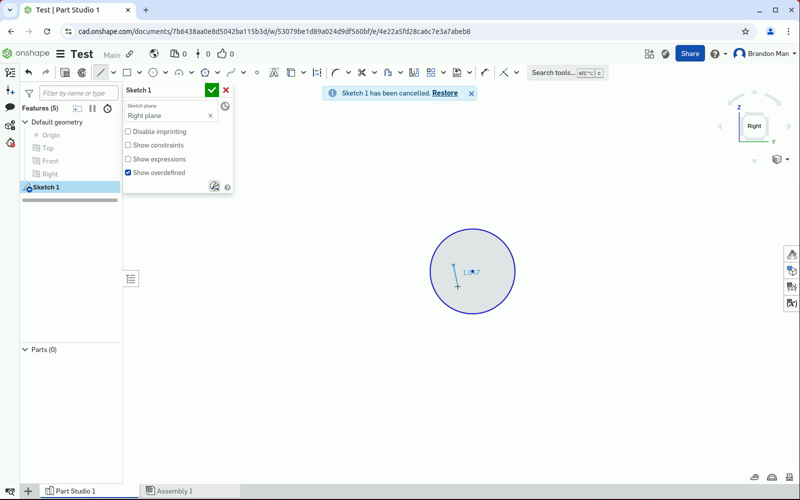
scroll(6)
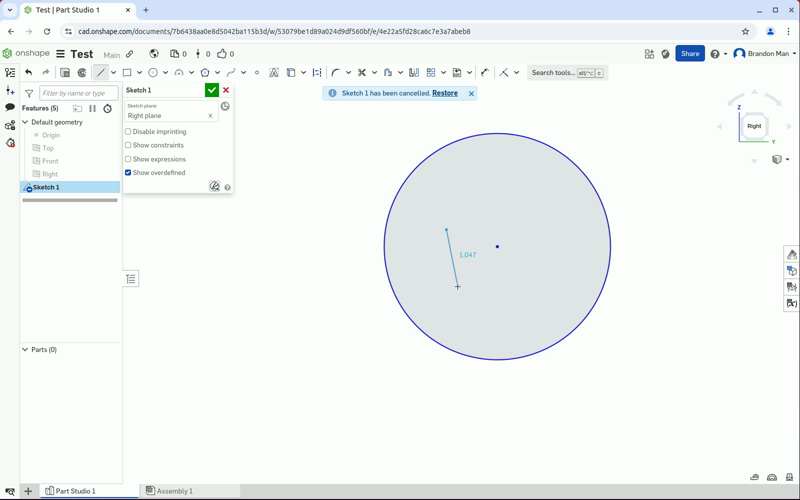
click(457, 286)
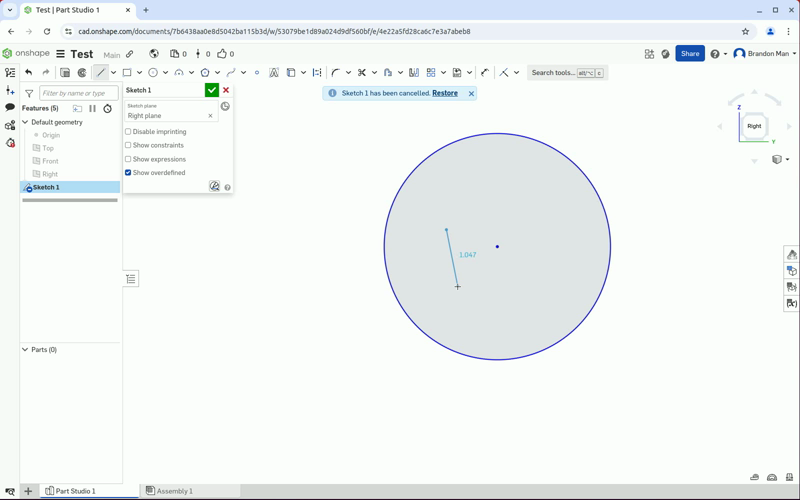
scroll(-6)
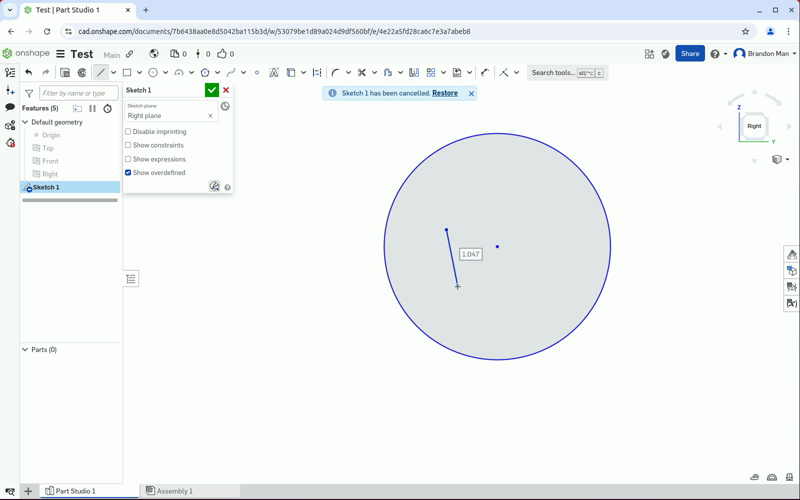
scroll(-6)
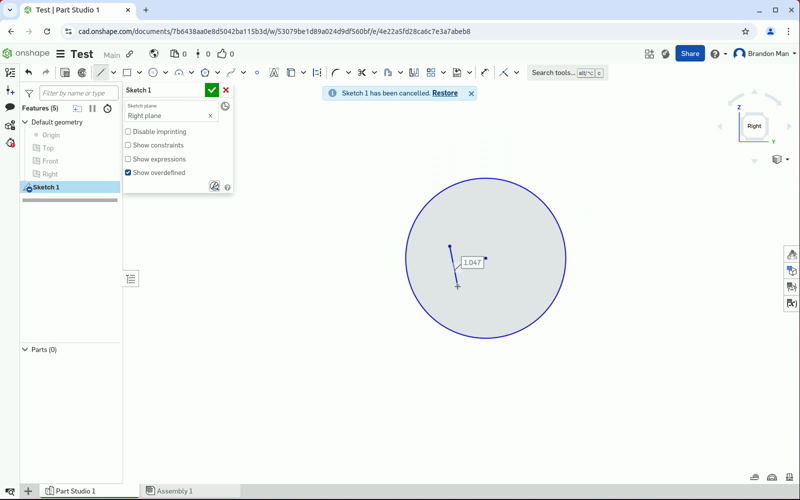
scroll(-6)
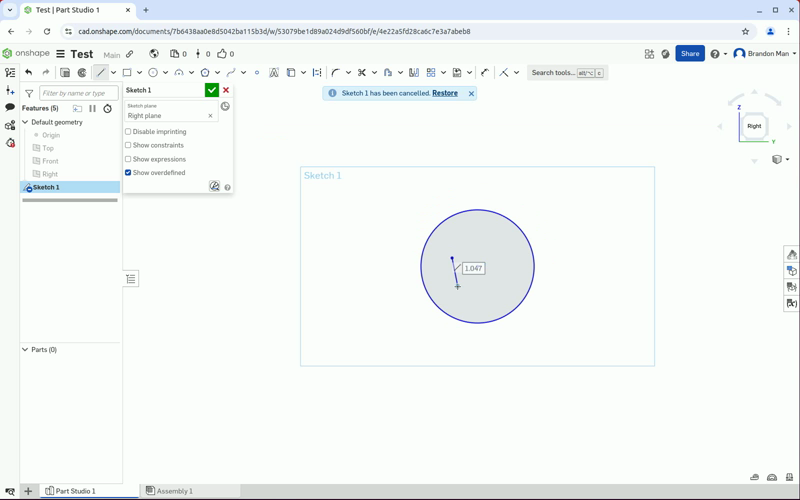
scroll(-6)
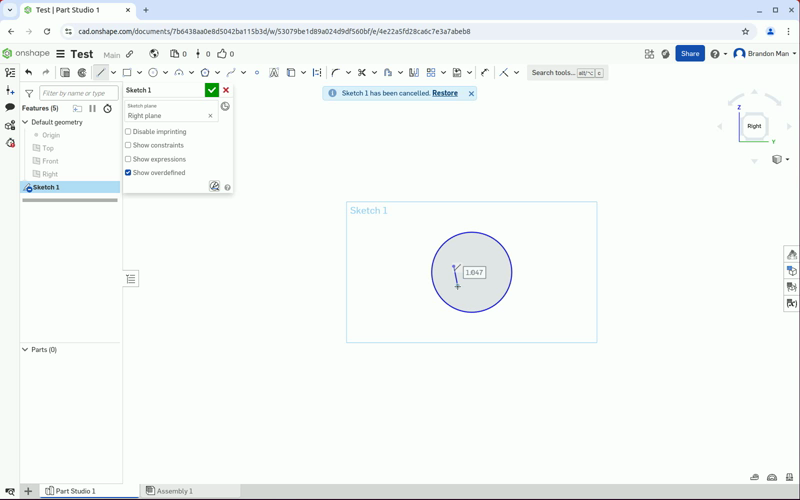
scroll(-6)
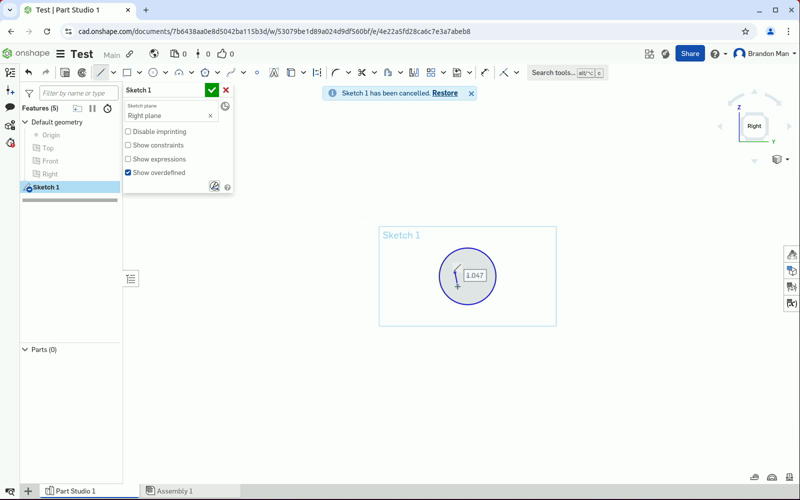
scroll(-6)
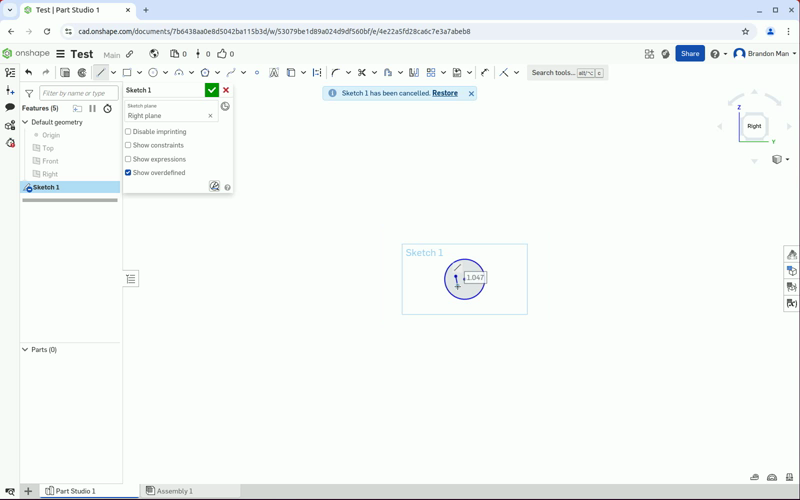
scroll(-6)
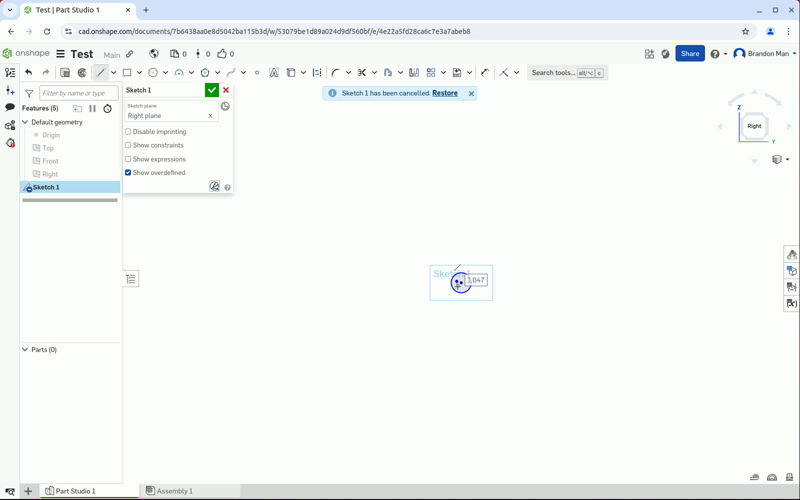
key_up(shift)
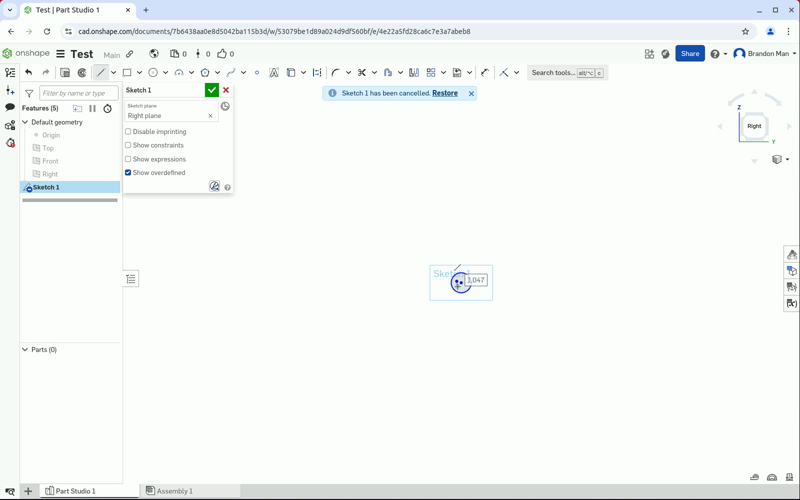
key_down(shift)
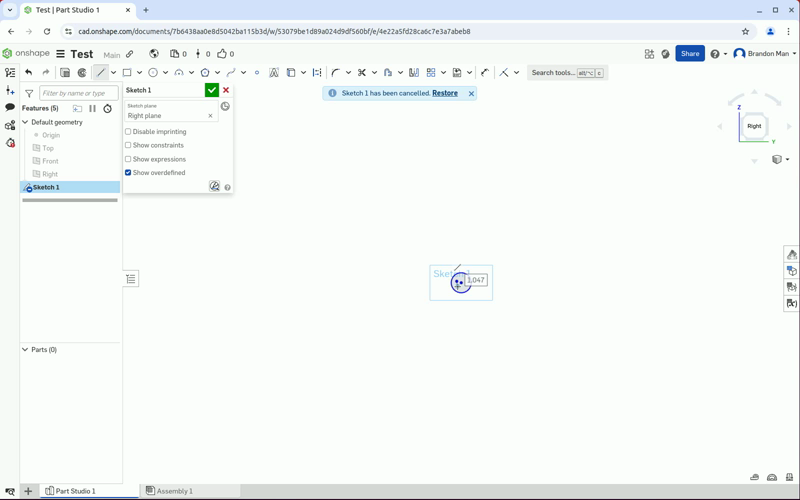
mouse_move(487, 286)
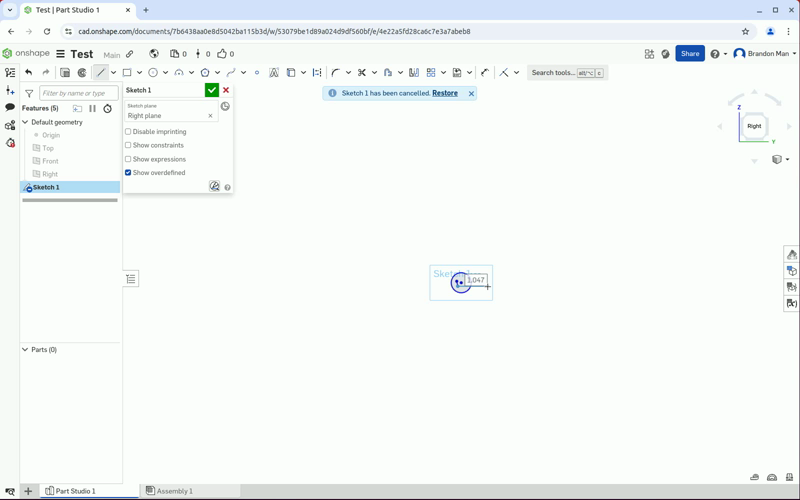
mouse_move(462, 287)
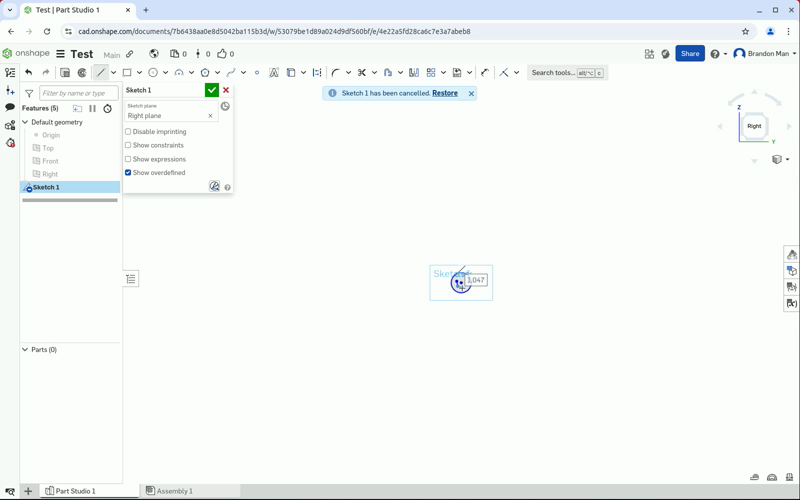
scroll(6)
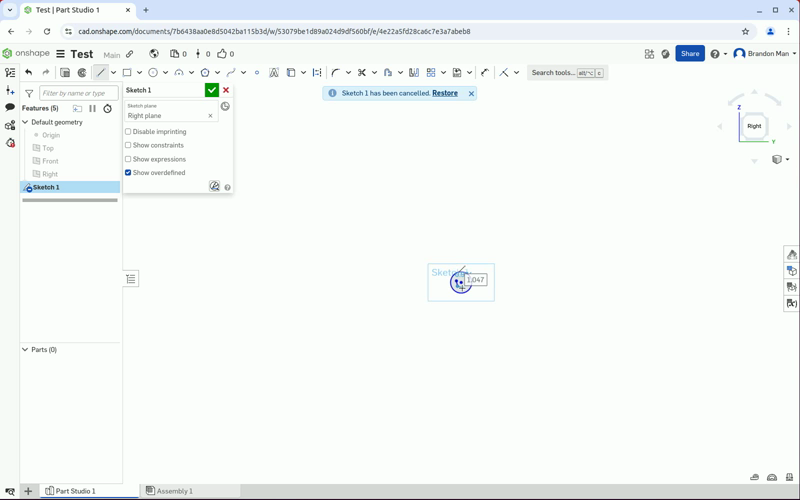
scroll(6)
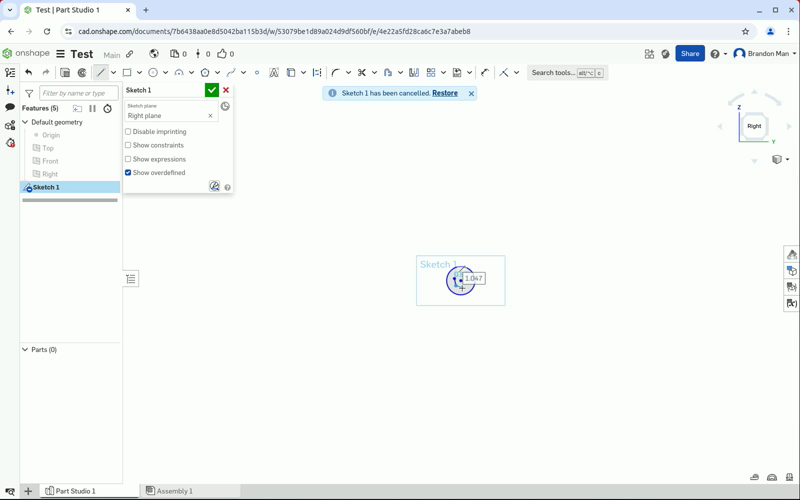
scroll(6)
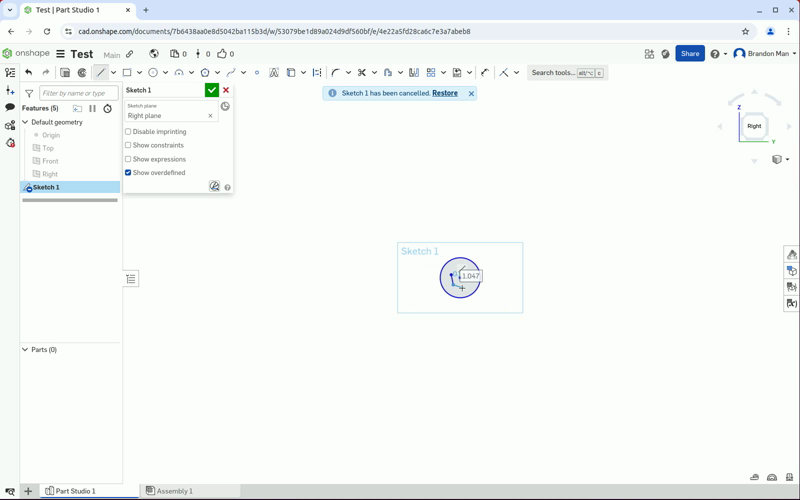
scroll(6)
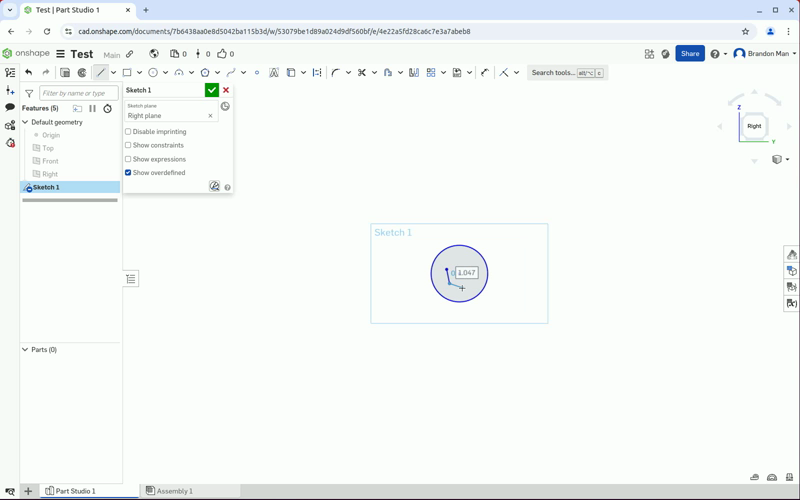
scroll(6)
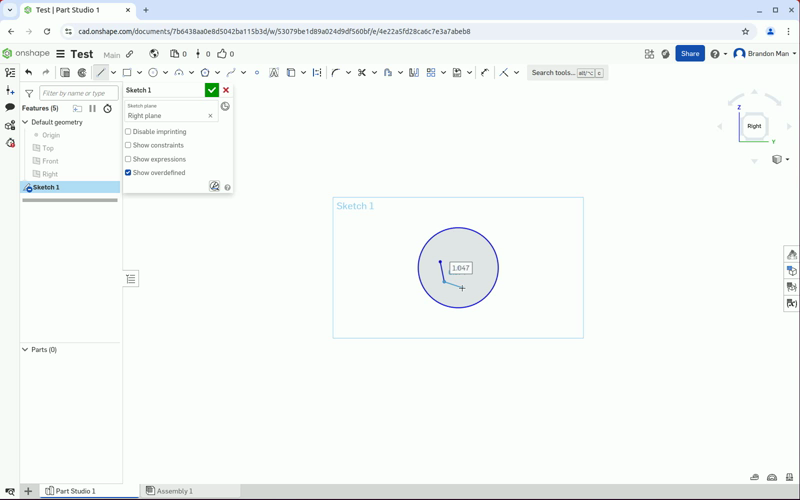
scroll(6)
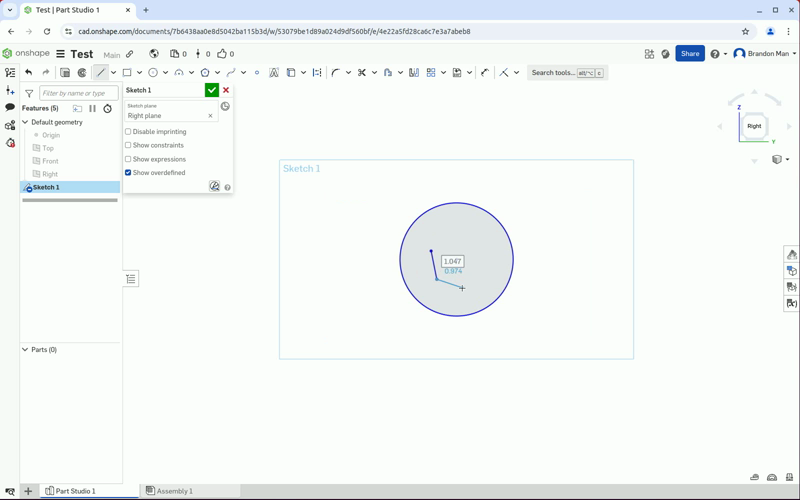
scroll(6)
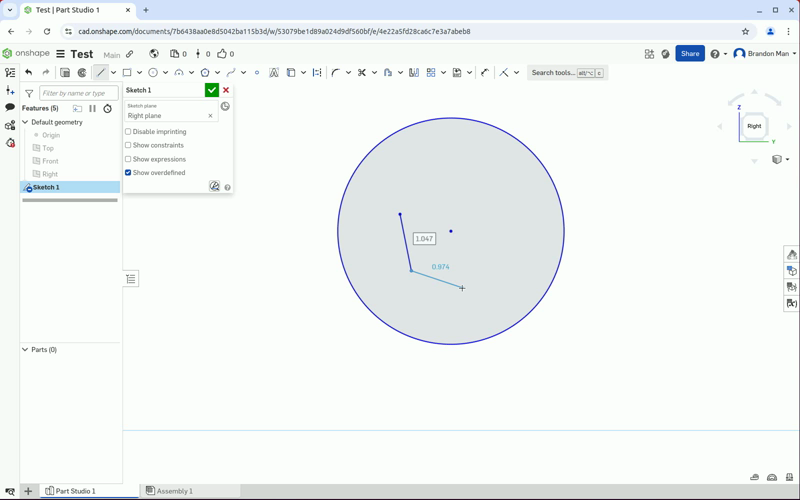
click(462, 287)
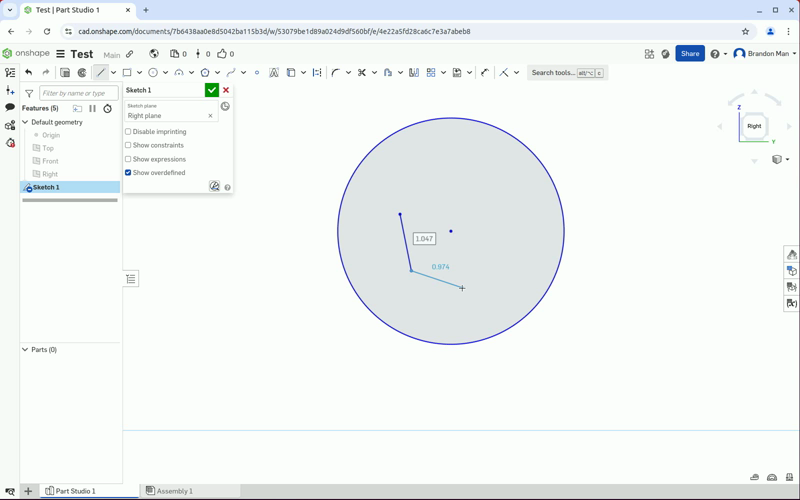
scroll(-6)
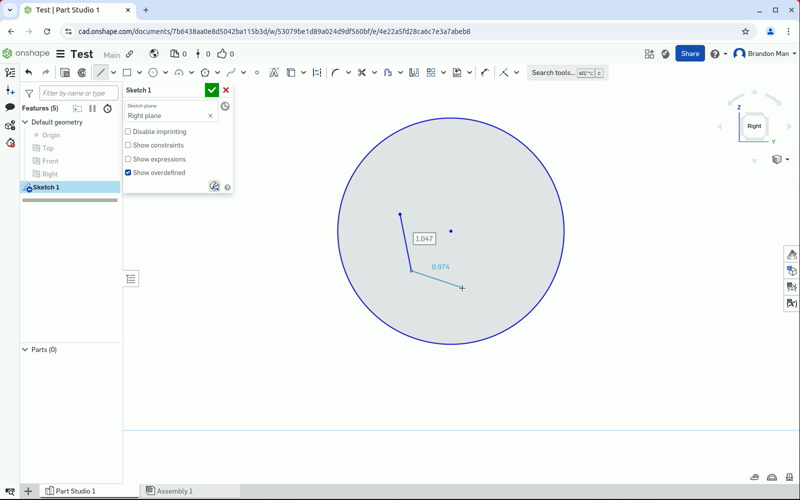
scroll(-6)
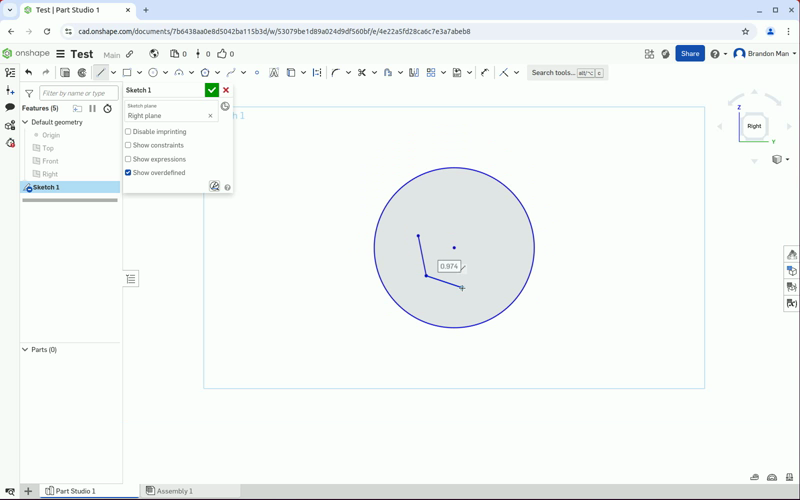
scroll(-6)
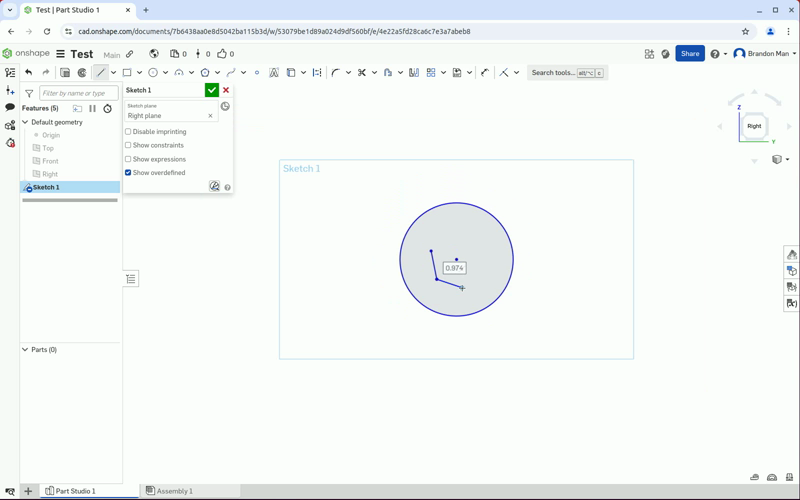
scroll(-6)
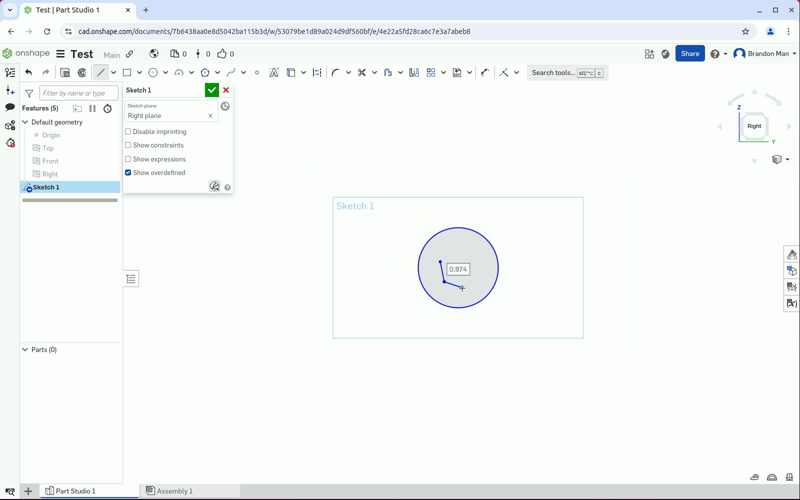
scroll(-6)
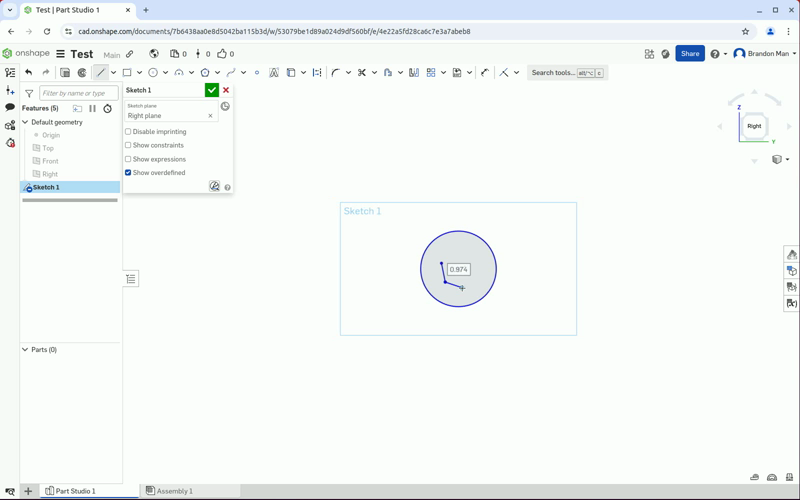
scroll(-6)
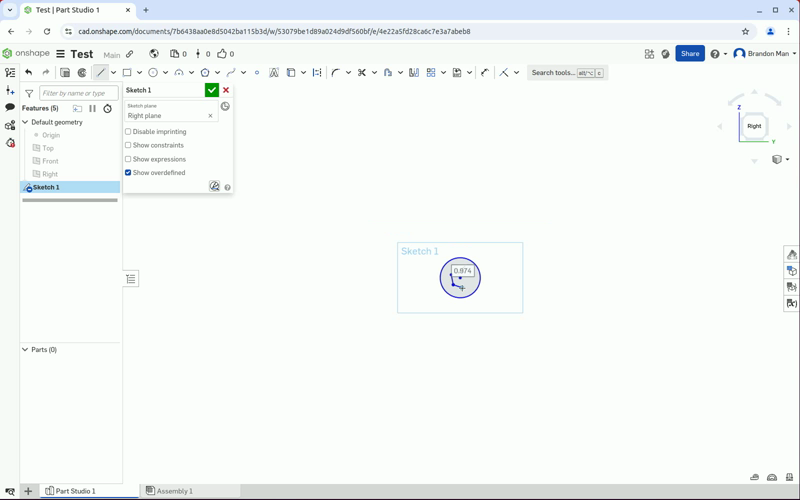
scroll(-6)
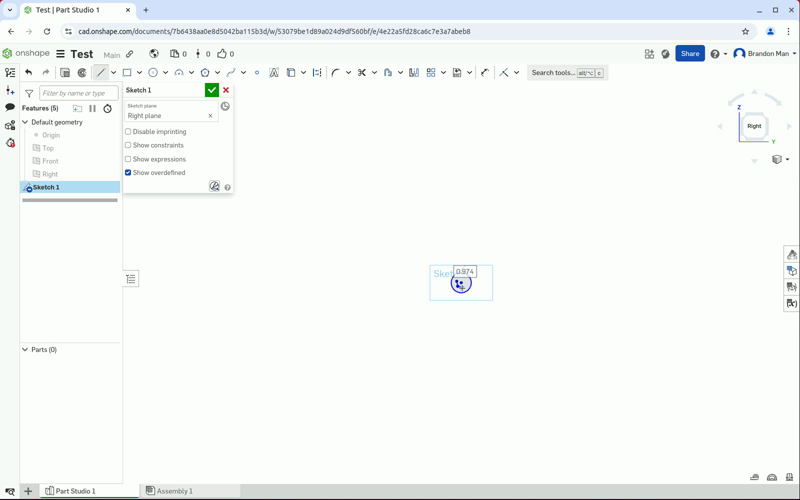
key_up(shift)
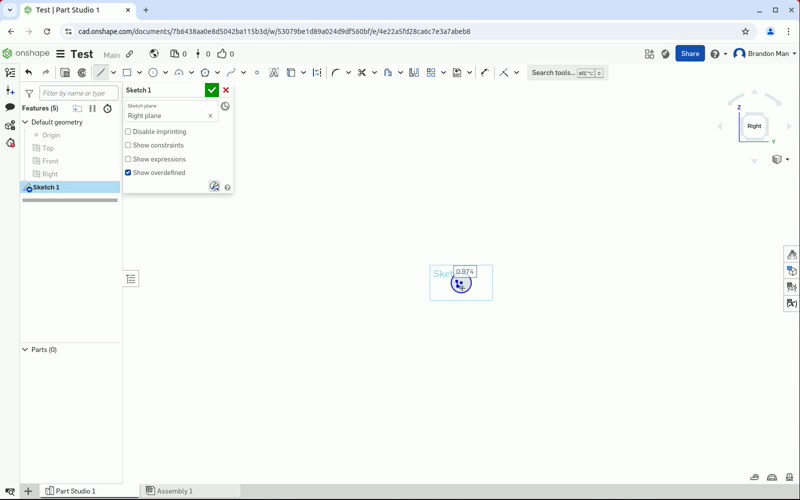
key_down(shift)
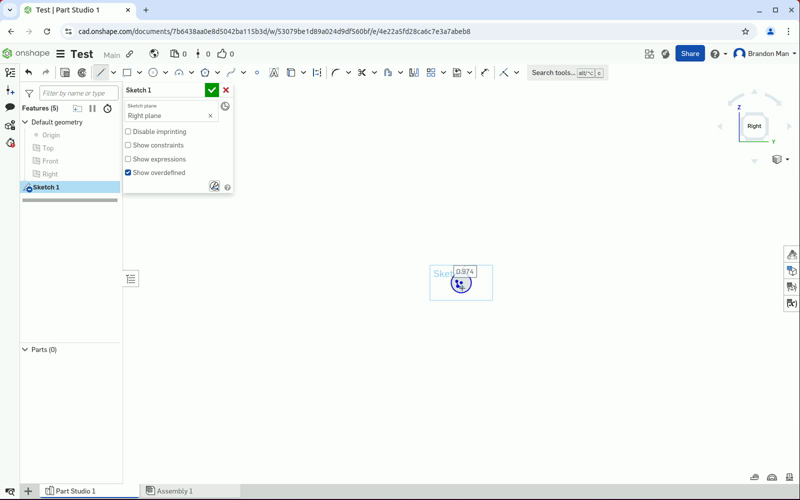
mouse_move(492, 287)
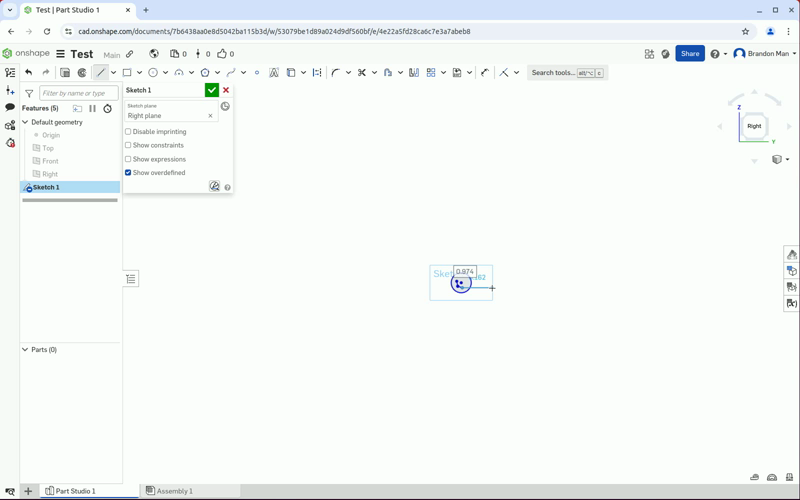
mouse_move(465, 284)
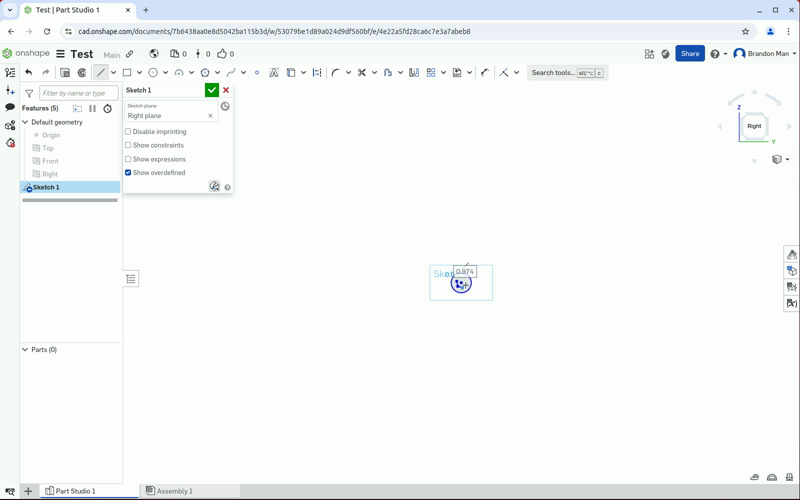
scroll(6)
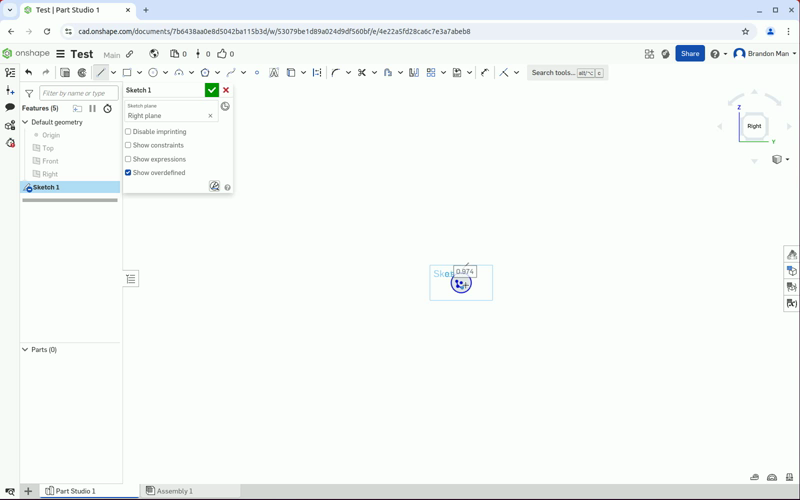
scroll(6)
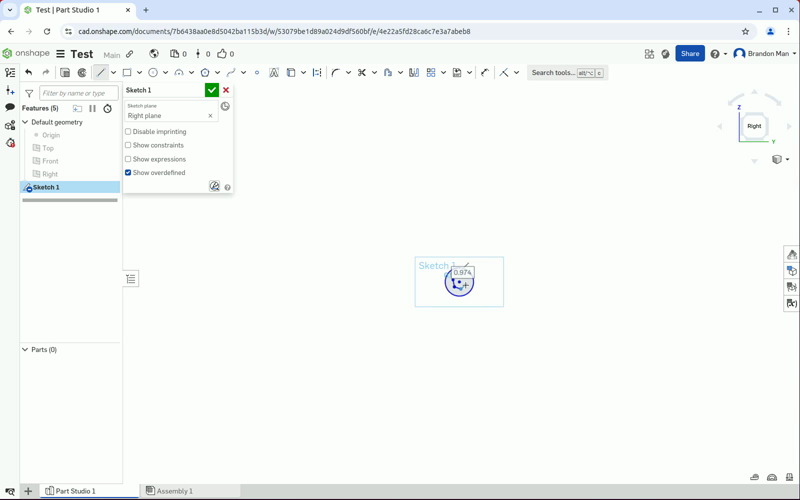
scroll(6)
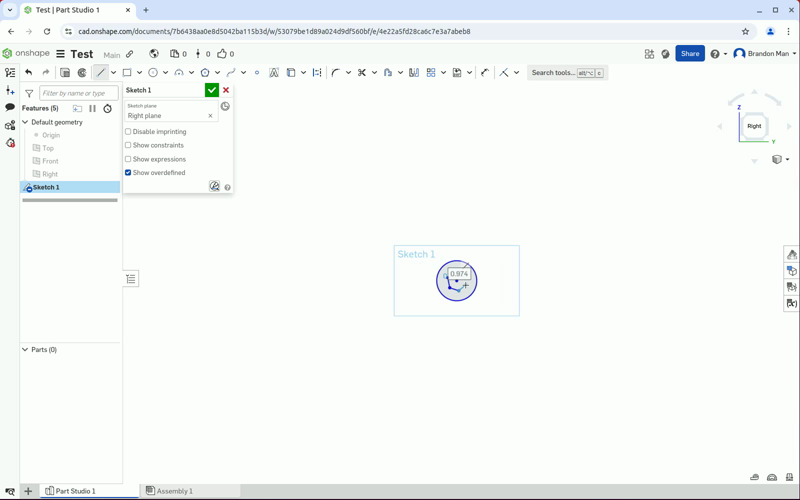
scroll(6)
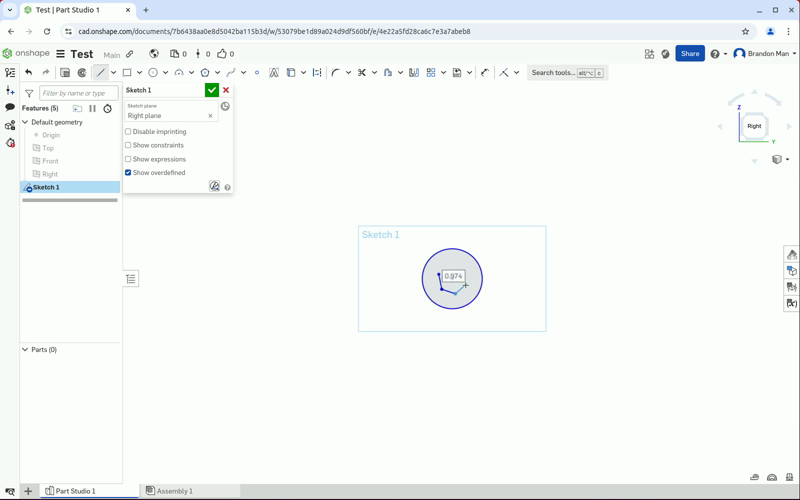
scroll(6)
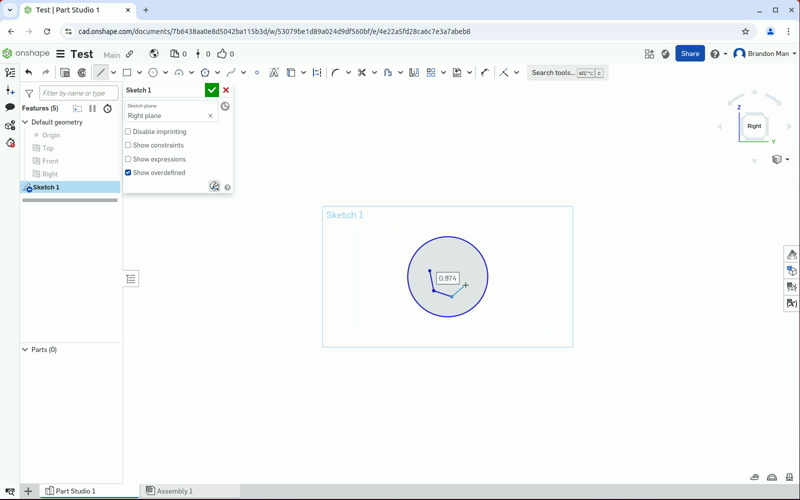
scroll(6)
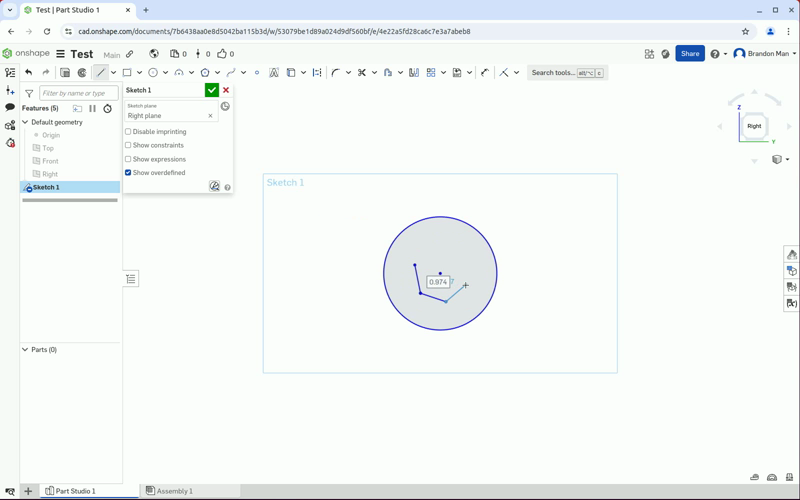
scroll(6)
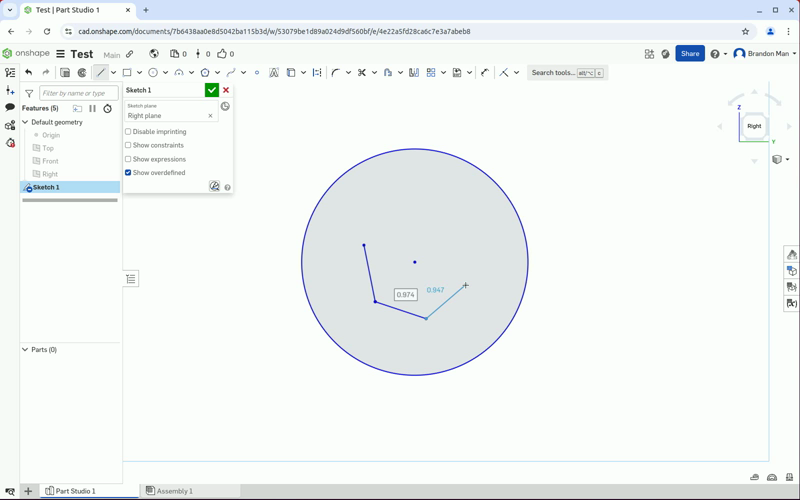
click(465, 284)
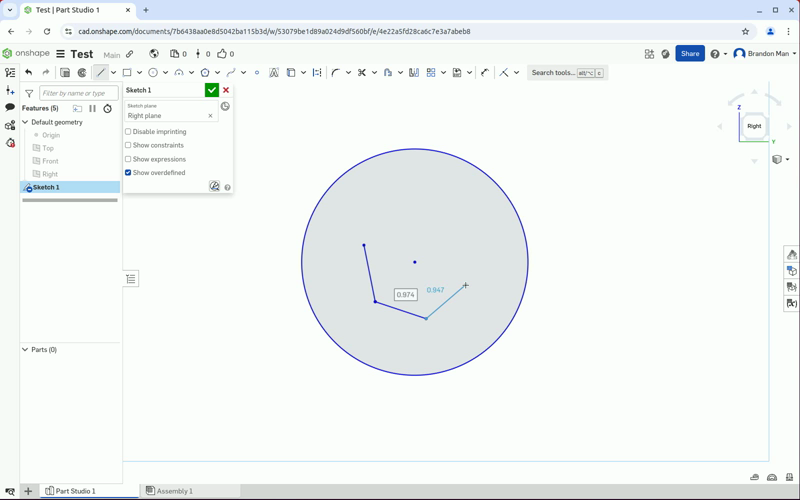
scroll(-6)
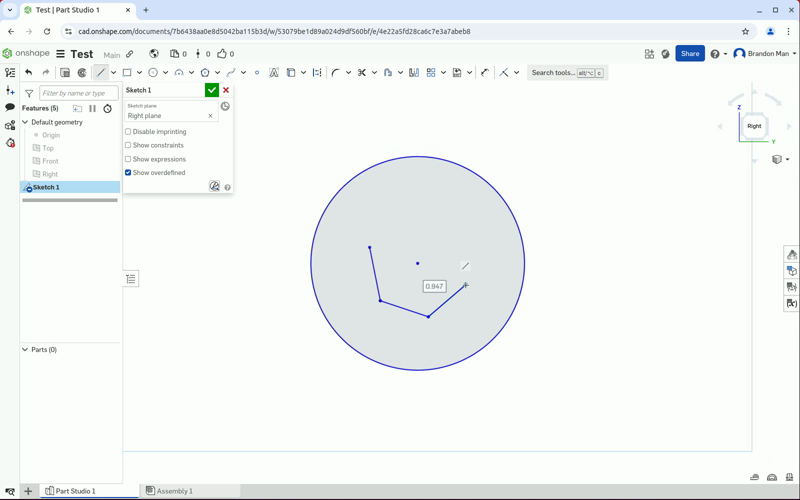
scroll(-6)
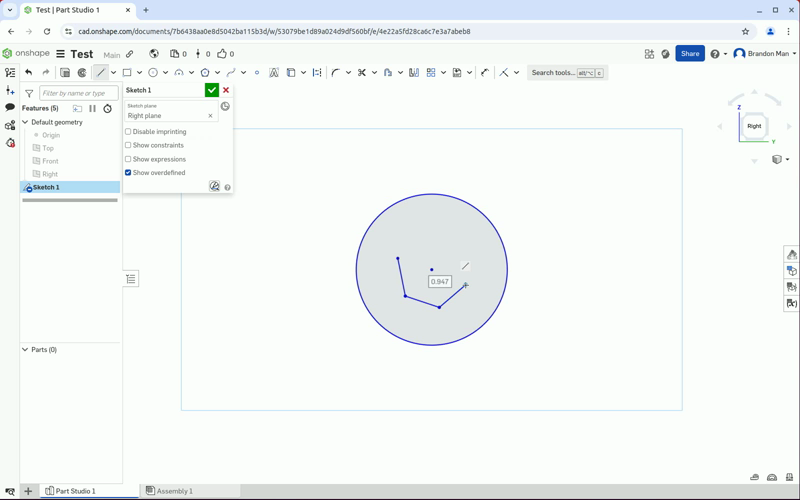
scroll(-6)
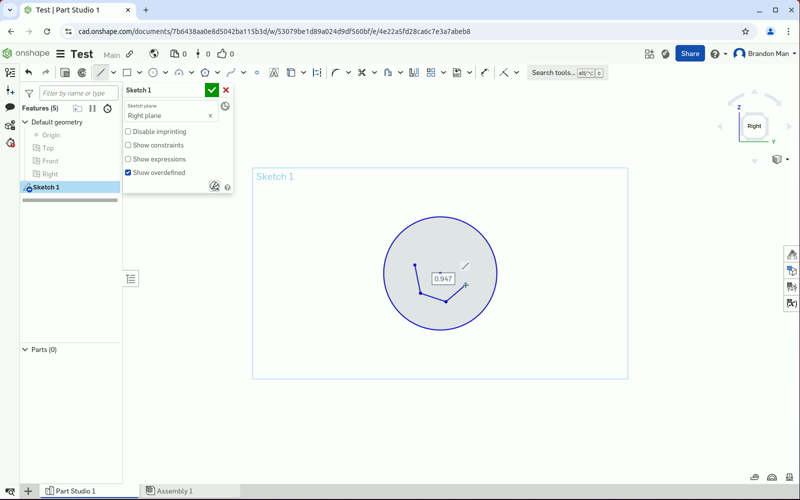
scroll(-6)
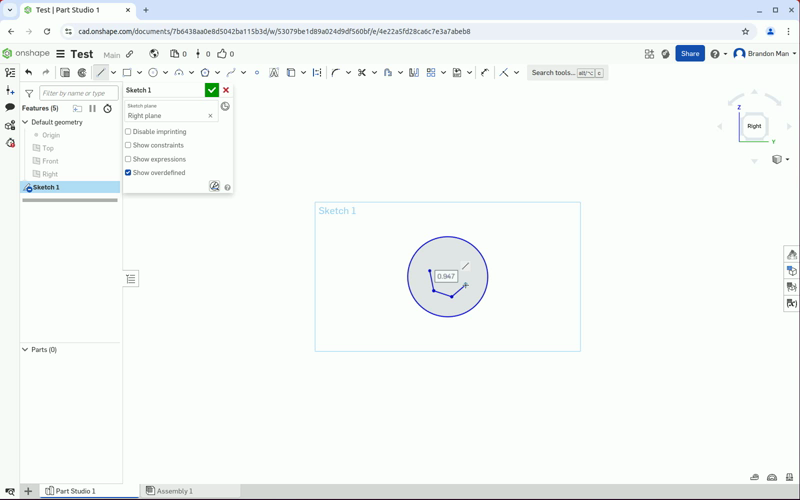
scroll(-6)
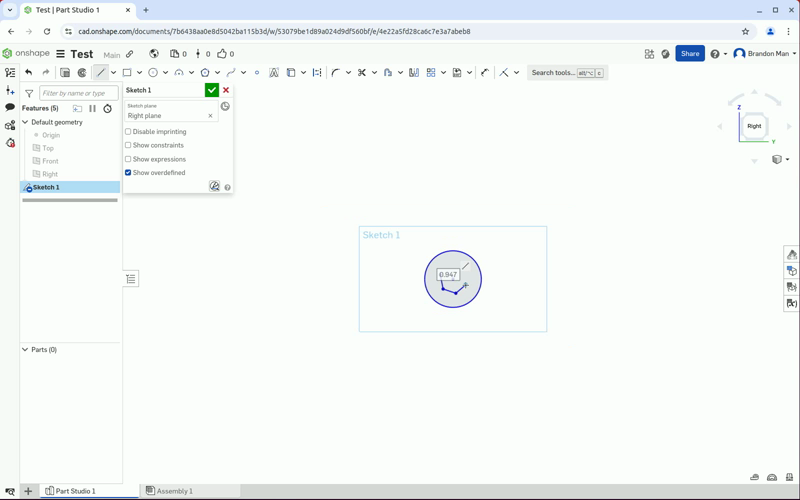
scroll(-6)
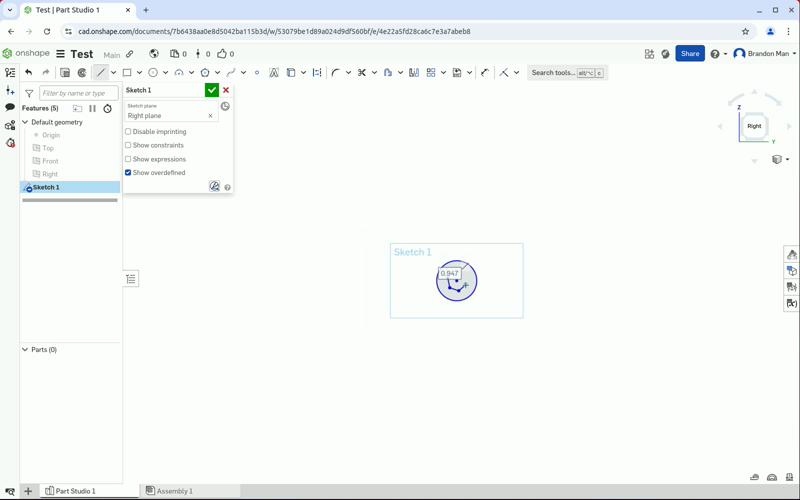
scroll(-6)
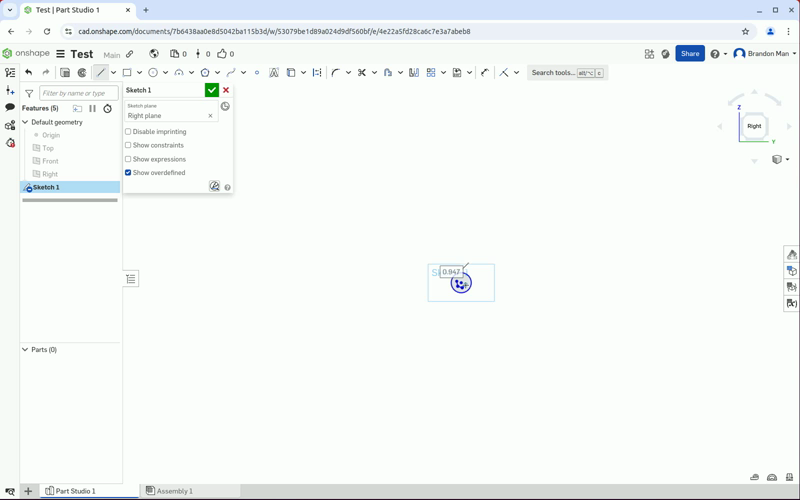
key_up(shift)
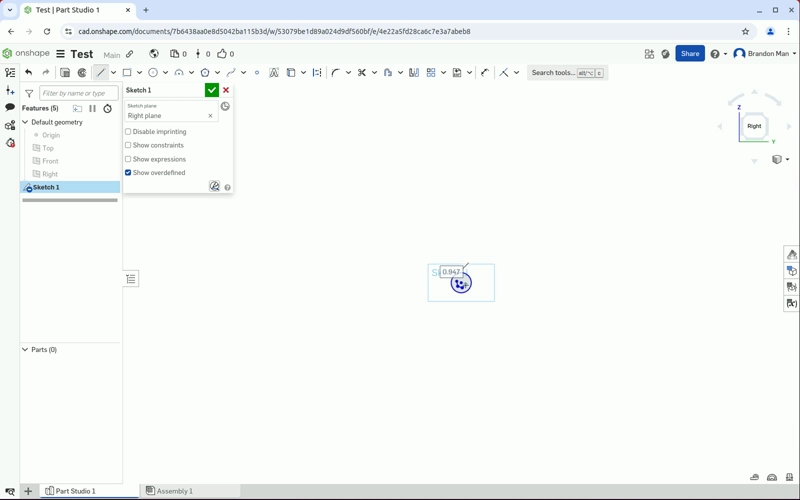
key_down(shift)
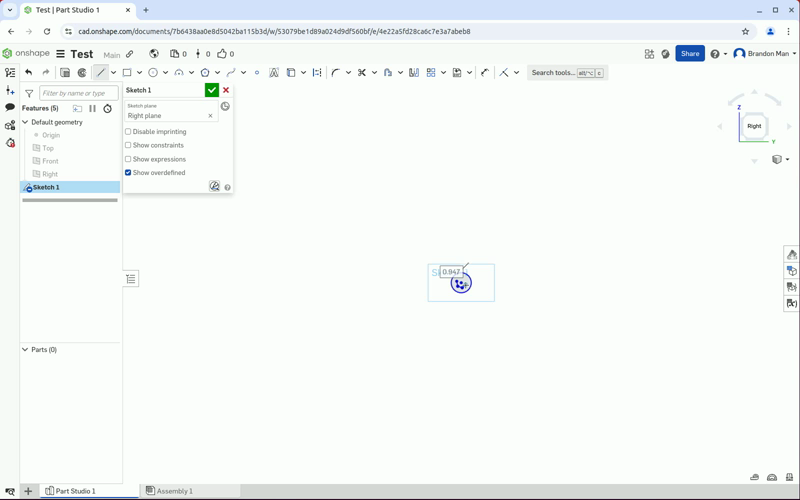
mouse_move(495, 284)
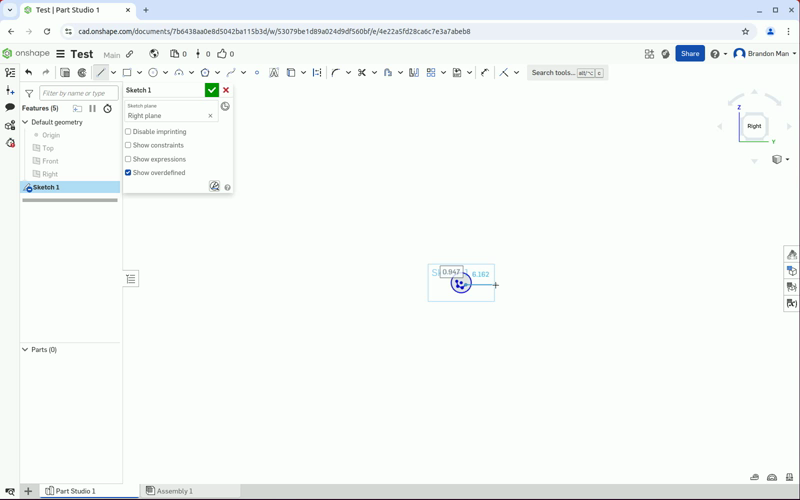
mouse_move(464, 279)
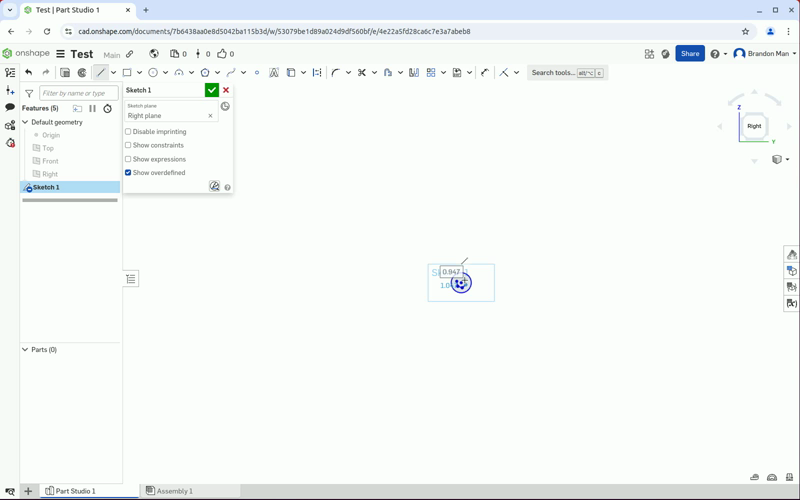
scroll(6)
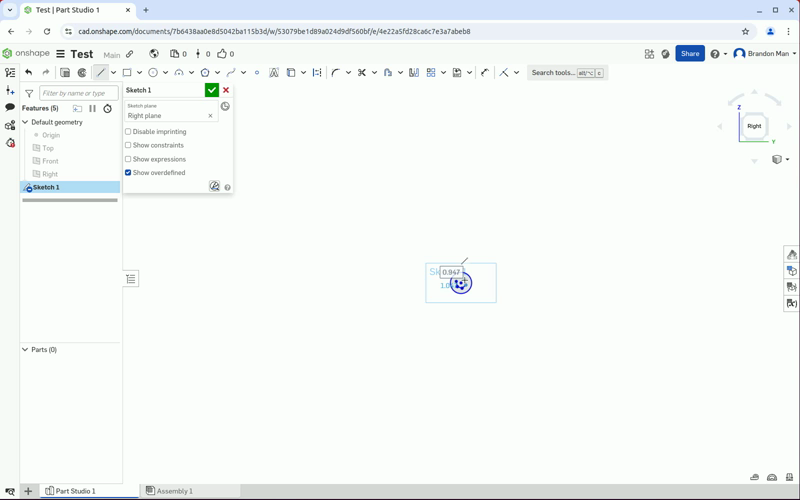
scroll(6)
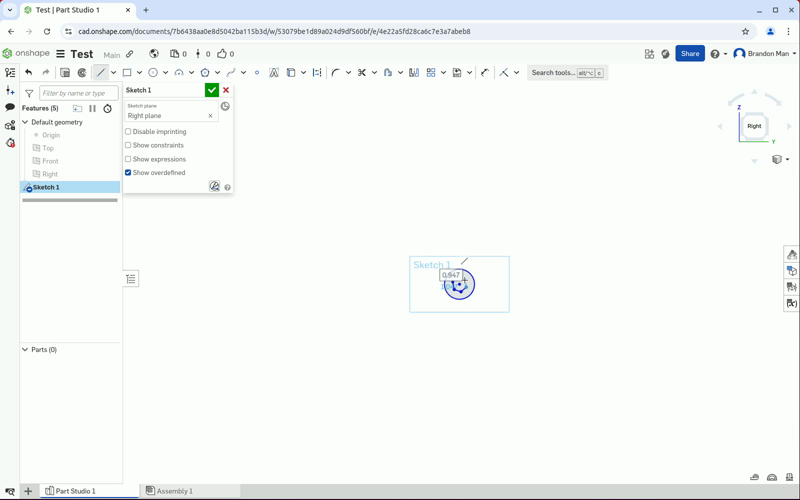
scroll(6)
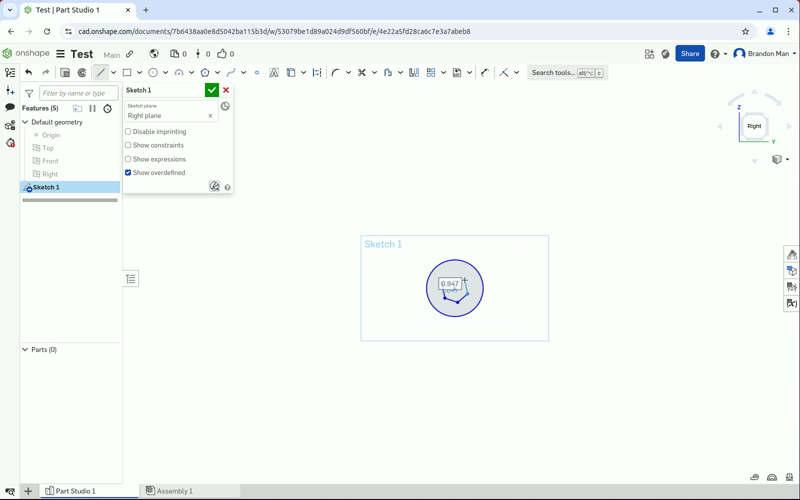
scroll(6)
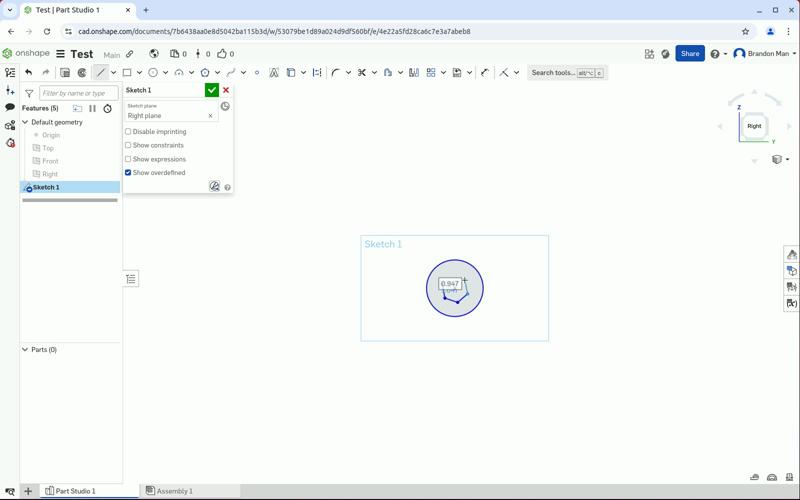
scroll(6)
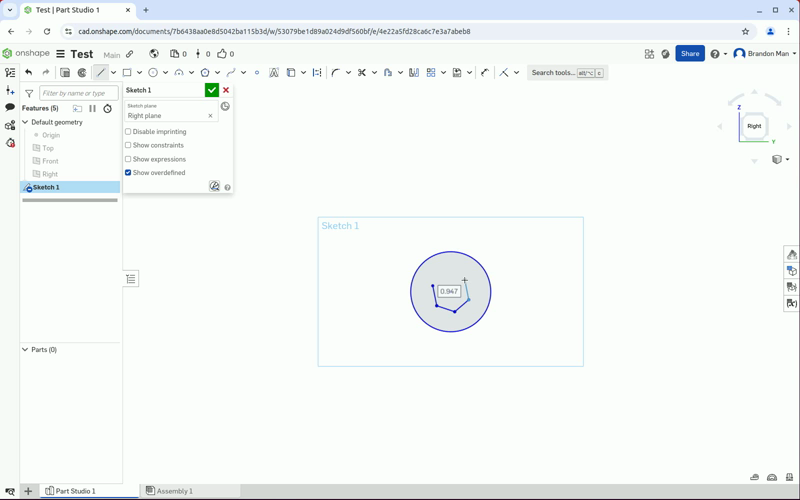
scroll(6)
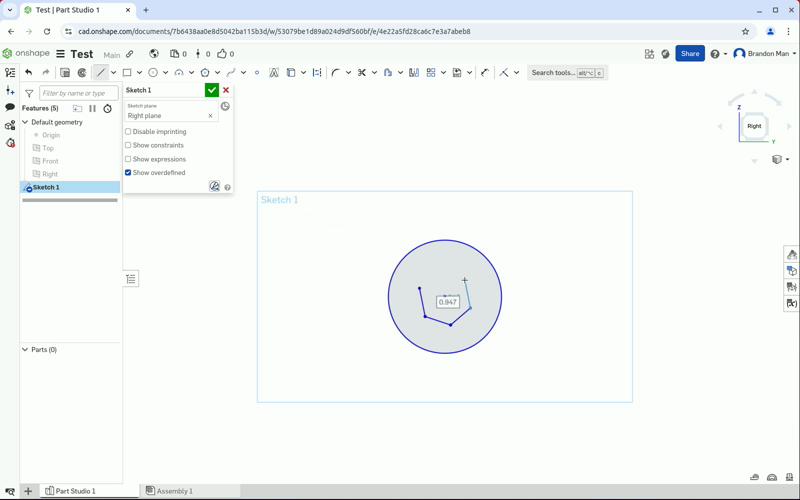
scroll(6)
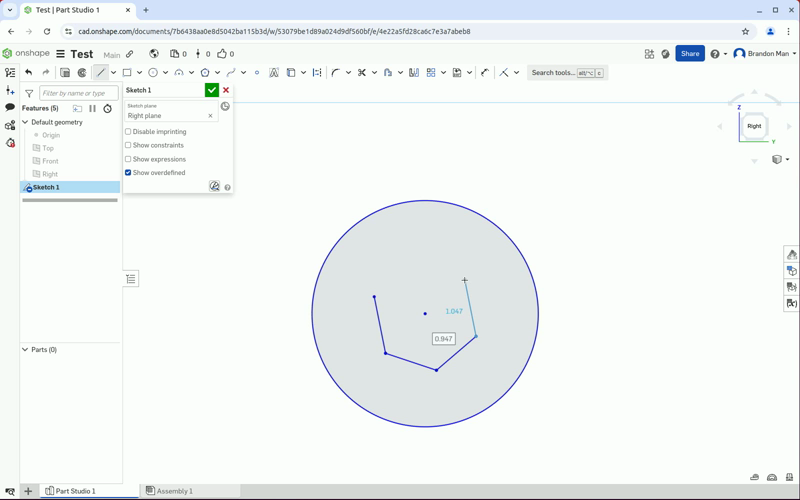
click(464, 279)
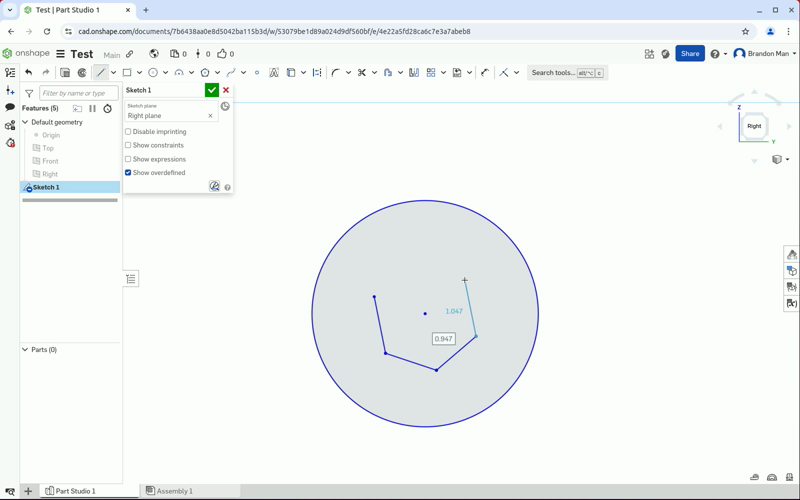
scroll(-6)
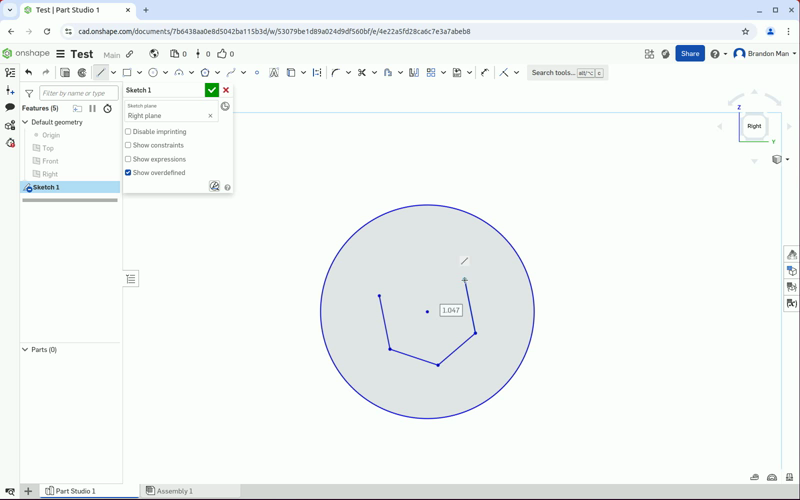
scroll(-6)
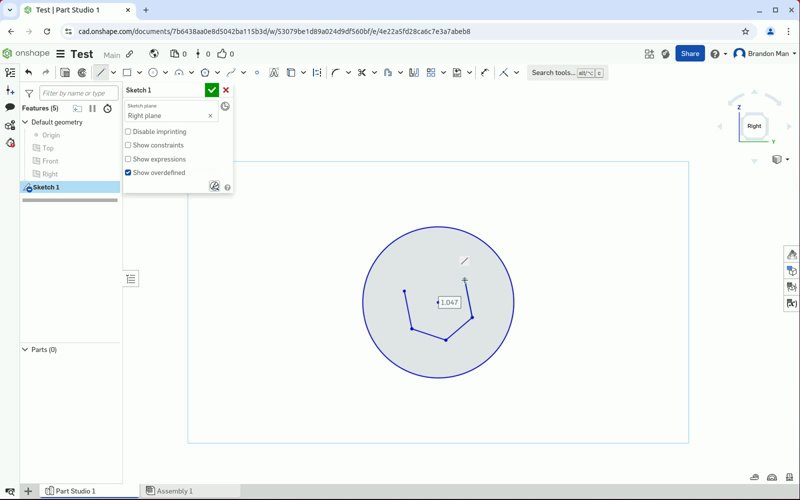
scroll(-6)
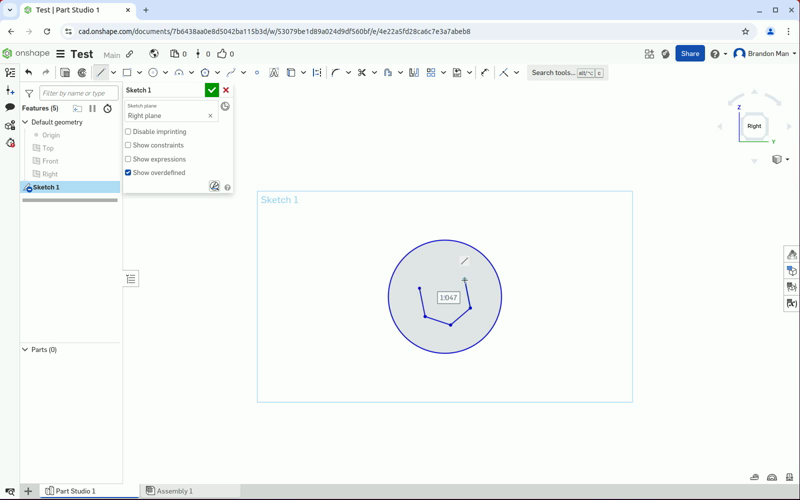
scroll(-6)
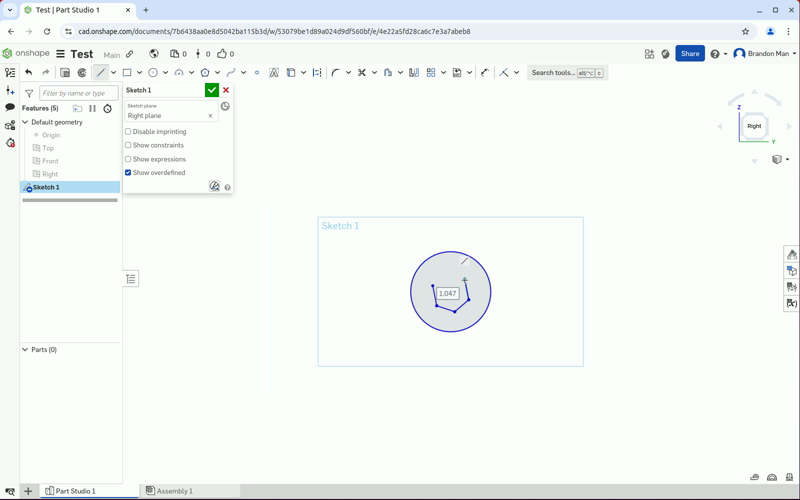
scroll(-6)
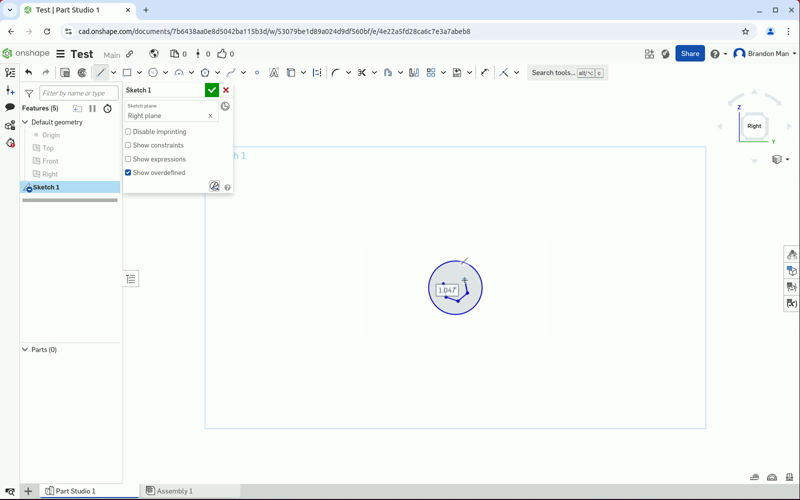
scroll(-6)
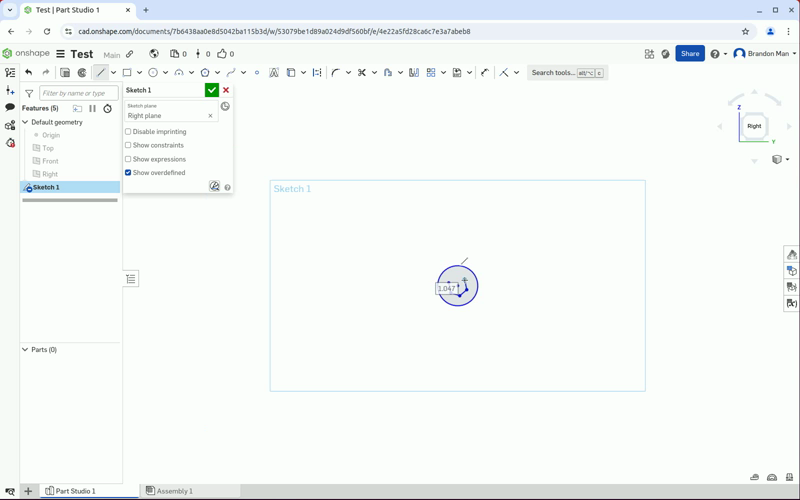
scroll(-6)
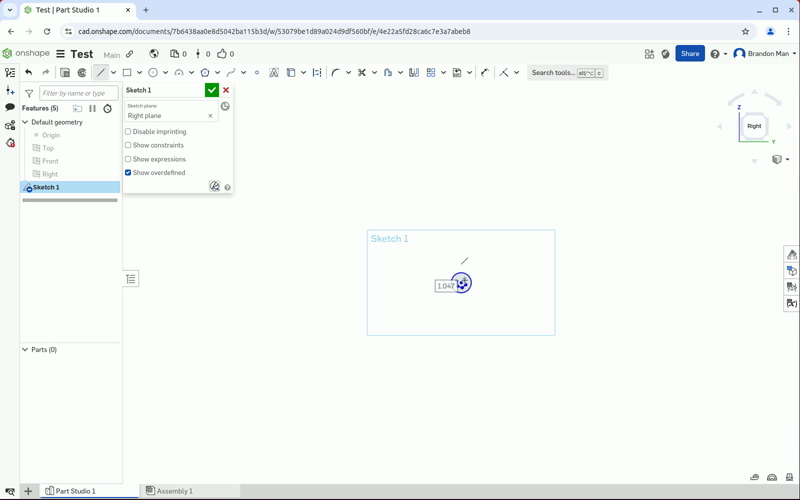
key_up(shift)
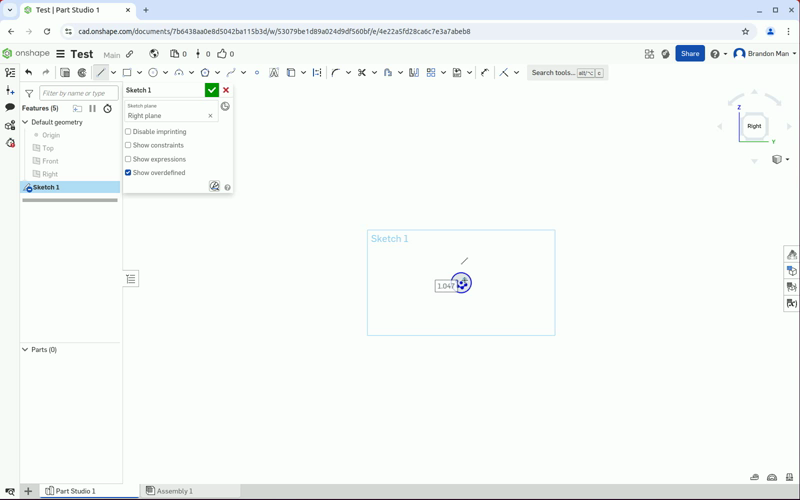
key_down(shift)
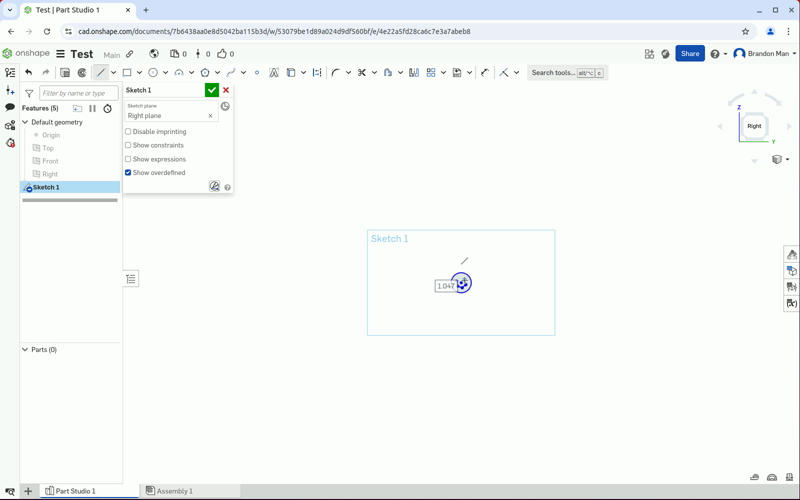
mouse_move(495, 279)
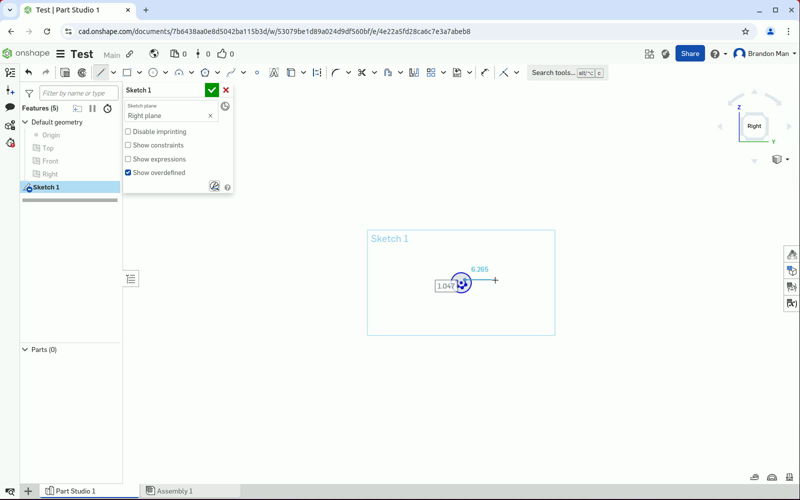
mouse_move(460, 278)
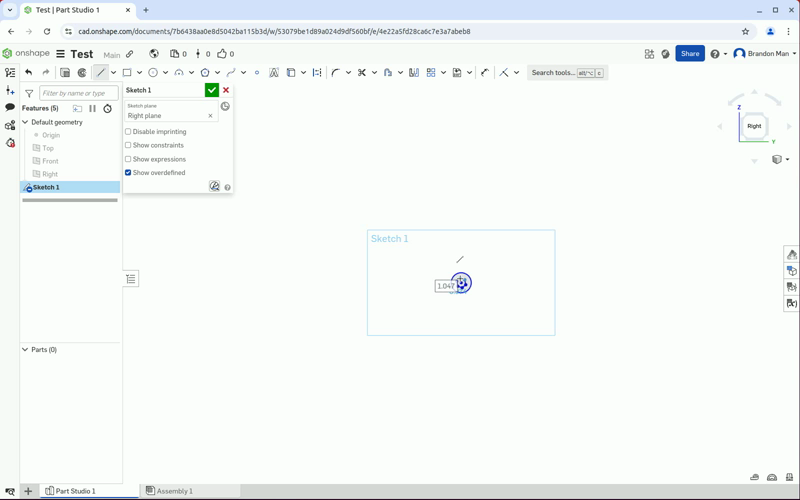
scroll(6)
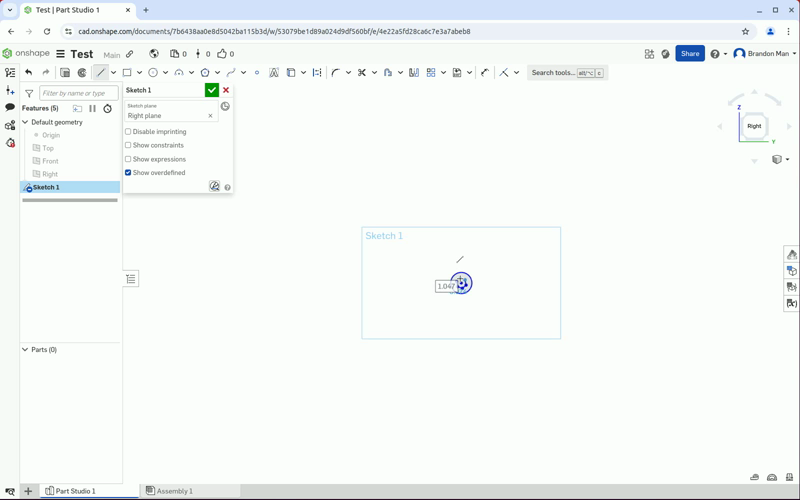
scroll(6)
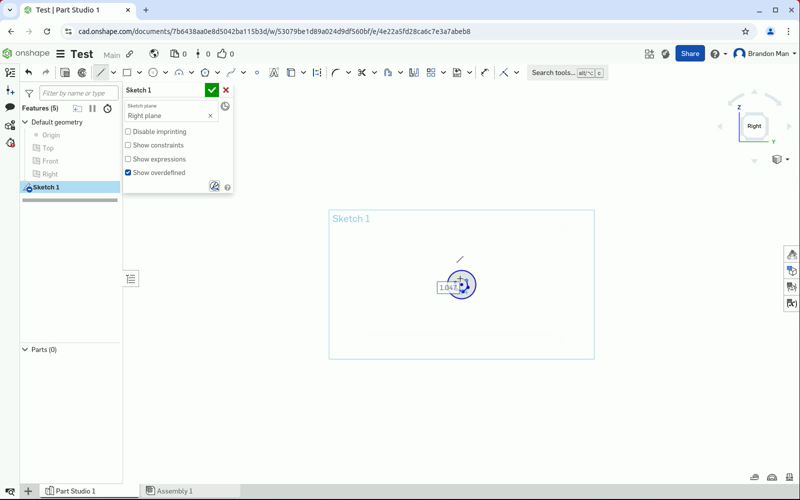
scroll(6)
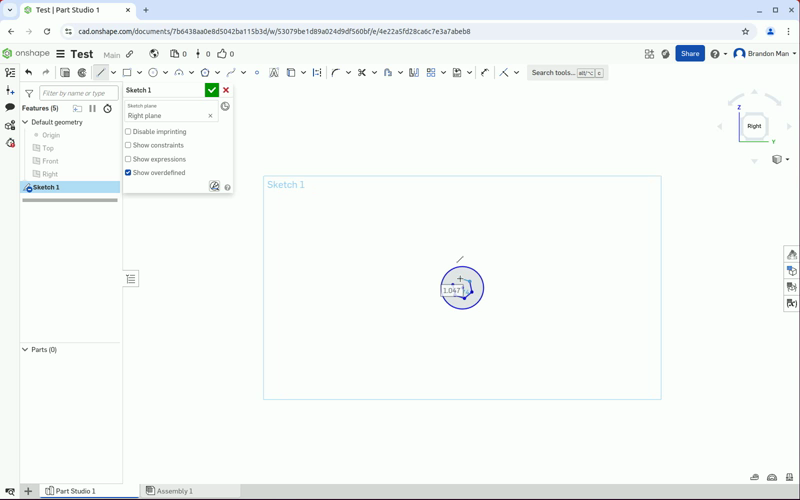
scroll(6)
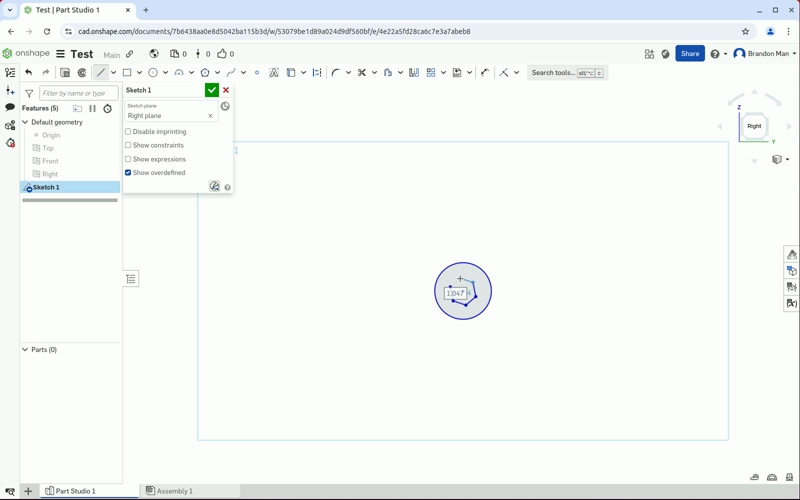
scroll(6)
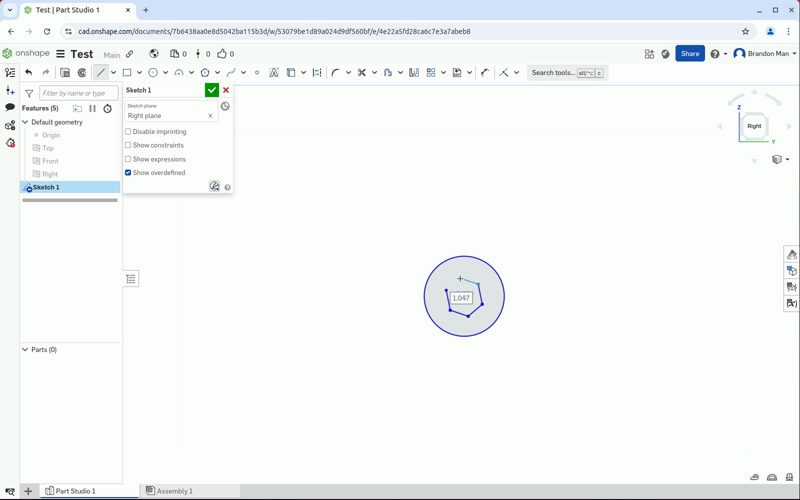
scroll(6)
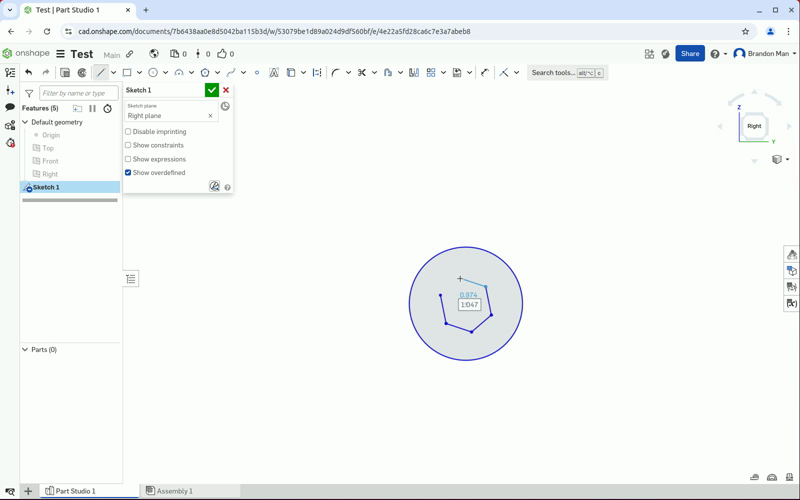
scroll(6)
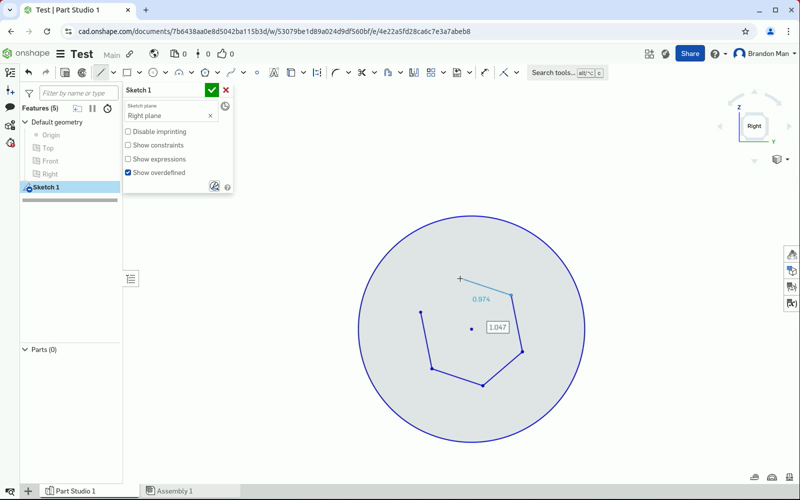
click(460, 278)
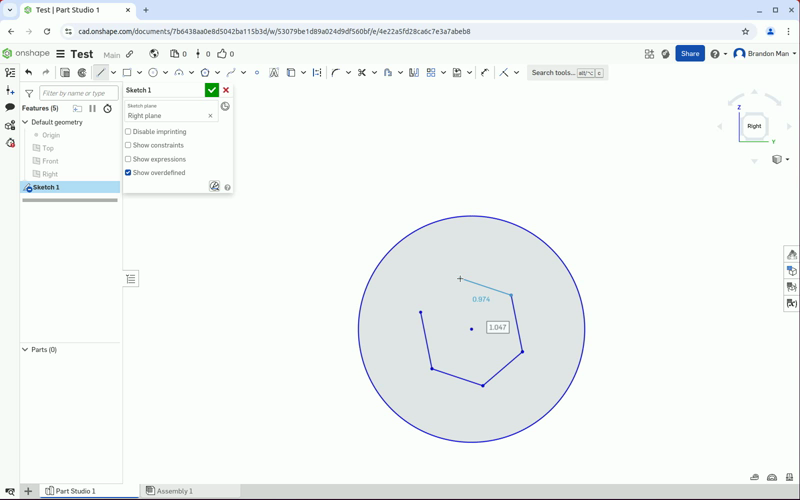
scroll(-6)
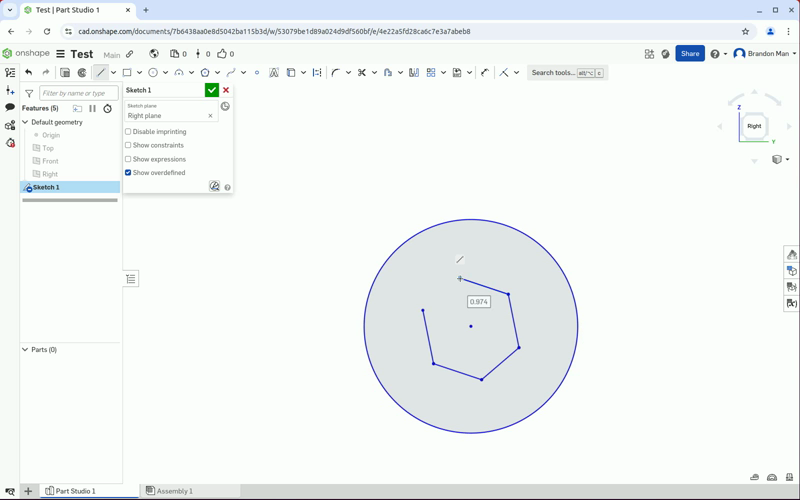
scroll(-6)
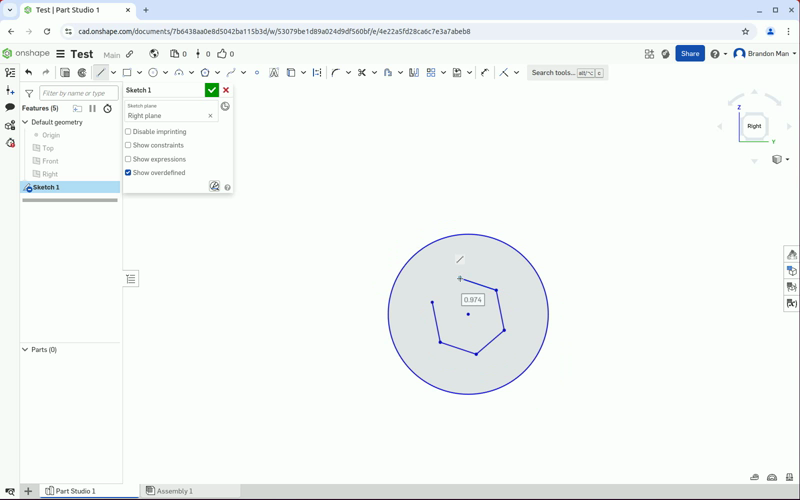
scroll(-6)
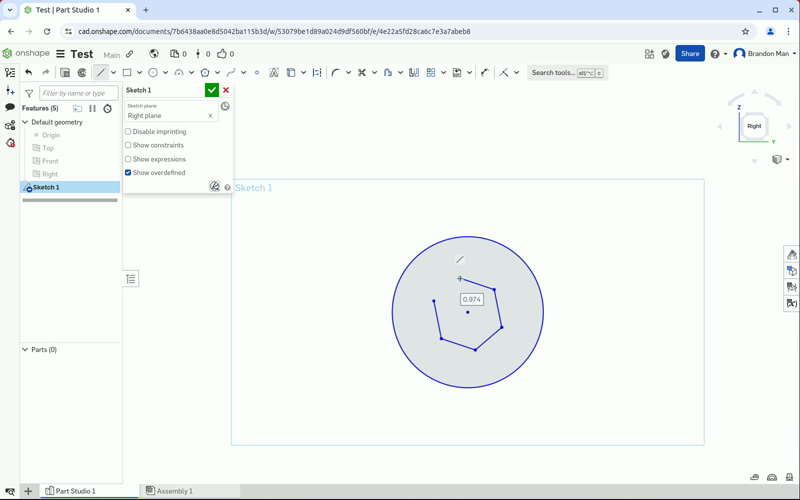
scroll(-6)
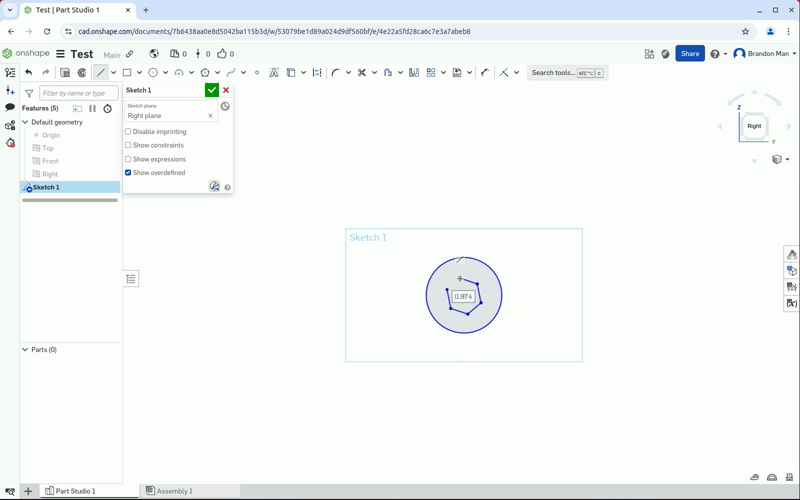
scroll(-6)
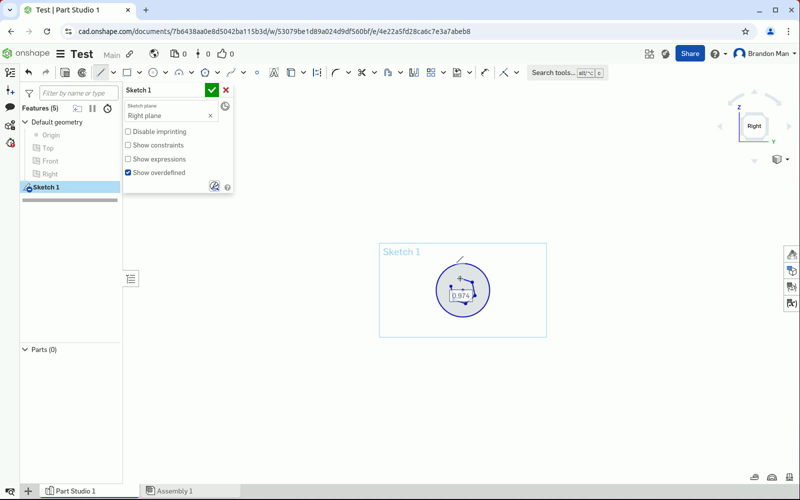
scroll(-6)
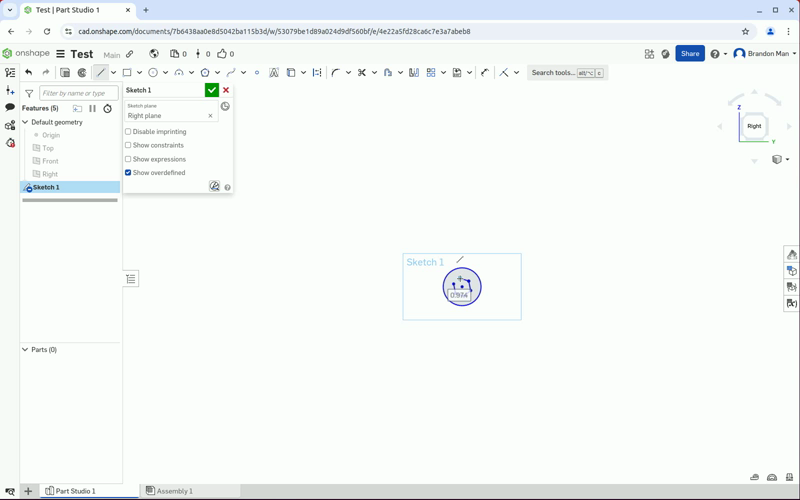
scroll(-6)
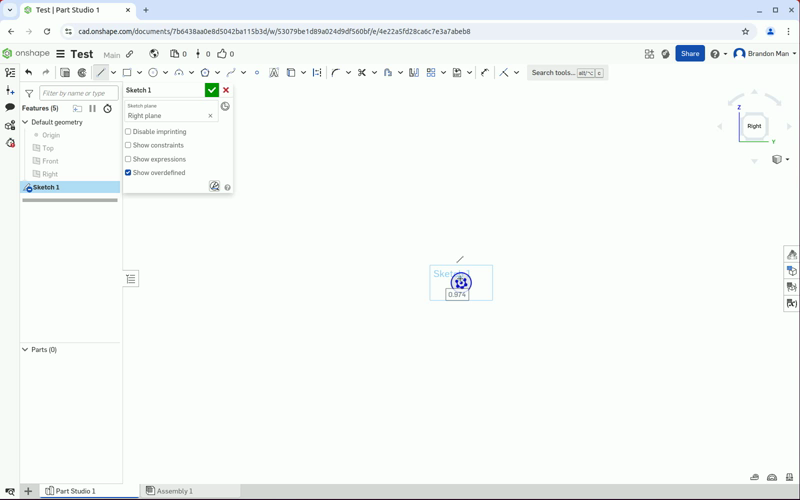
key_up(shift)
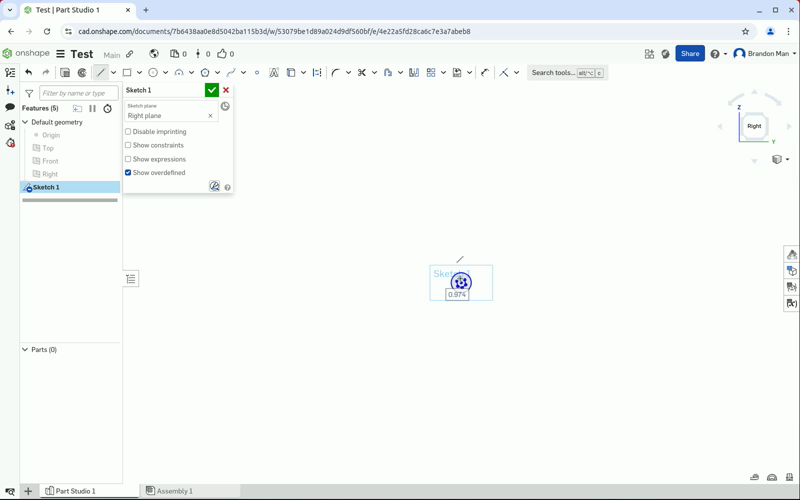
mouse_move(490, 278)
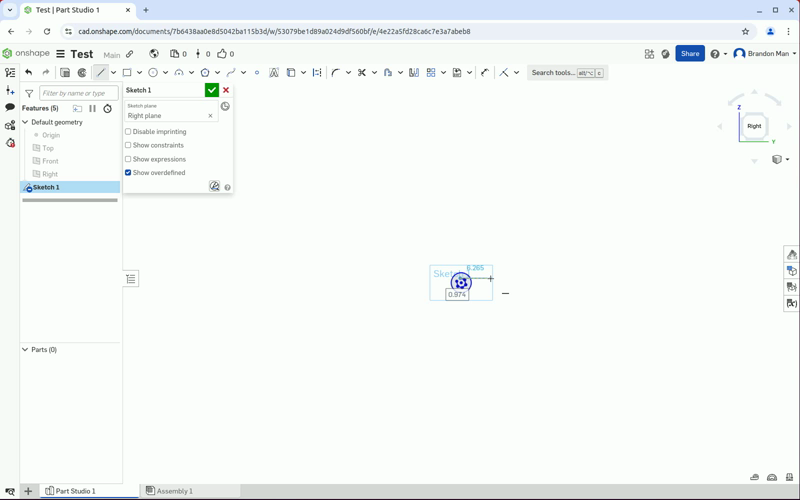
key_down(shift)
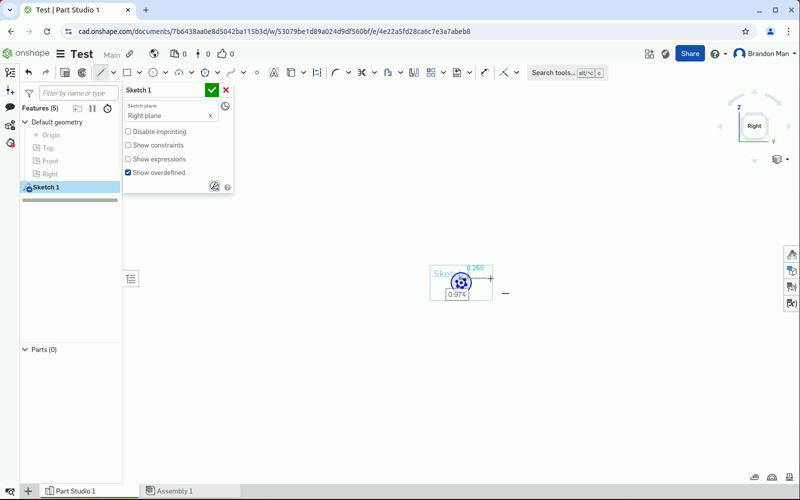
mouse_move(456, 281)
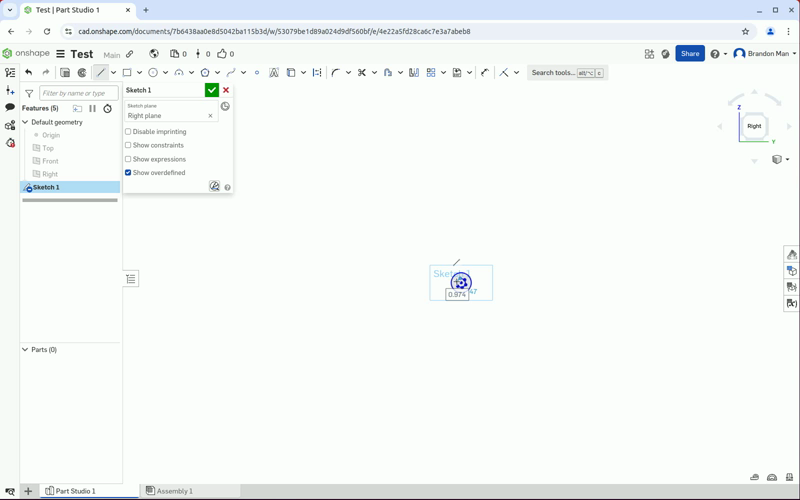
scroll(6)
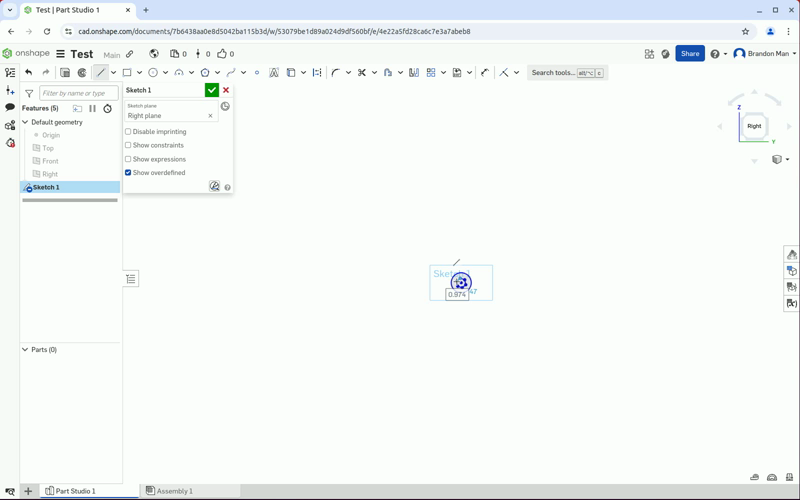
scroll(6)
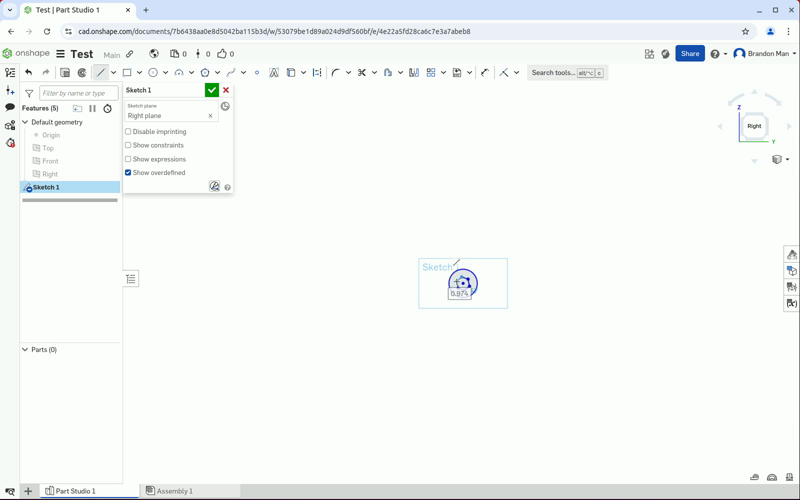
scroll(6)
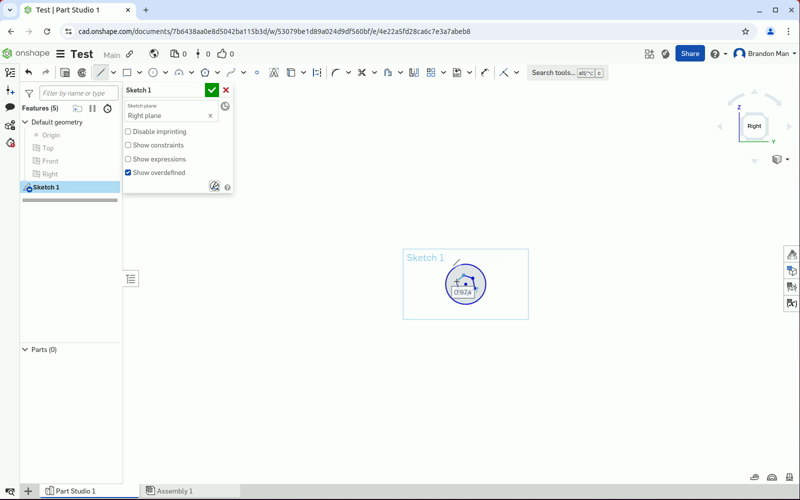
scroll(6)
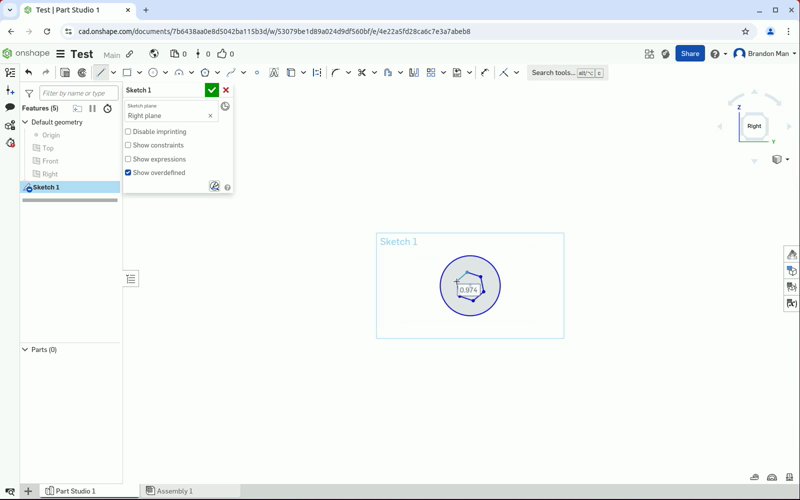
scroll(6)
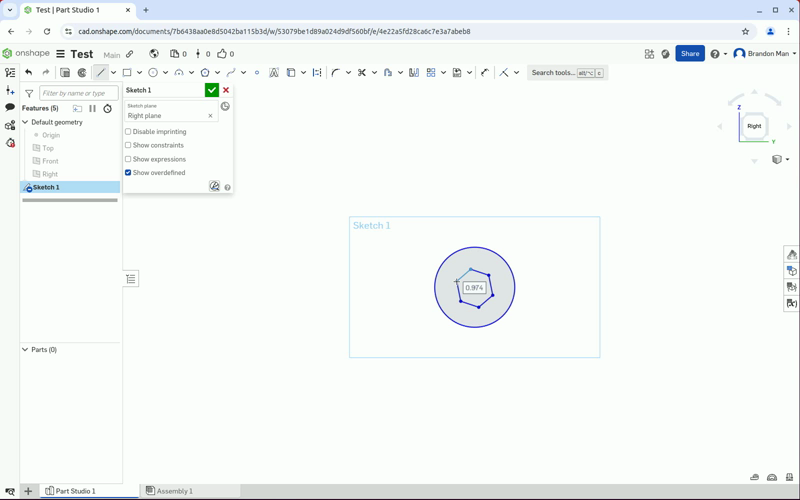
scroll(6)
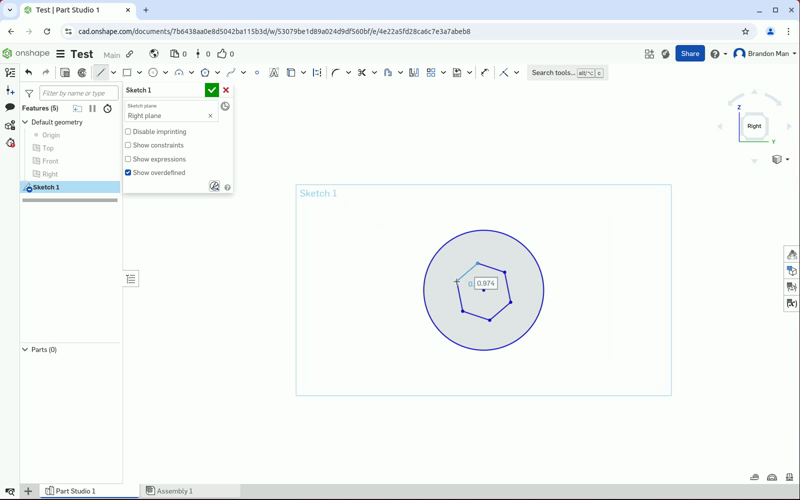
scroll(6)
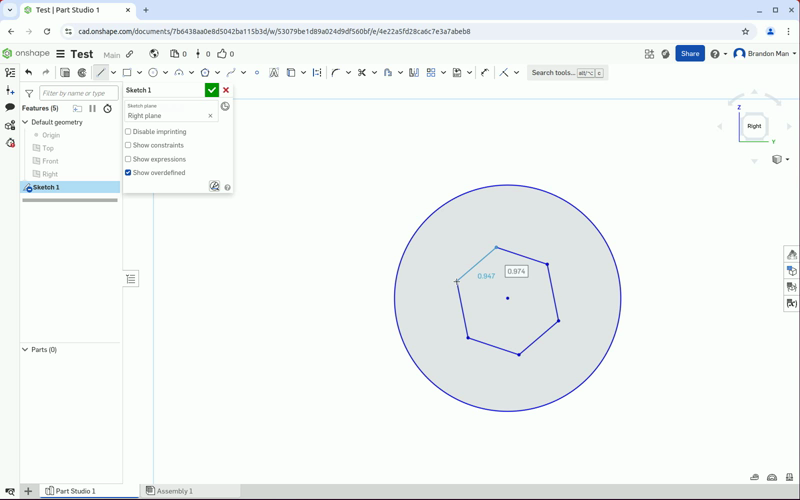
key_up(shift)
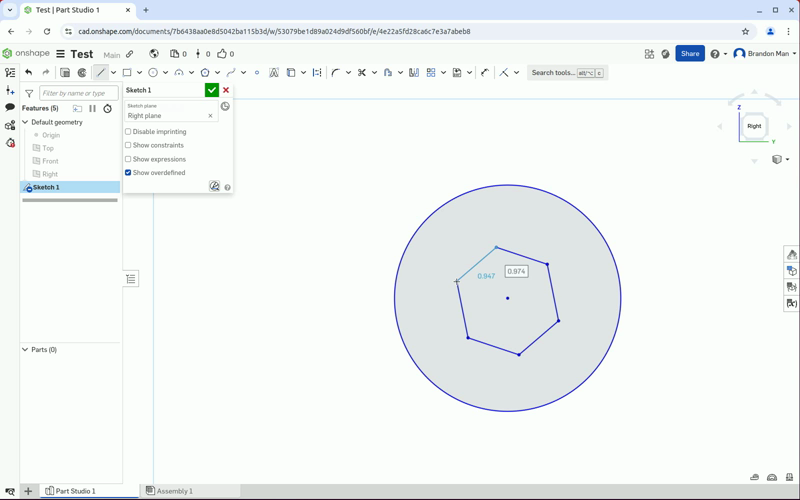
click(456, 281)
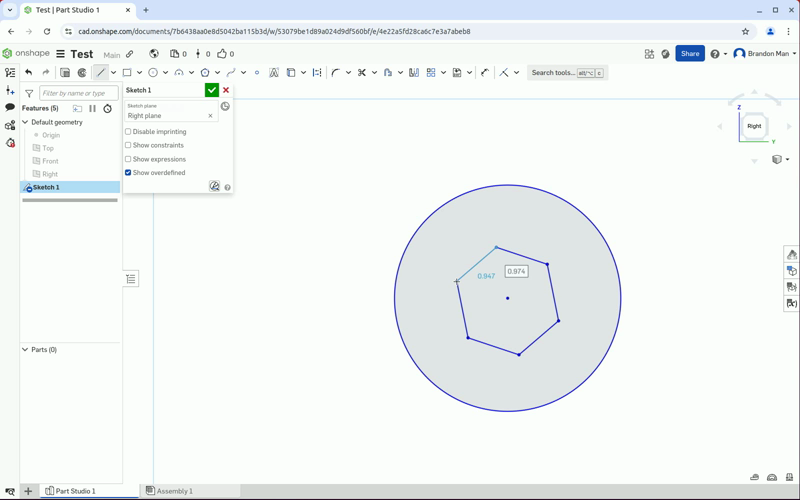
scroll(-6)
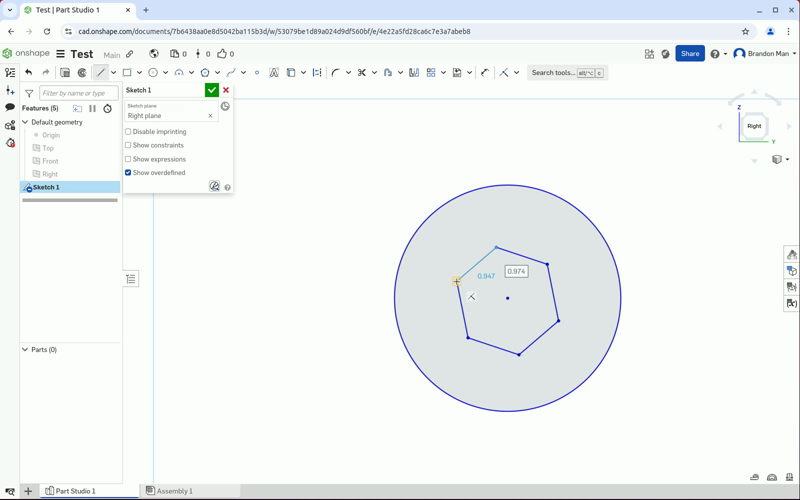
scroll(-6)
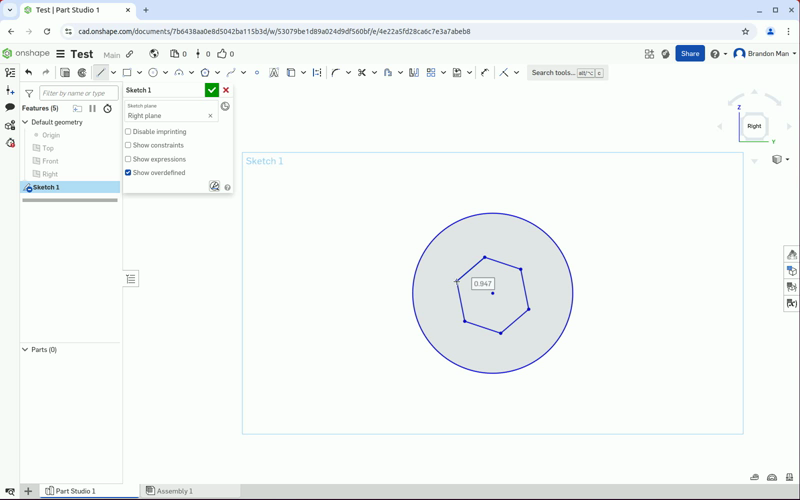
scroll(-6)
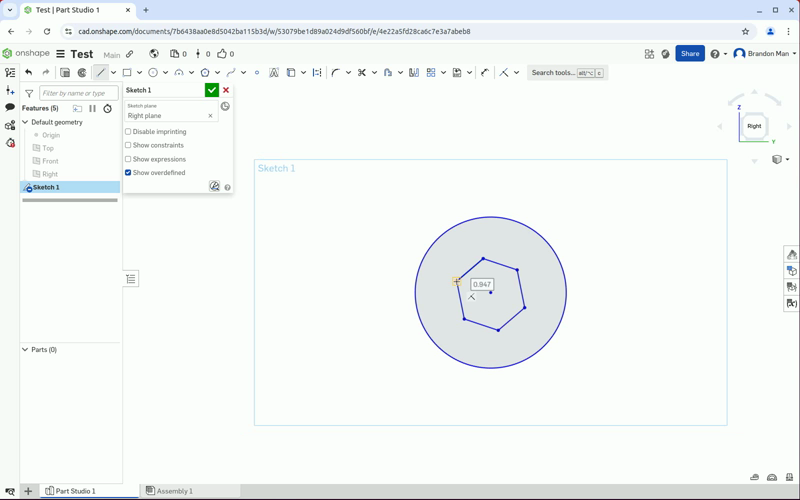
scroll(-6)
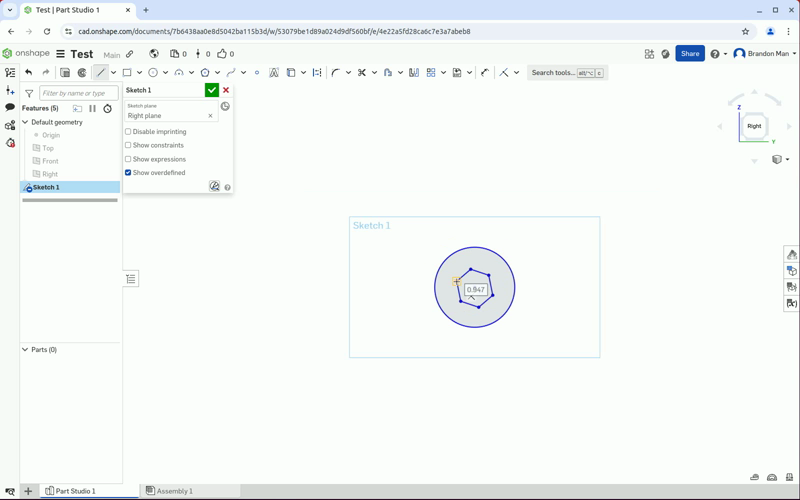
scroll(-6)
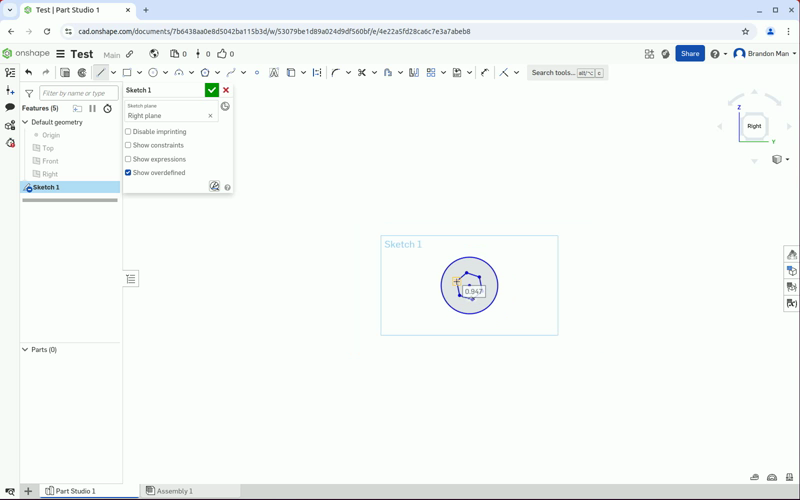
scroll(-6)
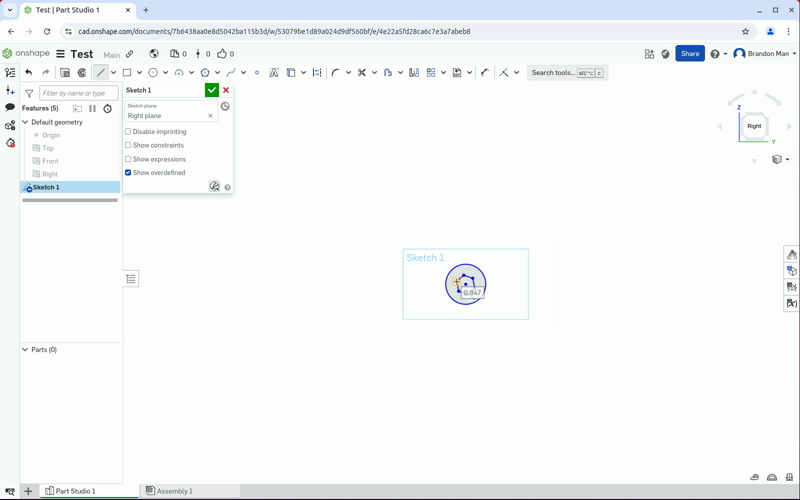
scroll(-6)
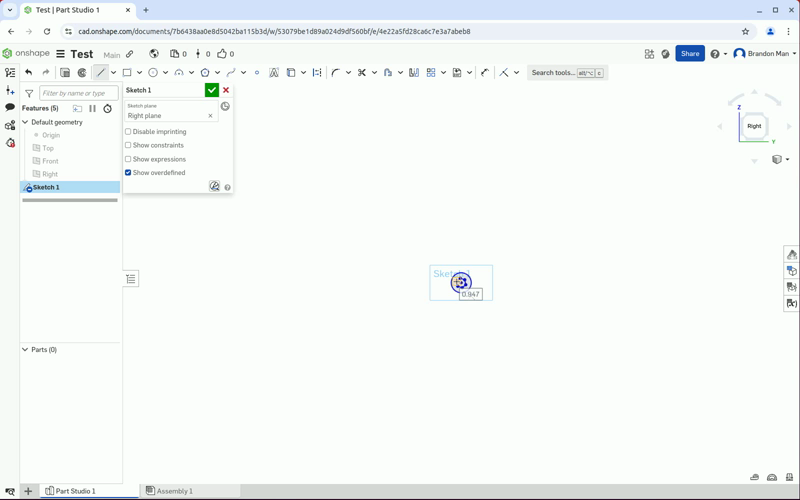
key(esc)
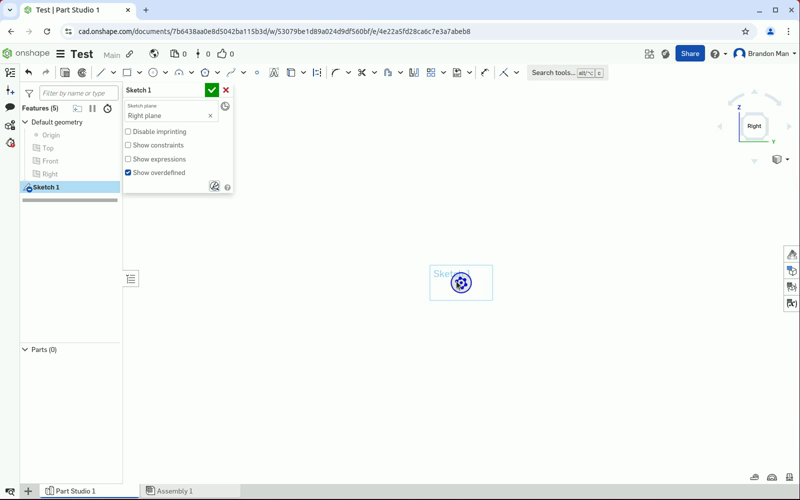
mouse_move(466, 290)
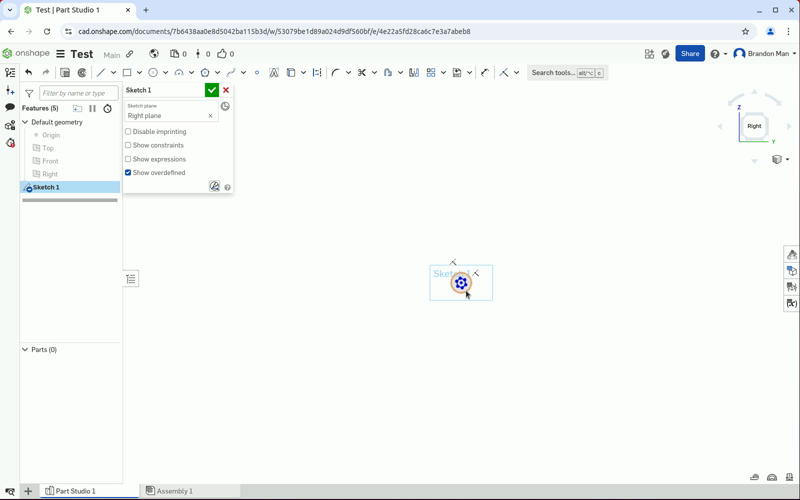
scroll(6)
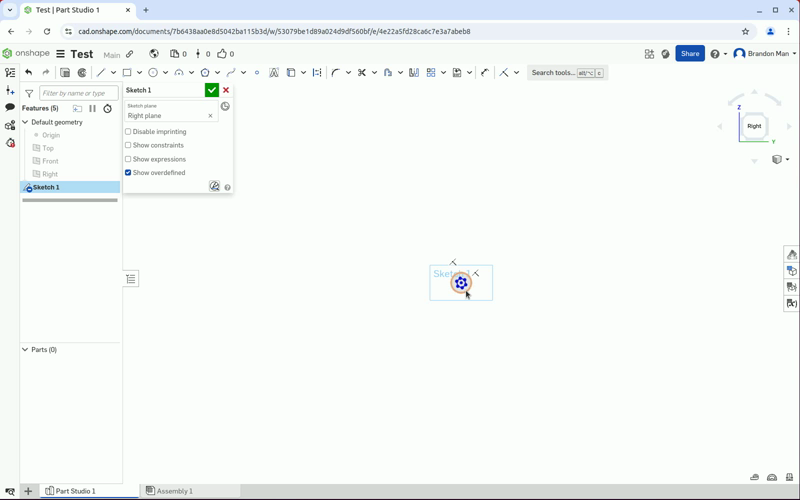
scroll(6)
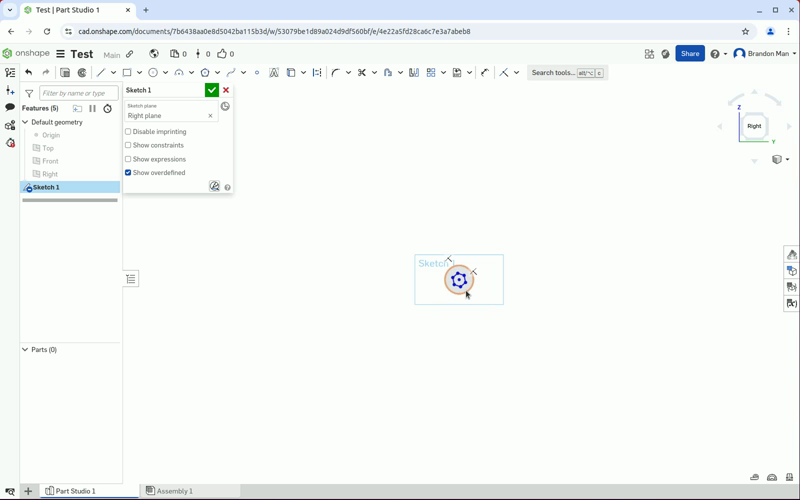
scroll(6)
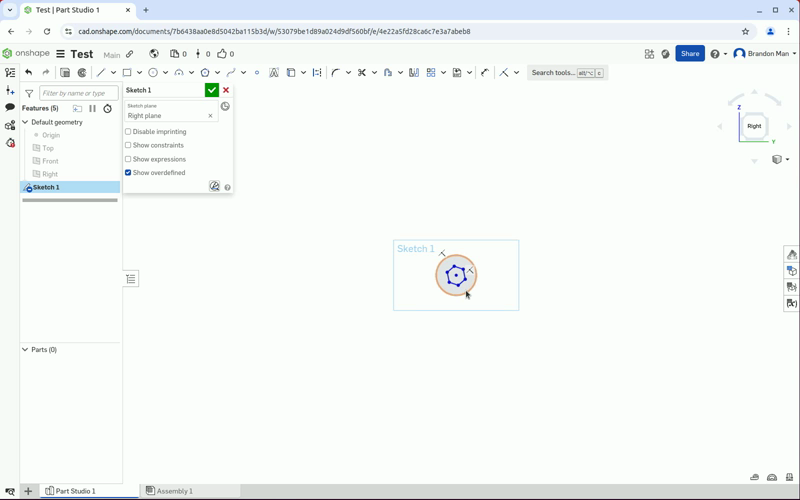
scroll(6)
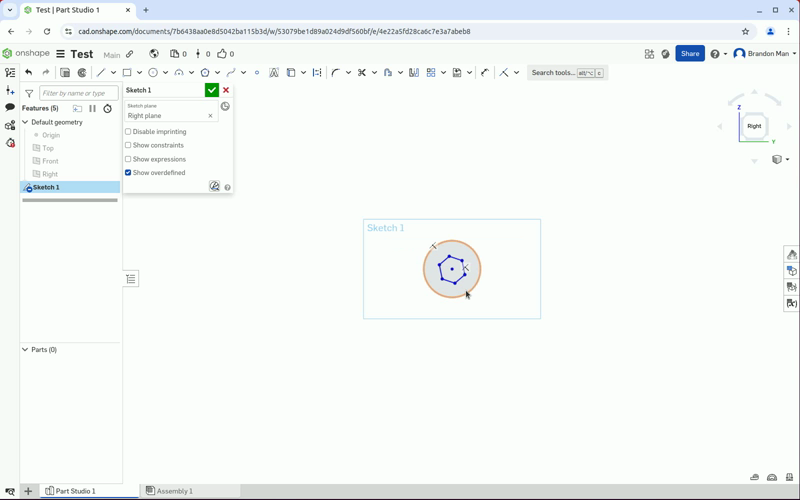
scroll(6)
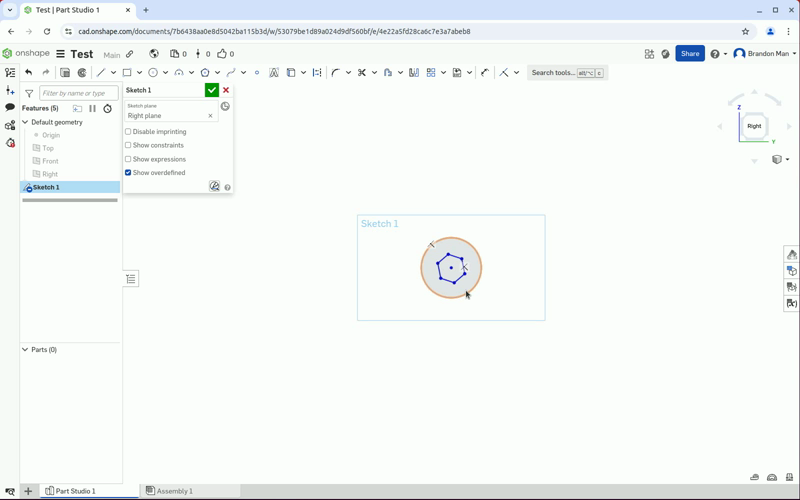
scroll(6)
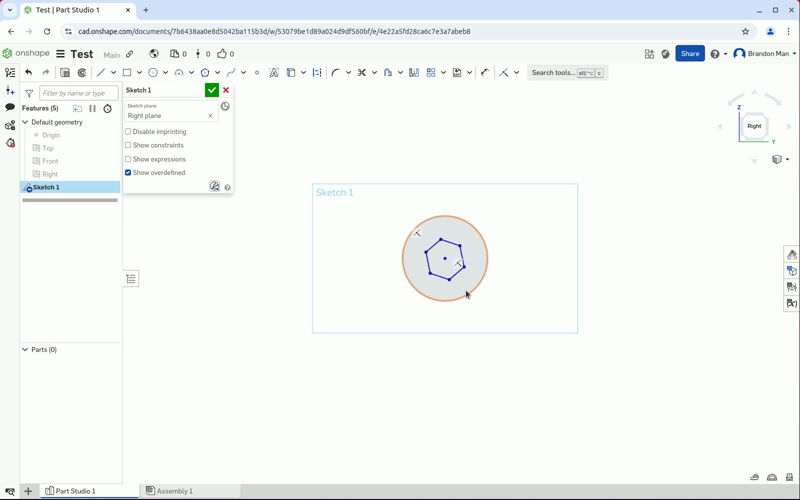
scroll(6)
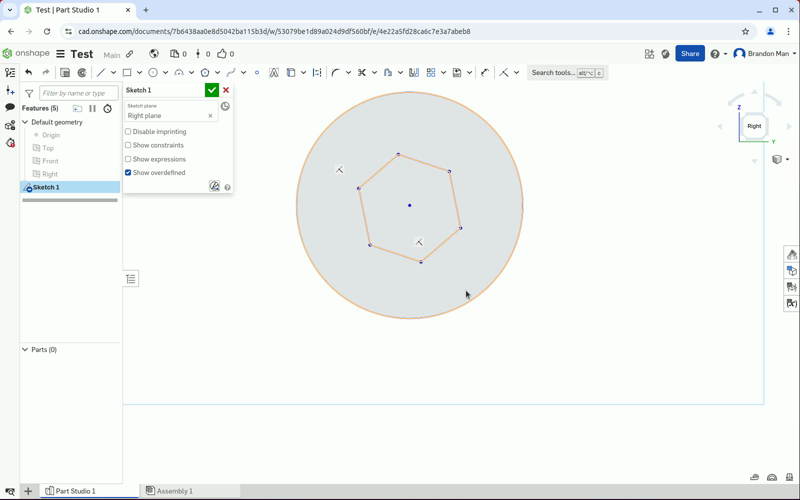
click(466, 290)
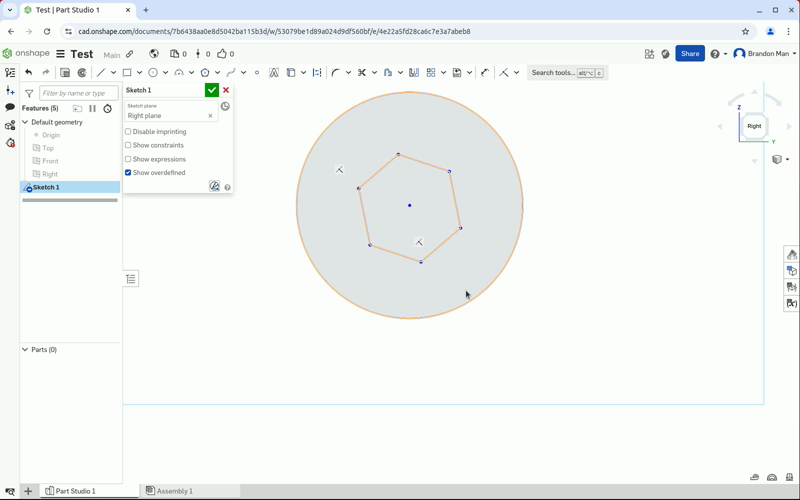
scroll(-6)
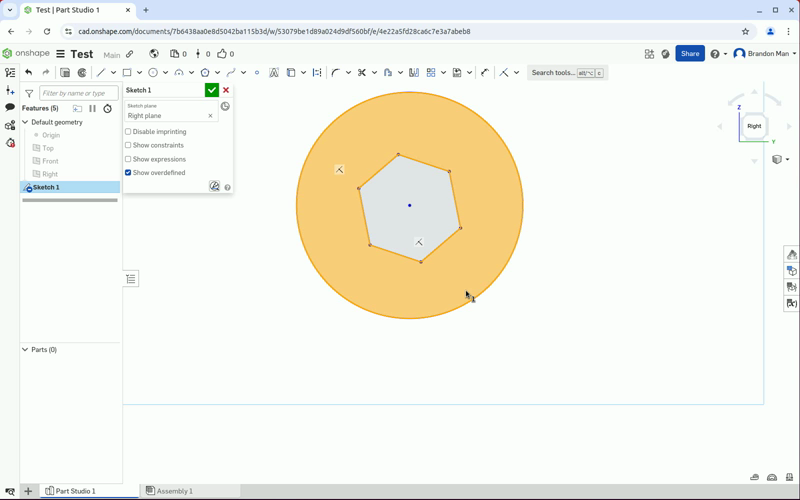
scroll(-6)
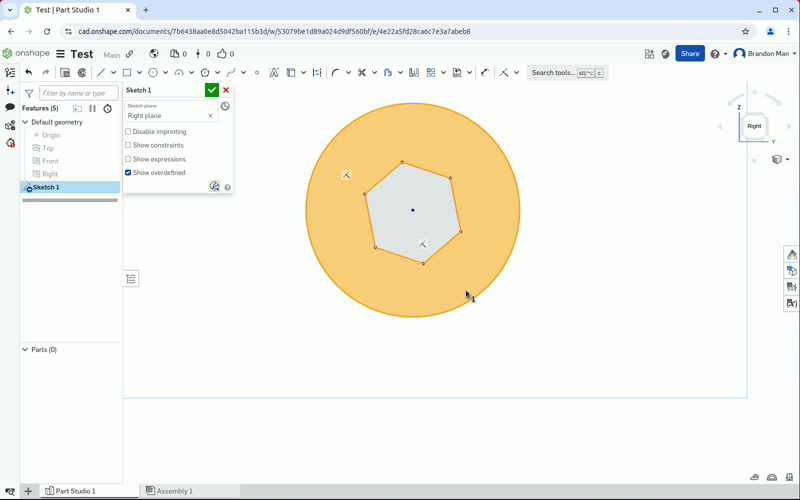
scroll(-6)
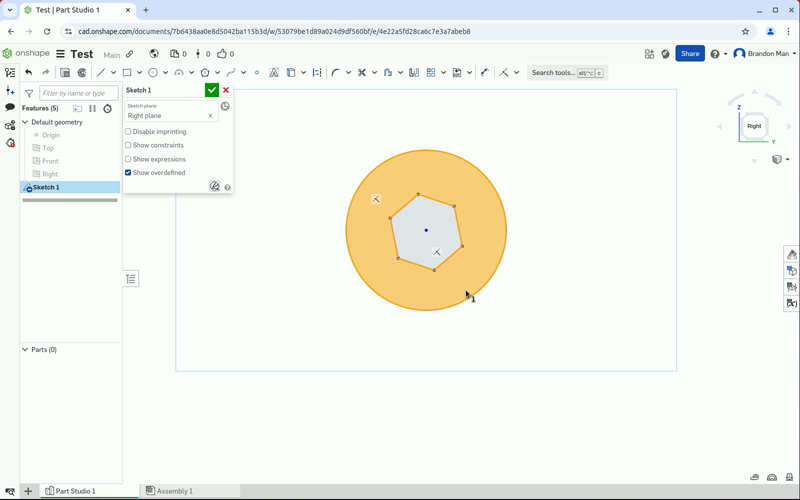
scroll(-6)
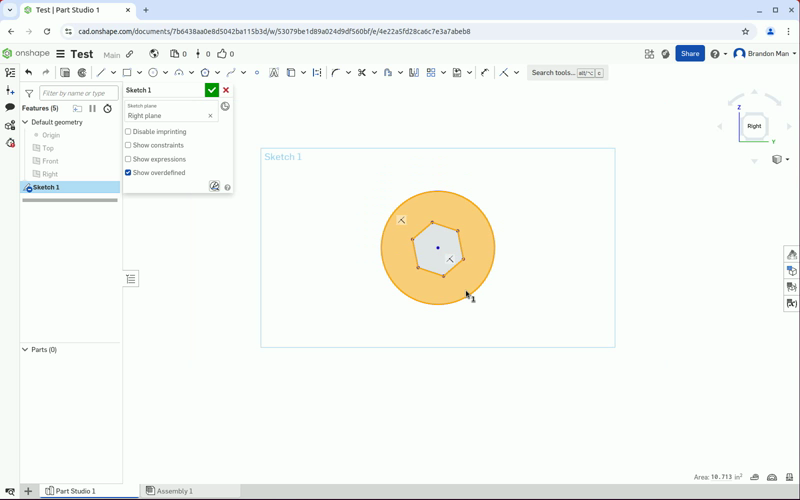
scroll(-6)
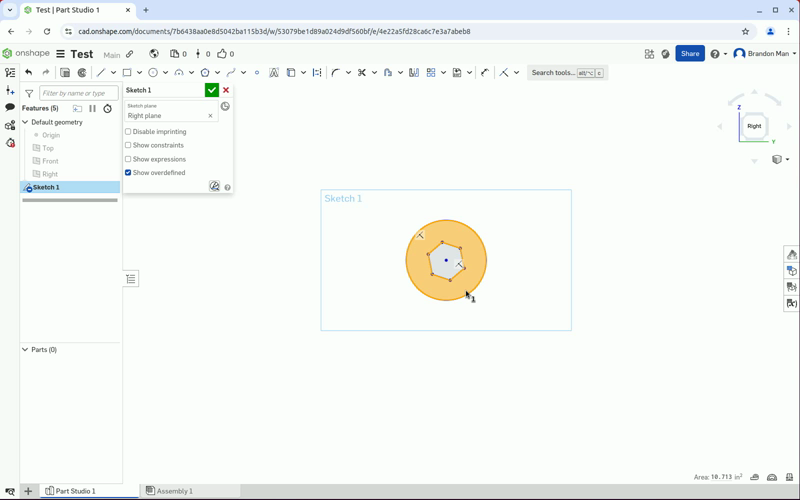
scroll(-6)
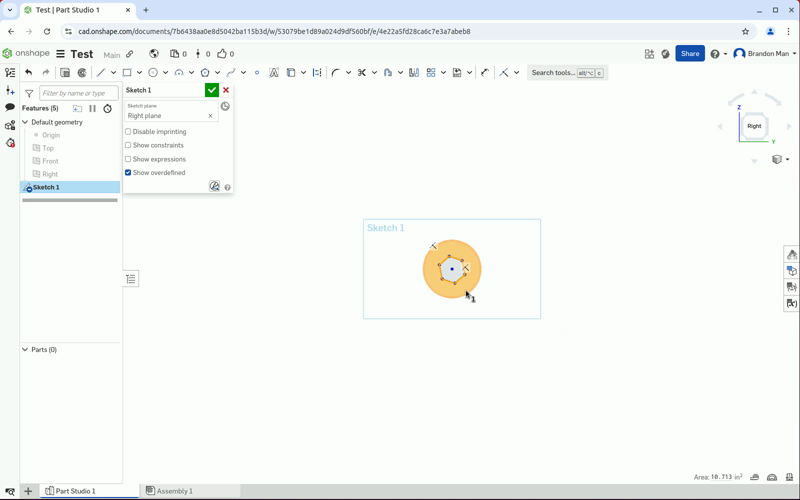
scroll(-6)
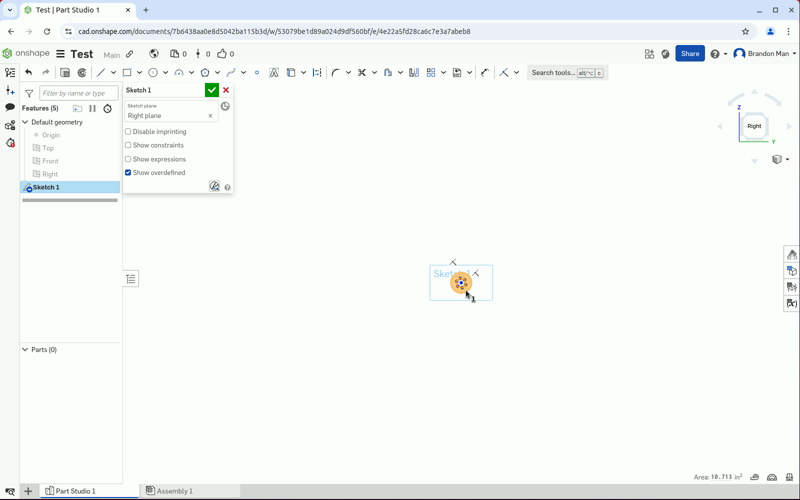
mouse_move(73, 352)
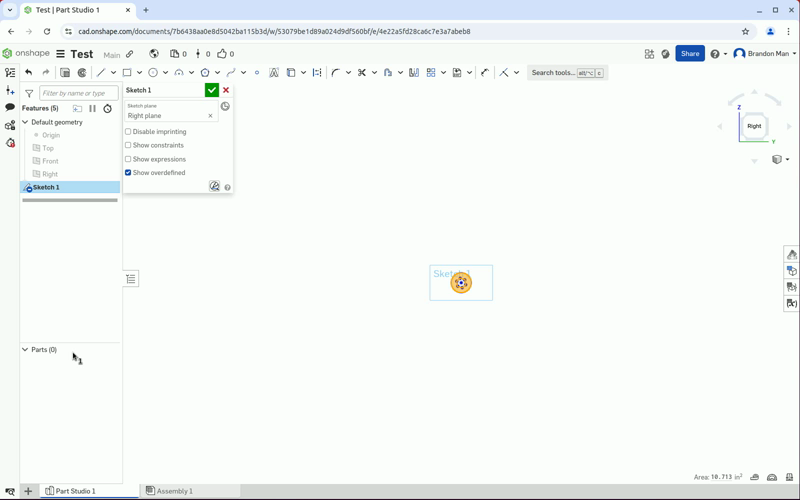
key(shift+y)
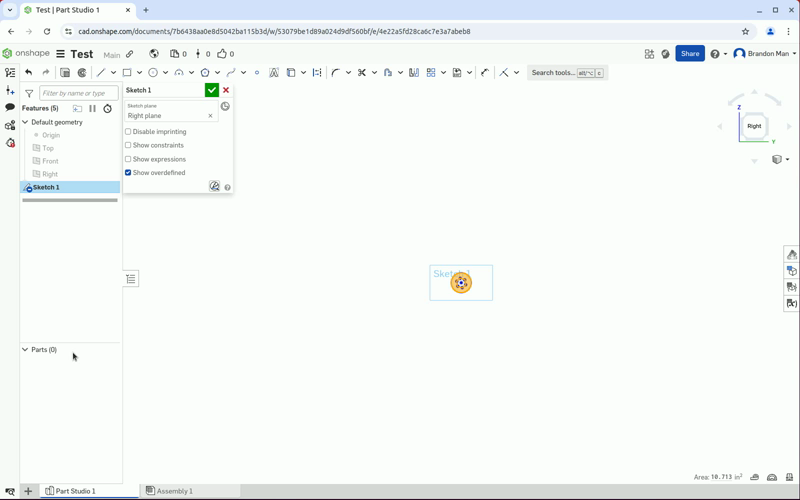
key(shift+e)
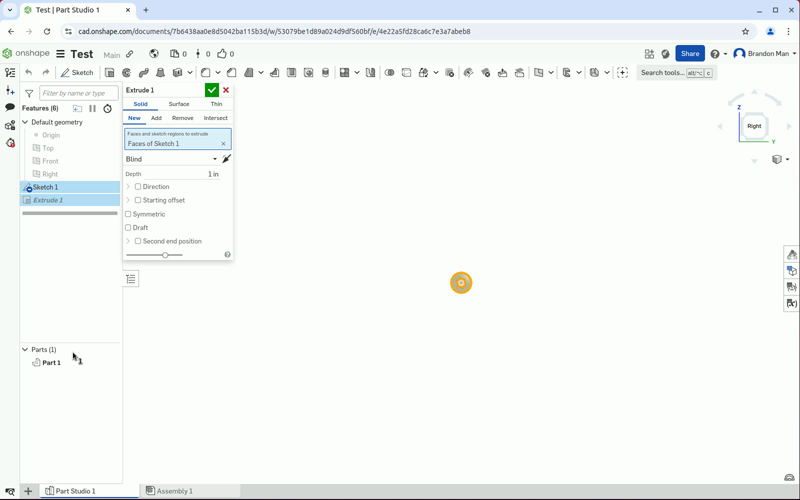
mouse_move(143, 106)
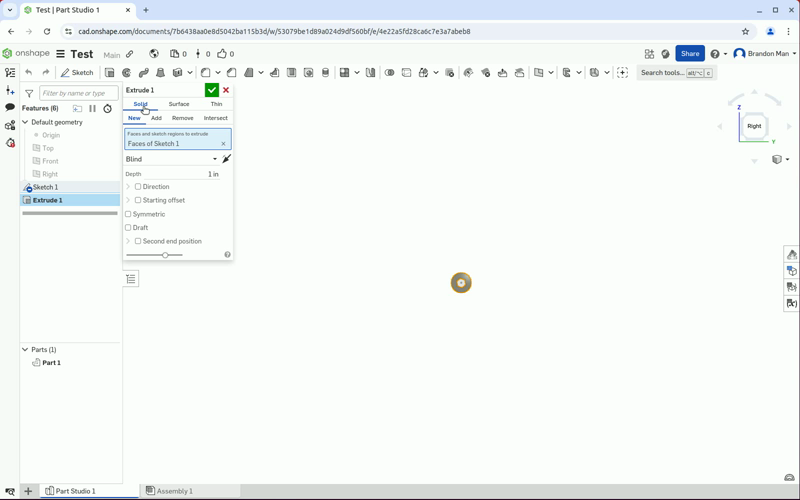
click(143, 106)
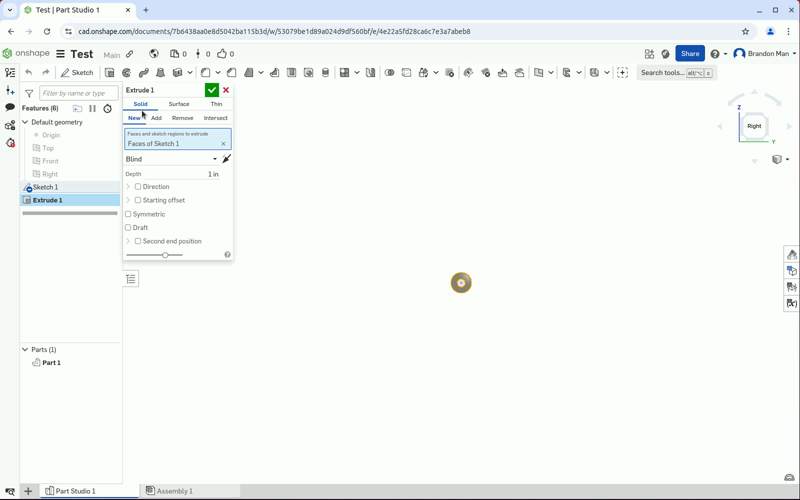
mouse_move(137, 120)
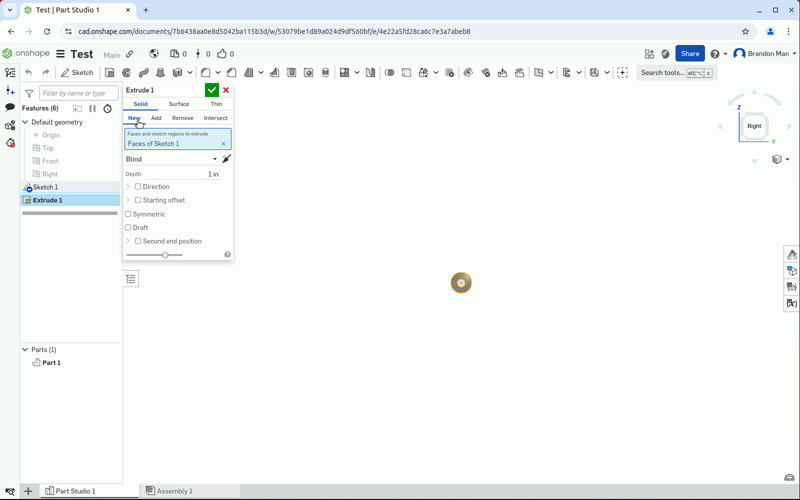
click(137, 120)
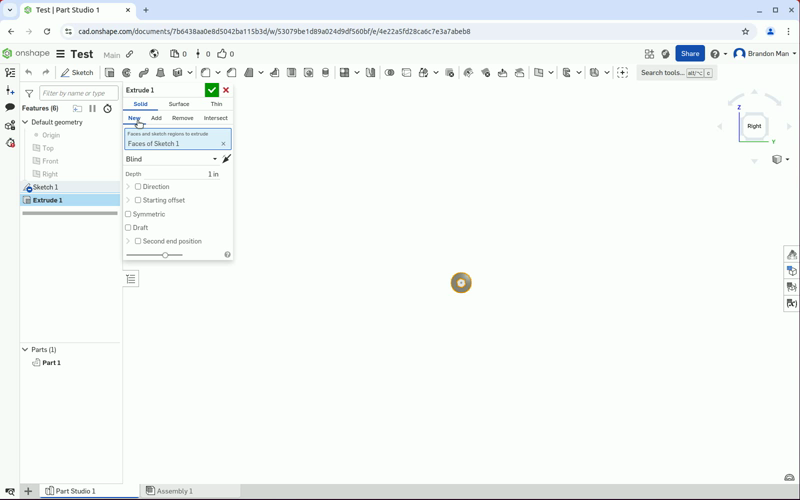
key(tab, 4)
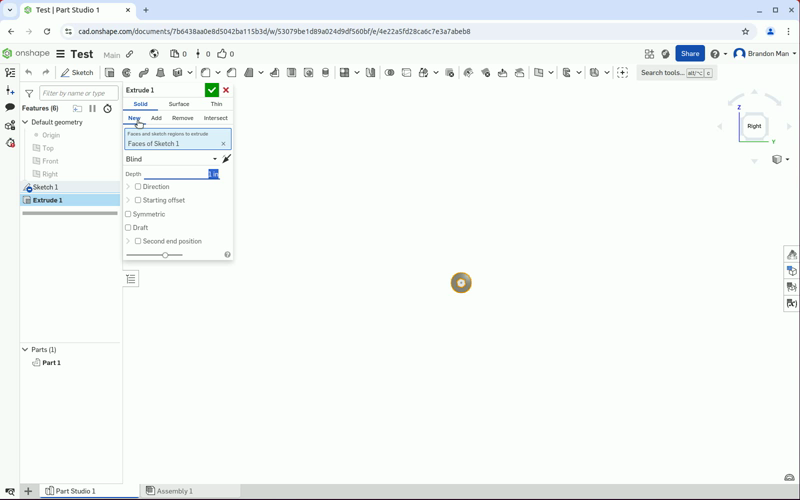
text(1.926)
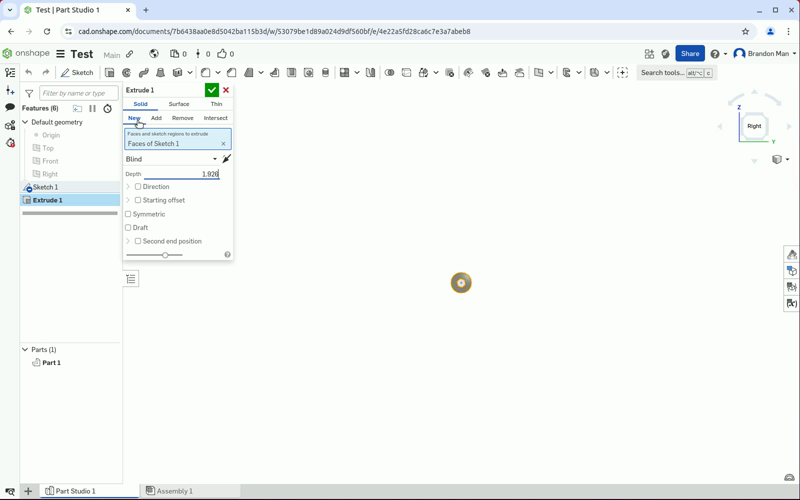
key(enter)
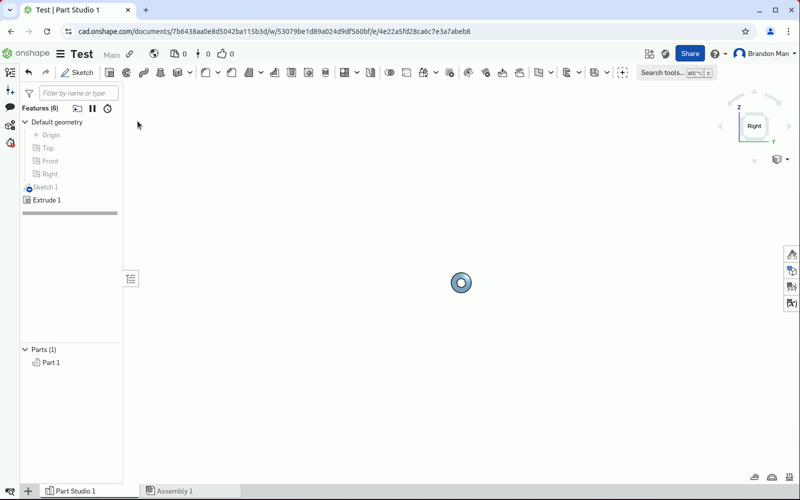
key(shift+h)
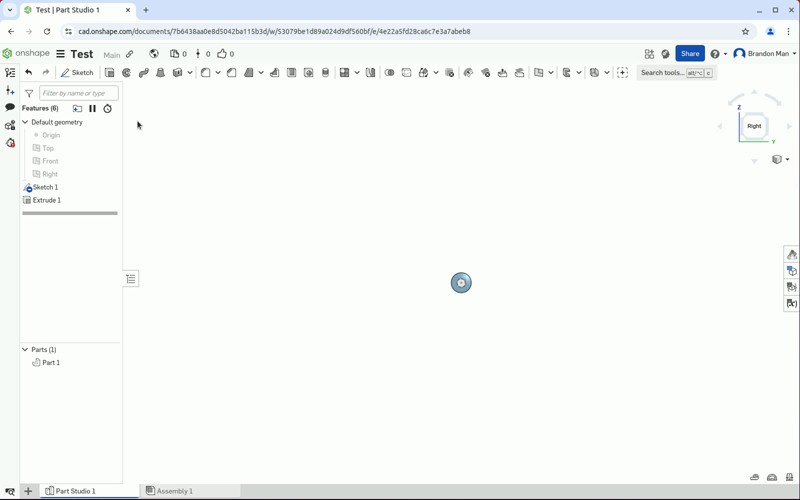
key(shift+h)
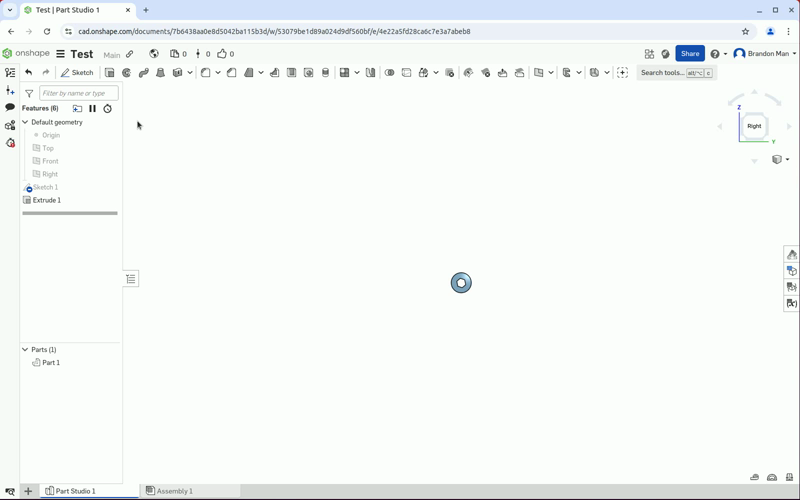
mouse_move(73, 189)
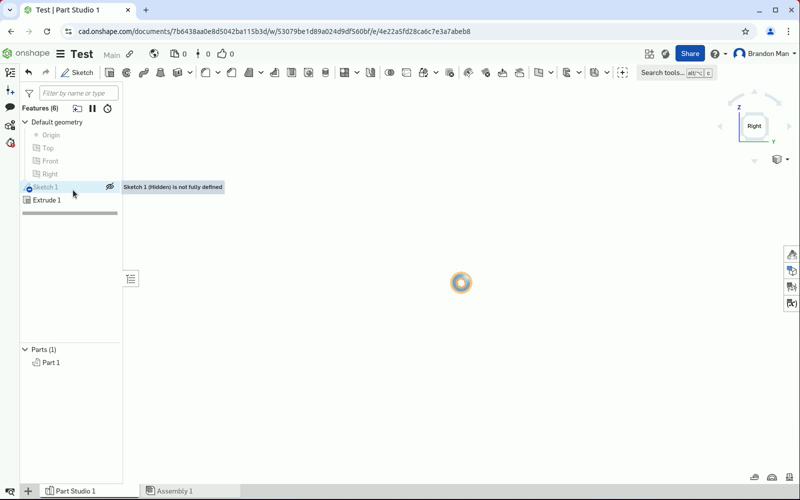
click(73, 189)
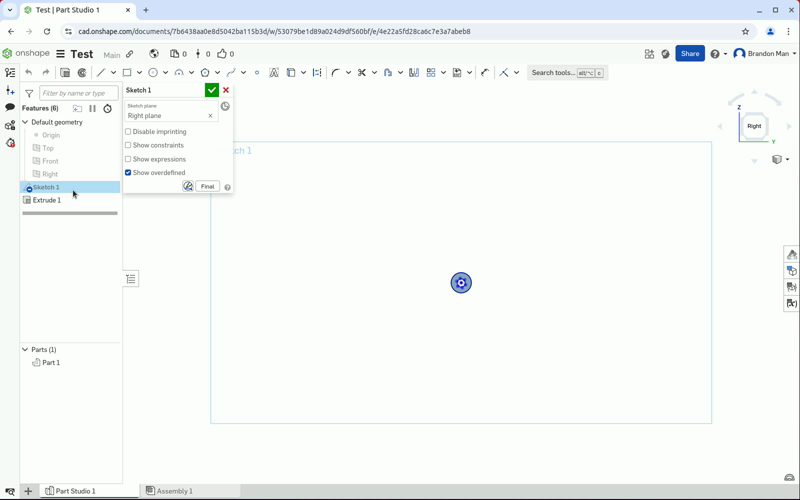
mouse_move(229, 92)
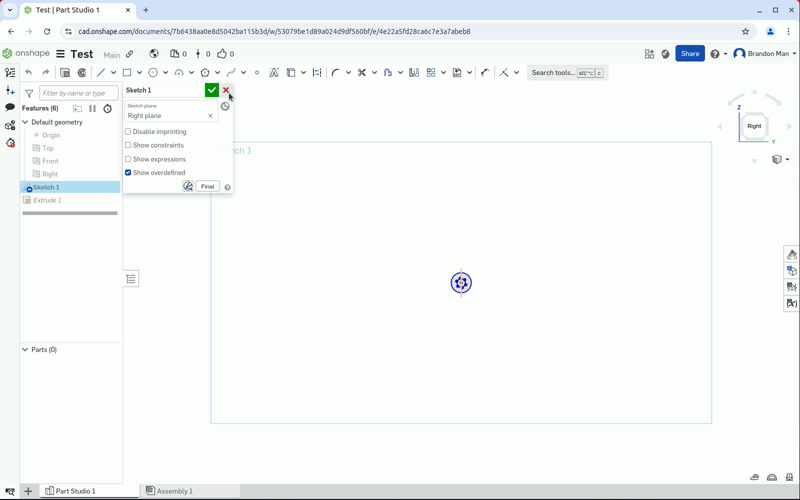
click(229, 92)
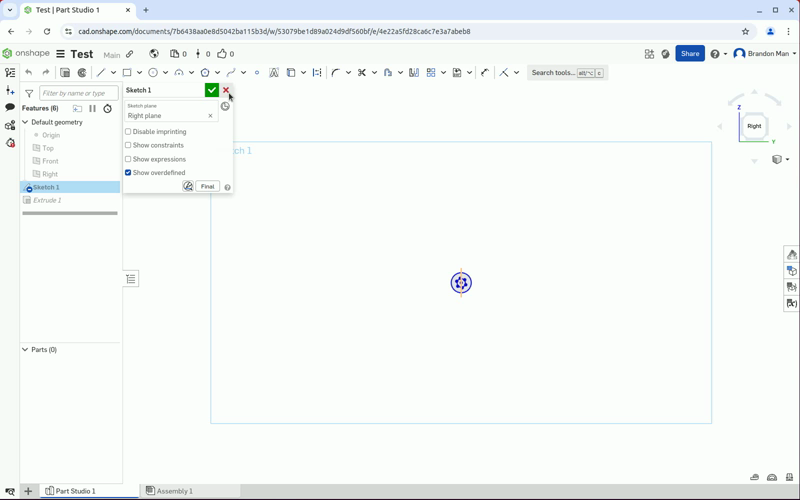
key(shift+s)
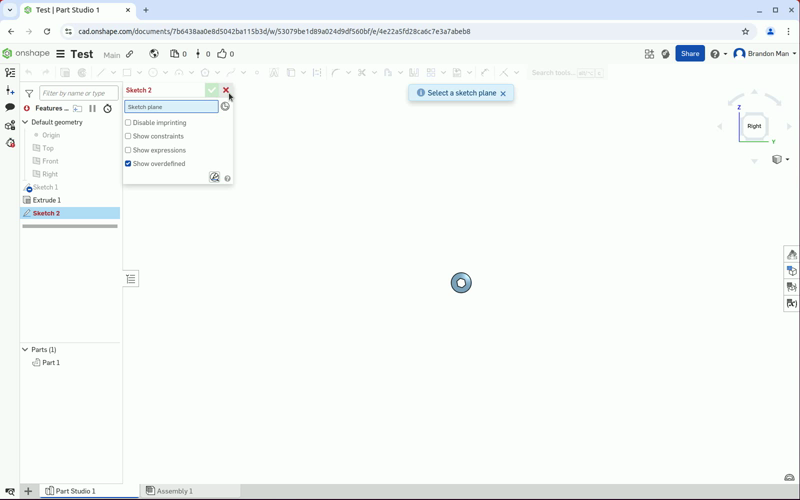
mouse_move(73, 176)
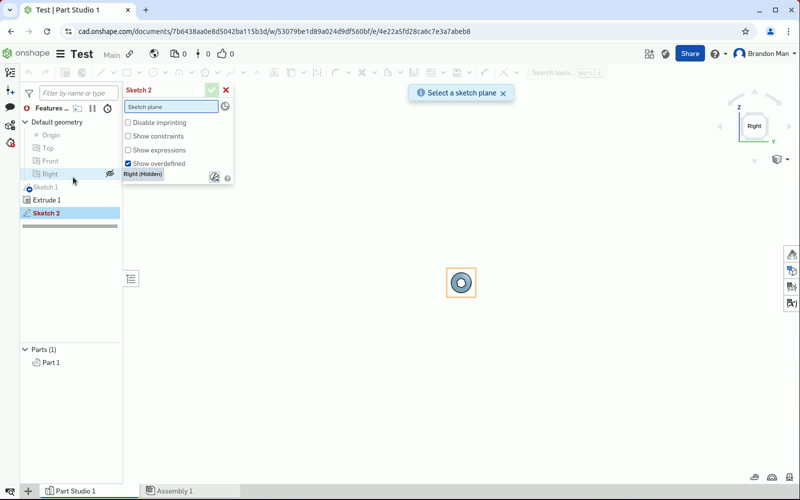
click(73, 176)
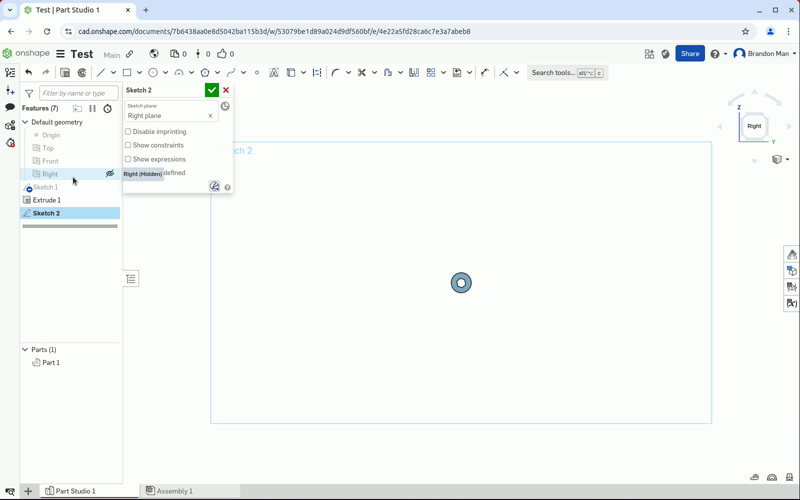
mouse_move(73, 352)
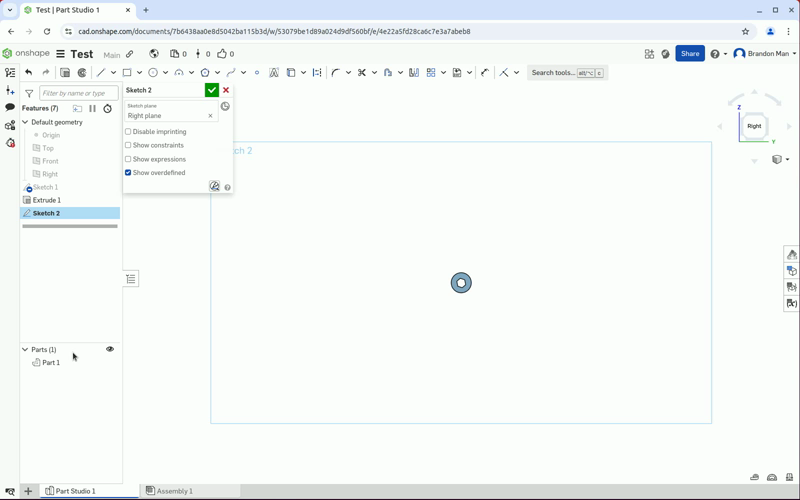
key(y)
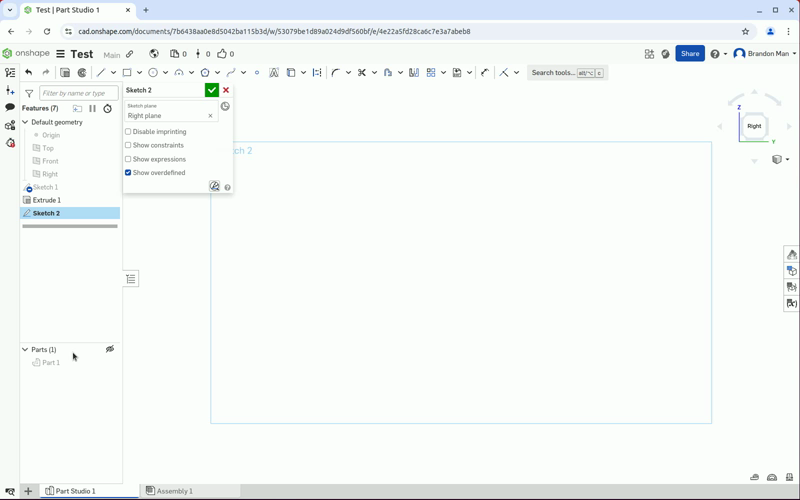
key(l)
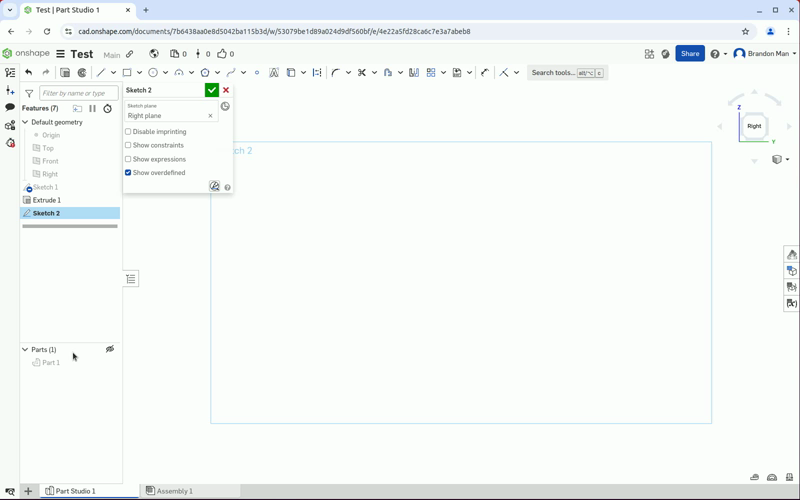
key_down(shift)
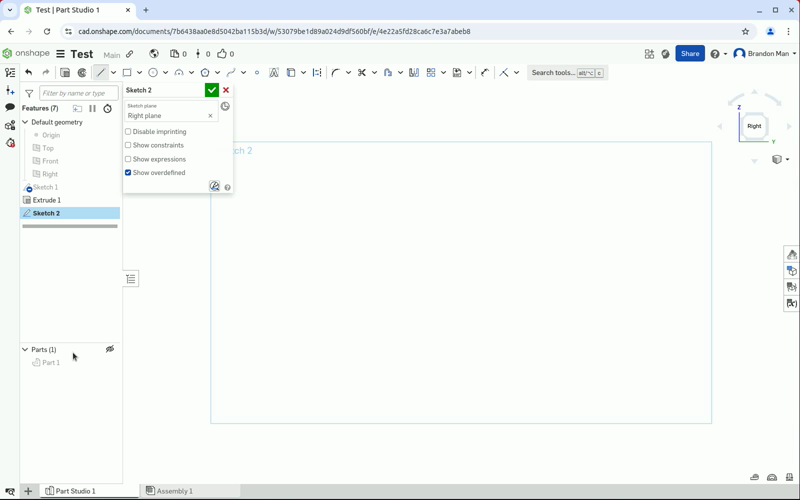
mouse_move(456, 281)
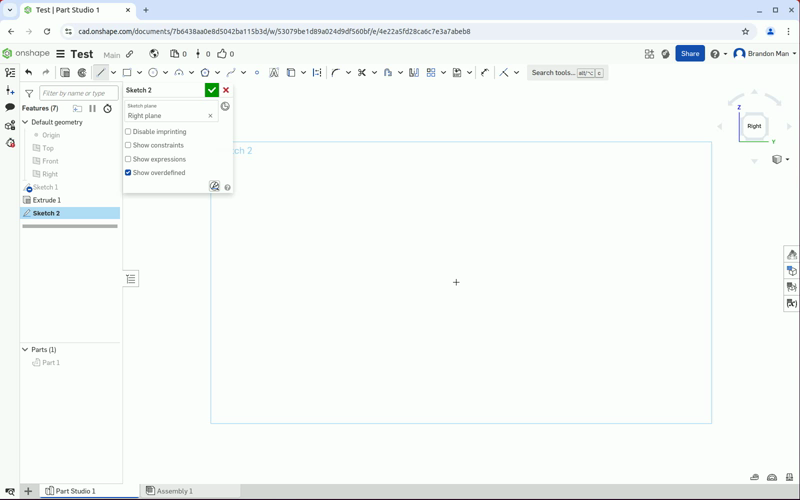
click(456, 281)
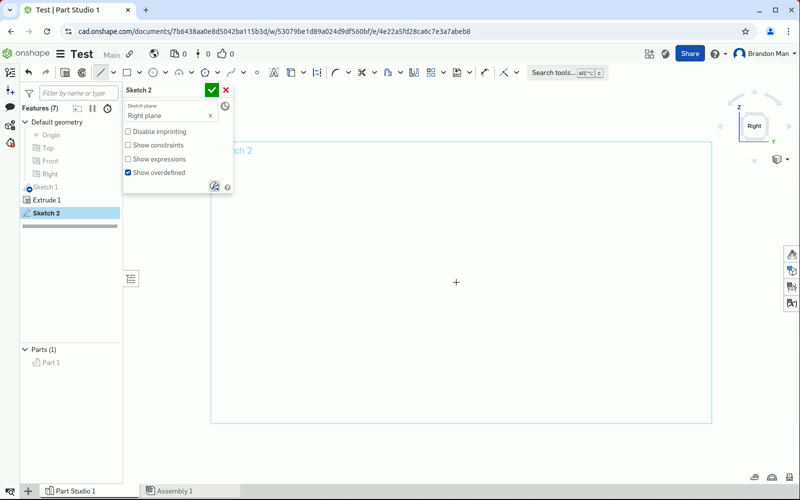
key_up(shift)
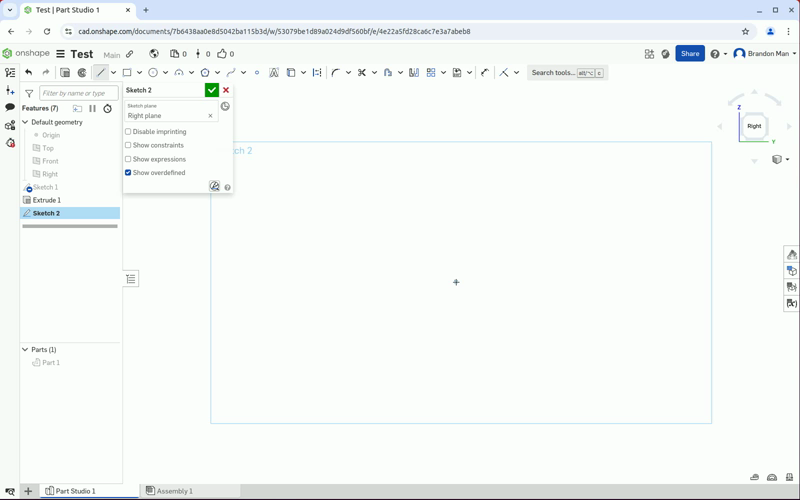
key_down(shift)
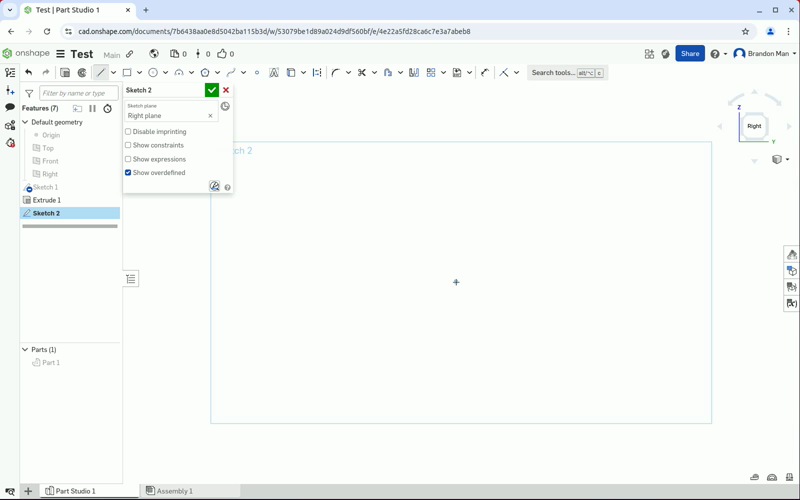
mouse_move(486, 281)
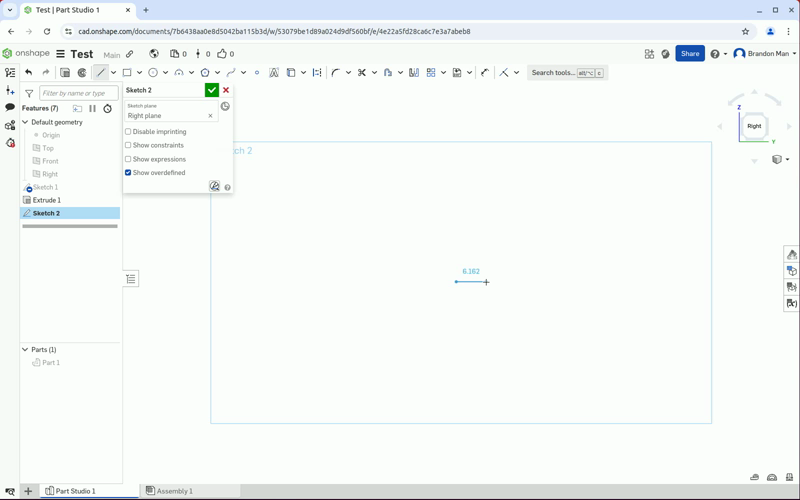
mouse_move(457, 287)
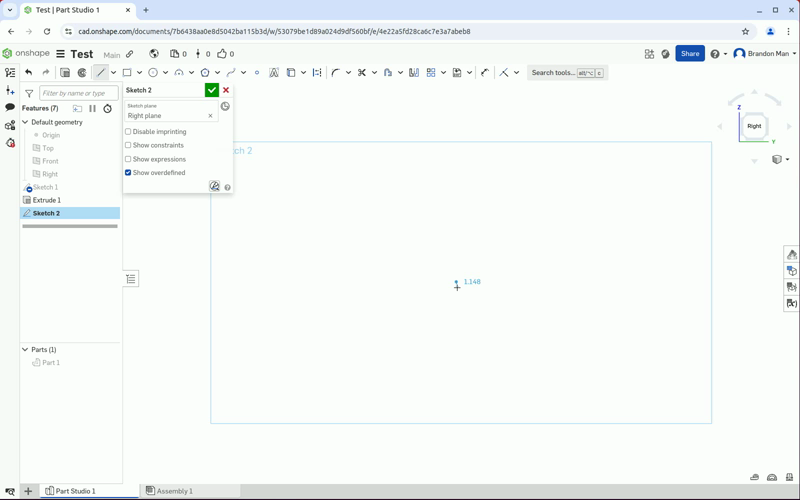
scroll(6)
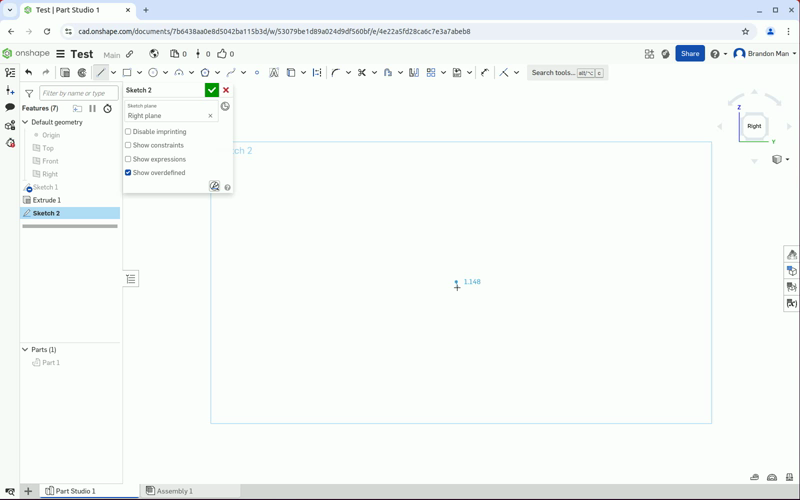
scroll(6)
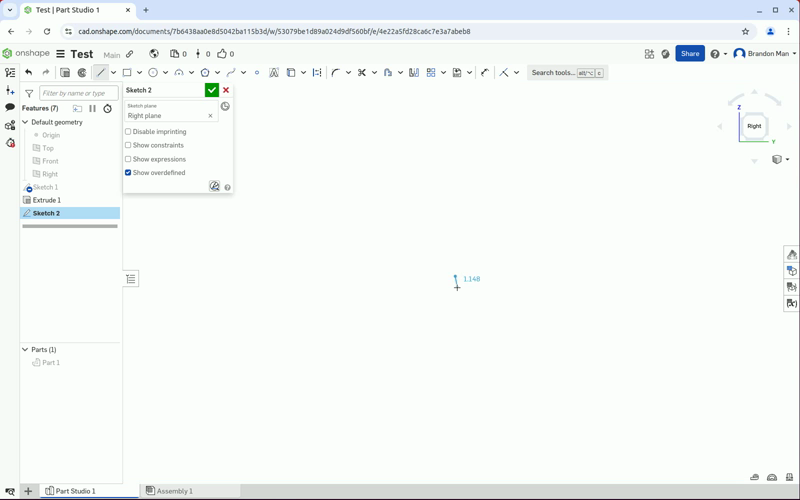
scroll(6)
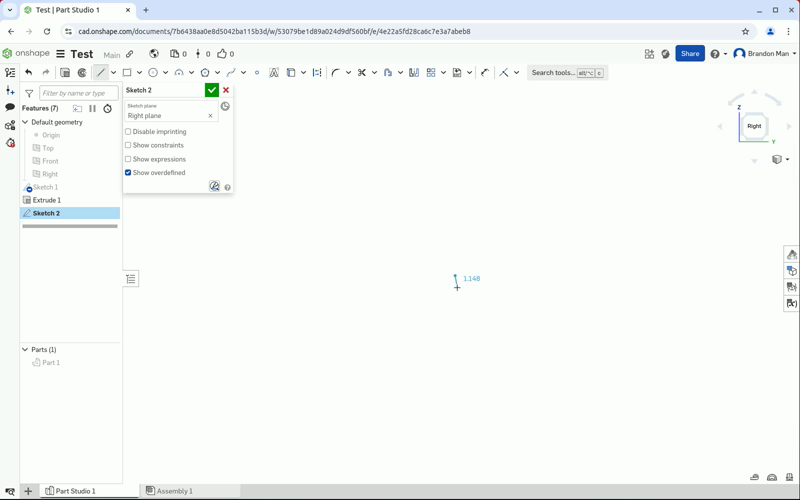
scroll(6)
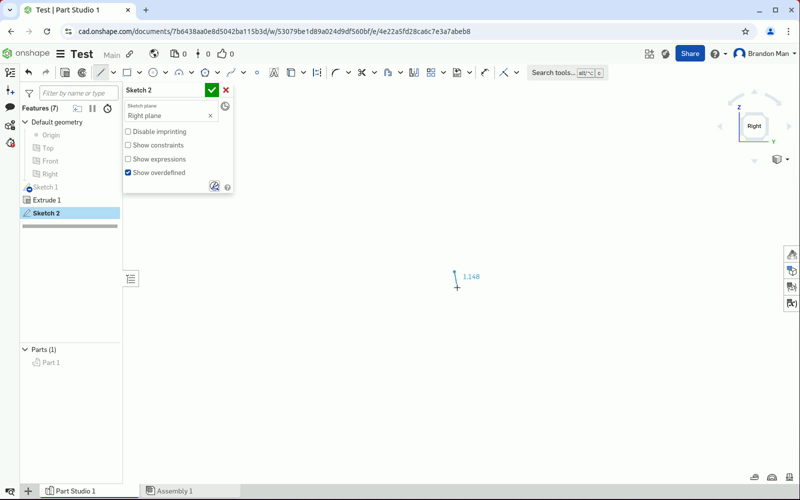
scroll(6)
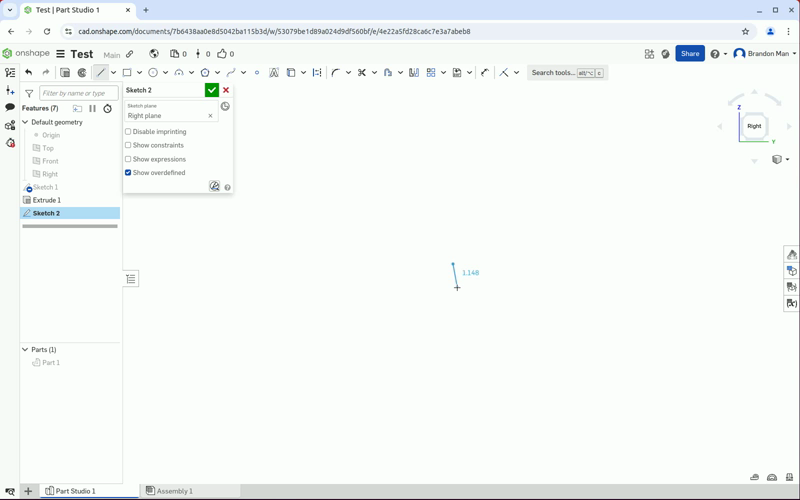
scroll(6)
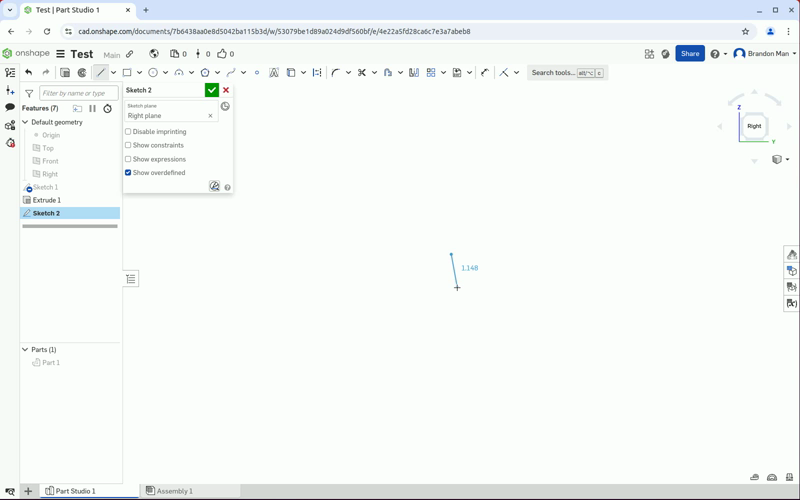
scroll(6)
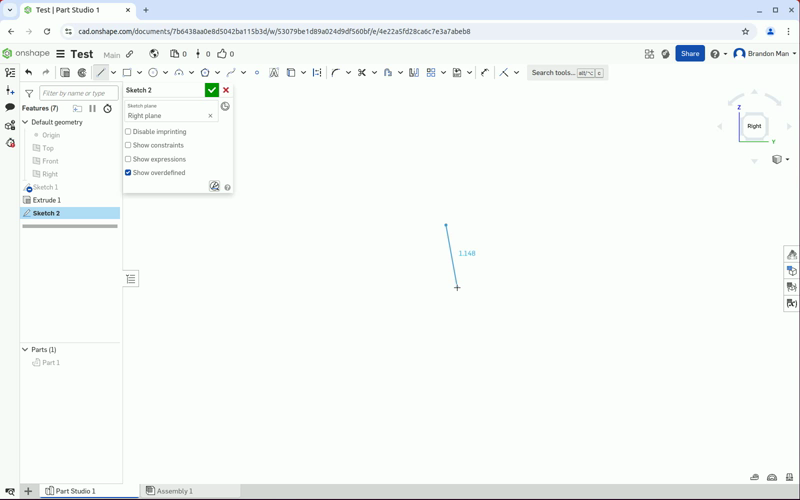
click(457, 287)
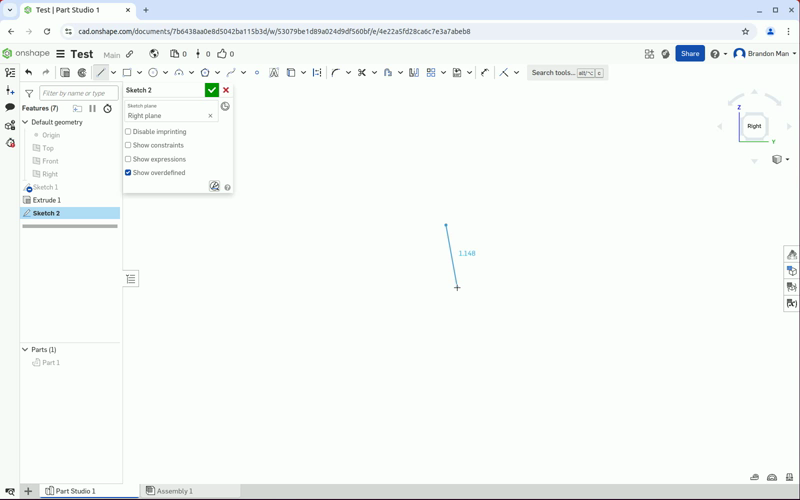
scroll(-6)
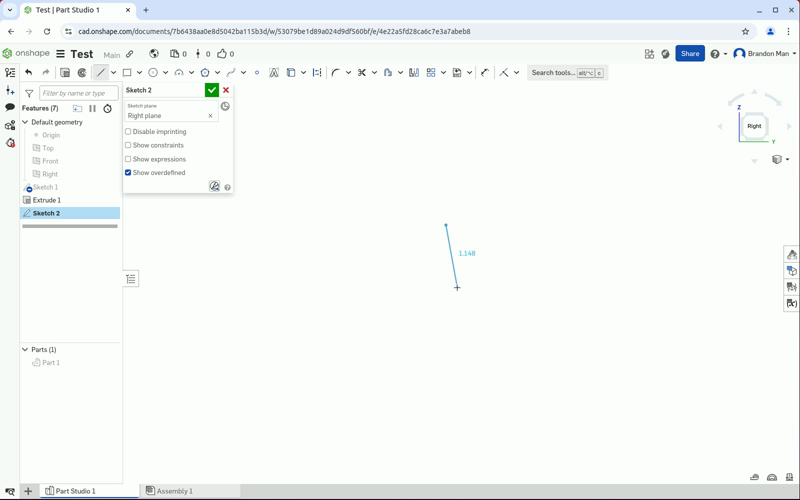
scroll(-6)
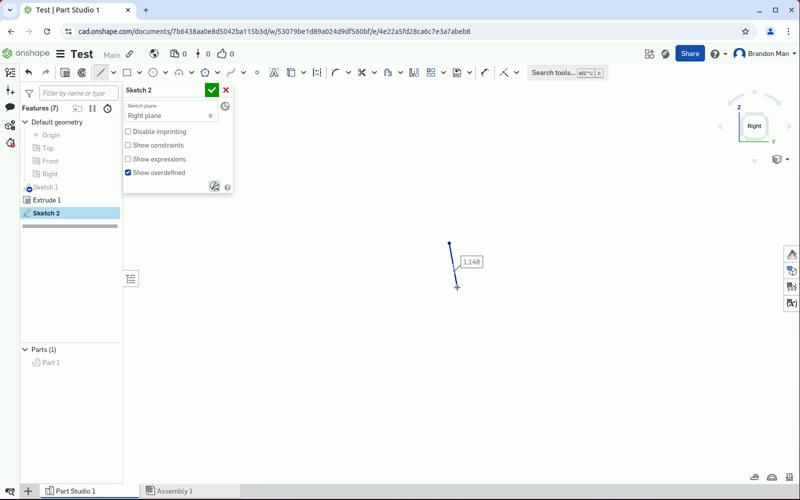
scroll(-6)
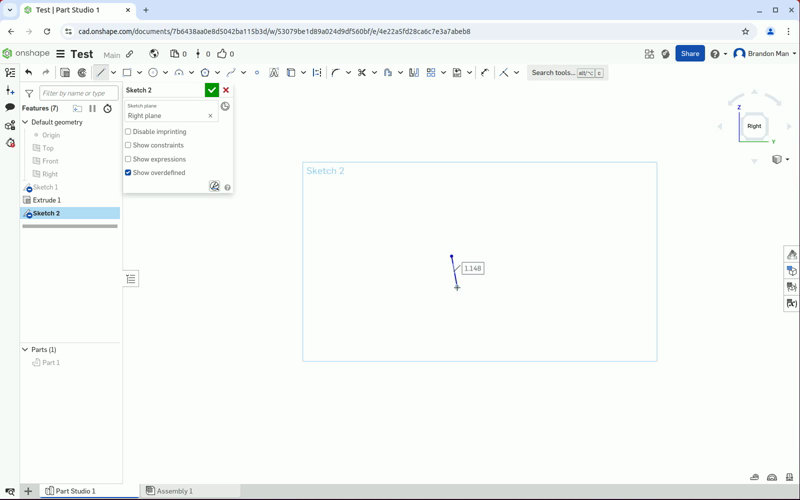
scroll(-6)
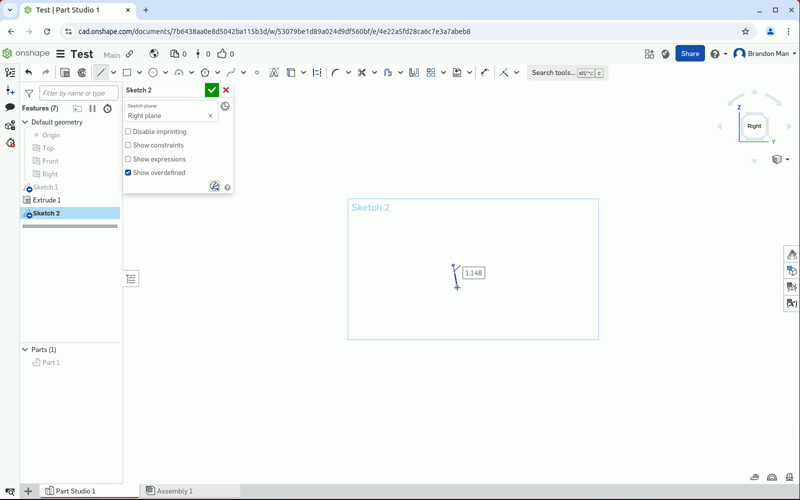
scroll(-6)
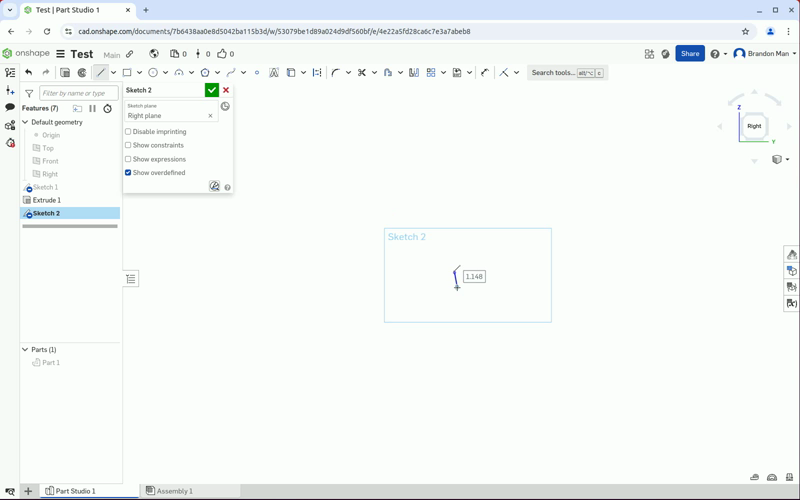
scroll(-6)
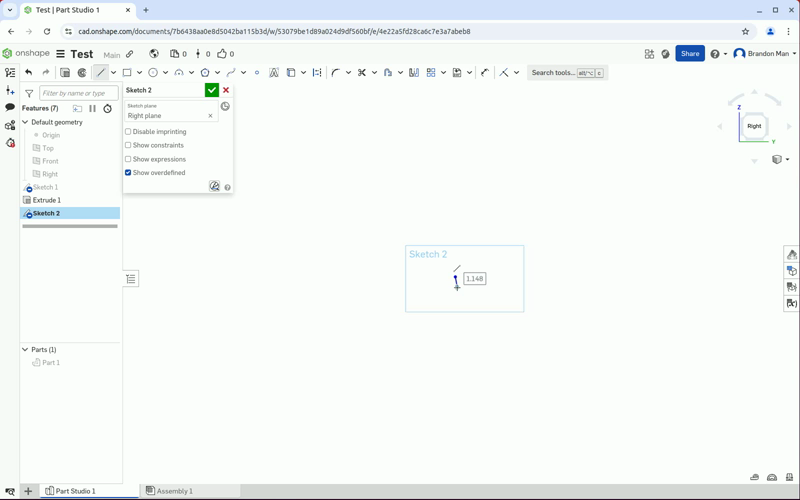
scroll(-6)
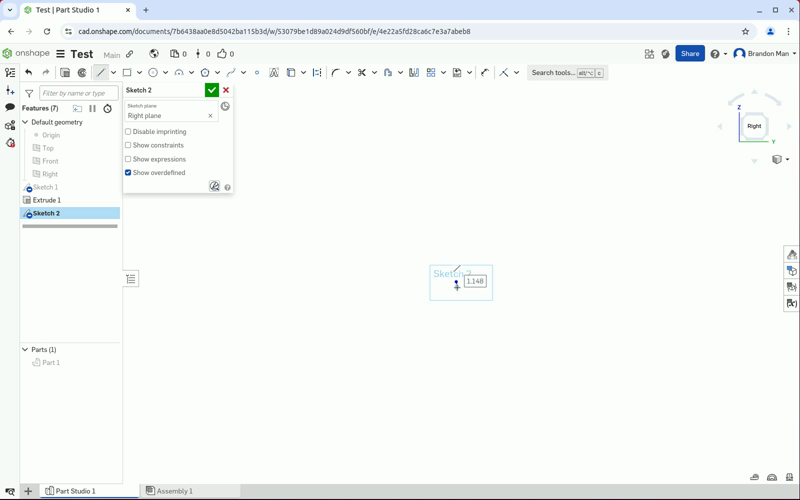
key_up(shift)
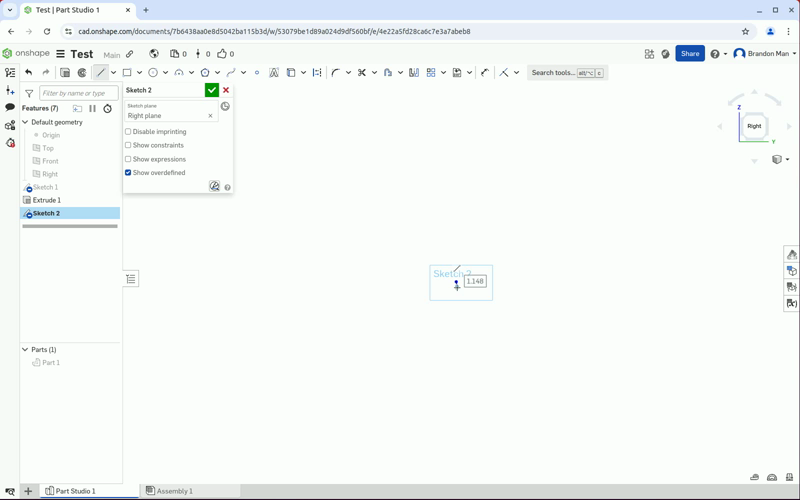
key_down(shift)
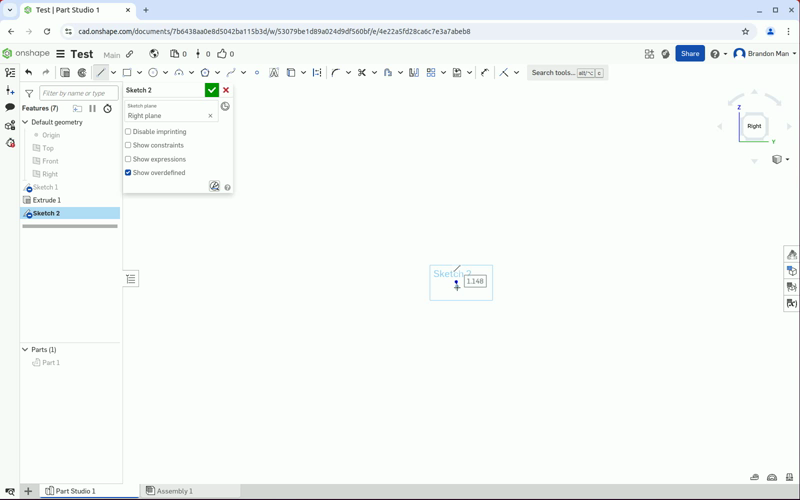
mouse_move(487, 287)
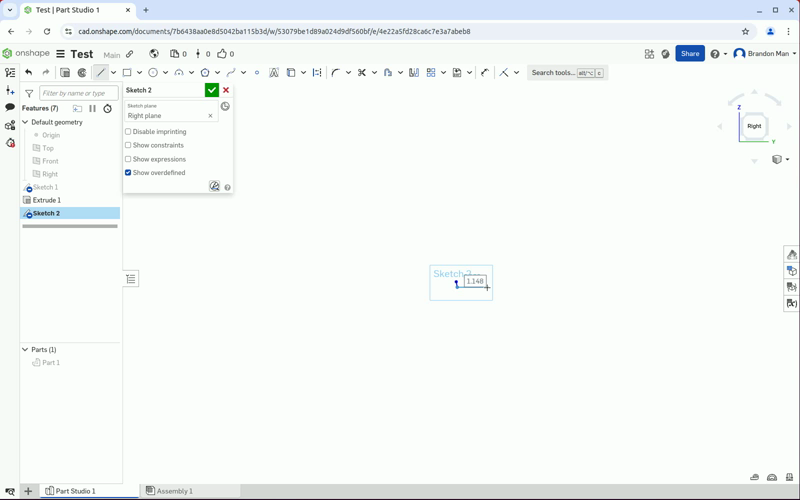
mouse_move(462, 288)
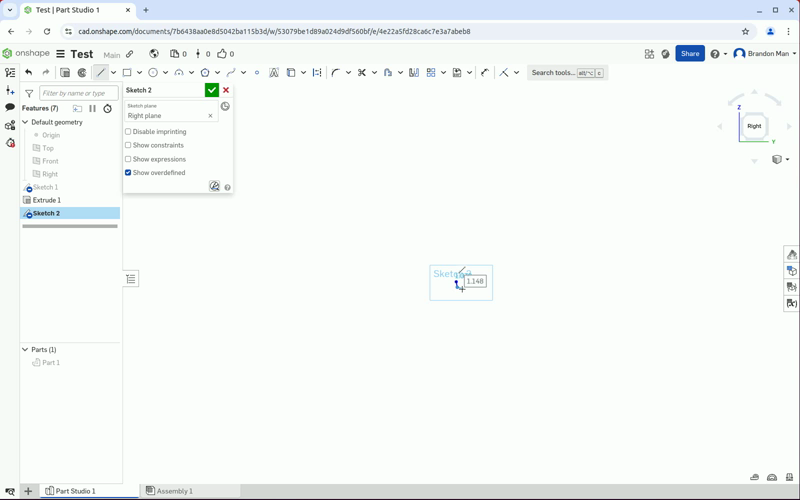
scroll(6)
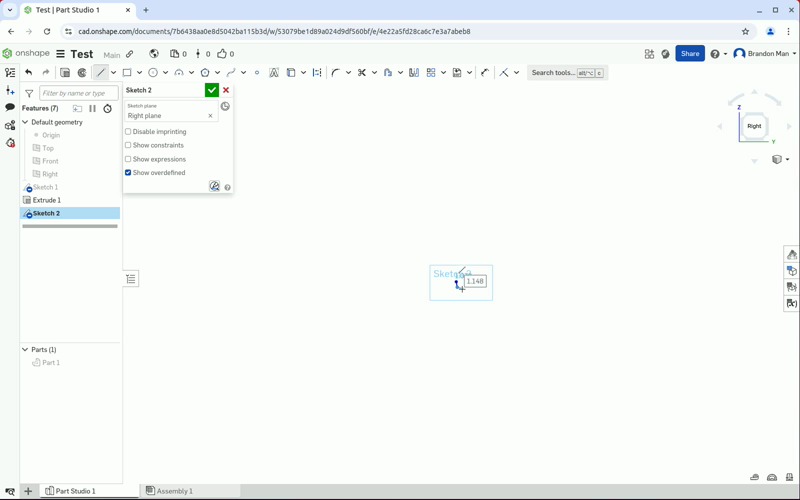
scroll(6)
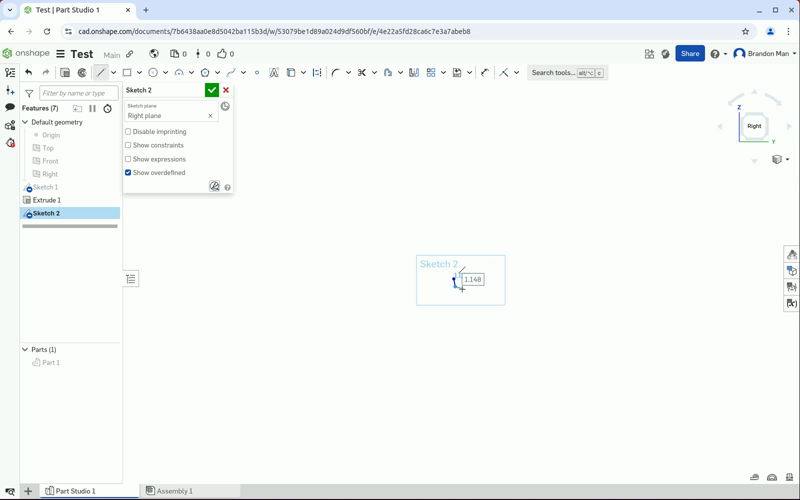
scroll(6)
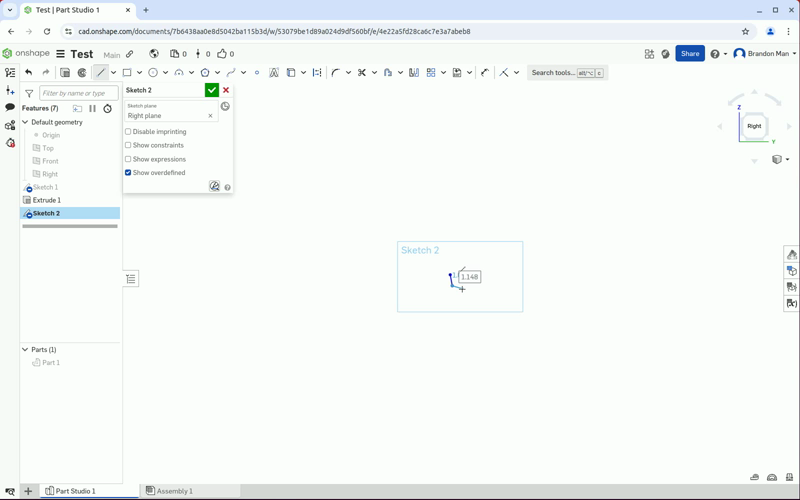
scroll(6)
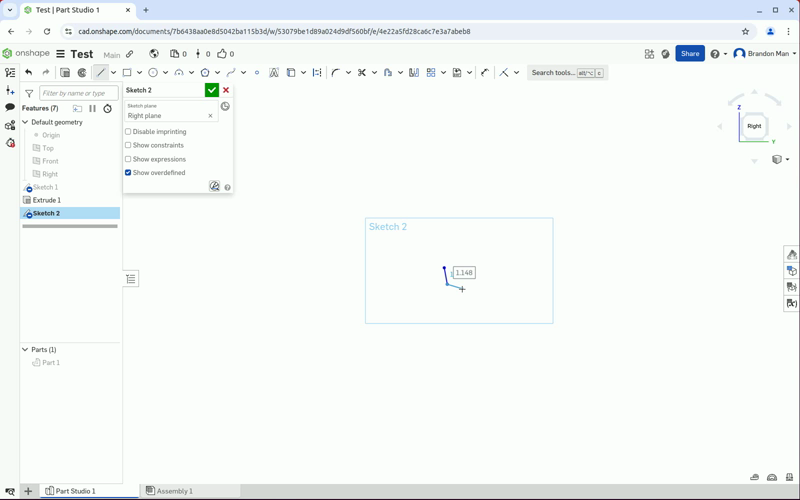
scroll(6)
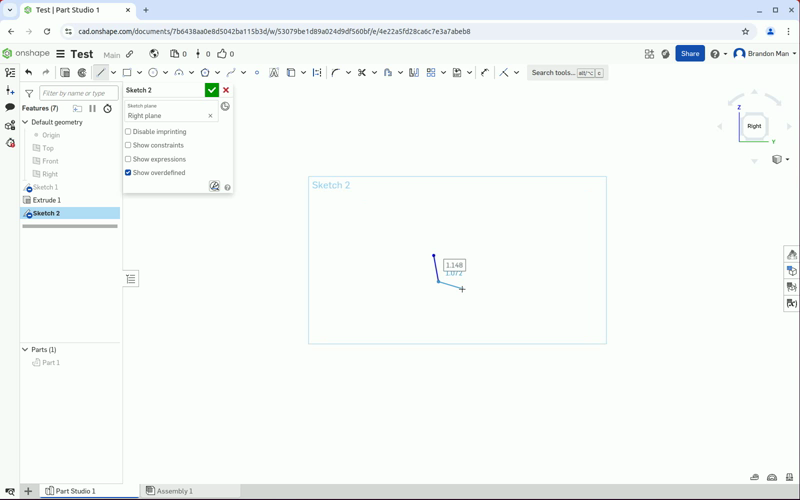
scroll(6)
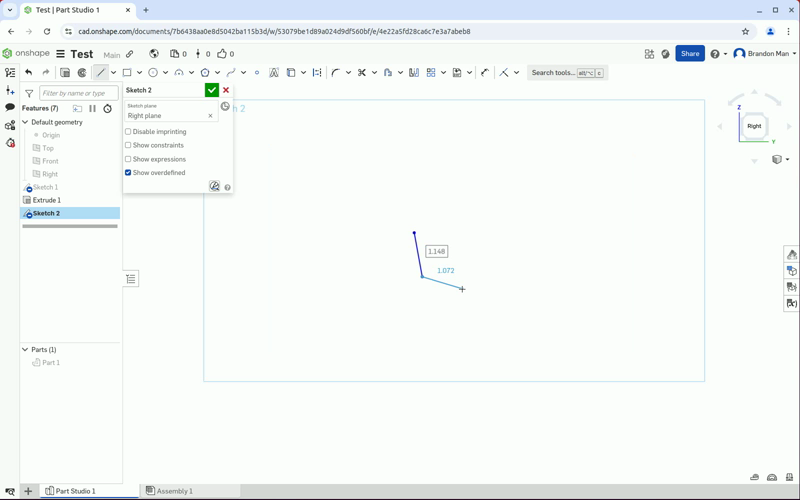
scroll(6)
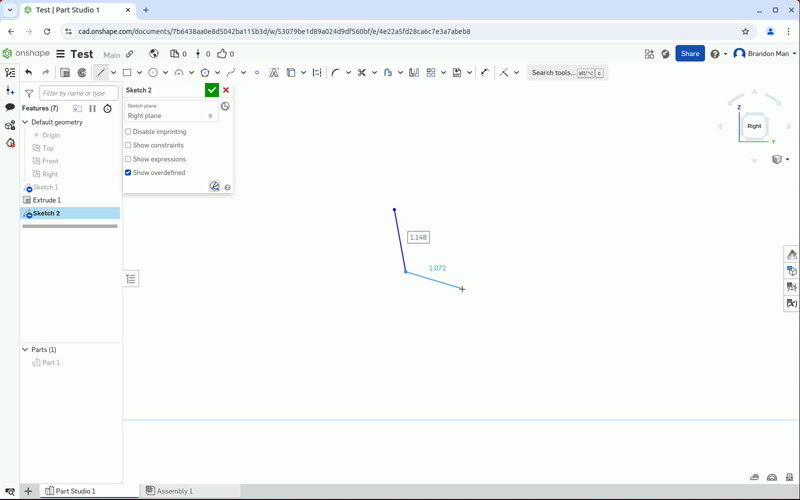
click(462, 288)
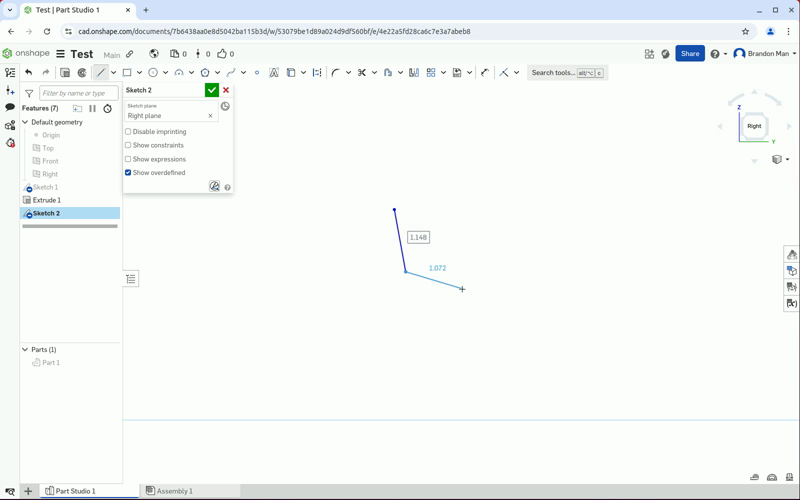
scroll(-6)
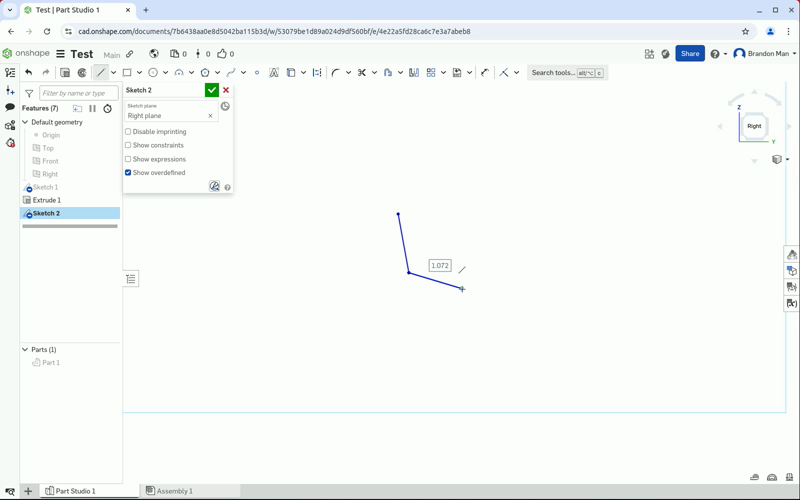
scroll(-6)
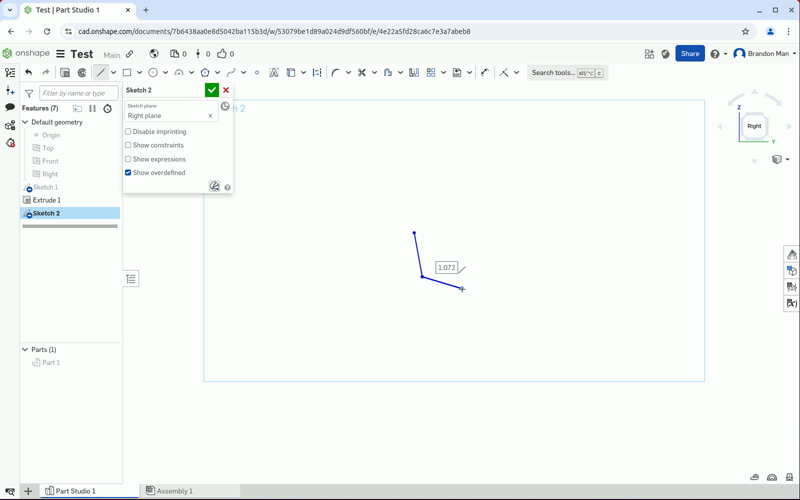
scroll(-6)
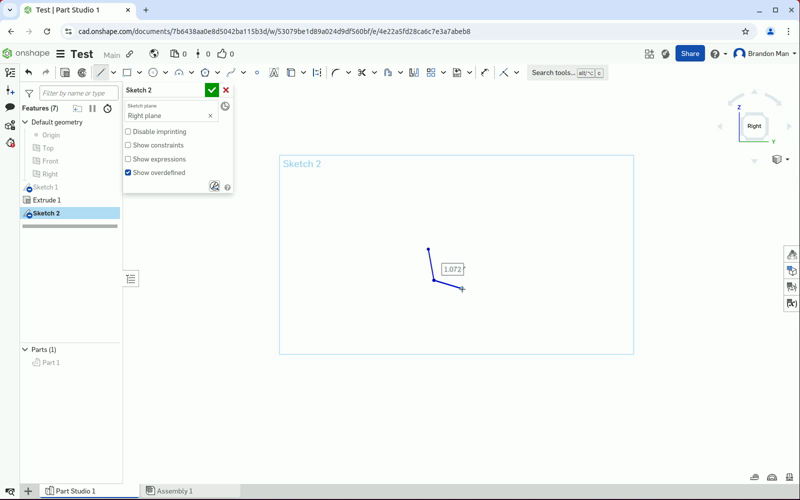
scroll(-6)
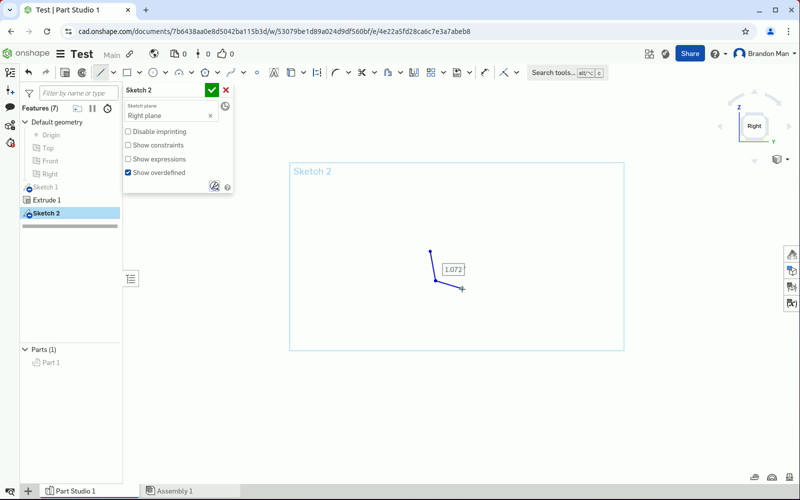
scroll(-6)
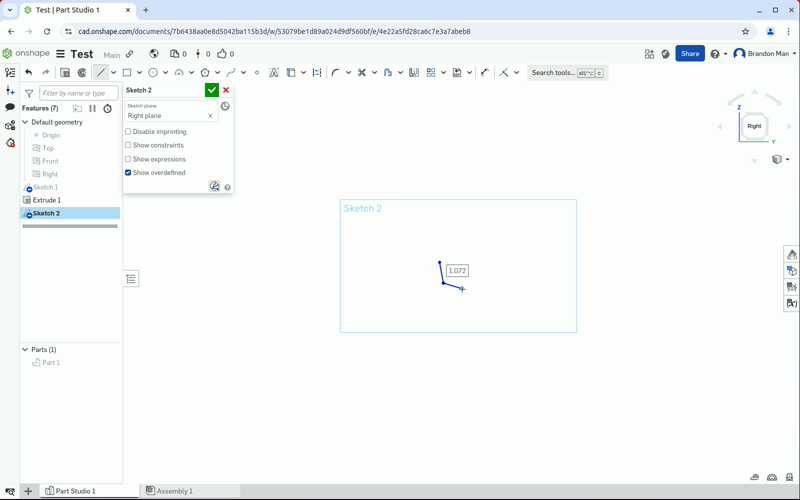
scroll(-6)
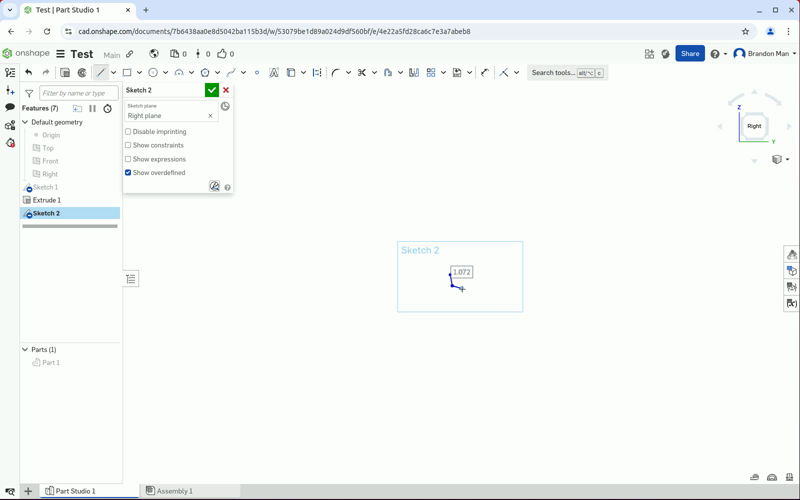
scroll(-6)
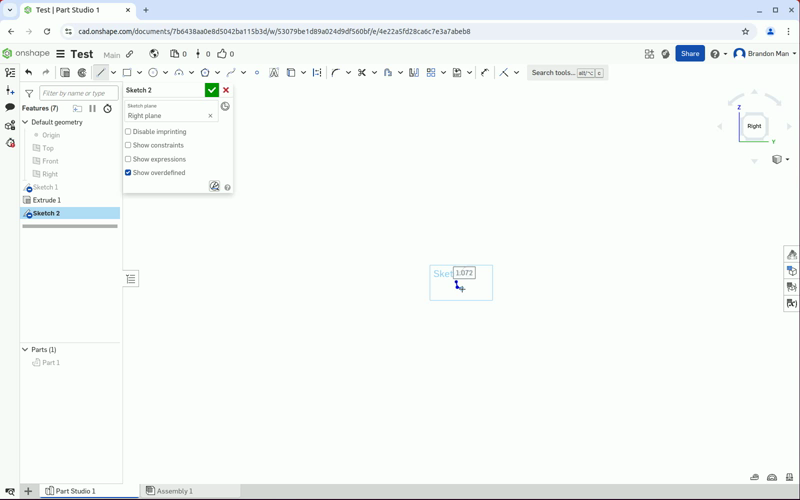
key_up(shift)
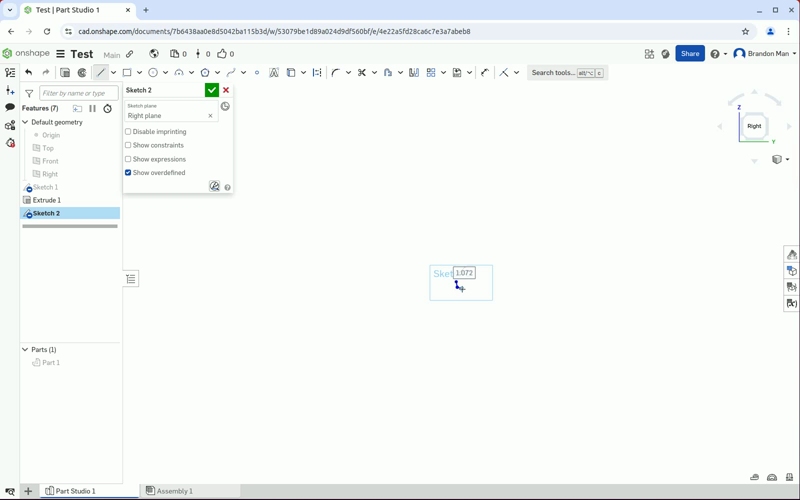
key_down(shift)
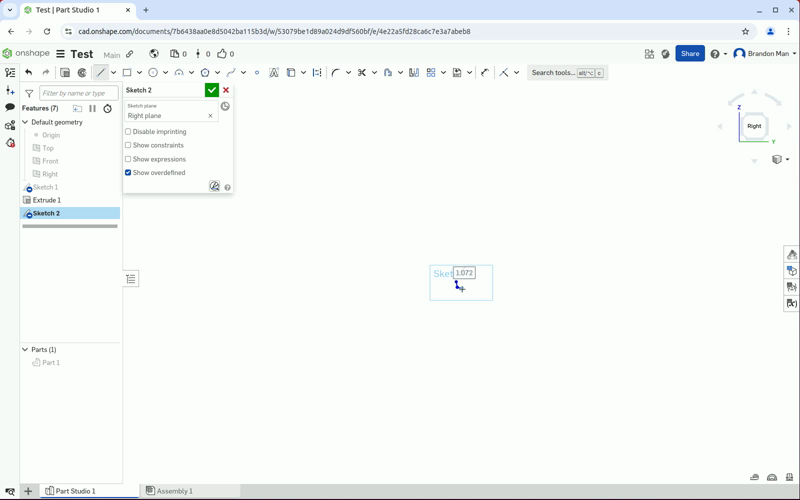
mouse_move(492, 288)
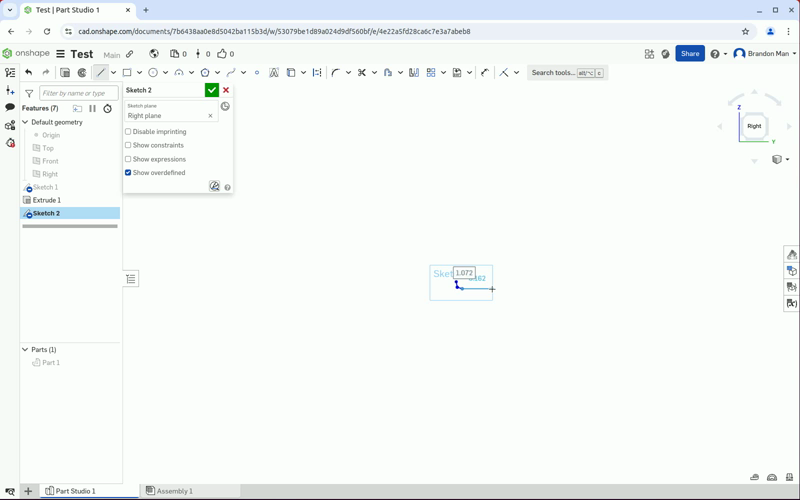
mouse_move(466, 285)
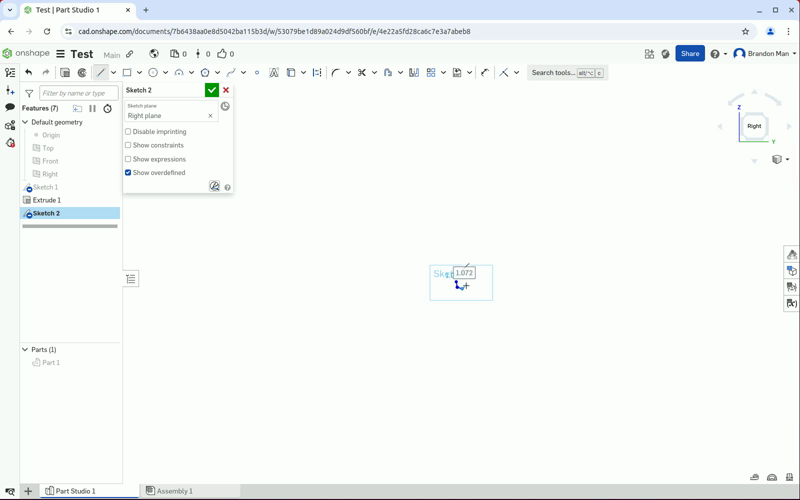
scroll(6)
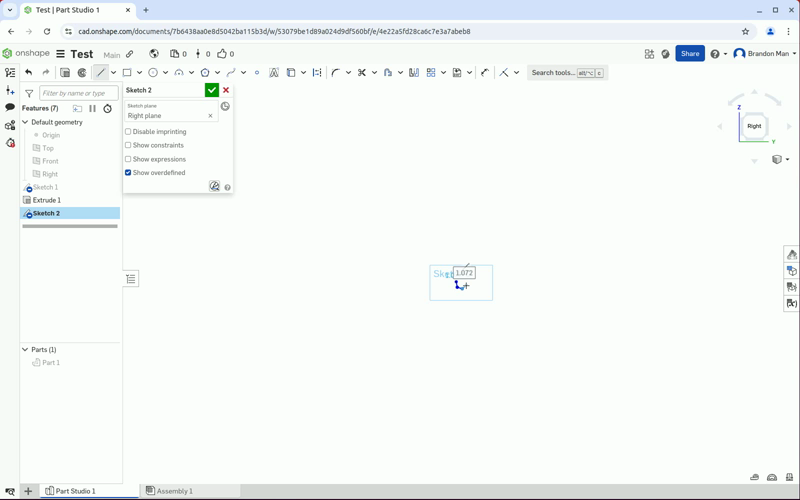
scroll(6)
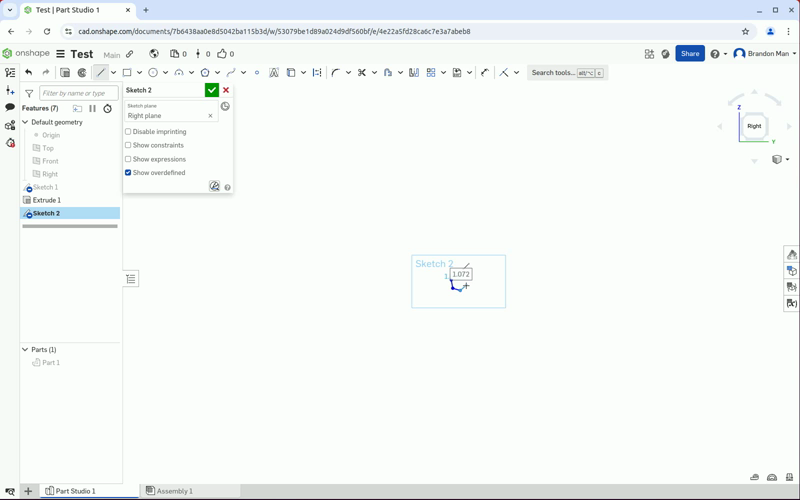
scroll(6)
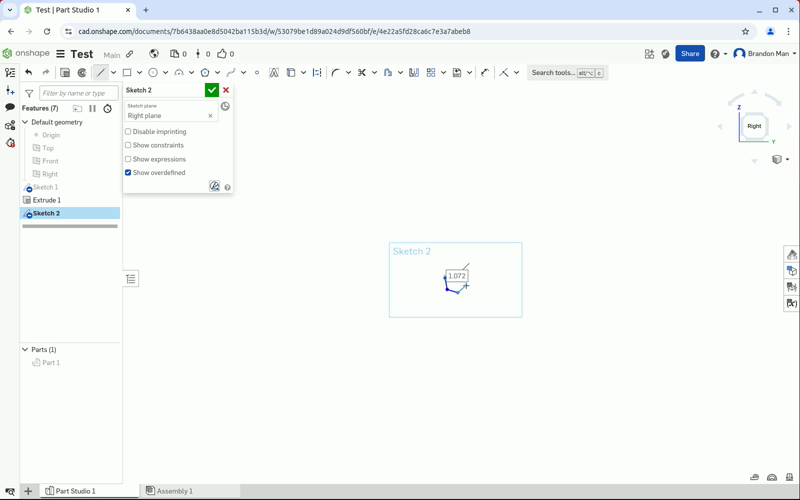
scroll(6)
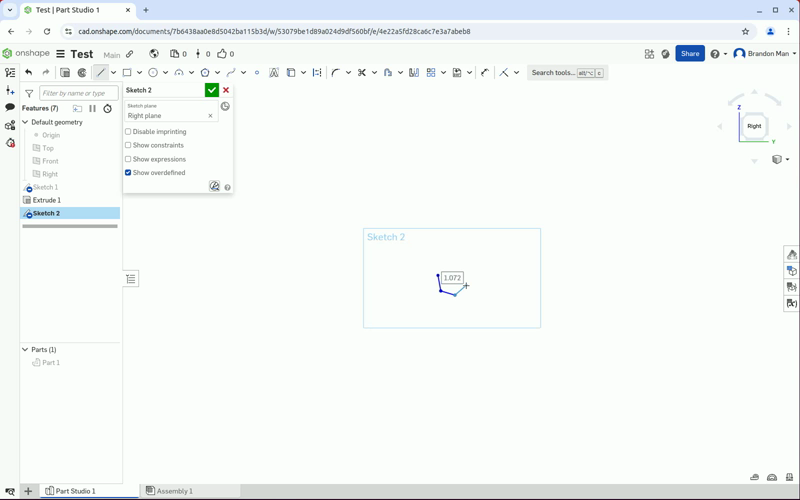
scroll(6)
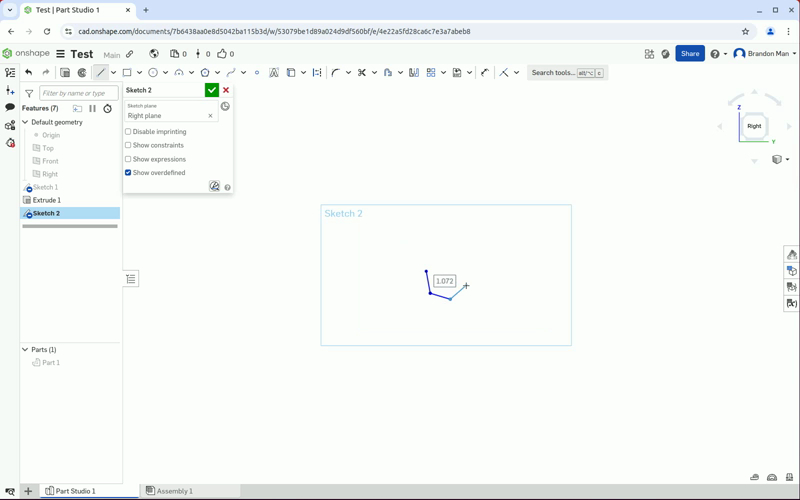
scroll(6)
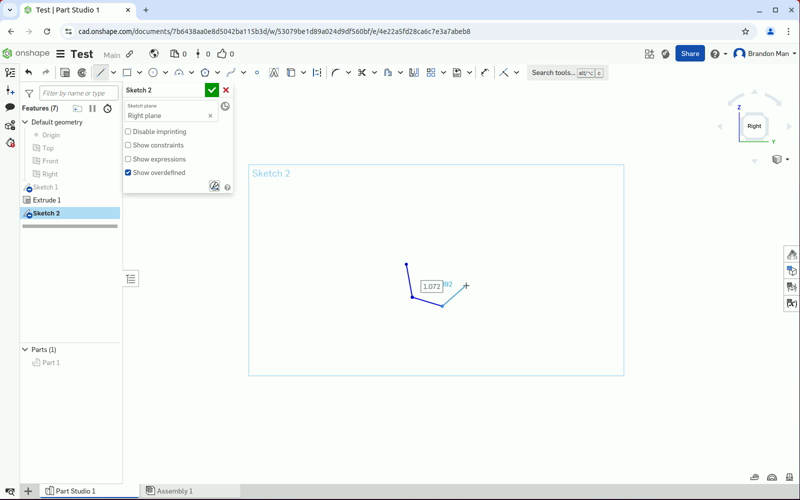
scroll(6)
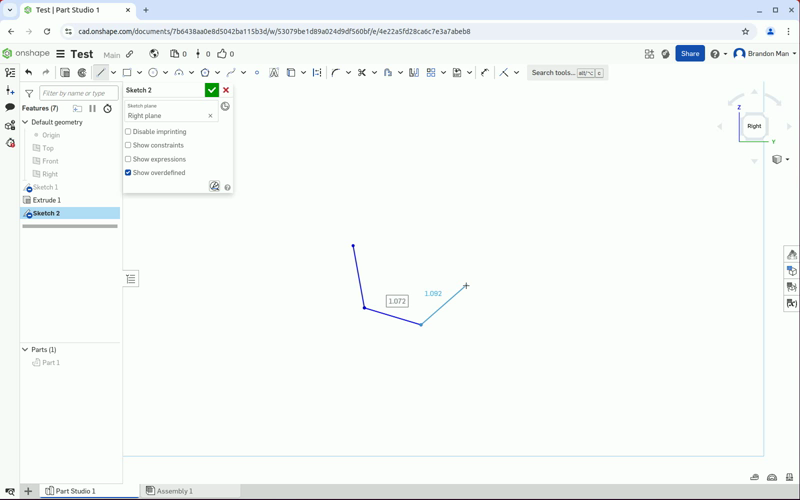
click(466, 285)
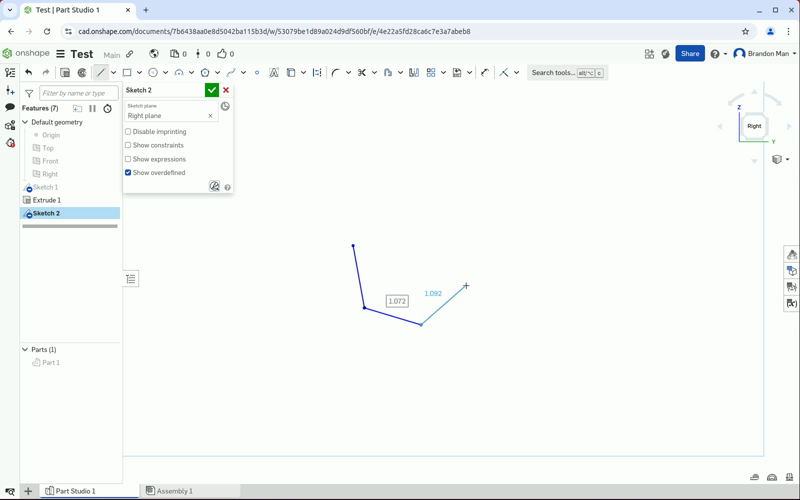
scroll(-6)
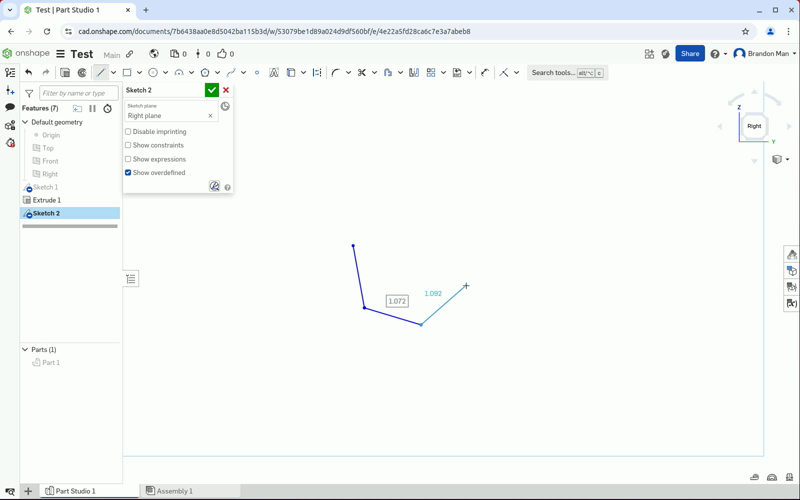
scroll(-6)
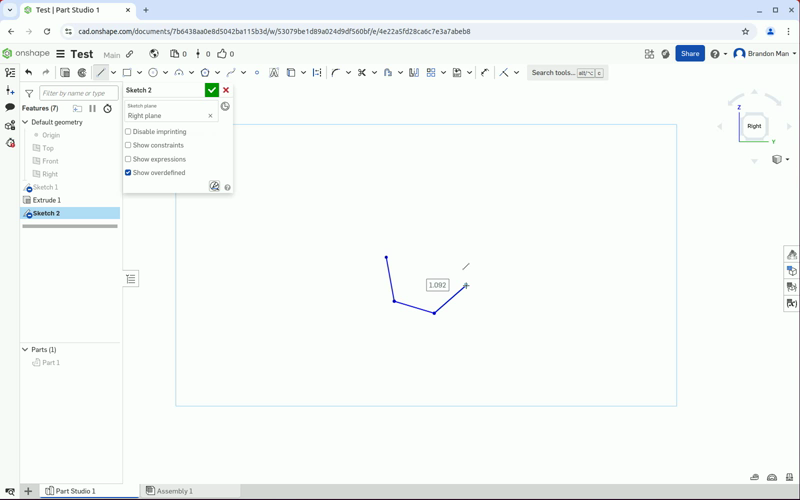
scroll(-6)
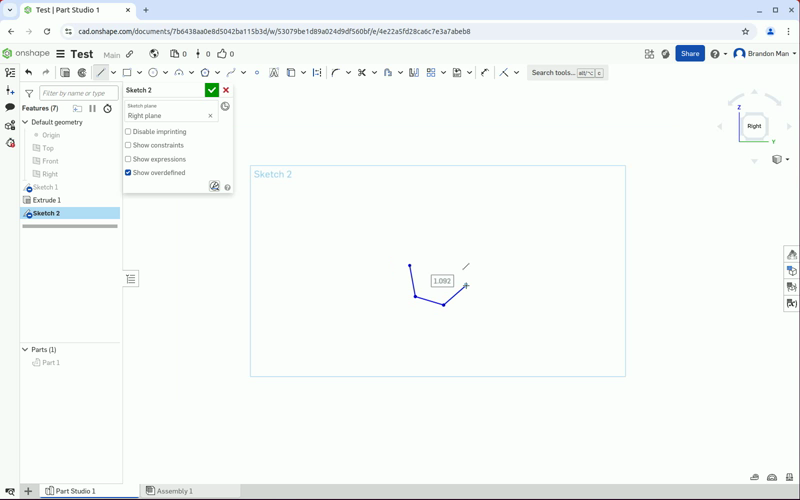
scroll(-6)
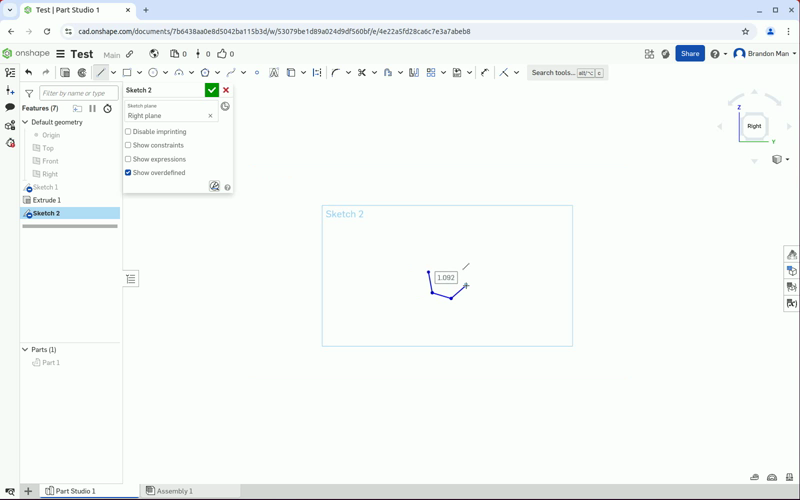
scroll(-6)
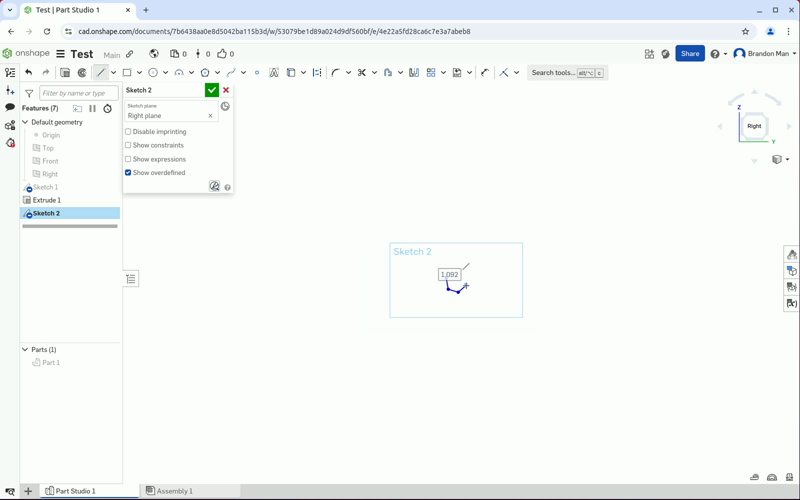
scroll(-6)
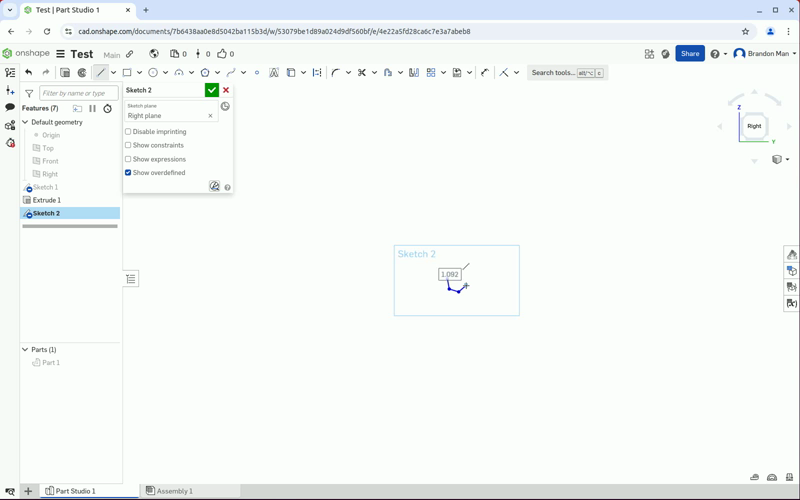
scroll(-6)
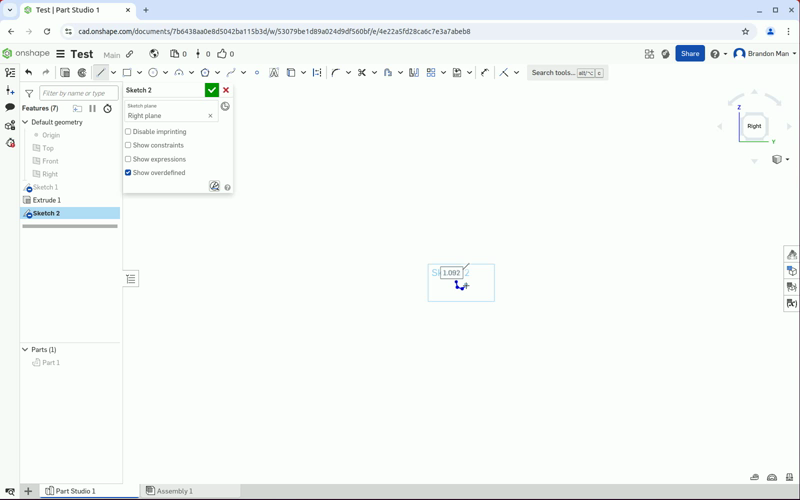
key_up(shift)
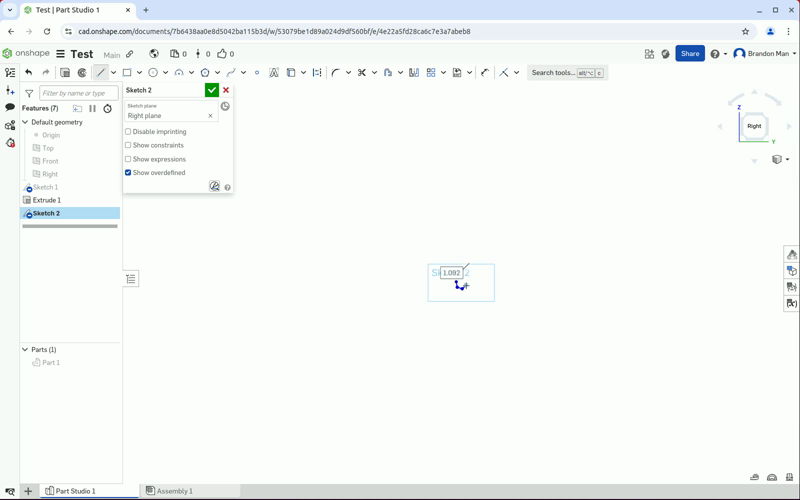
key_down(shift)
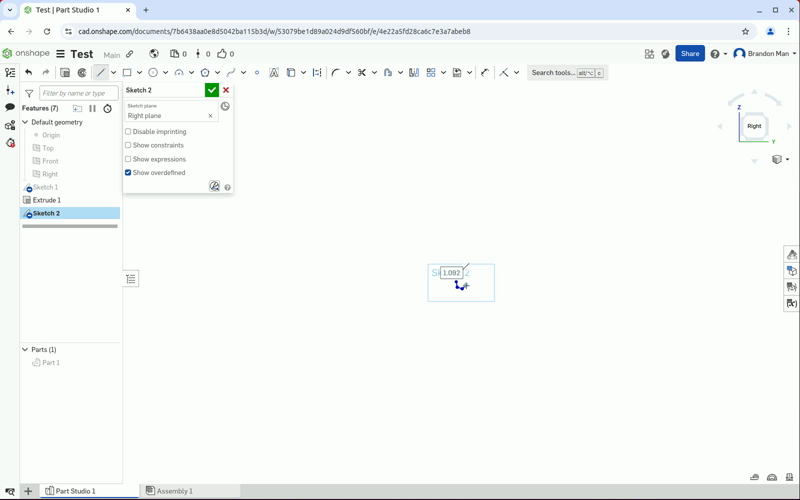
mouse_move(496, 285)
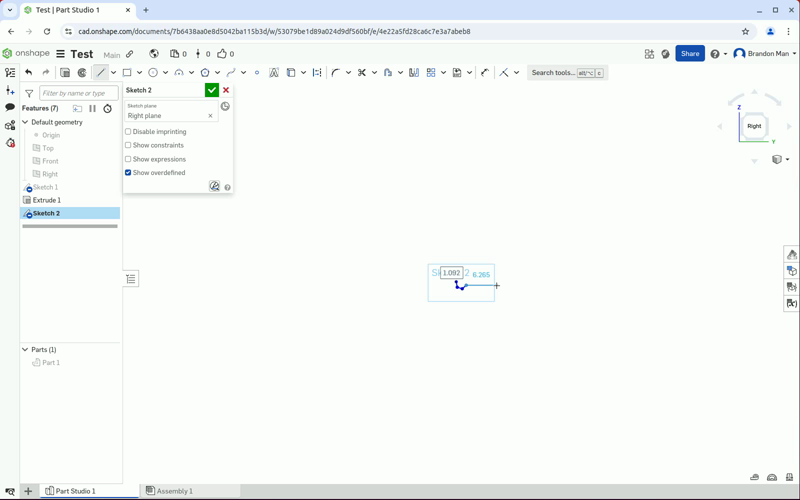
mouse_move(465, 279)
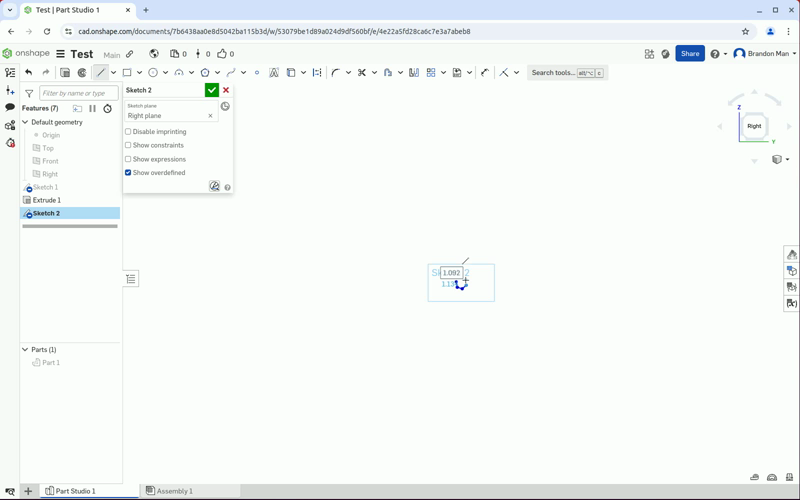
scroll(6)
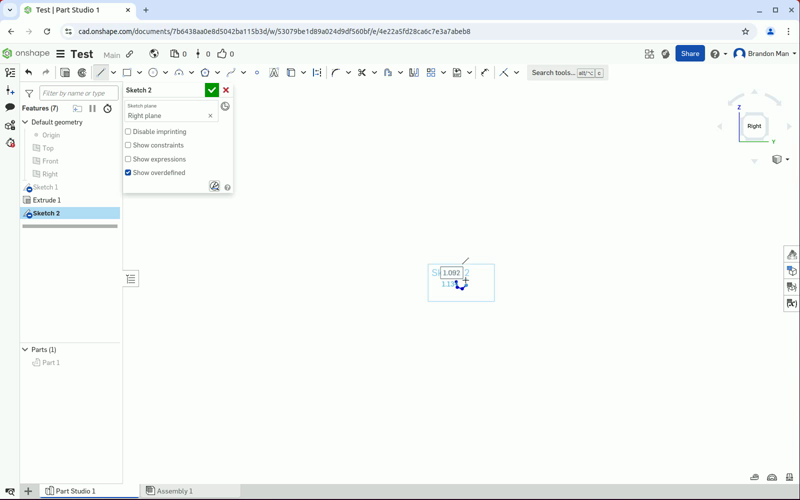
scroll(6)
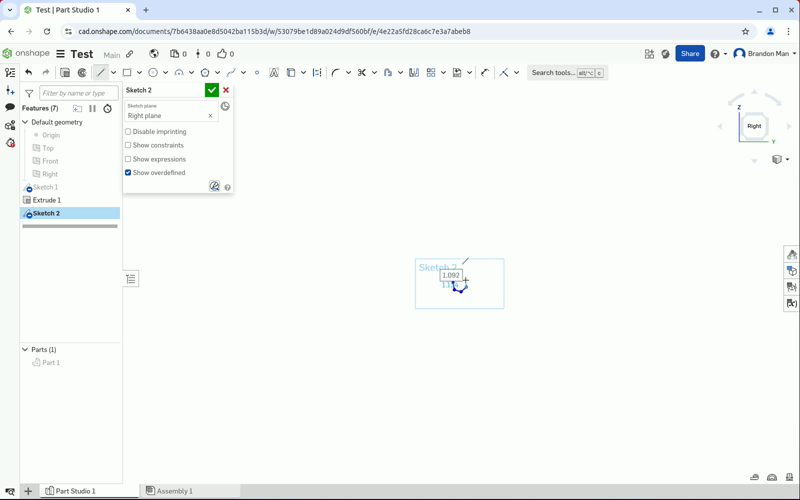
scroll(6)
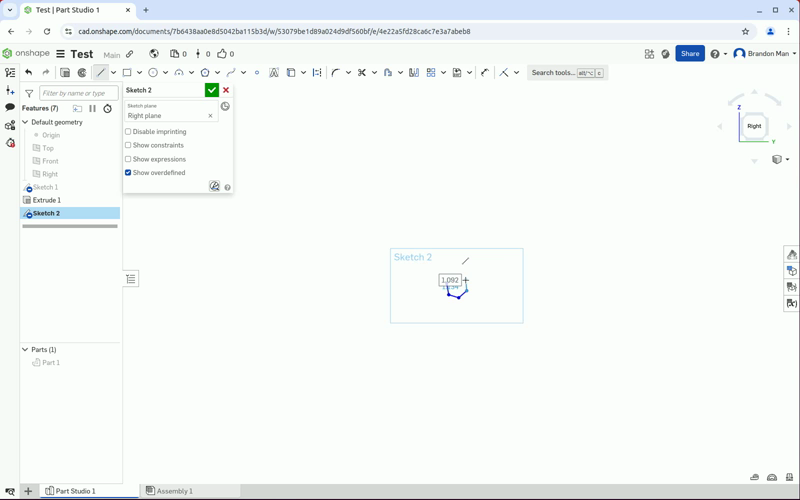
scroll(6)
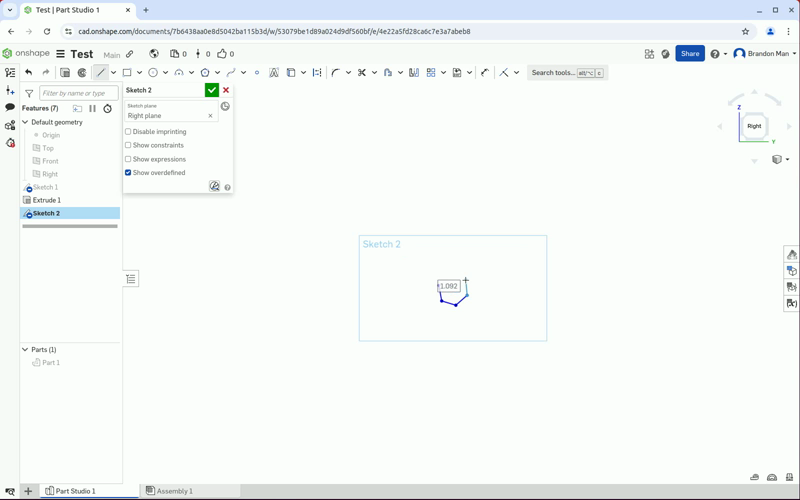
scroll(6)
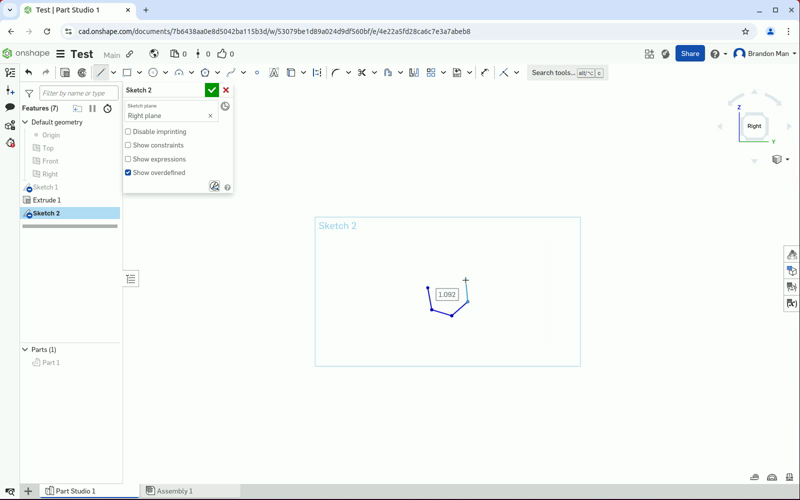
scroll(6)
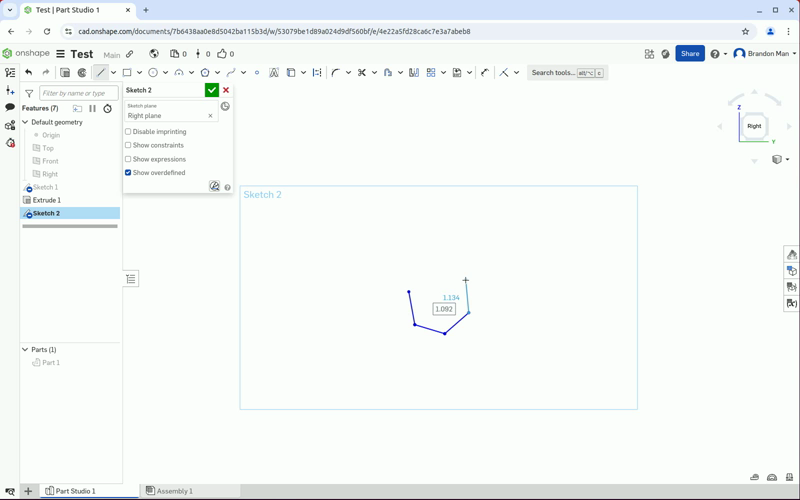
scroll(6)
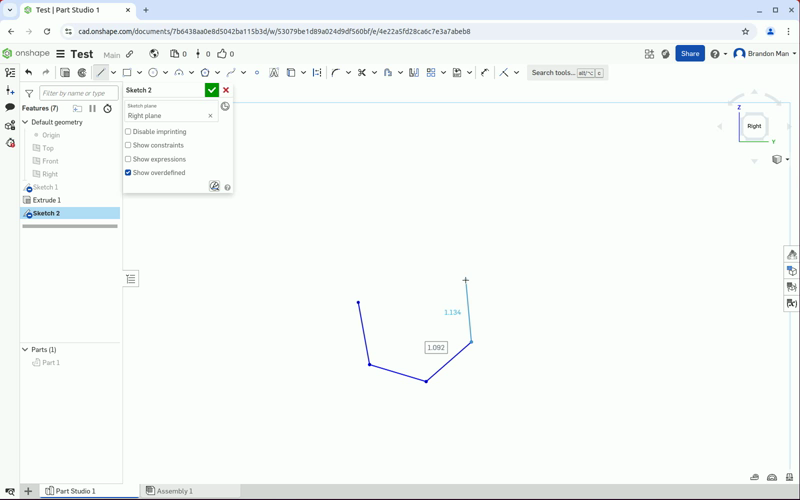
click(465, 279)
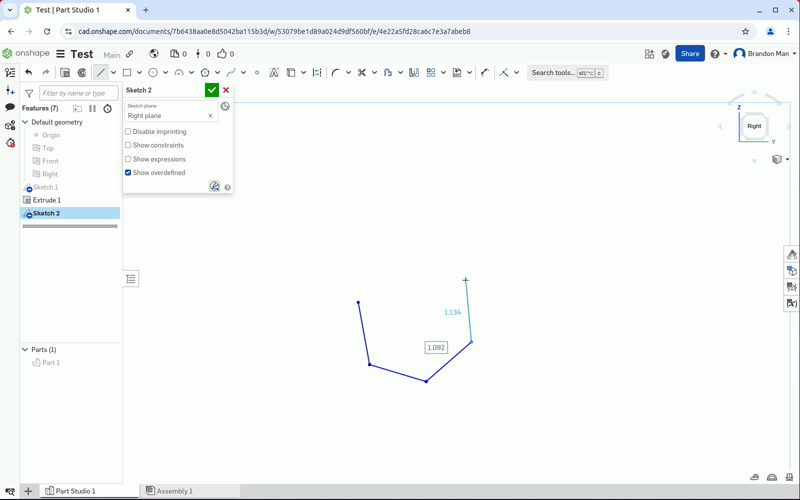
scroll(-6)
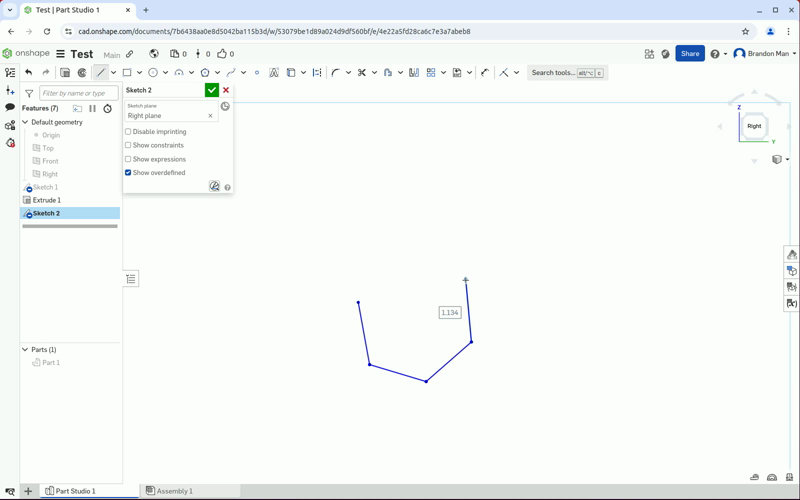
scroll(-6)
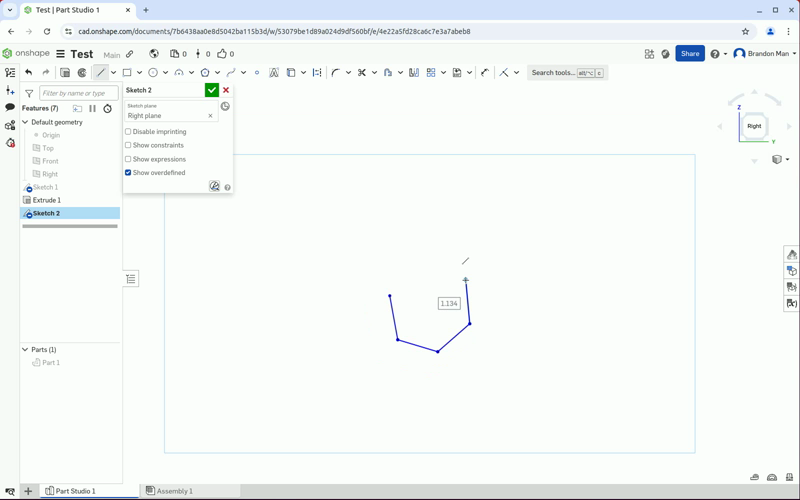
scroll(-6)
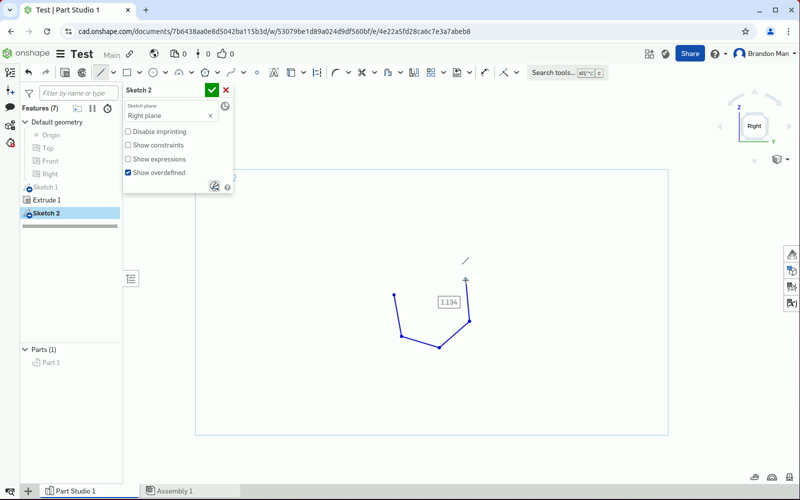
scroll(-6)
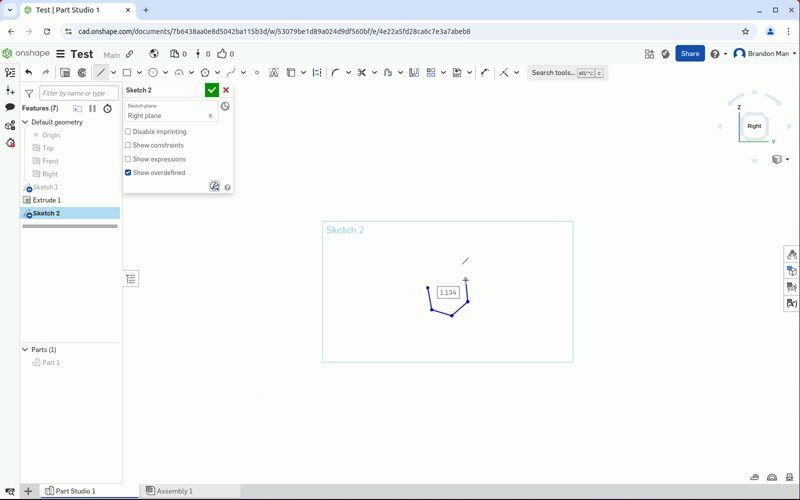
scroll(-6)
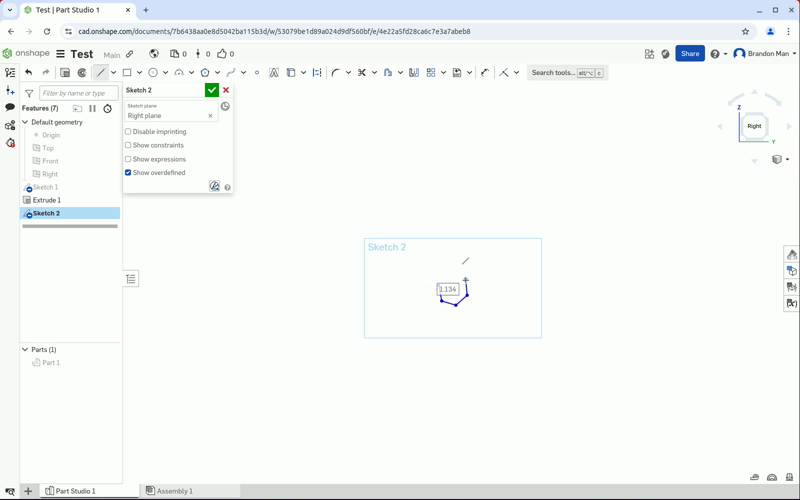
scroll(-6)
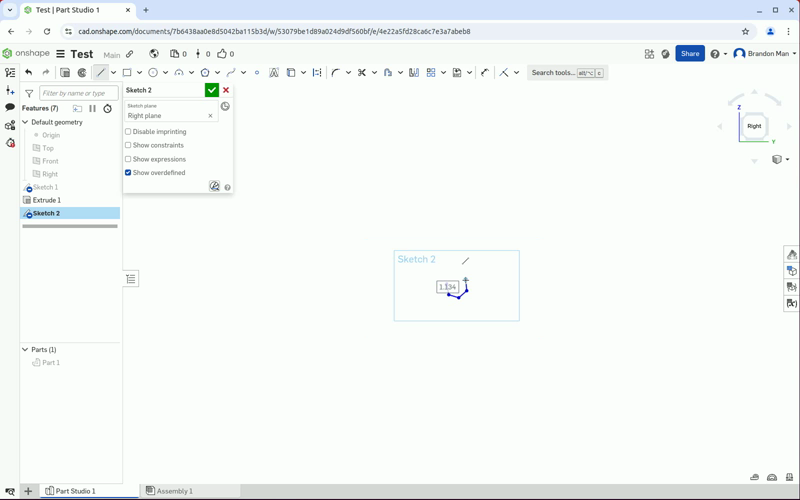
scroll(-6)
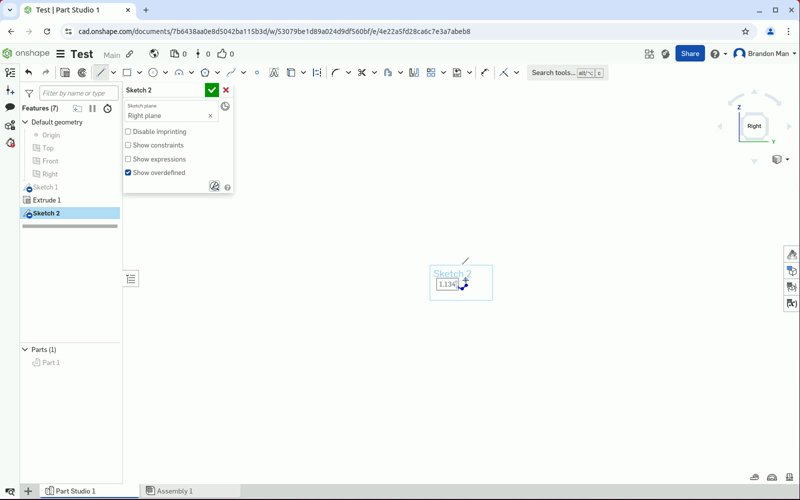
key_up(shift)
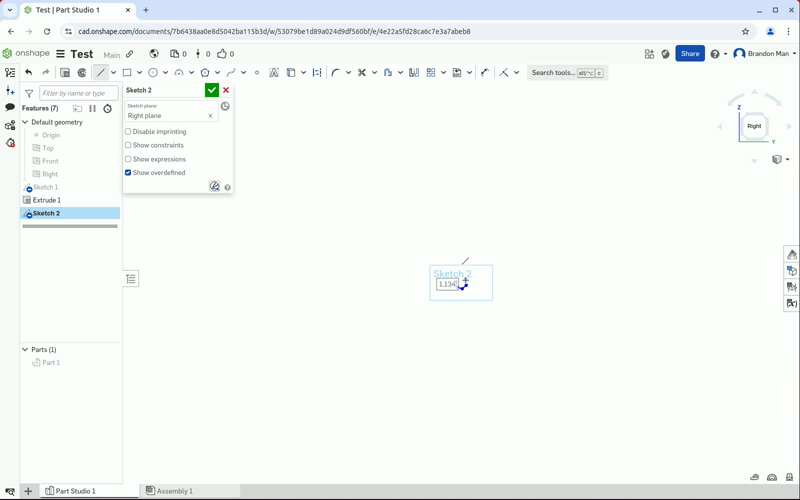
key_down(shift)
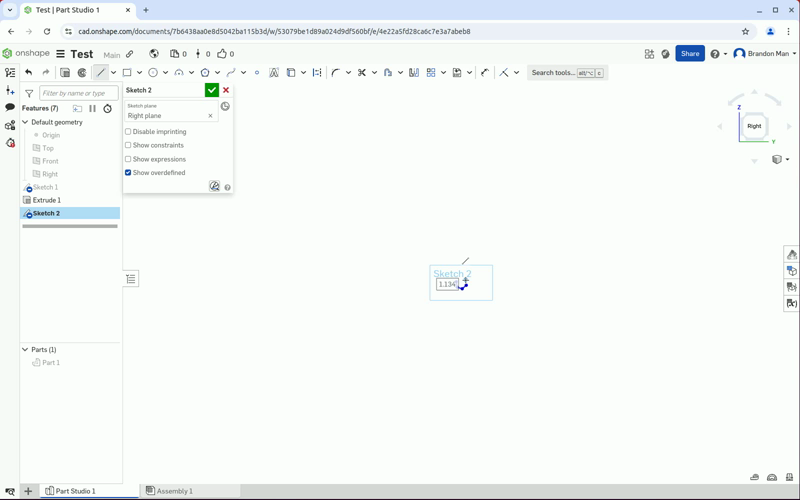
mouse_move(495, 279)
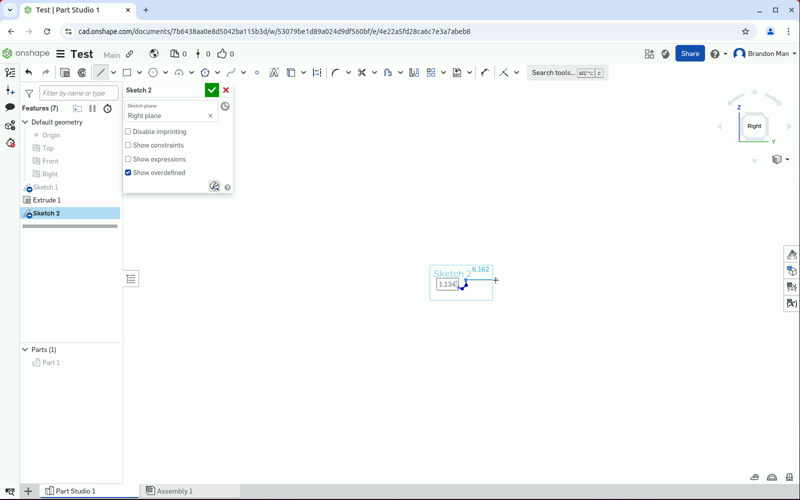
mouse_move(460, 278)
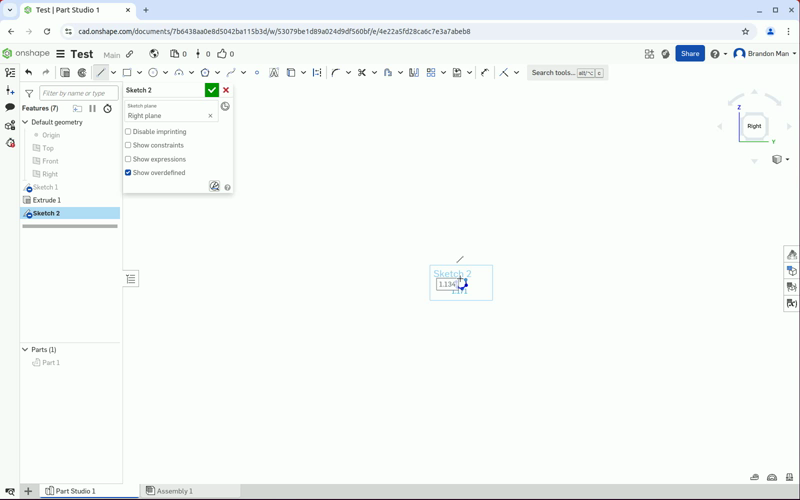
scroll(6)
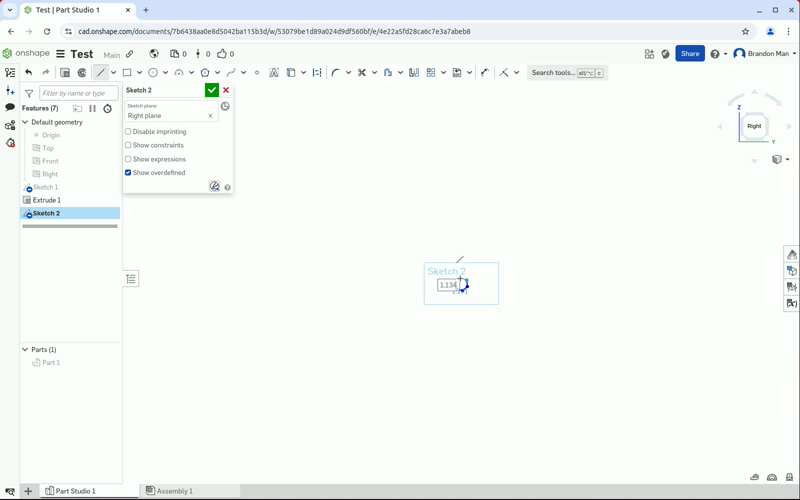
scroll(6)
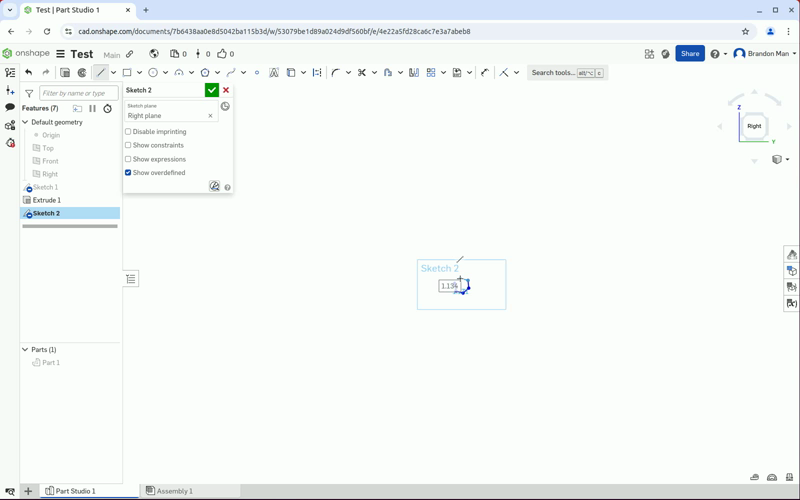
scroll(6)
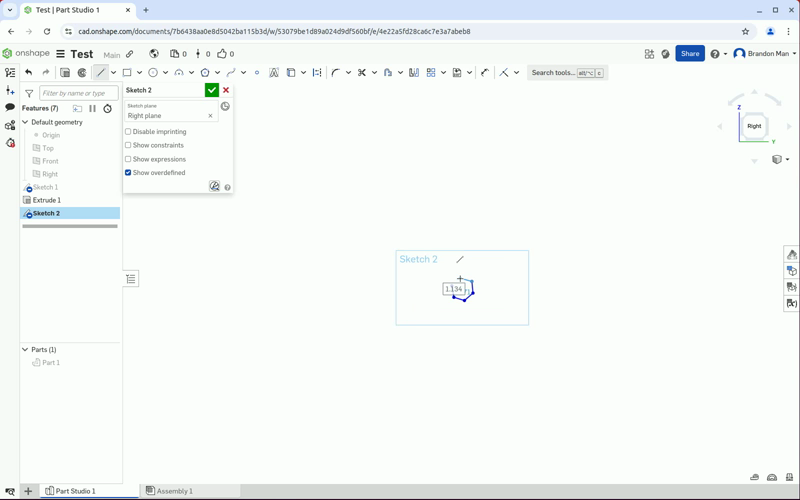
scroll(6)
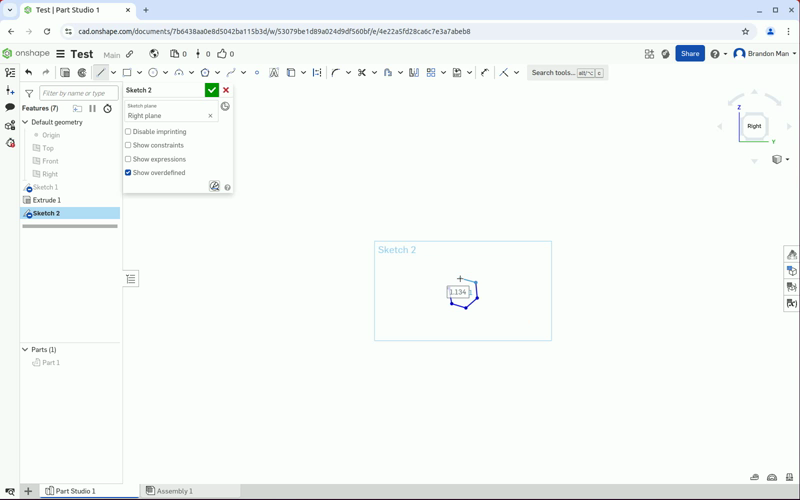
scroll(6)
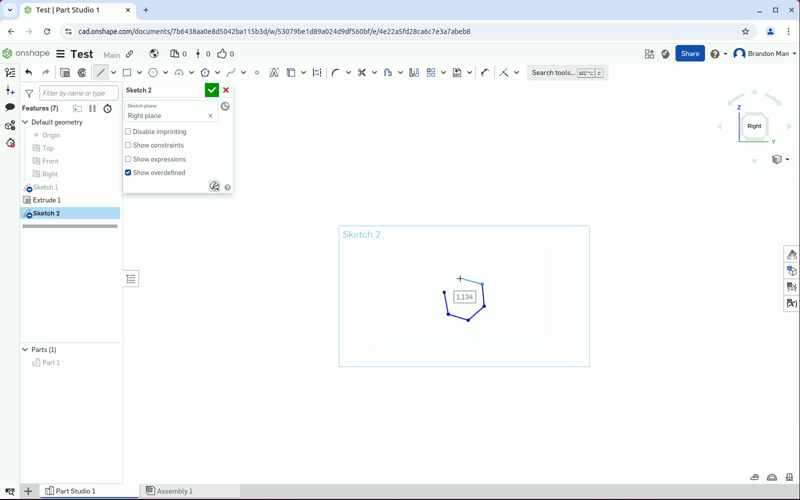
scroll(6)
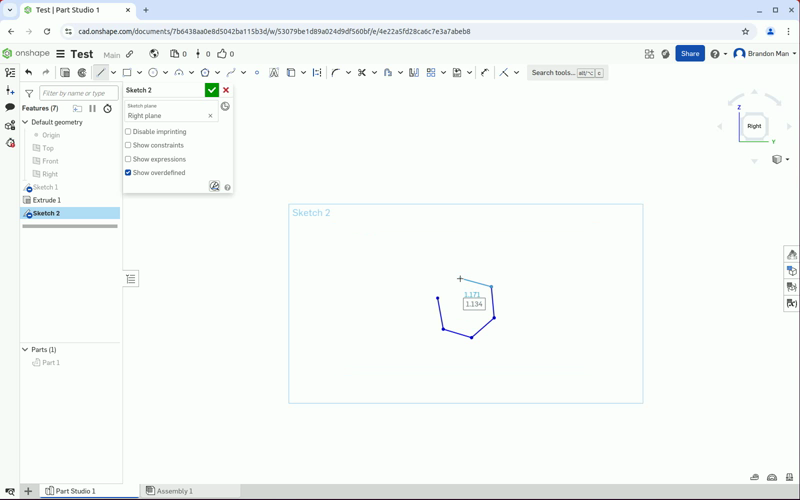
scroll(6)
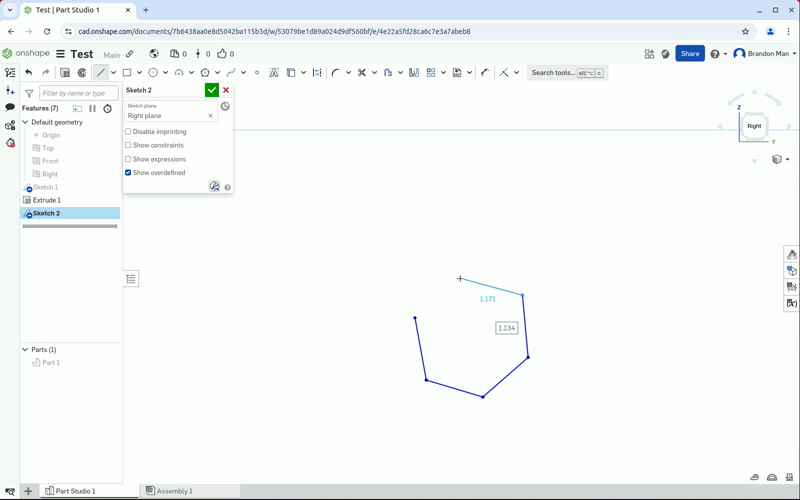
click(460, 278)
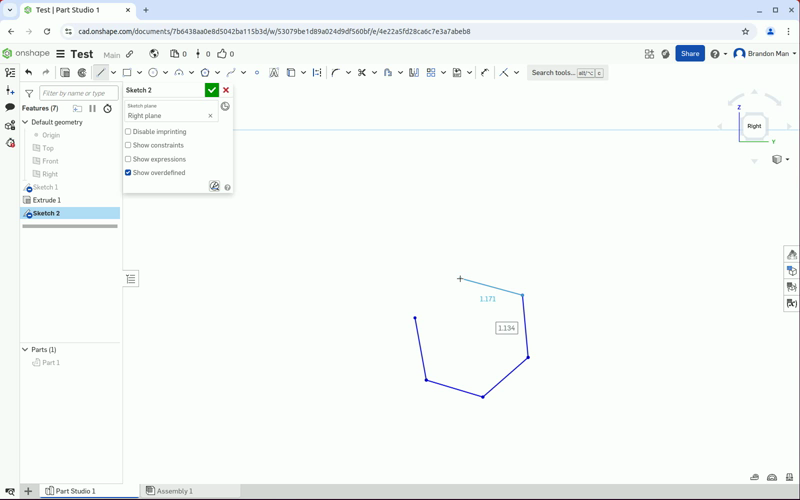
scroll(-6)
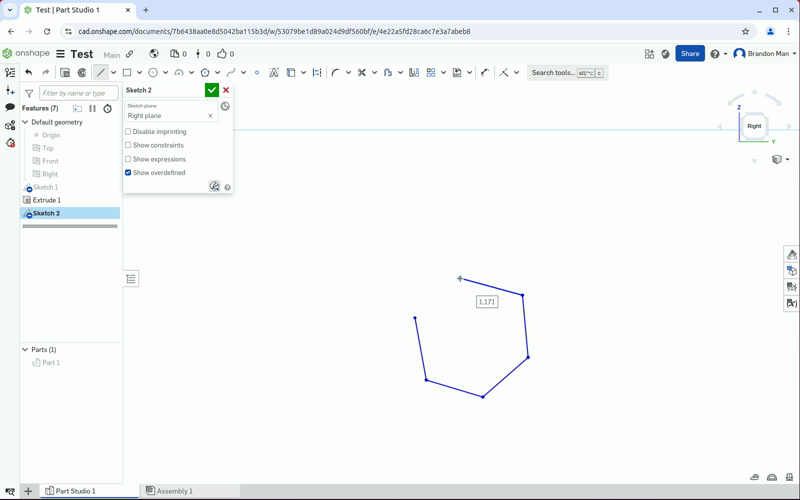
scroll(-6)
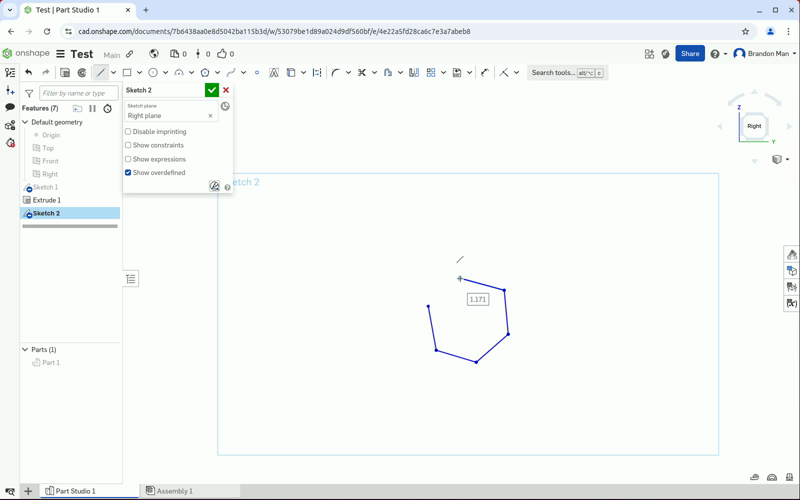
scroll(-6)
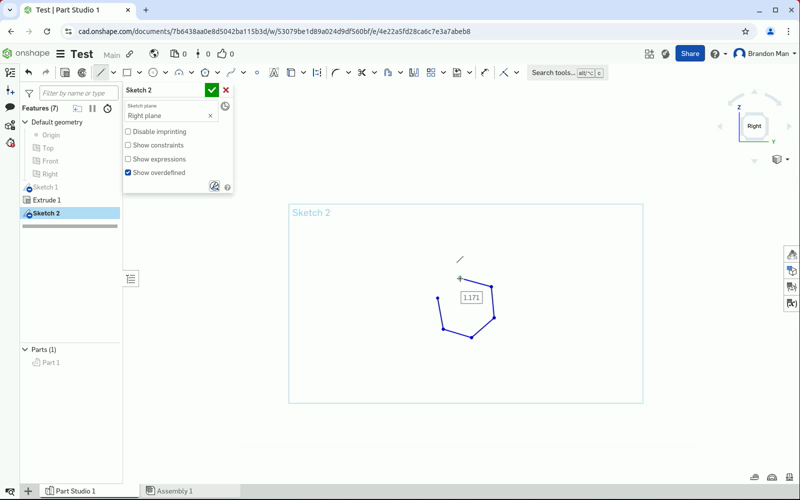
scroll(-6)
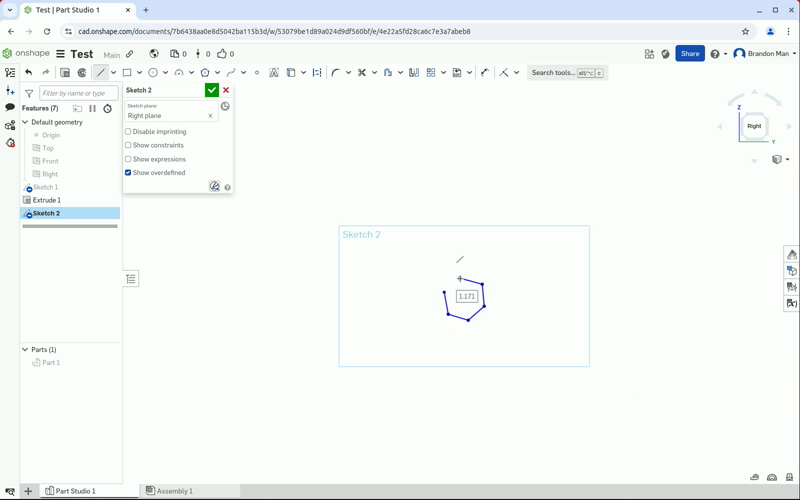
scroll(-6)
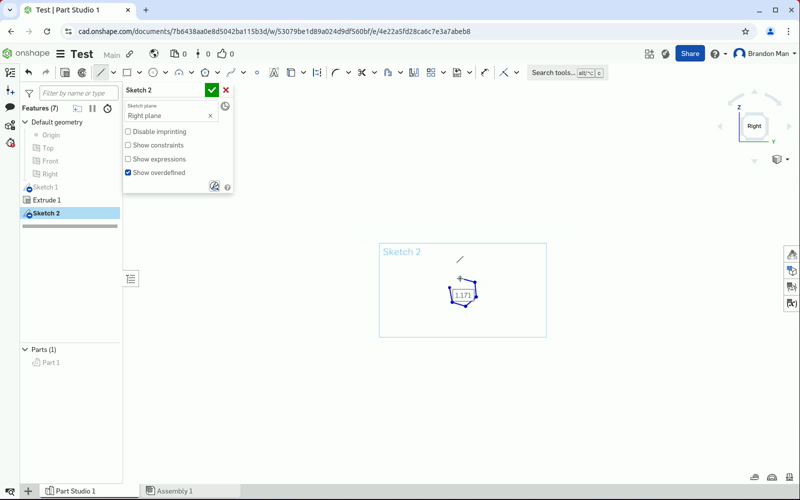
scroll(-6)
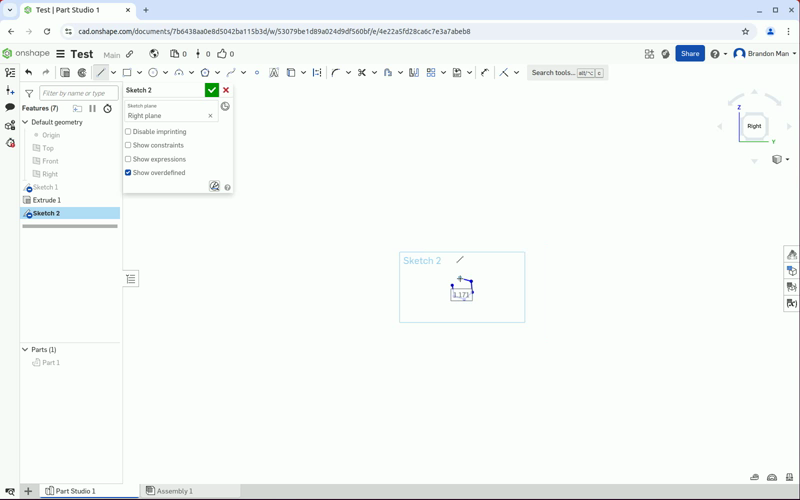
scroll(-6)
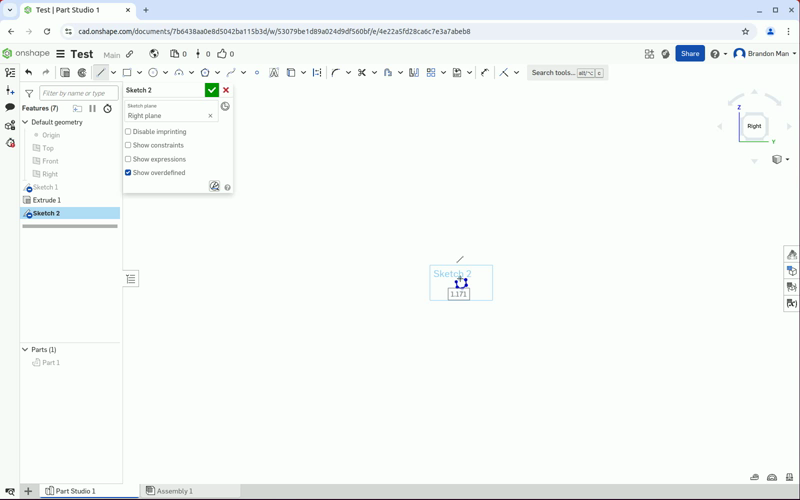
key_up(shift)
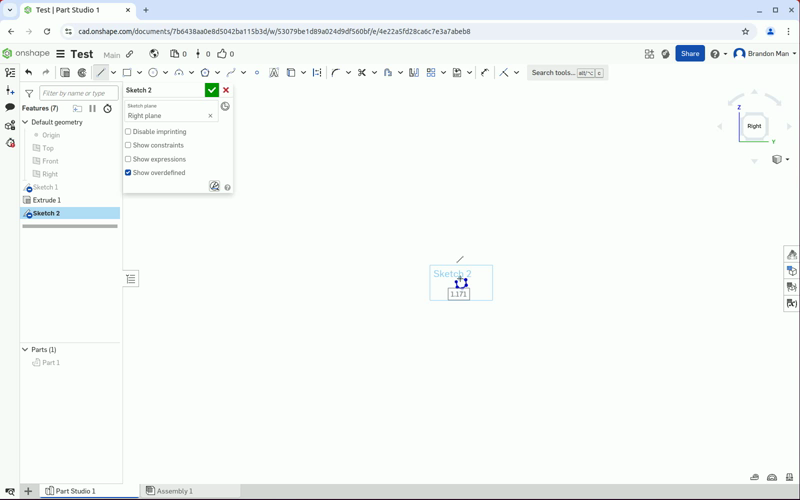
mouse_move(490, 278)
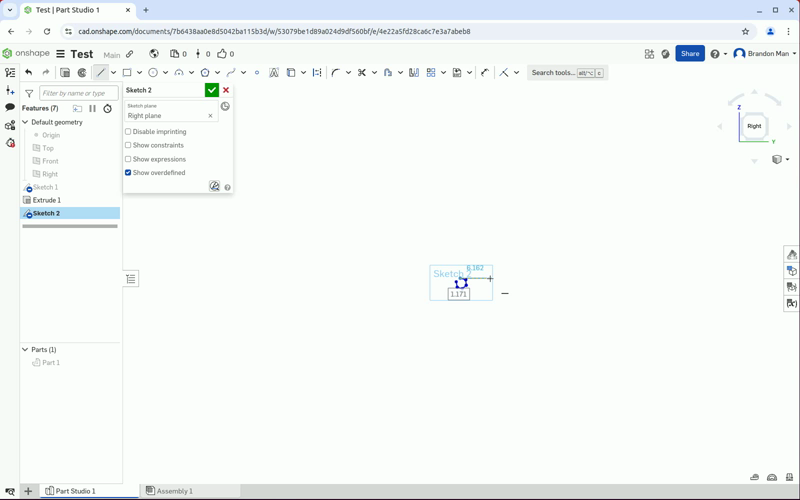
key_down(shift)
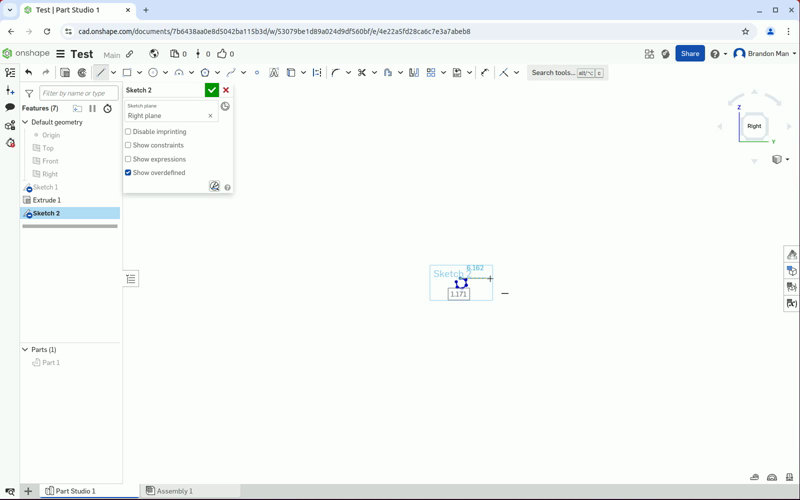
mouse_move(456, 281)
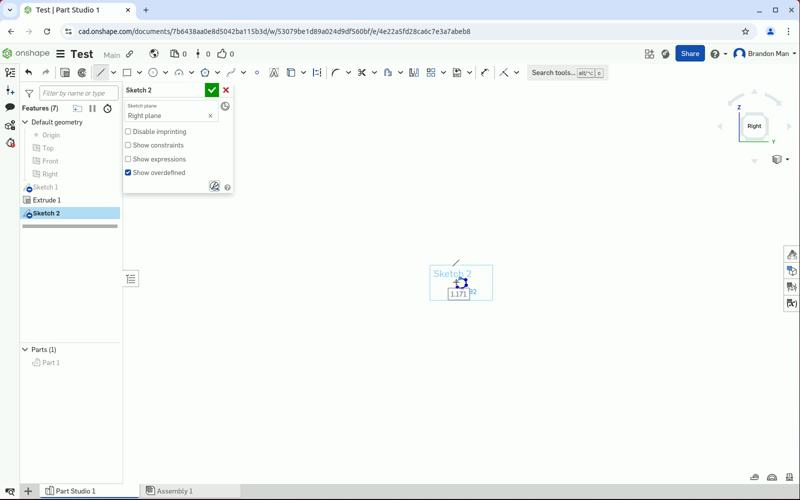
scroll(6)
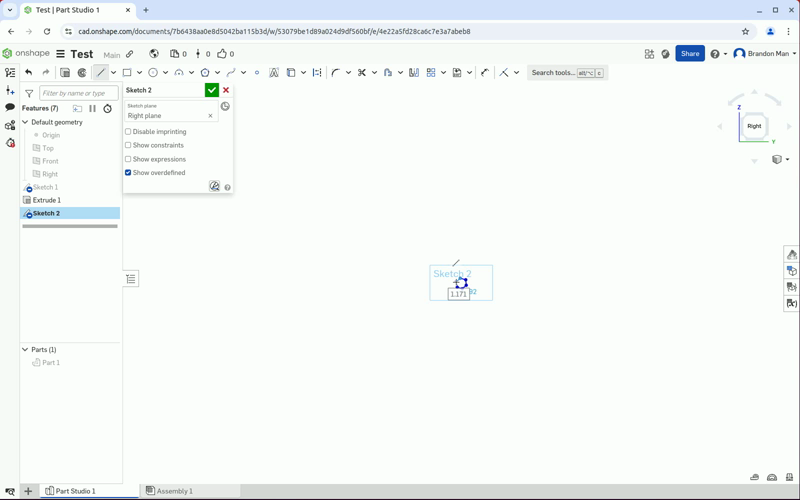
scroll(6)
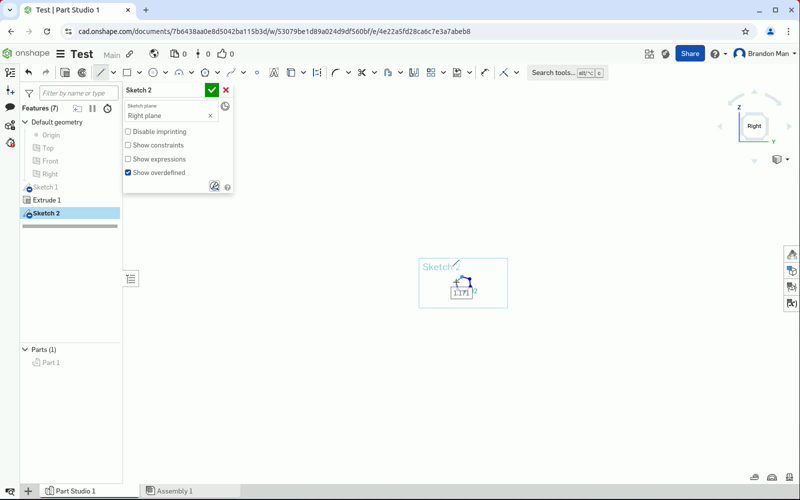
scroll(6)
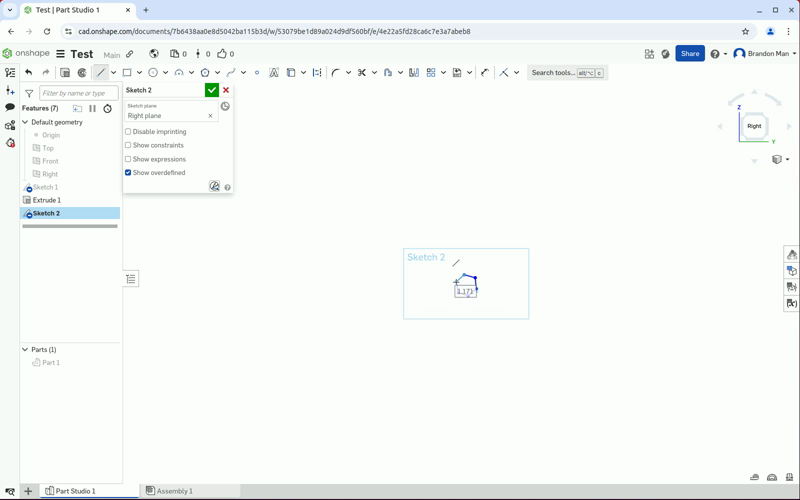
scroll(6)
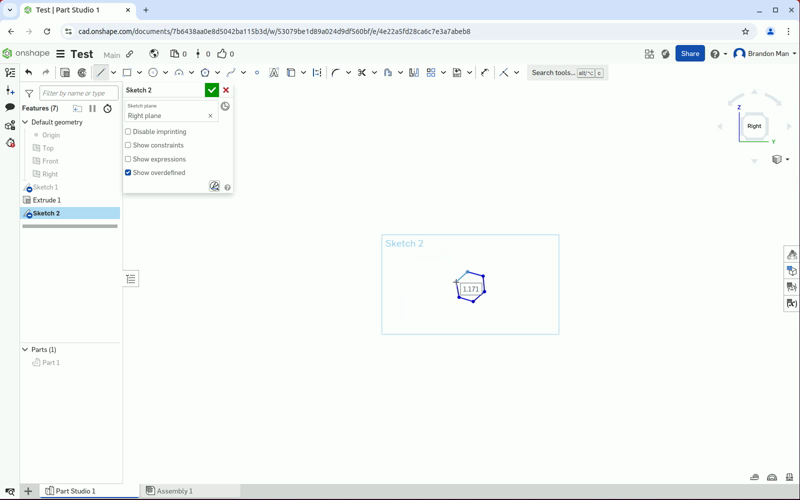
scroll(6)
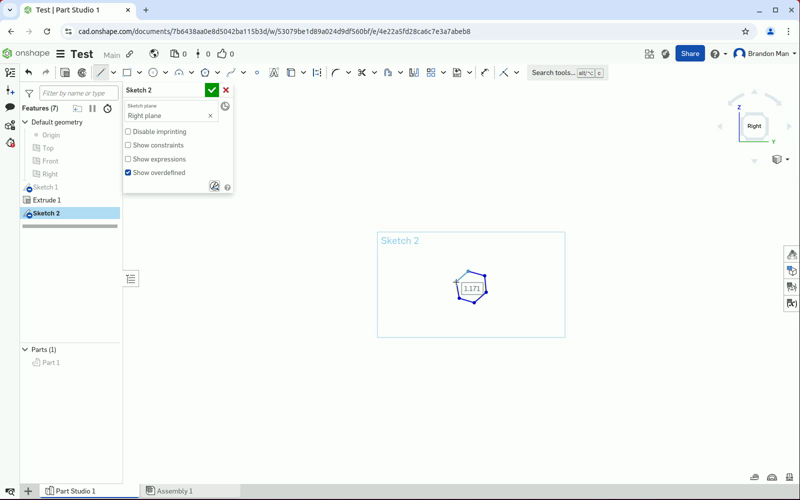
scroll(6)
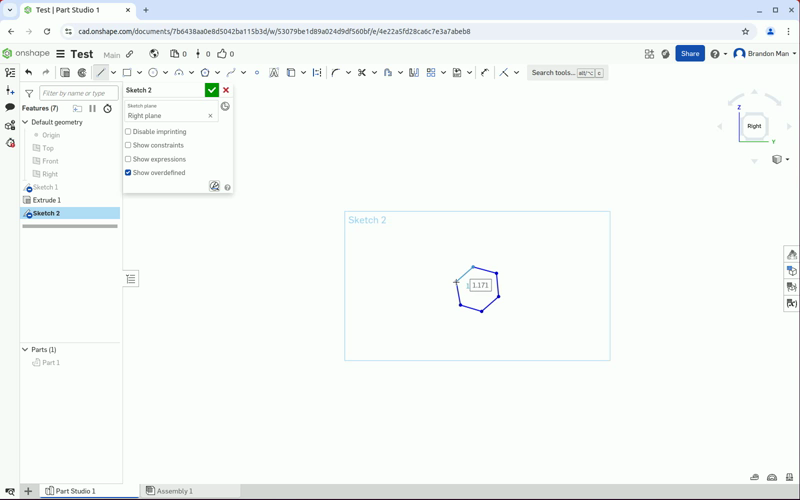
scroll(6)
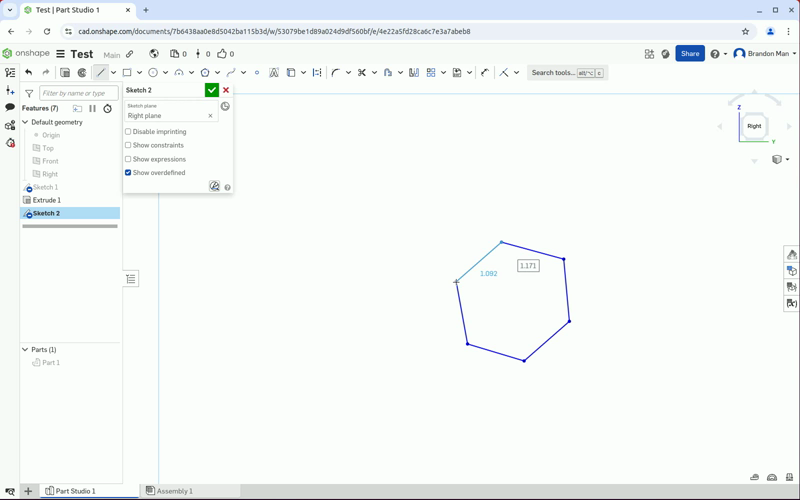
key_up(shift)
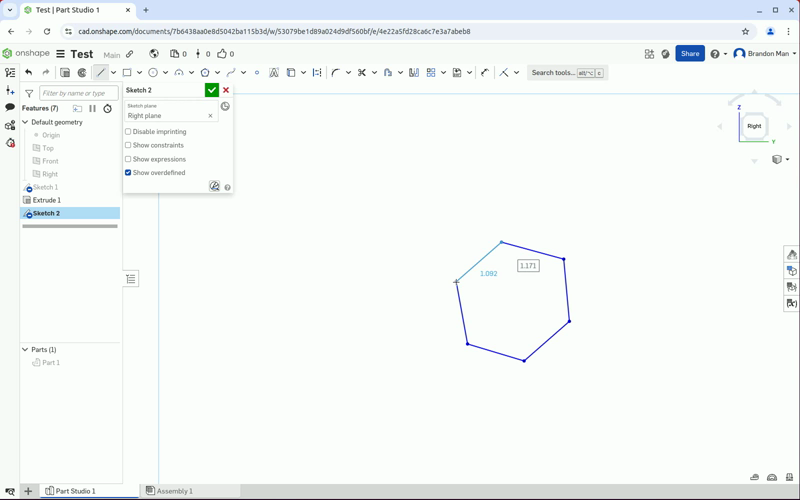
click(456, 281)
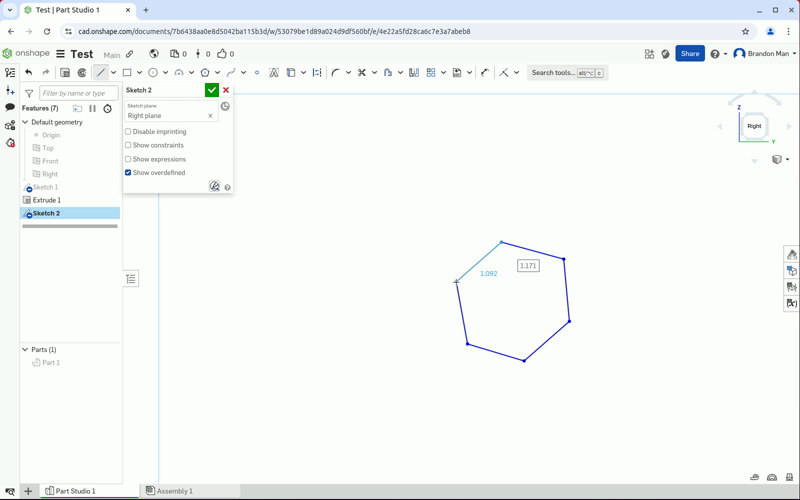
scroll(-6)
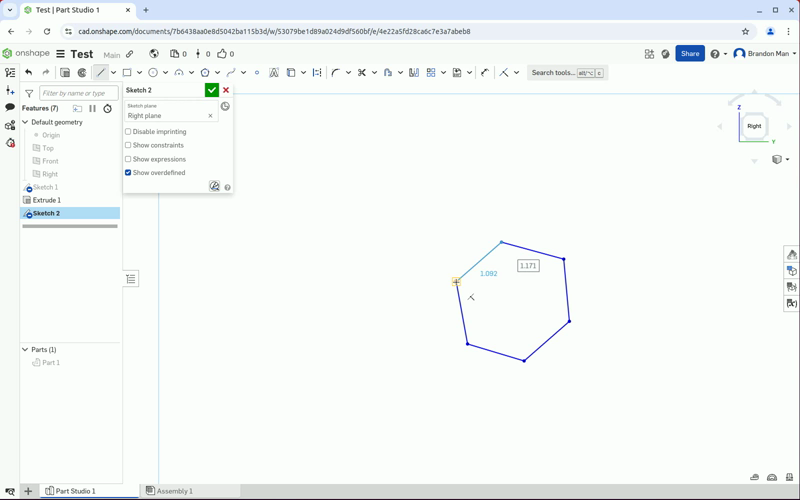
scroll(-6)
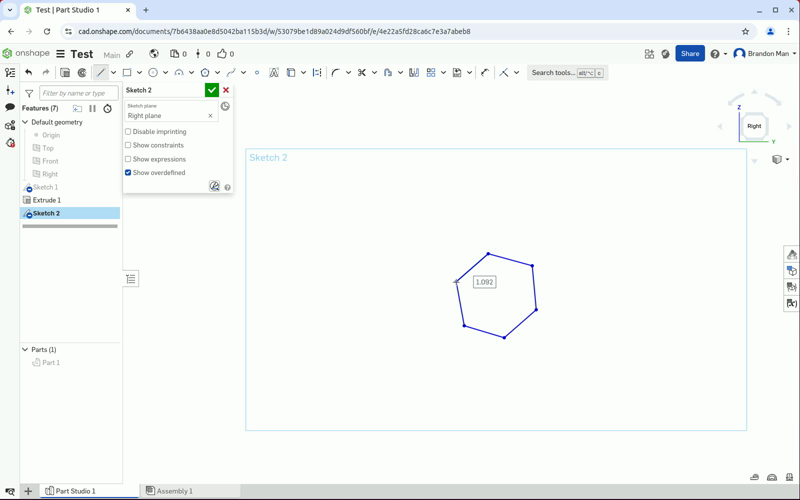
scroll(-6)
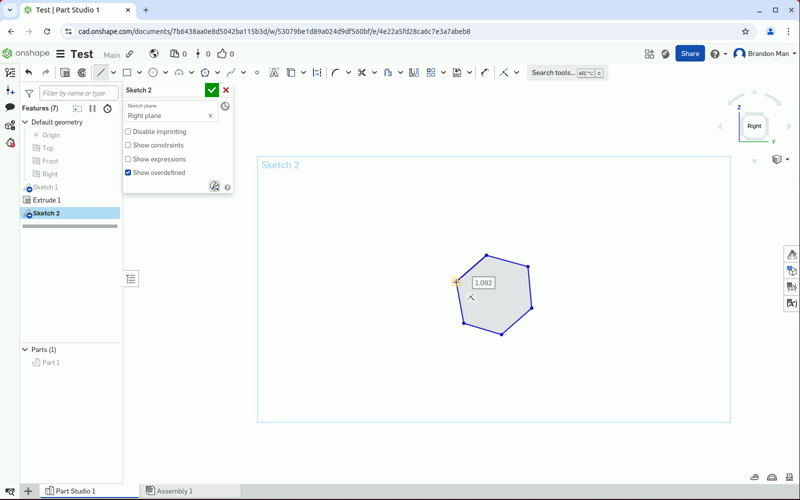
scroll(-6)
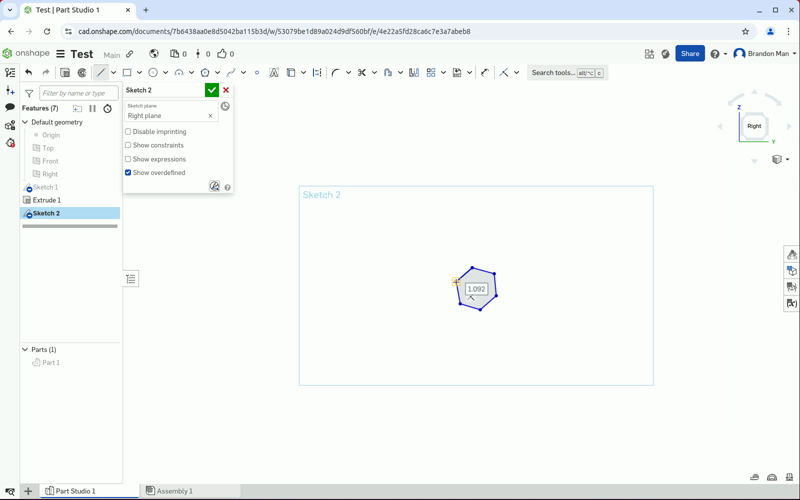
scroll(-6)
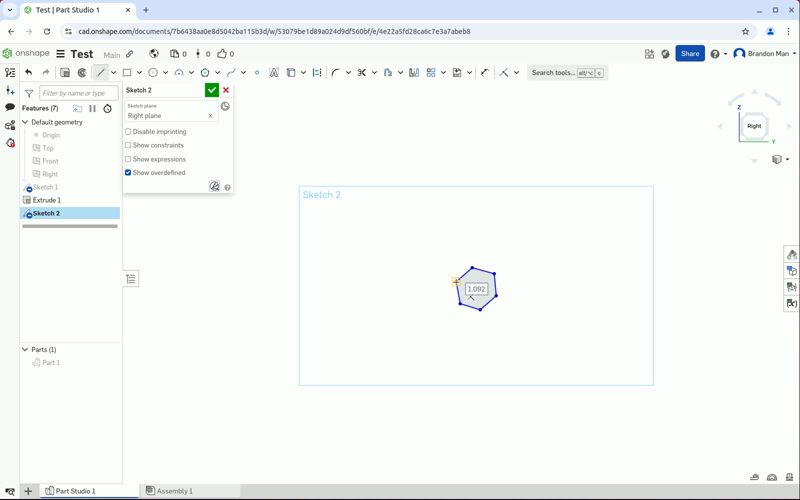
scroll(-6)
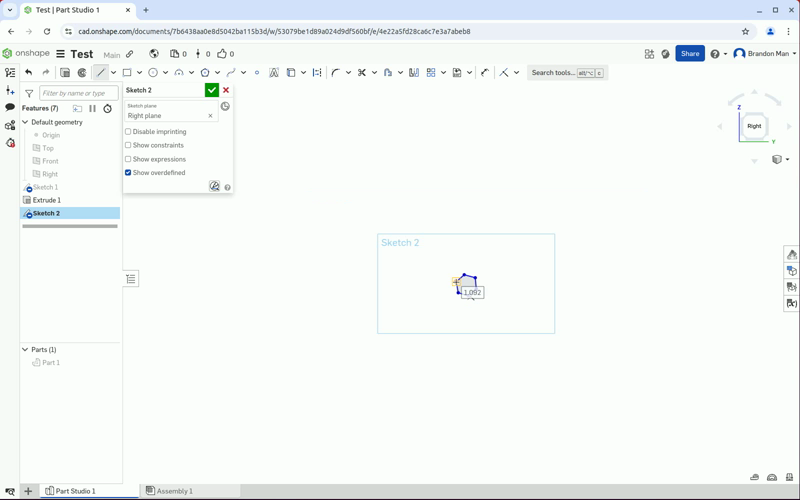
scroll(-6)
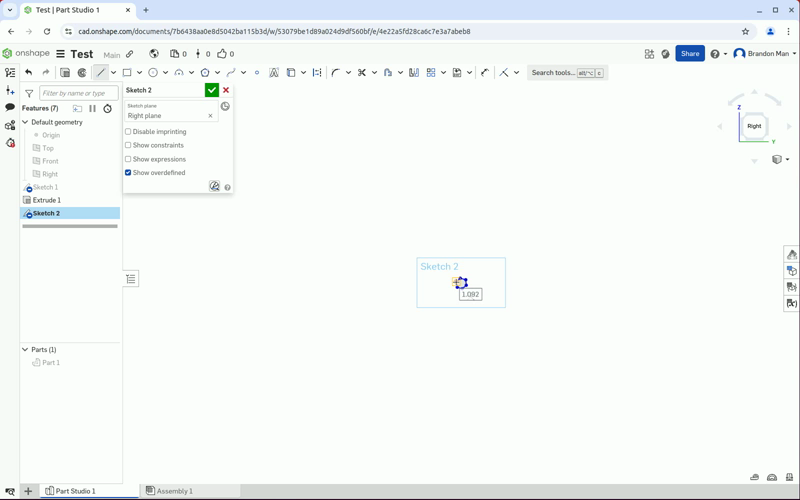
key(esc)
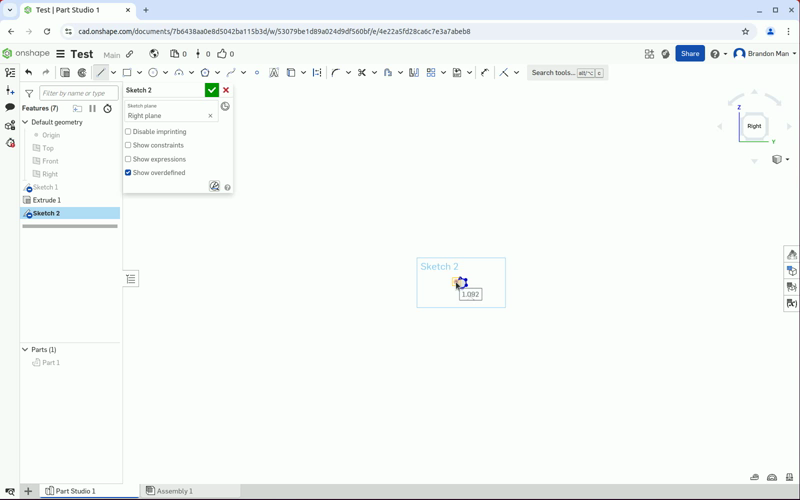
mouse_move(464, 279)
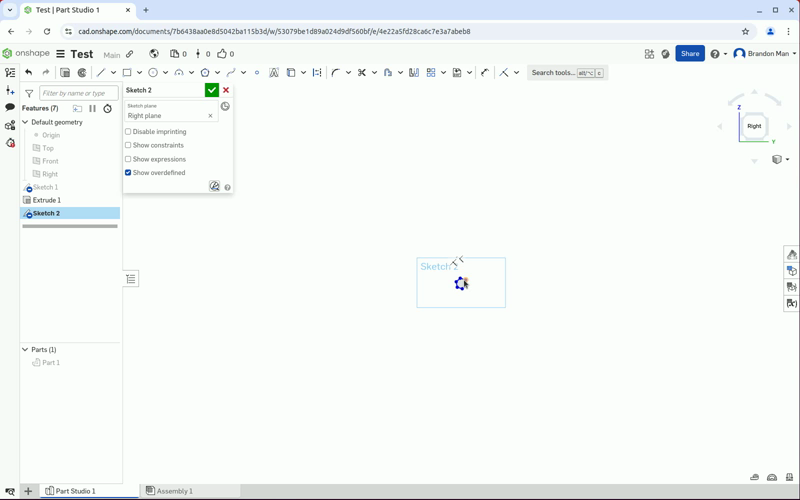
scroll(6)
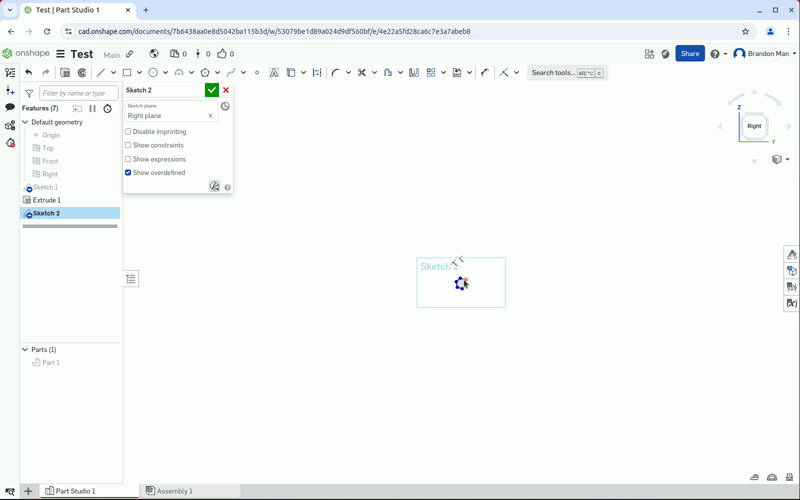
scroll(6)
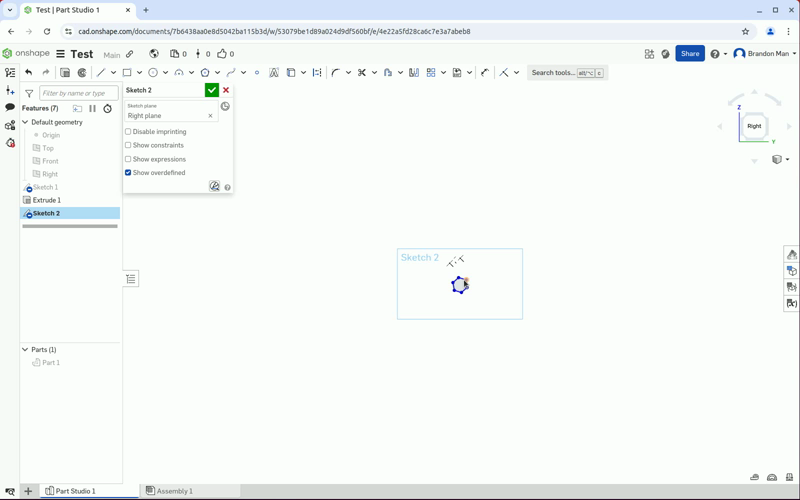
scroll(6)
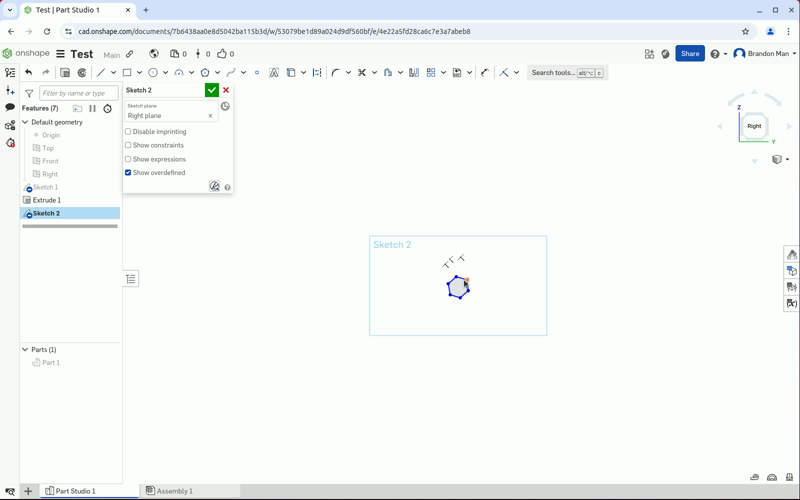
scroll(6)
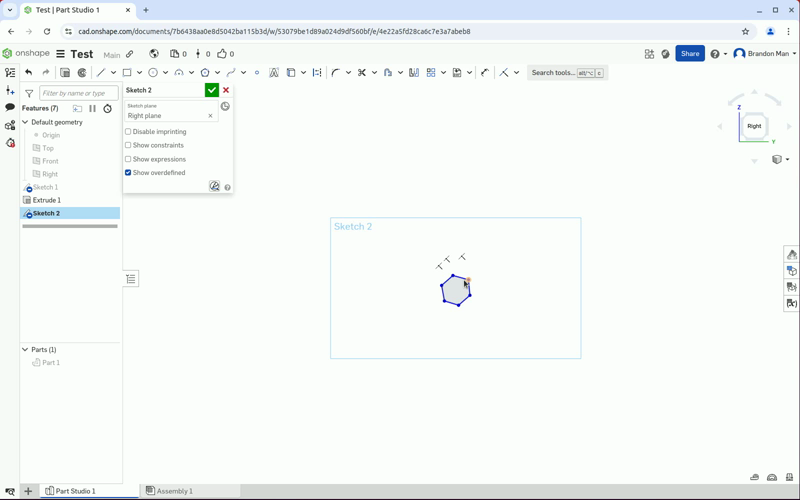
scroll(6)
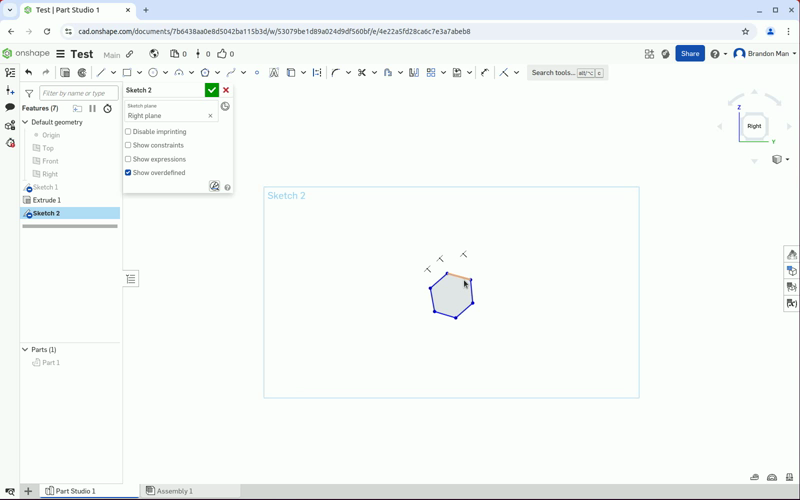
scroll(6)
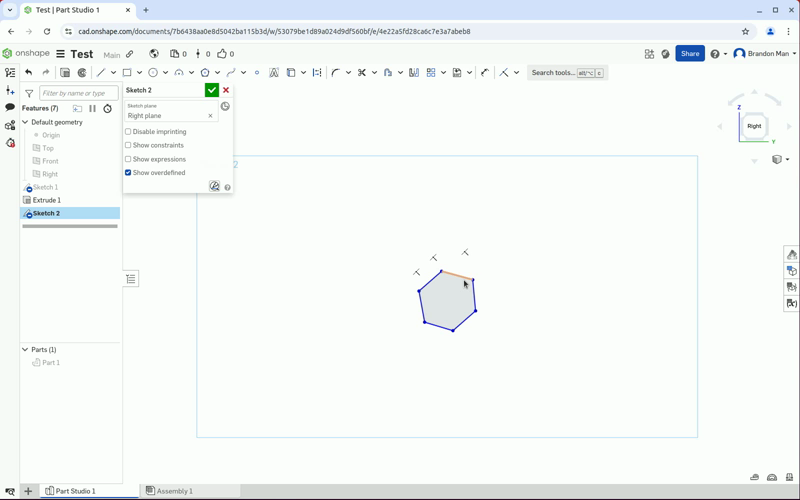
scroll(6)
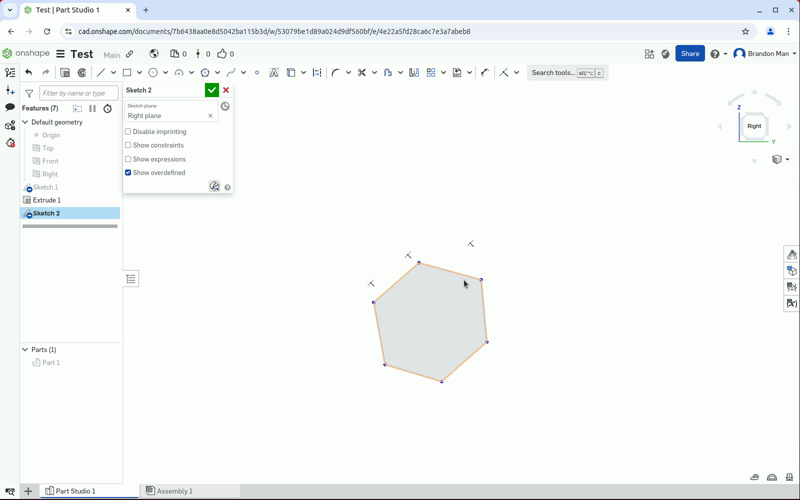
click(464, 279)
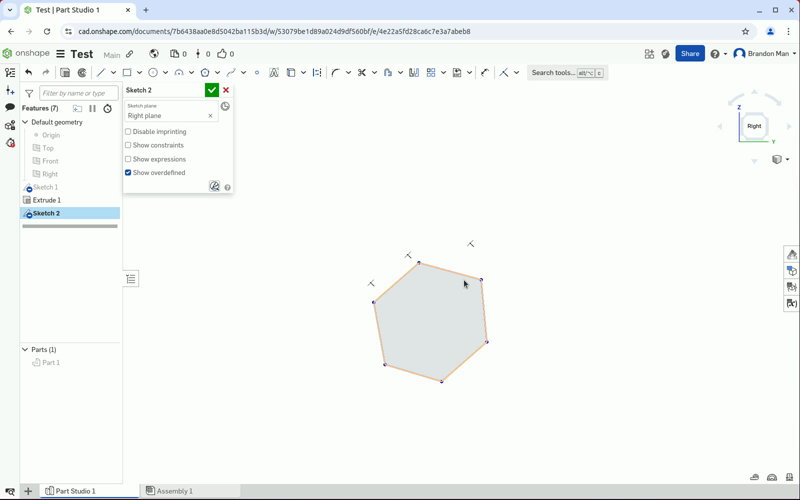
scroll(-6)
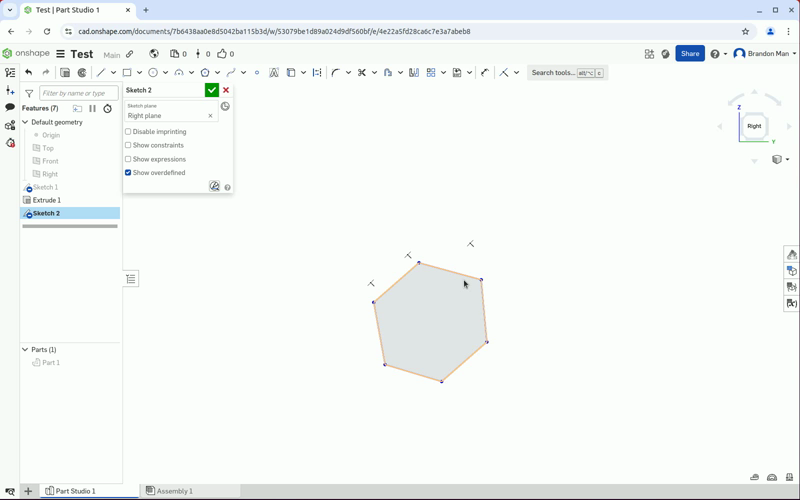
scroll(-6)
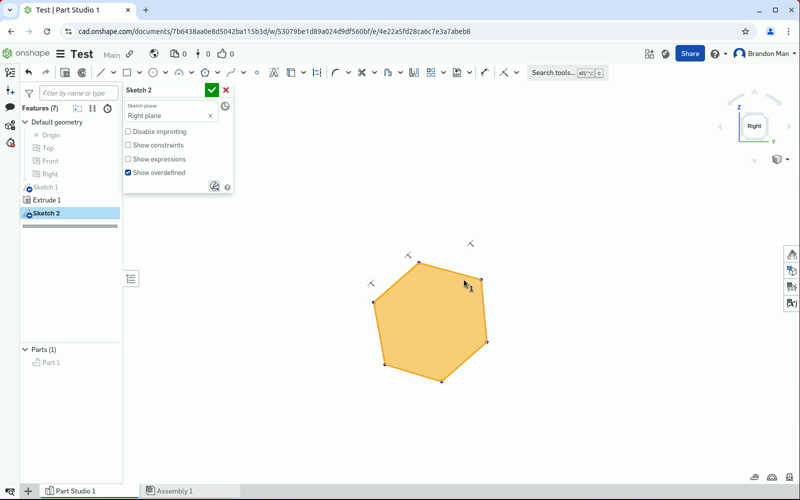
scroll(-6)
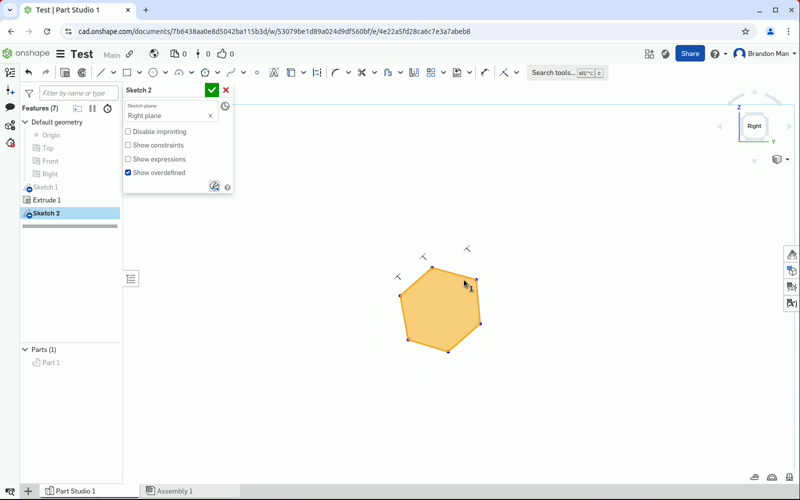
scroll(-6)
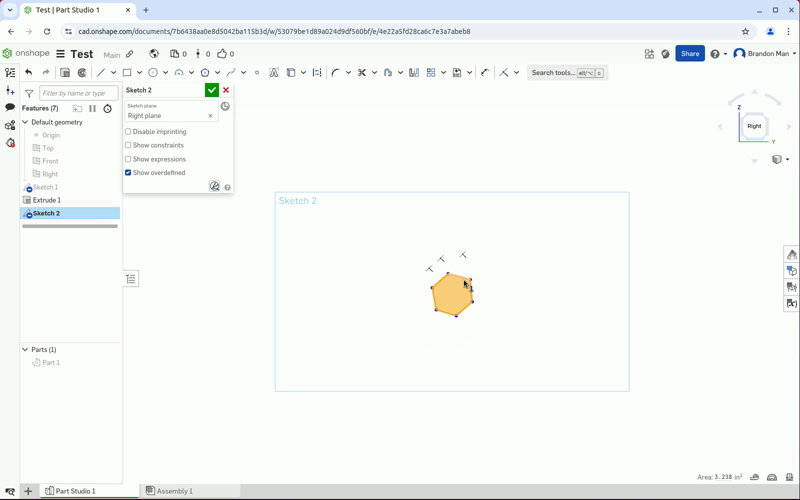
scroll(-6)
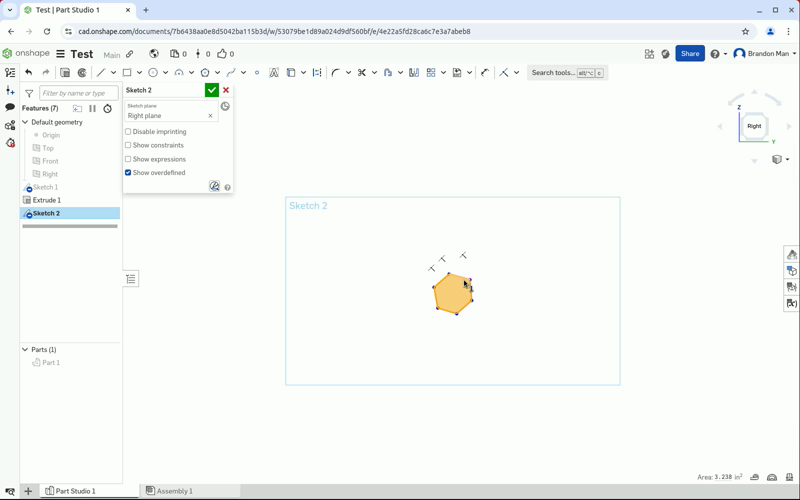
scroll(-6)
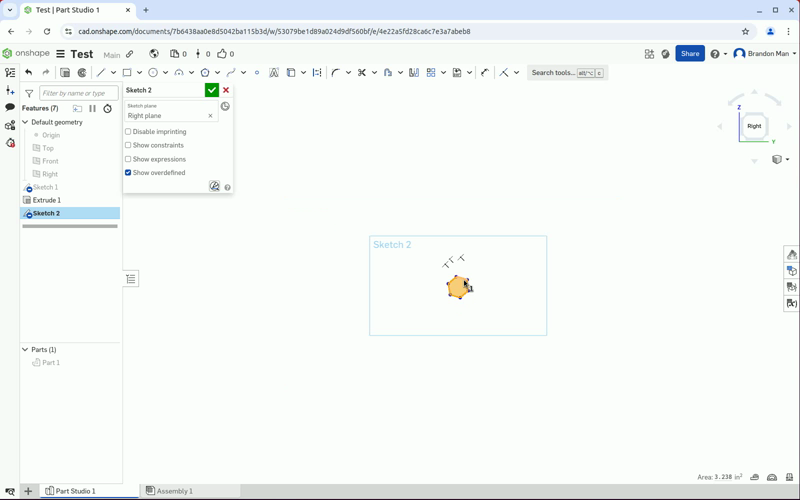
scroll(-6)
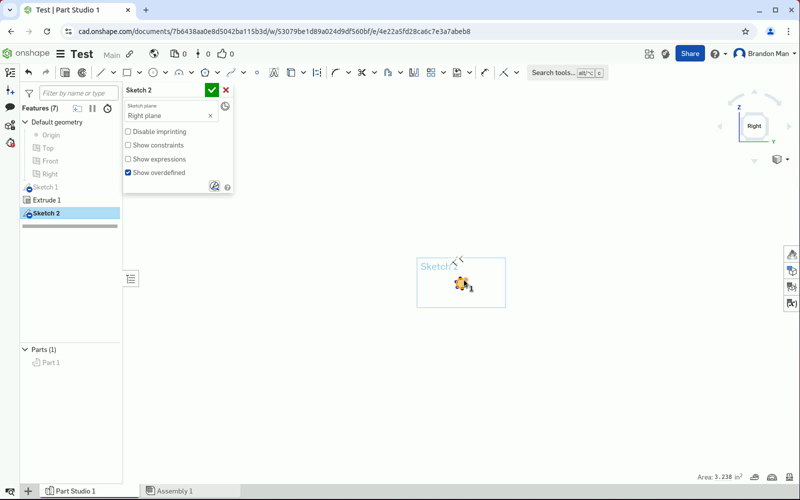
mouse_move(73, 352)
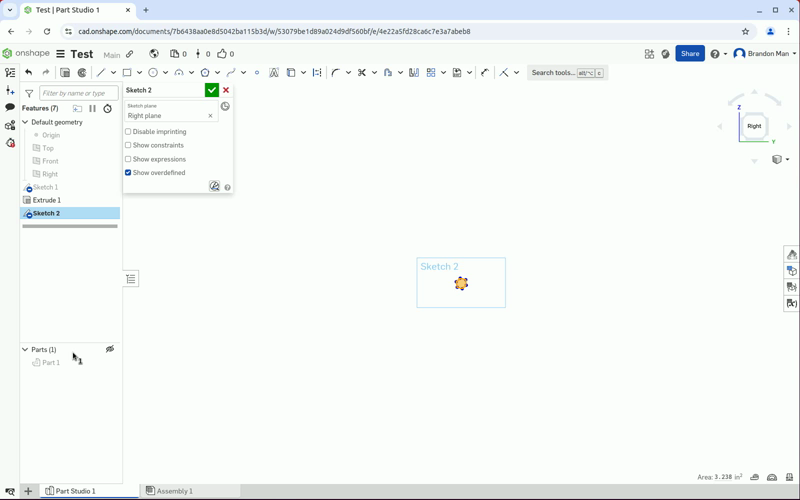
key(shift+y)
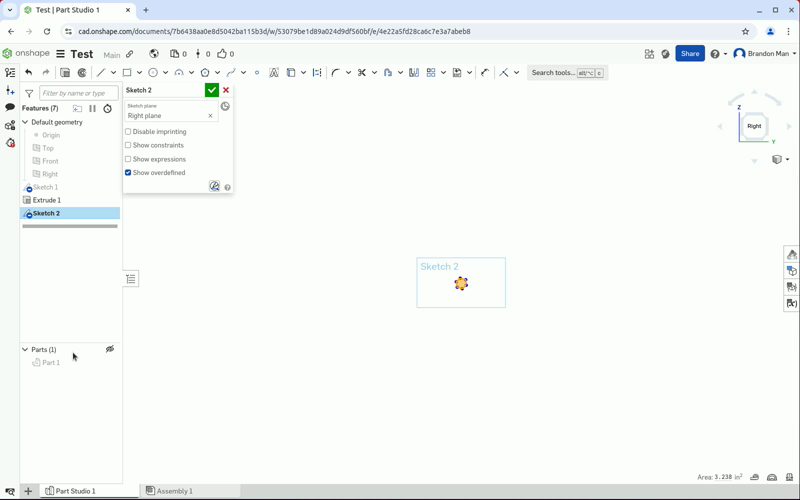
key(shift+e)
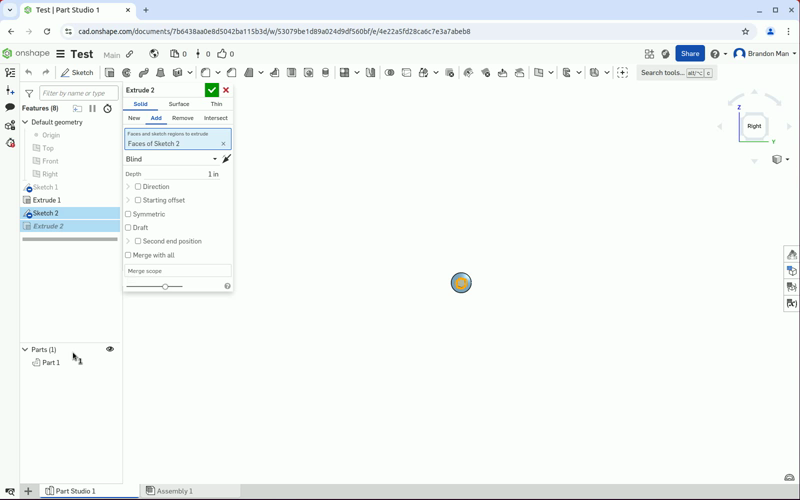
mouse_move(143, 106)
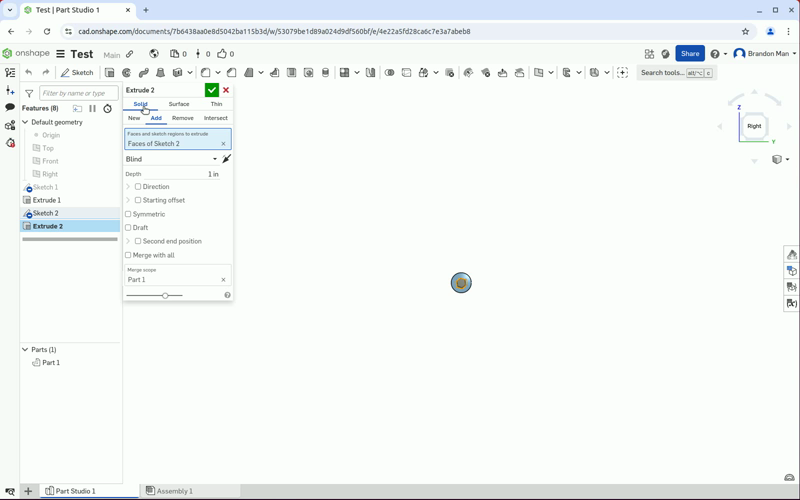
click(143, 106)
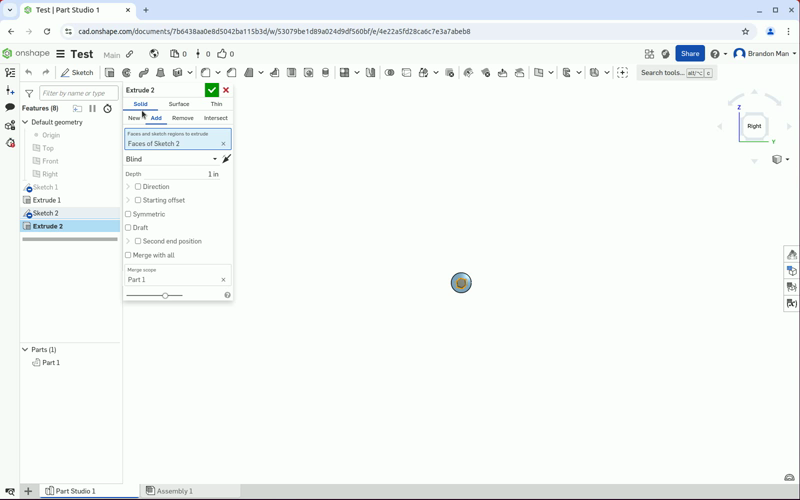
mouse_move(137, 120)
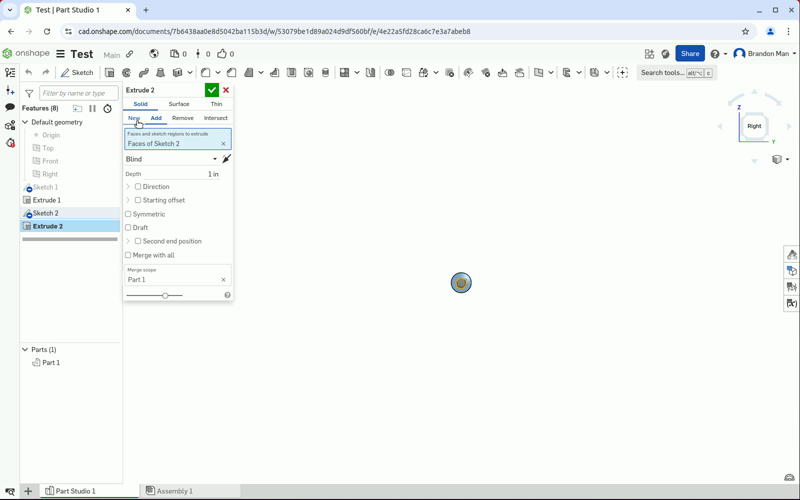
click(137, 120)
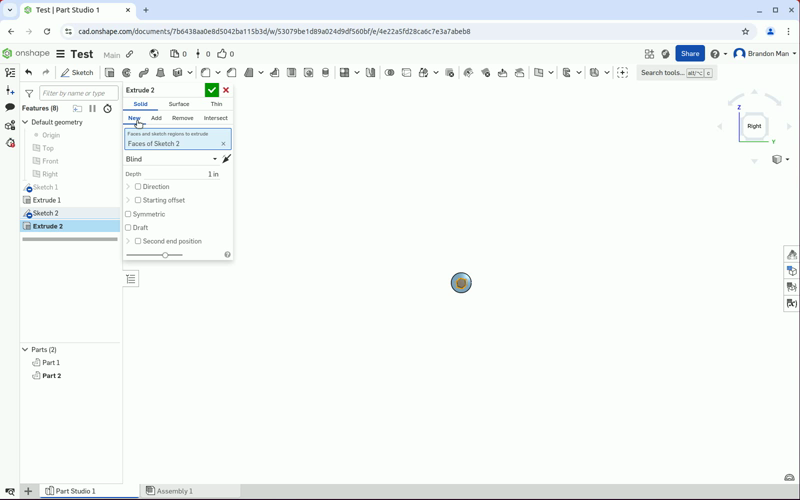
key(tab, 4)
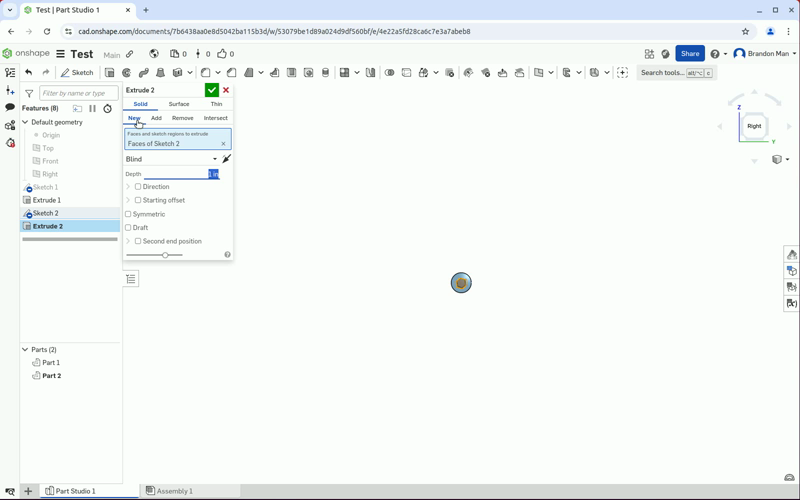
text(1.926)
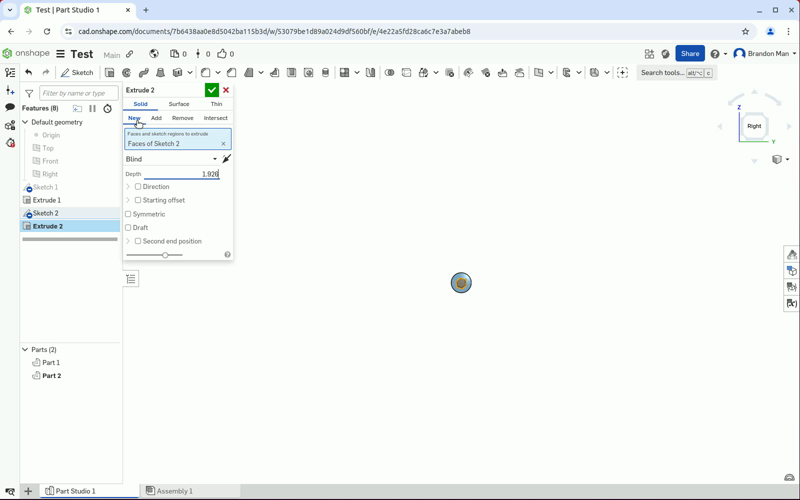
key(enter)
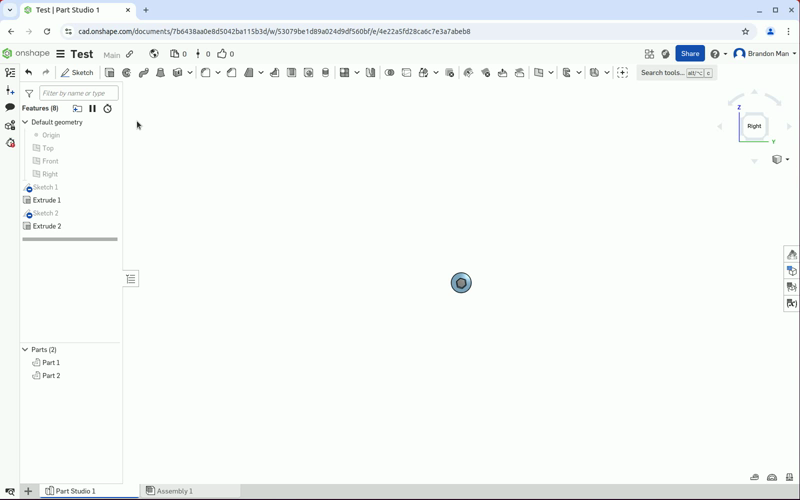
key(shift+h)
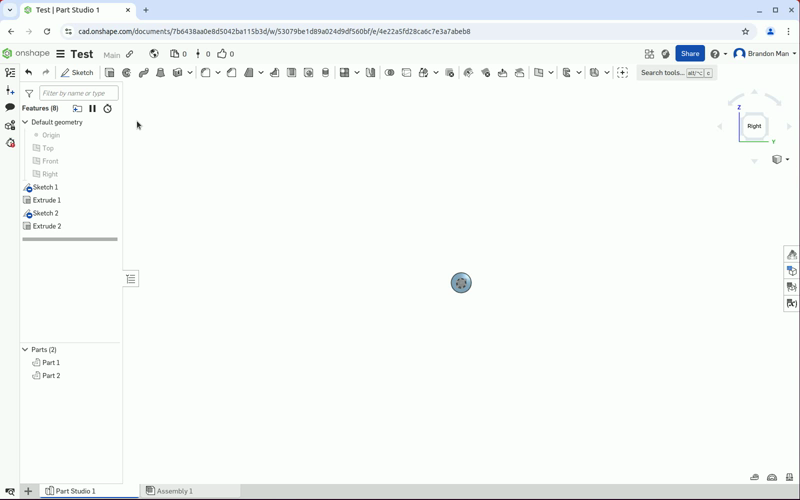
key(shift+h)
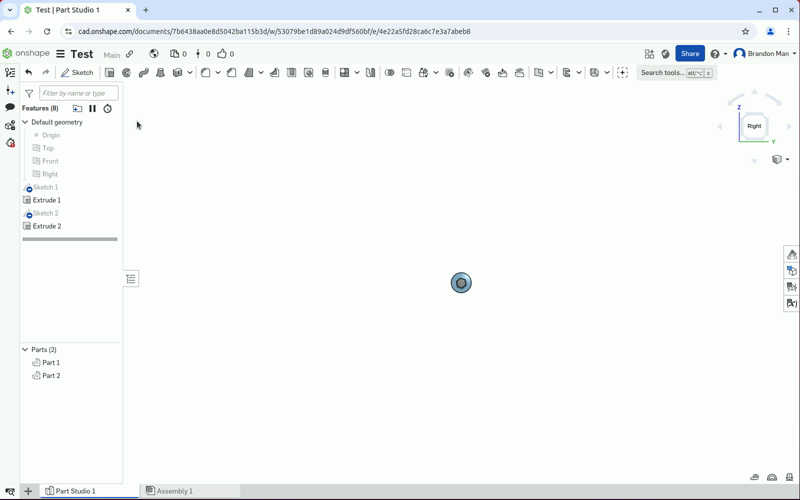
mouse_move(73, 189)
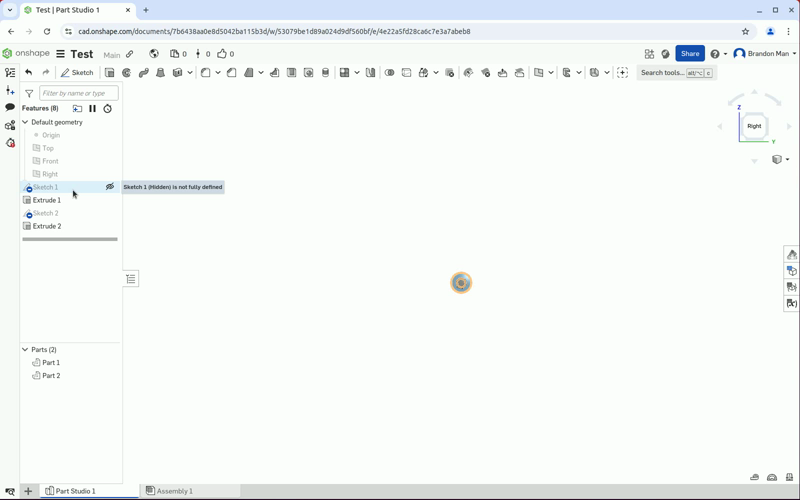
click(73, 189)
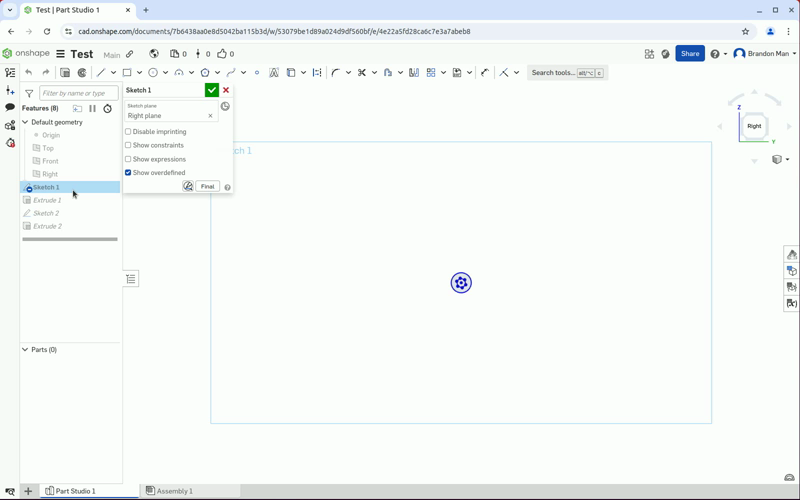
mouse_move(229, 92)
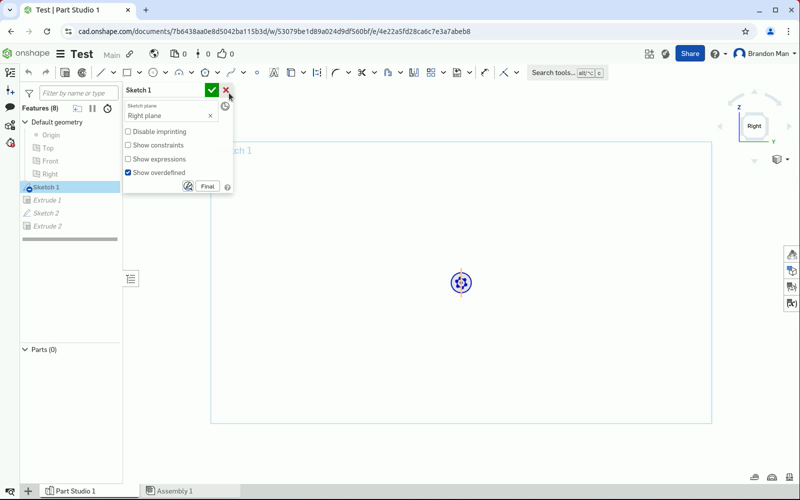
click(229, 92)
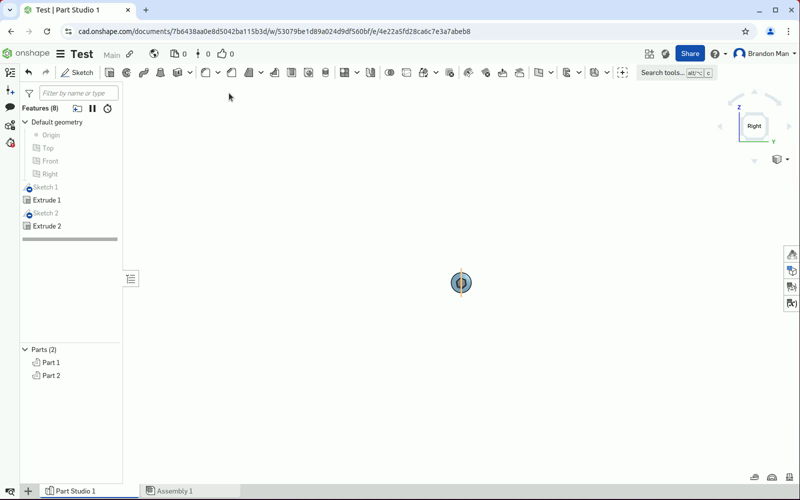
mouse_move(541, 75)
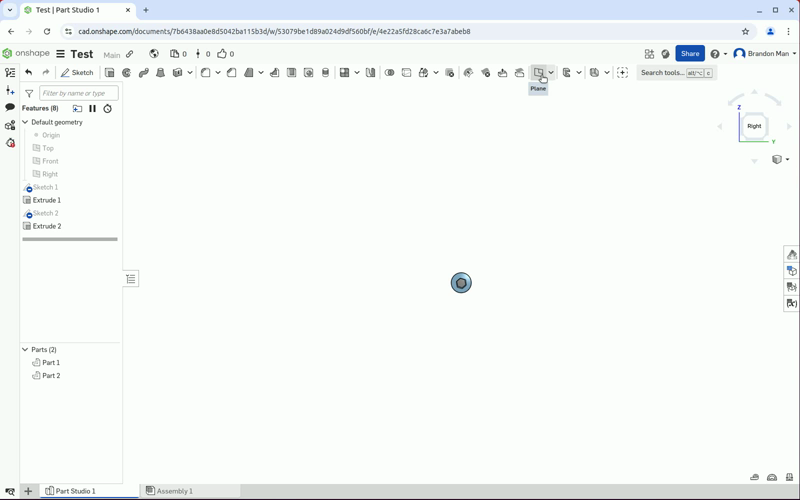
click(541, 75)
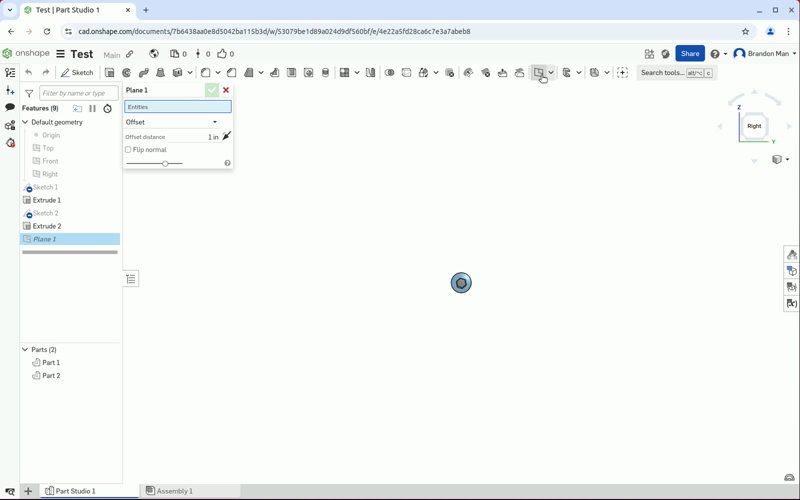
mouse_move(73, 176)
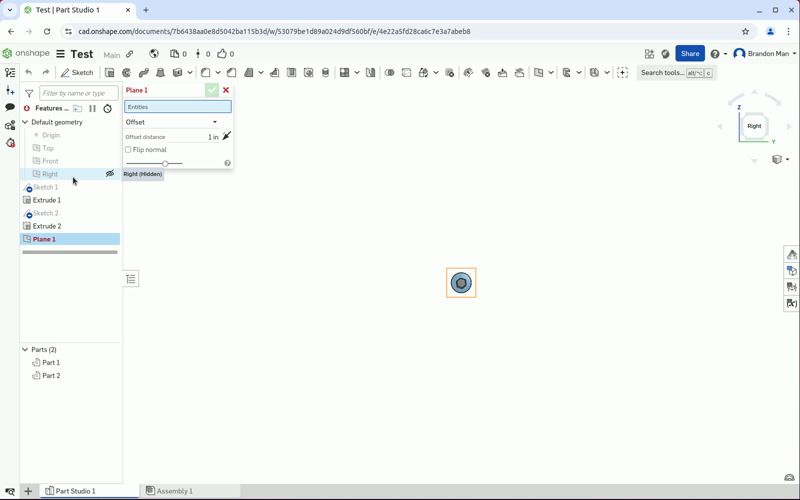
click(73, 176)
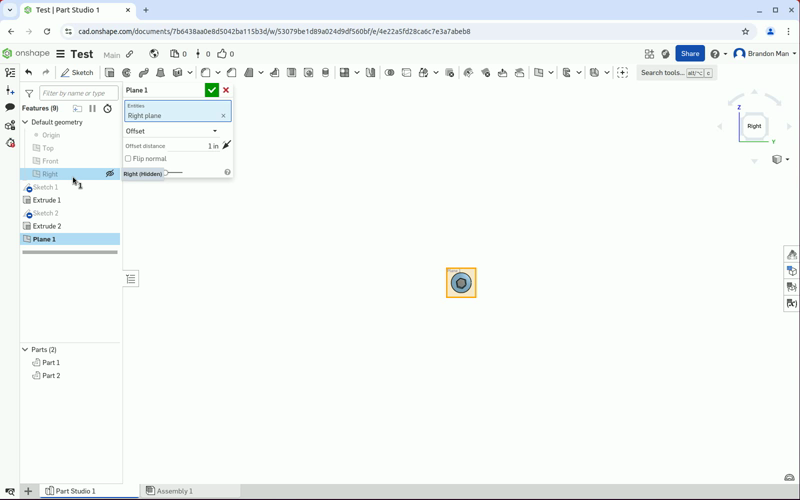
key(tab, 2)
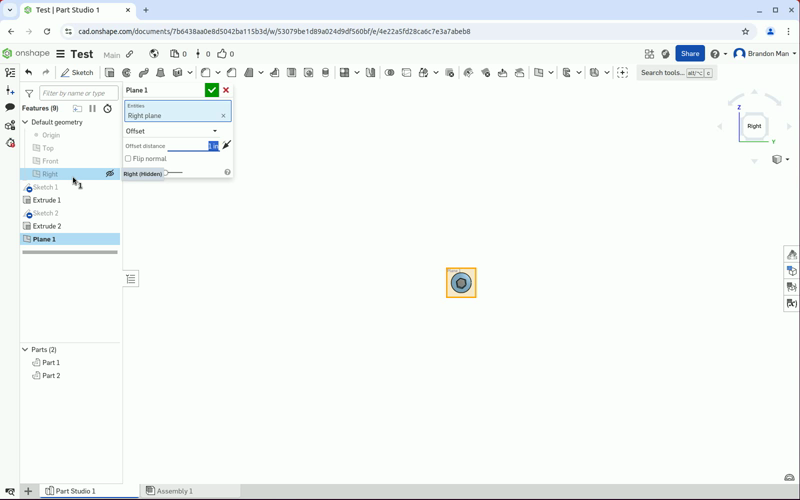
text(1.91)
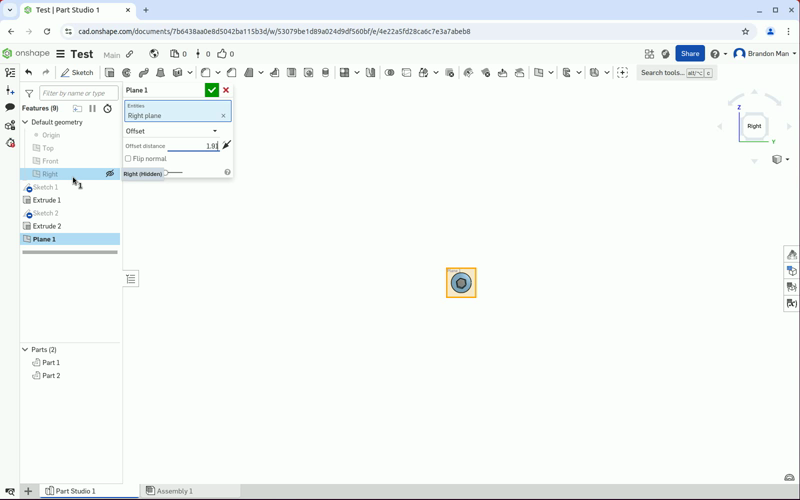
key(enter, 2)
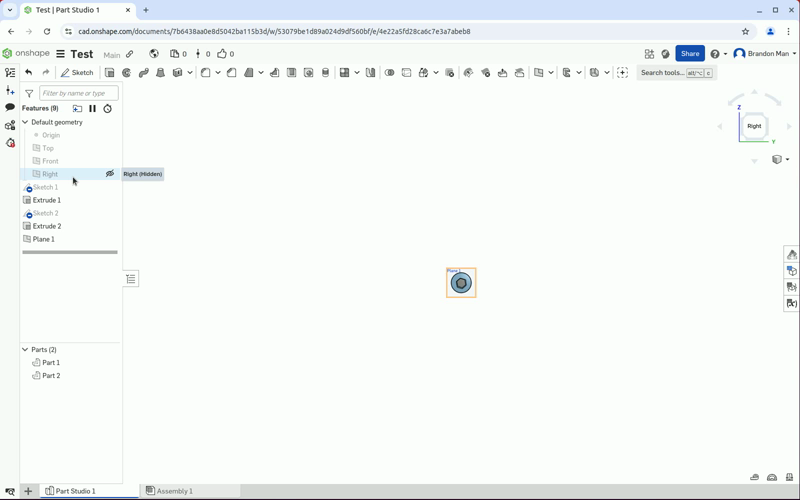
key(shift+s)
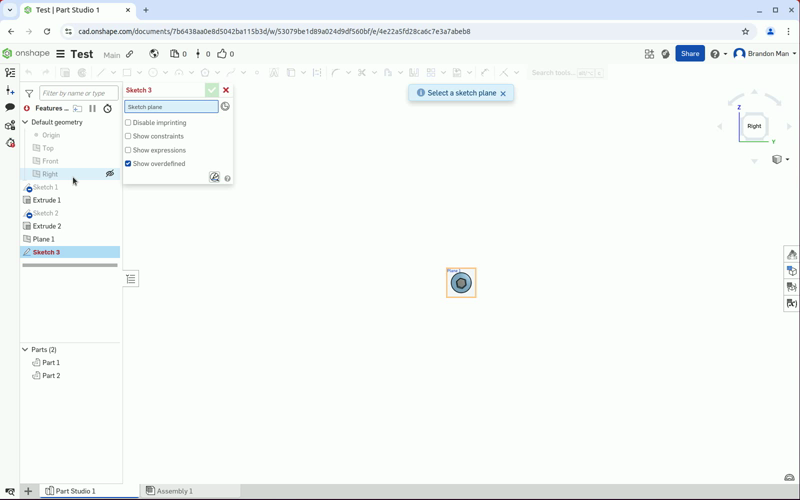
mouse_move(73, 241)
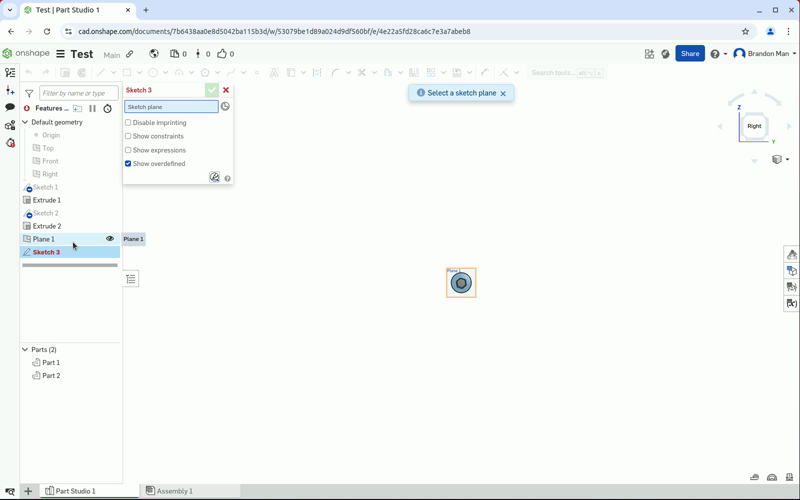
click(73, 241)
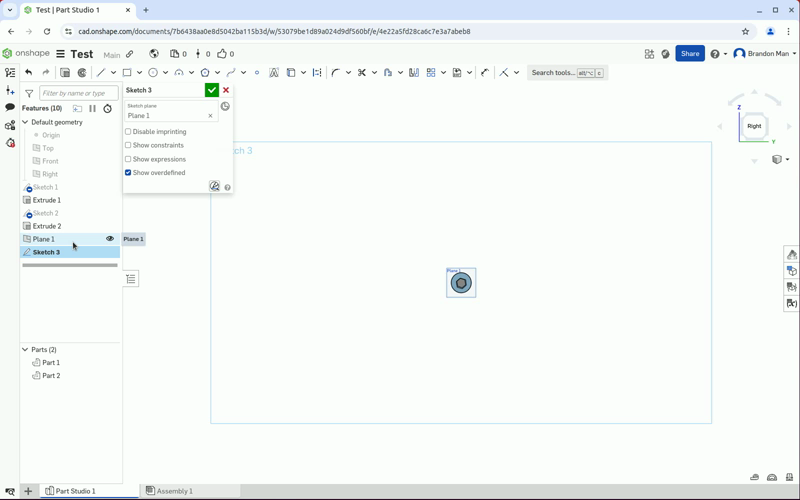
mouse_move(73, 352)
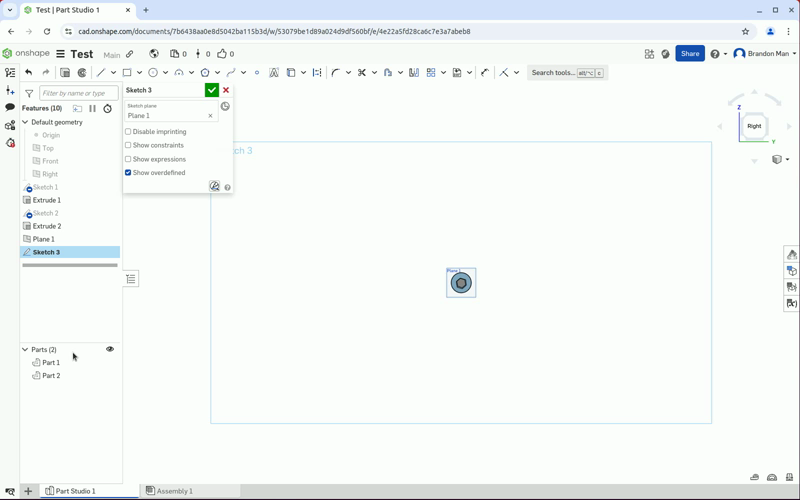
key(y)
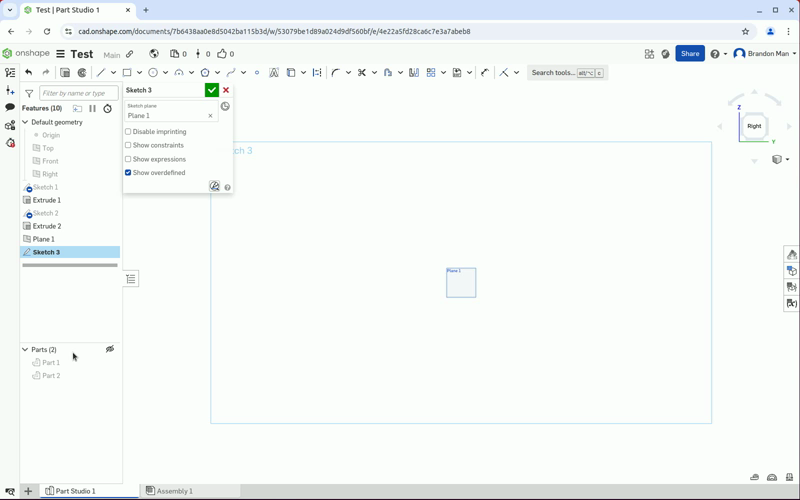
key(c)
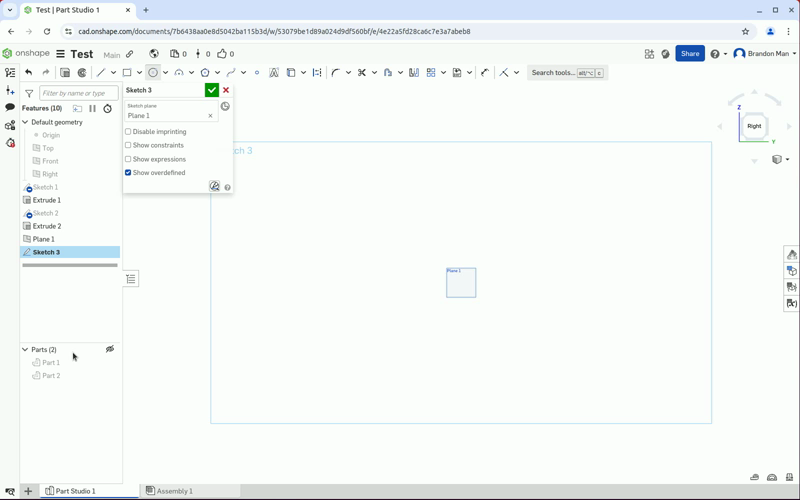
key_down(shift)
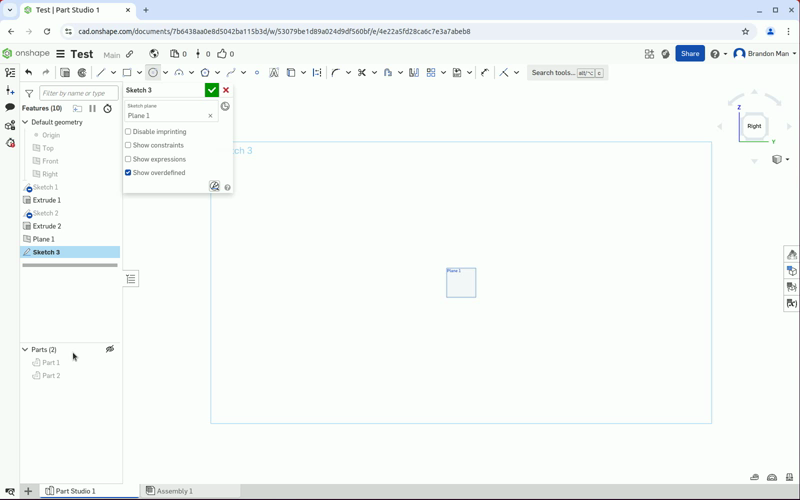
mouse_move(461, 282)
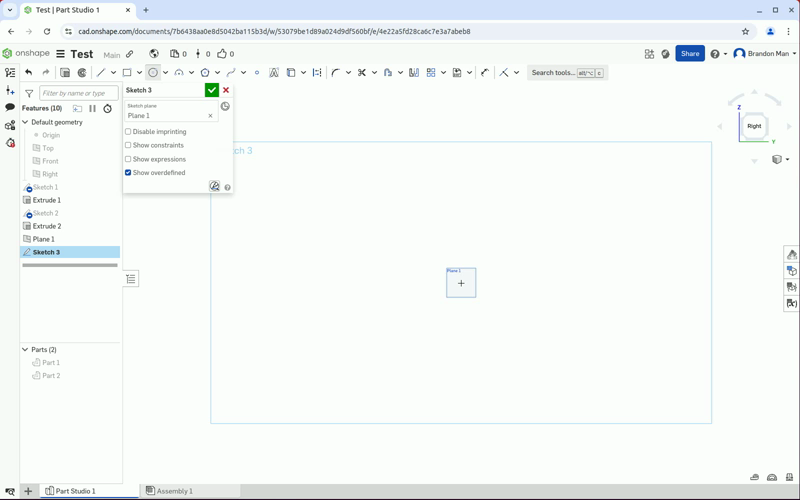
click(461, 282)
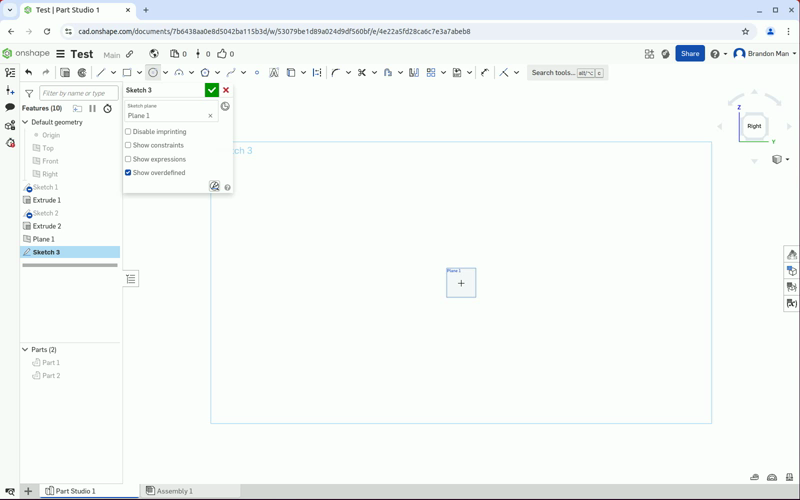
key_up(shift)
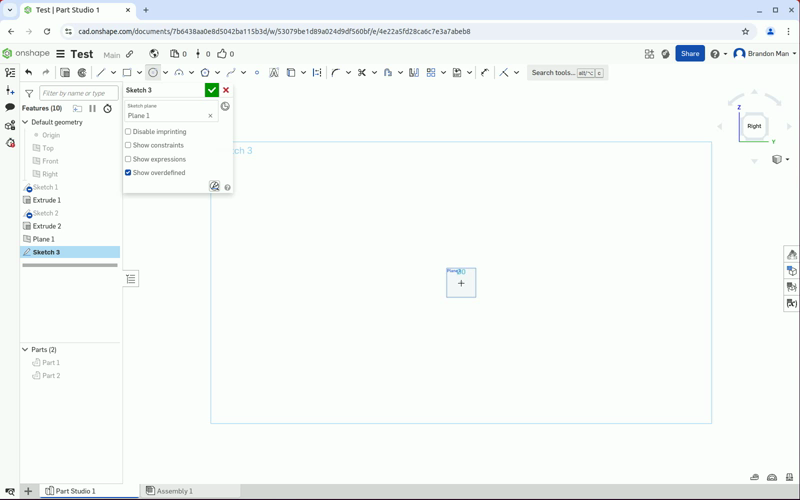
mouse_move(466, 282)
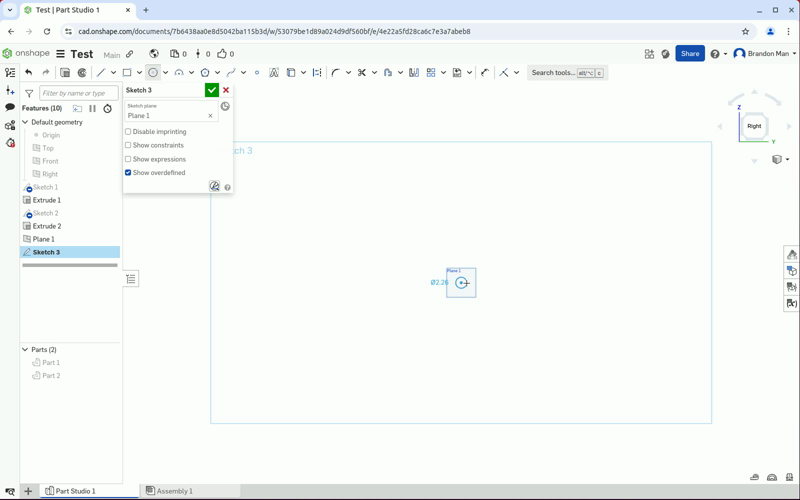
click(466, 282)
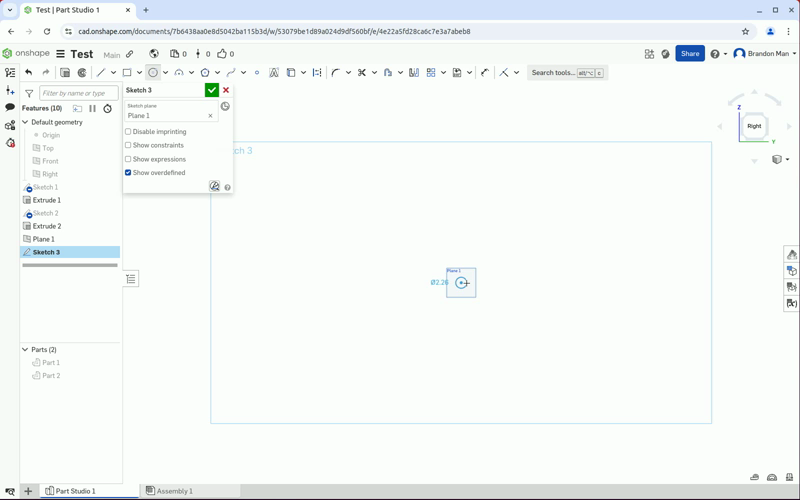
key(esc)
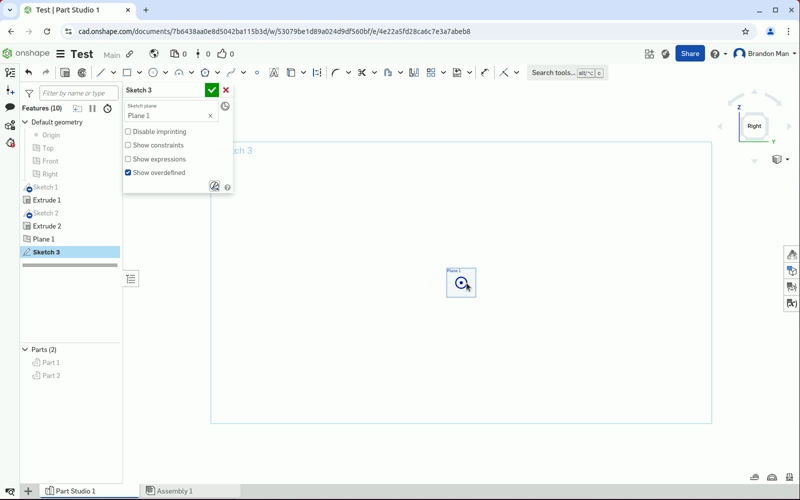
mouse_move(461, 286)
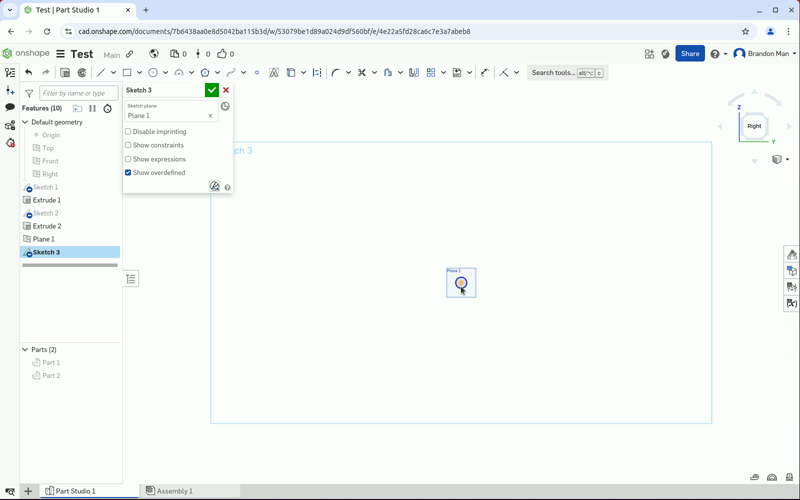
scroll(6)
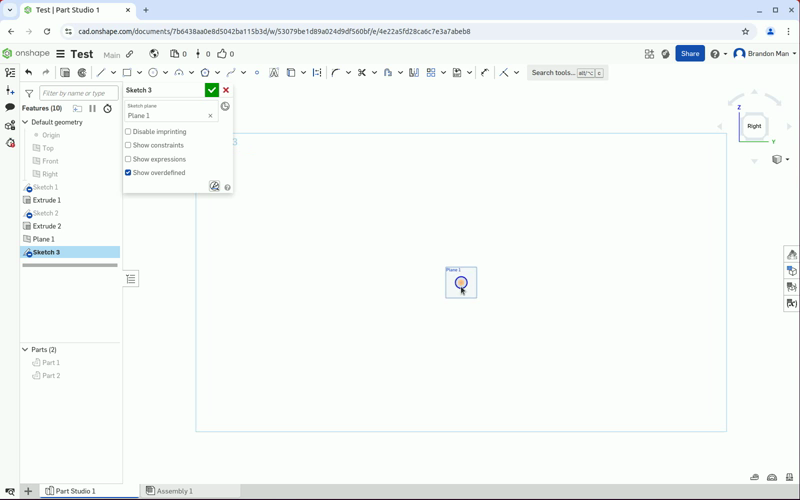
scroll(6)
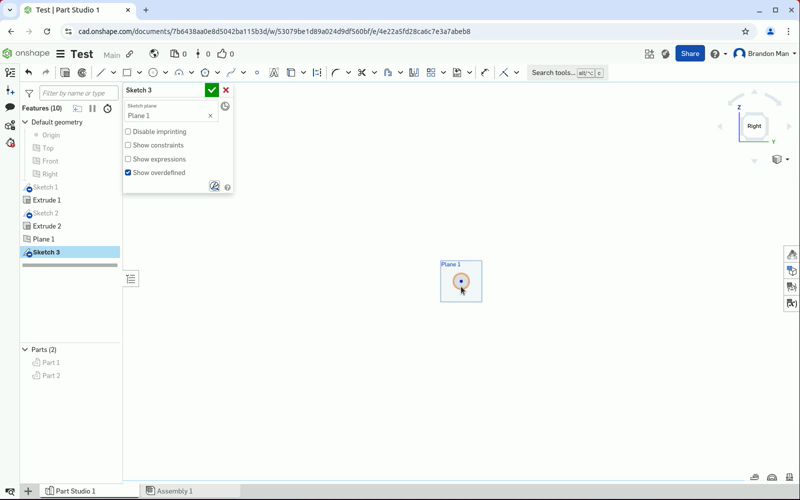
scroll(6)
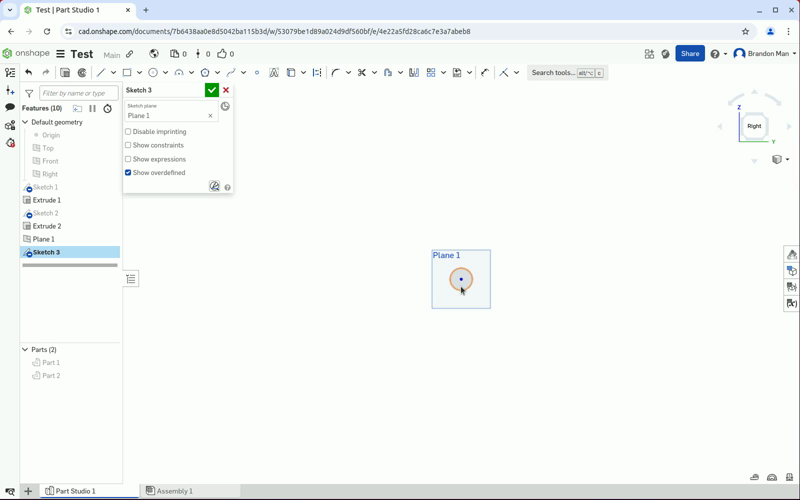
scroll(6)
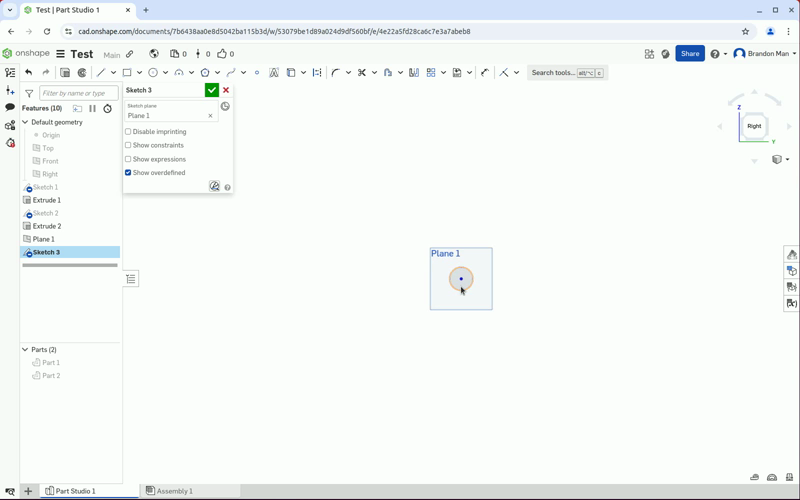
scroll(6)
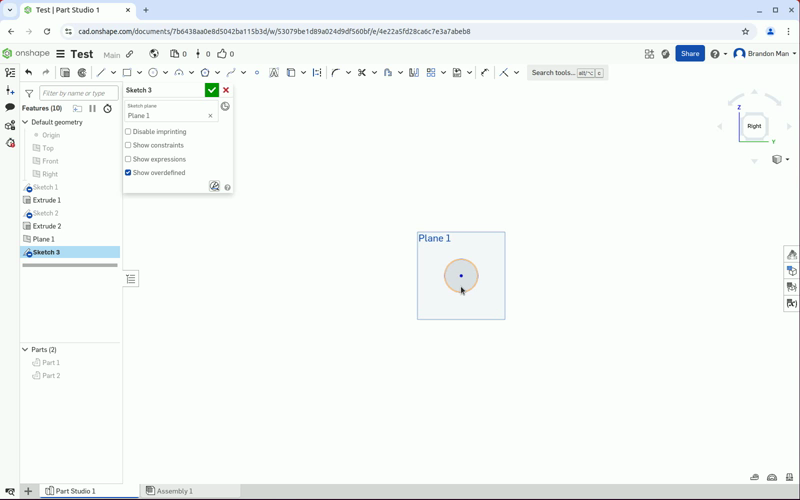
scroll(6)
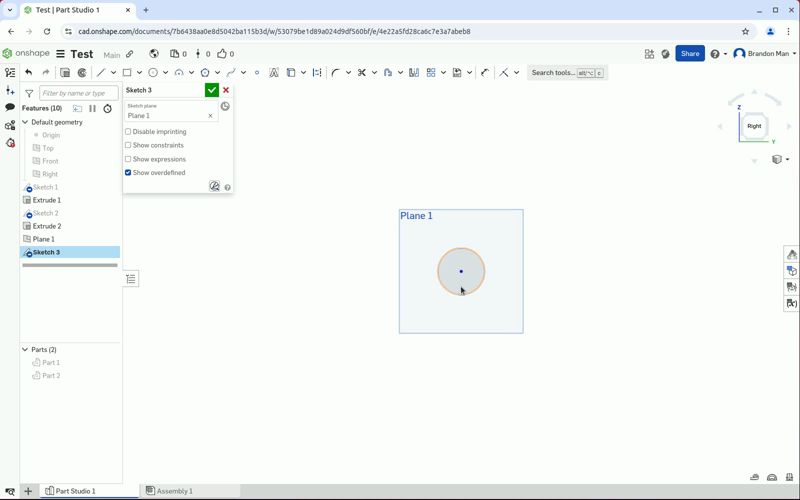
scroll(6)
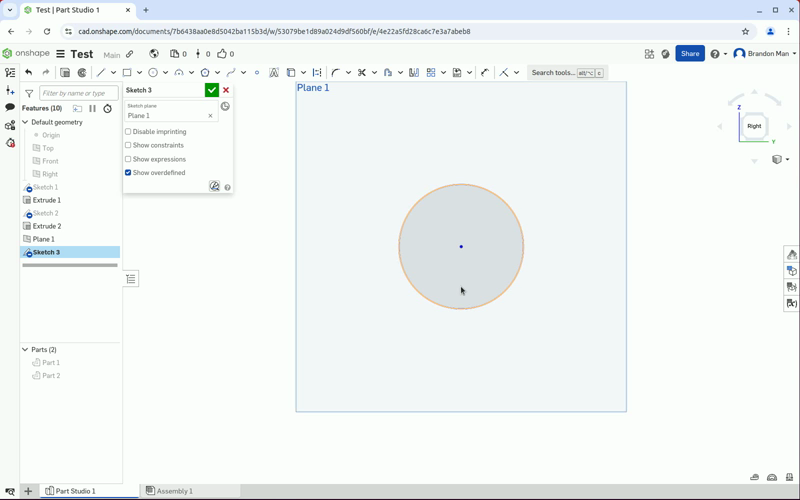
click(461, 286)
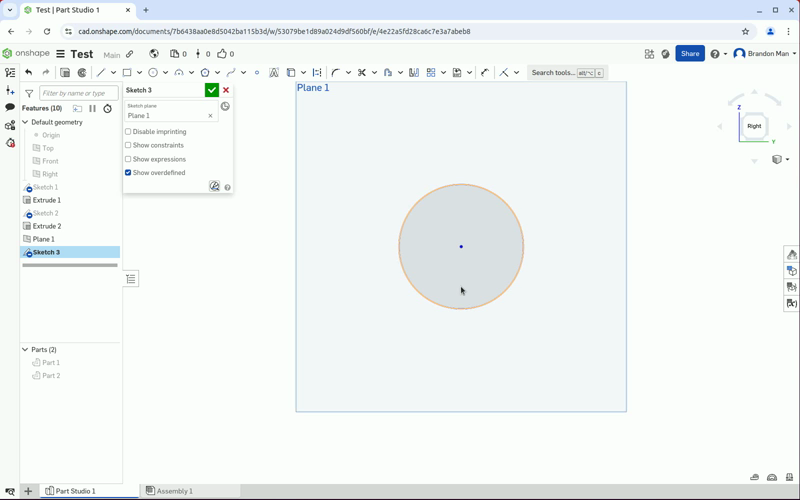
scroll(-6)
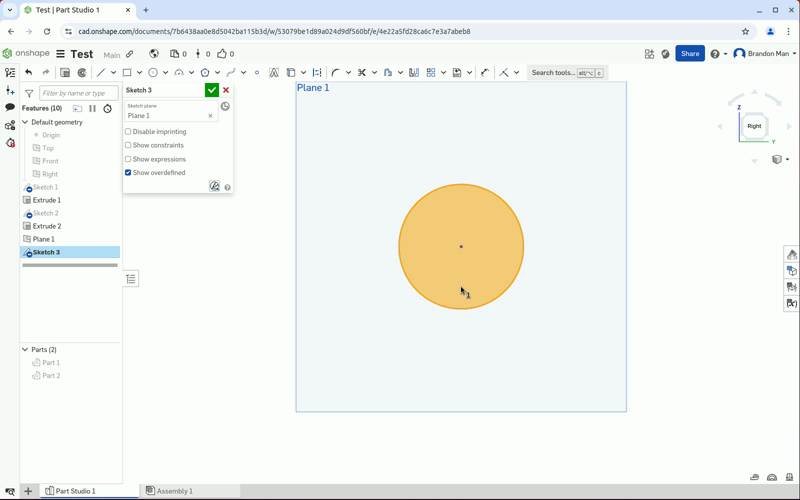
scroll(-6)
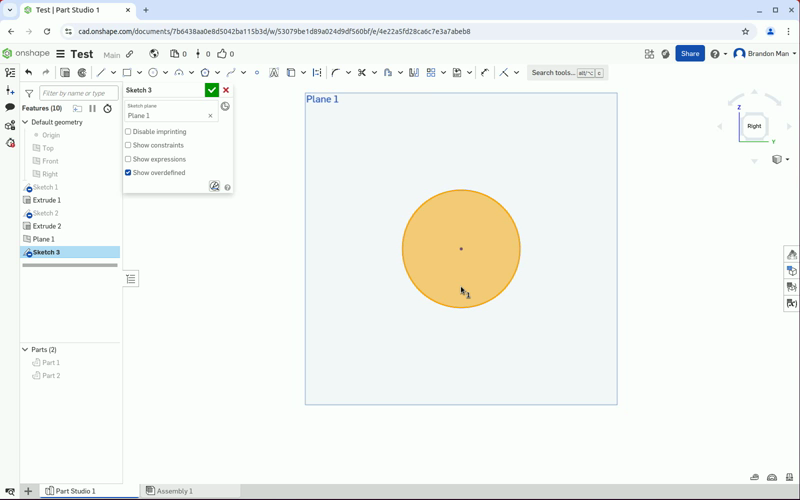
scroll(-6)
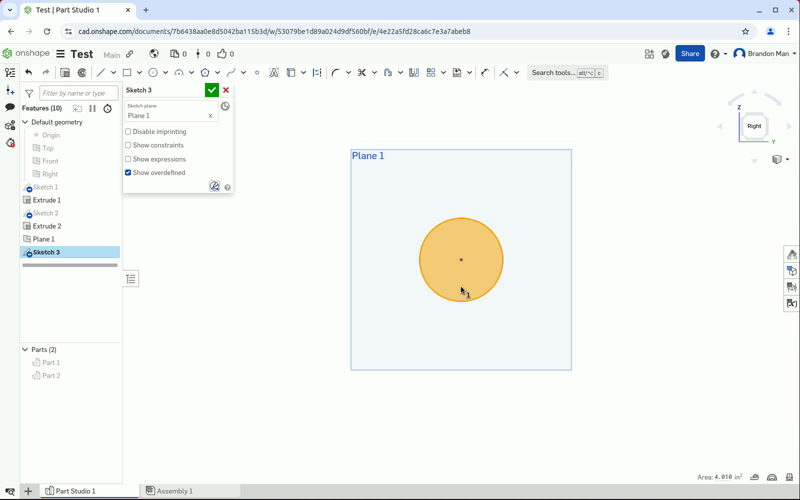
scroll(-6)
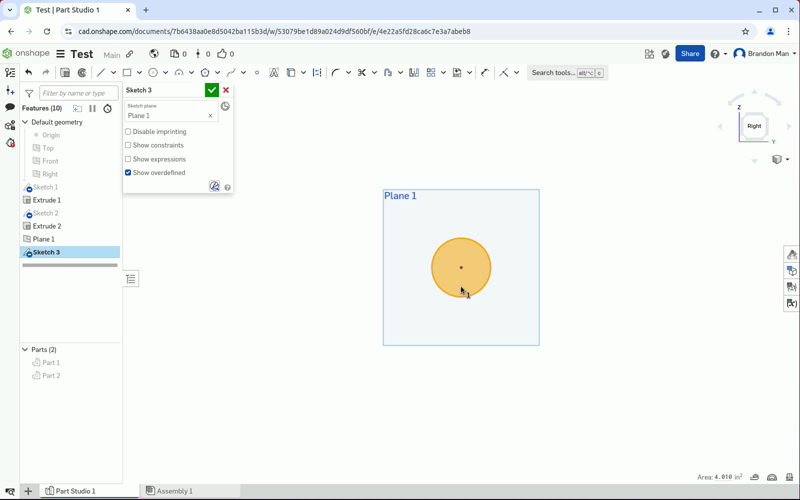
scroll(-6)
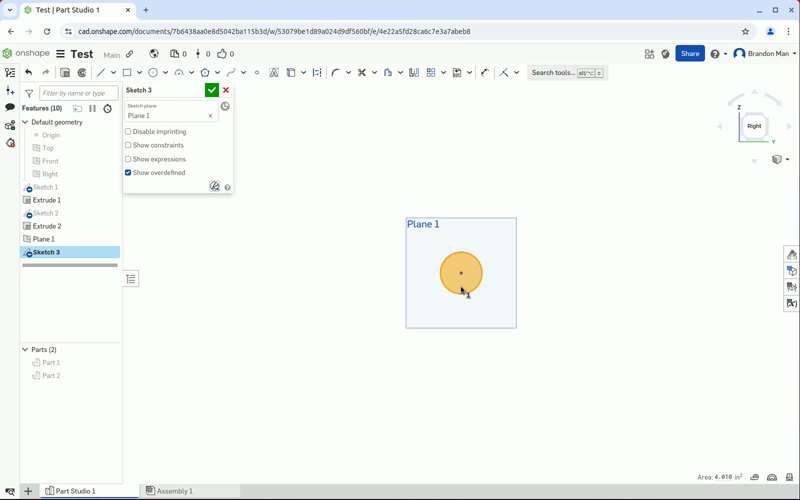
scroll(-6)
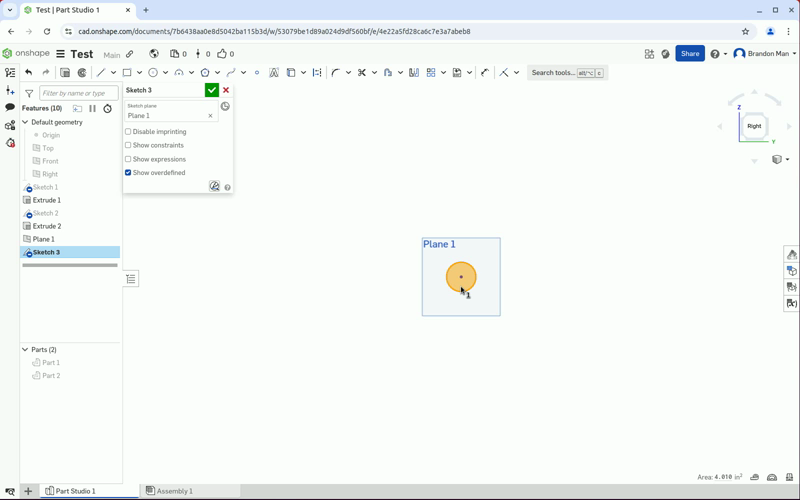
scroll(-6)
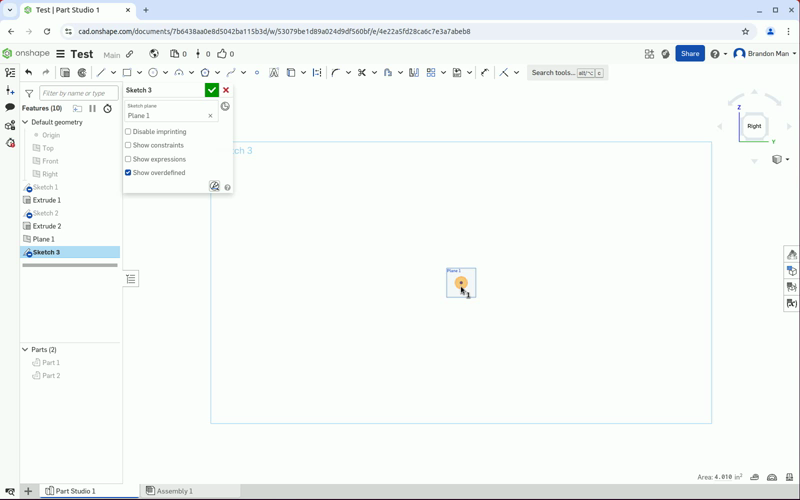
mouse_move(73, 352)
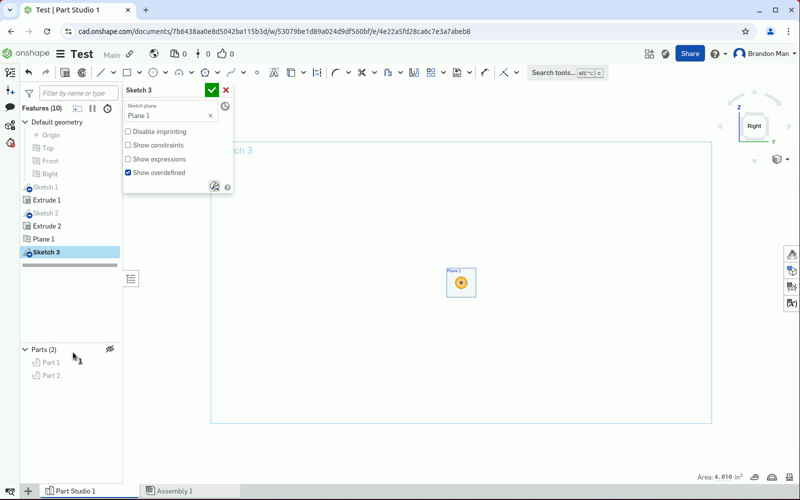
key(shift+y)
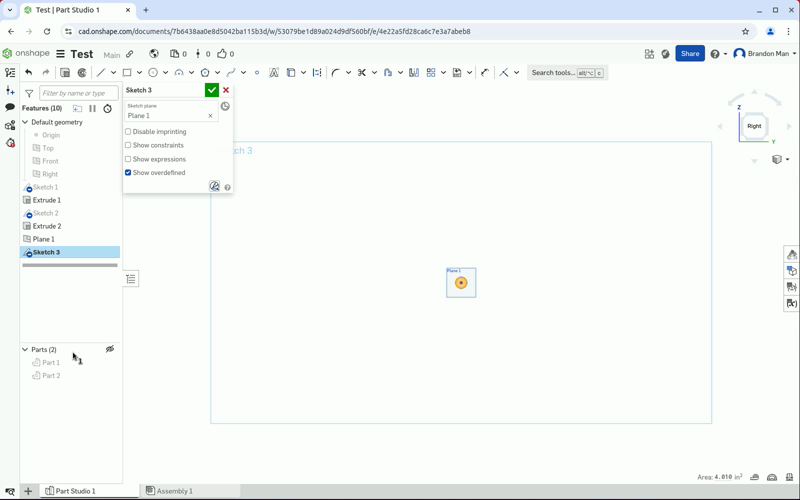
key(shift+e)
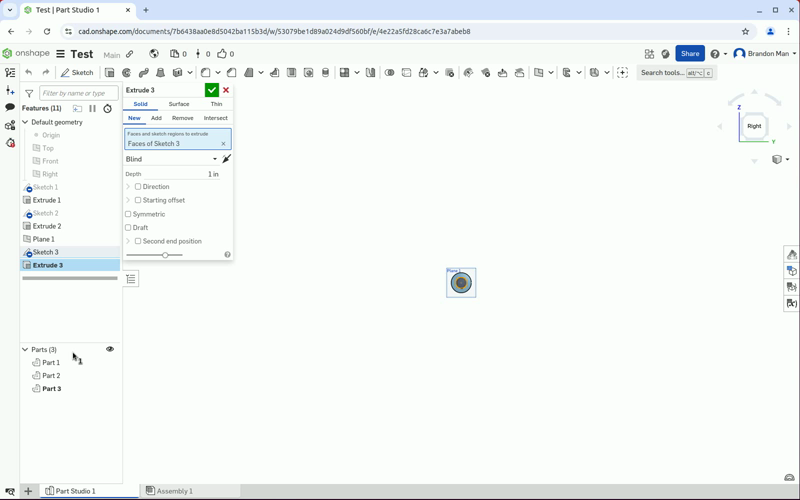
mouse_move(143, 106)
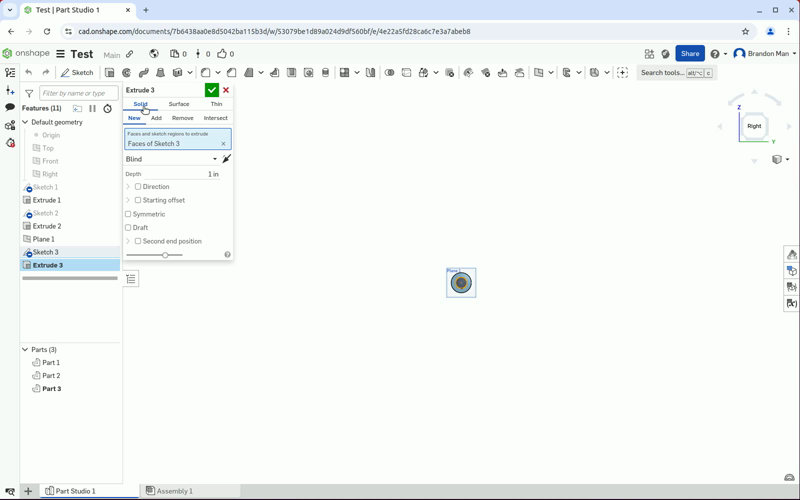
click(143, 106)
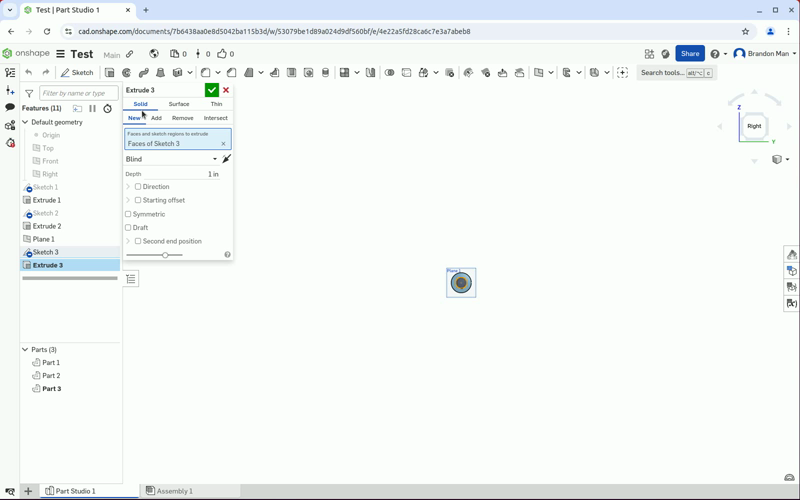
mouse_move(137, 120)
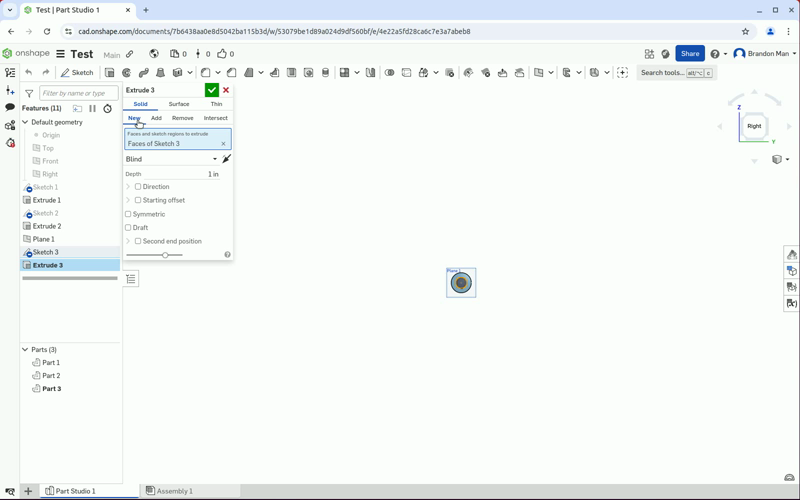
click(137, 120)
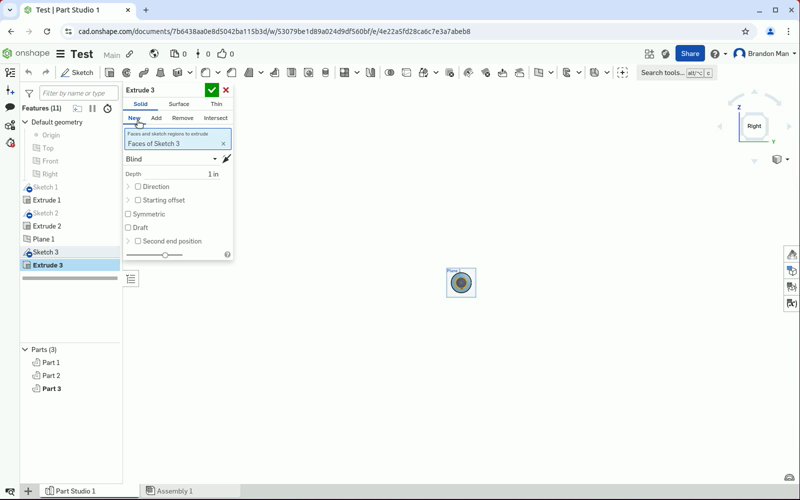
key(tab, 4)
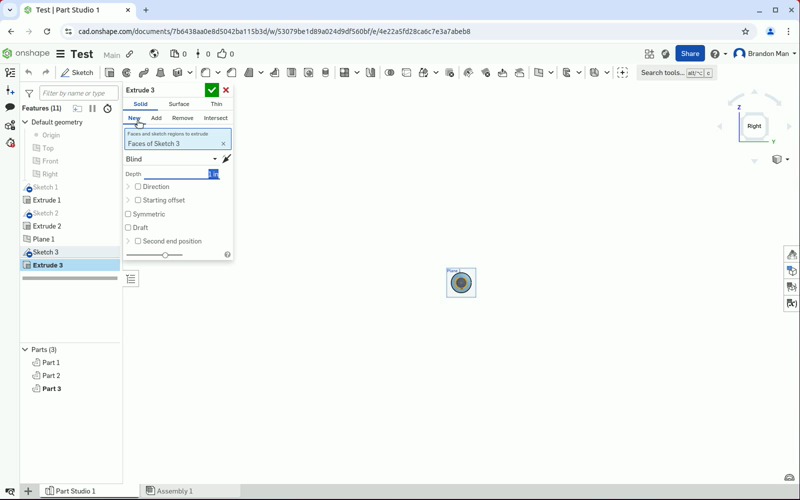
text(21.183)
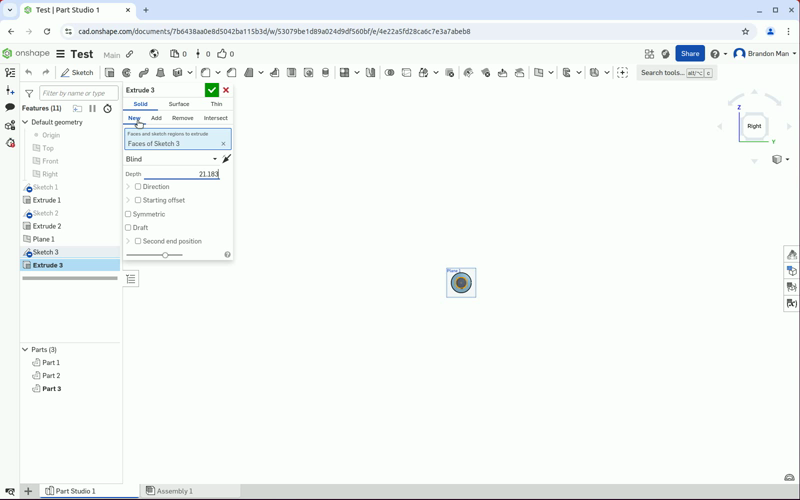
key(enter)
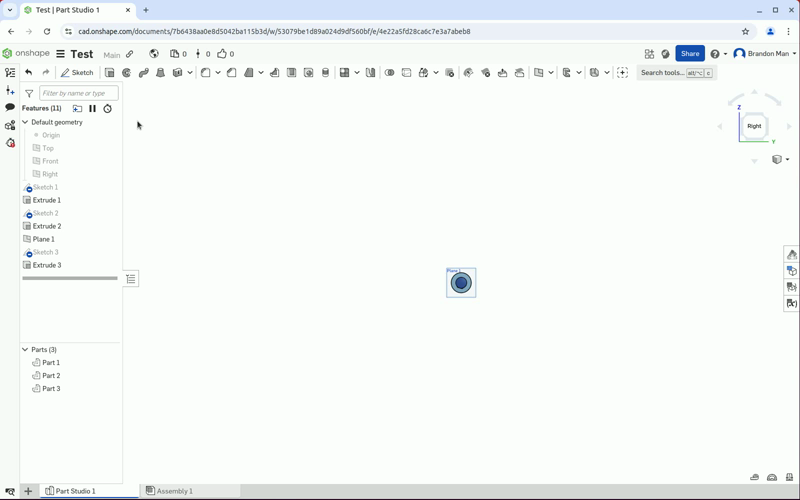
key(shift+h)
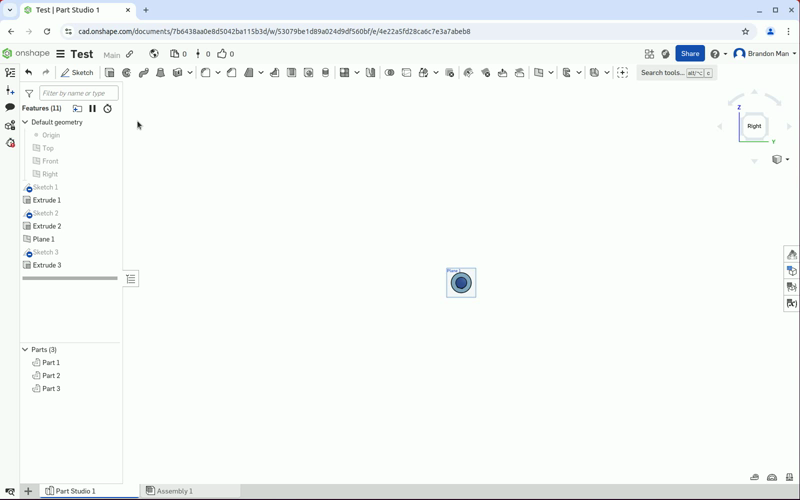
key(shift+h)
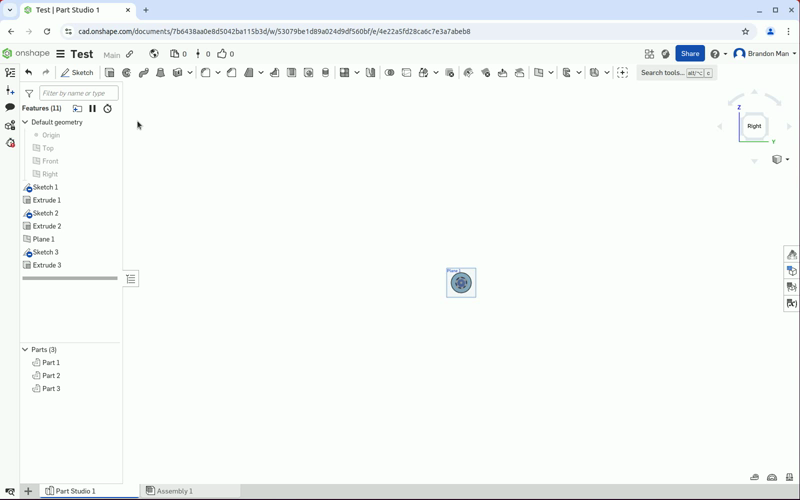
key(shift+7)
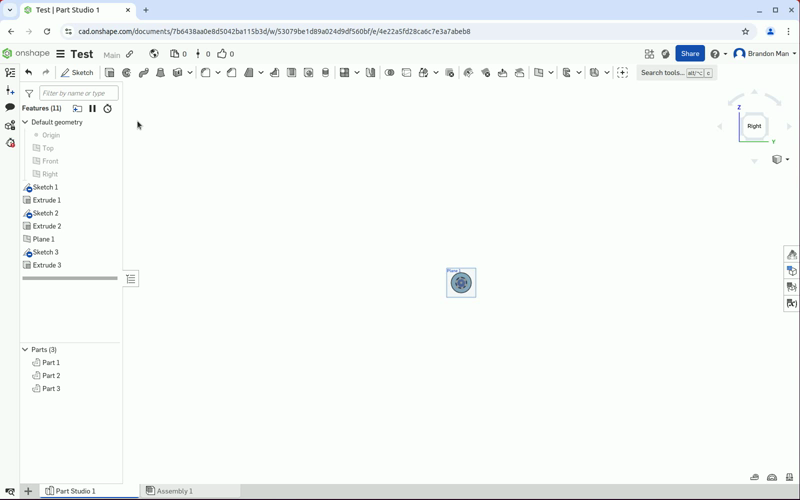
key(right, 2)
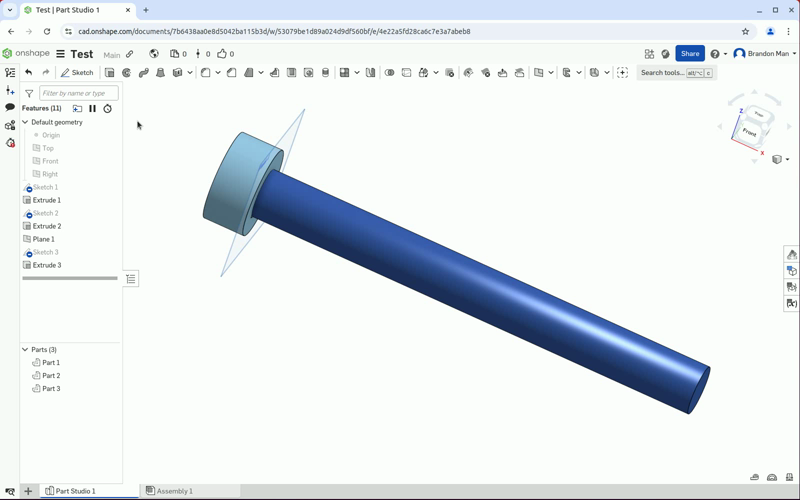
key(down, 2)
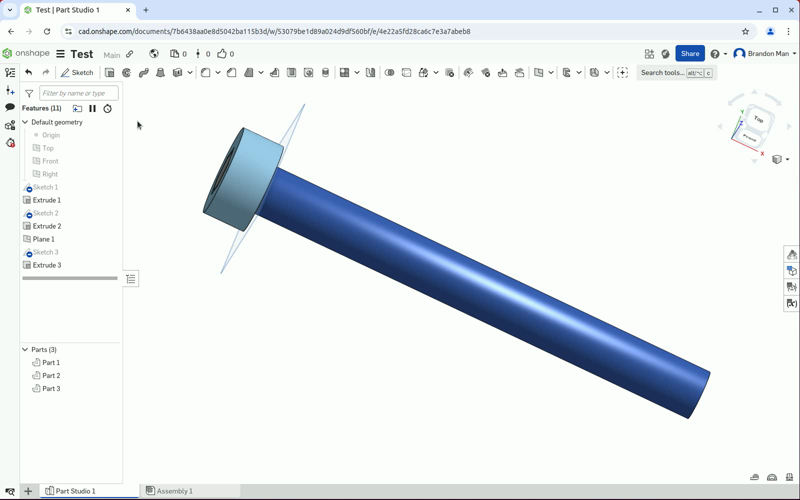
key(up, 2)
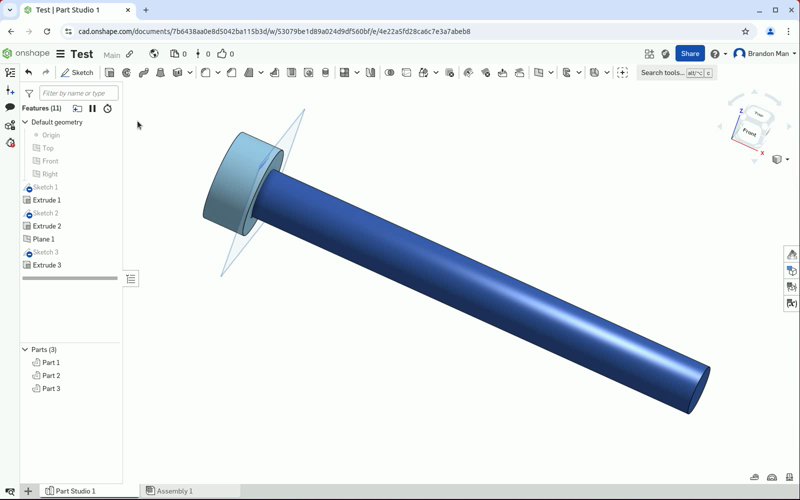
key(left, 2)
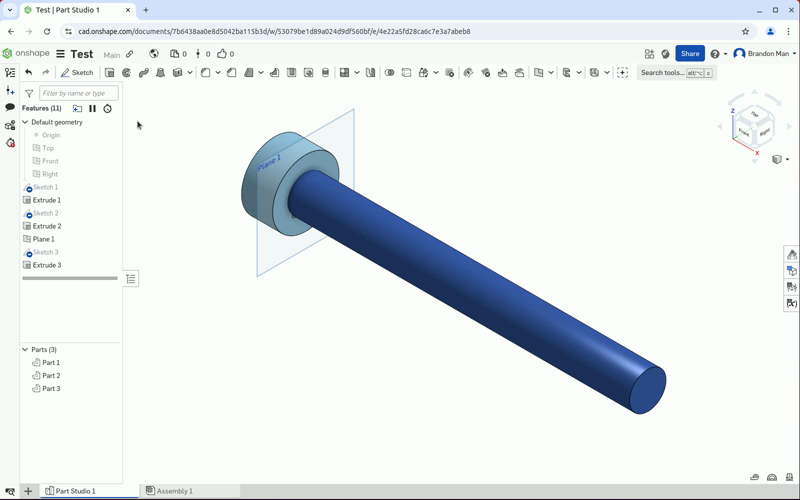
mouse_move(73, 189)
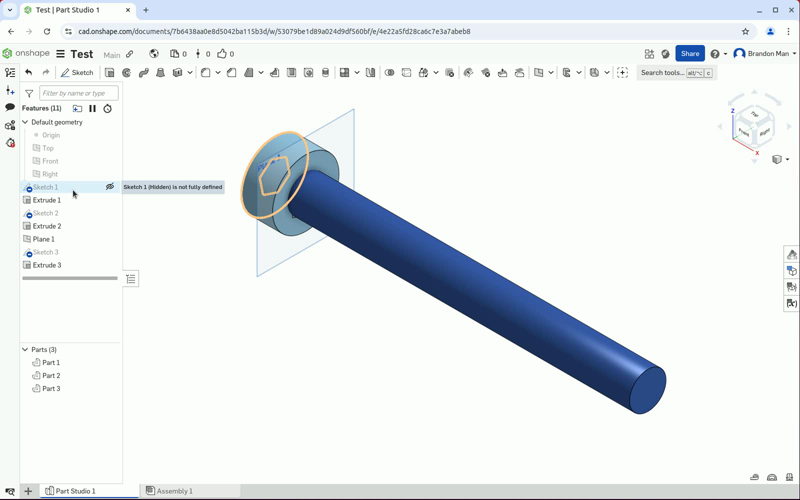
click(73, 189)